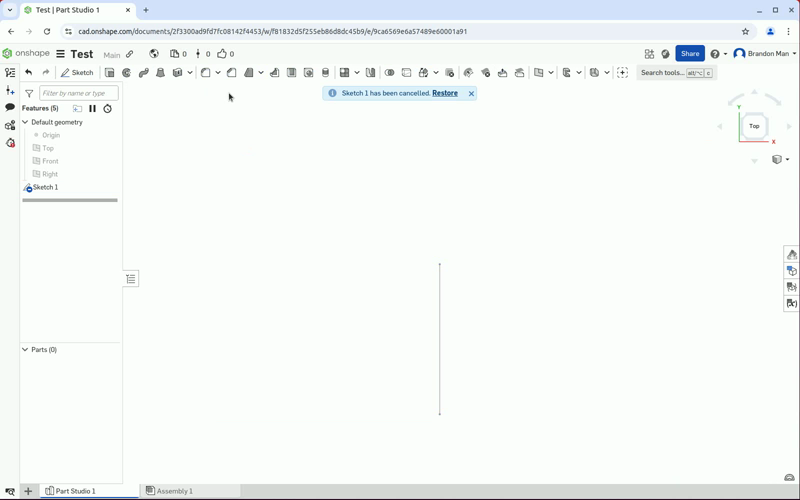
key(shift+h)
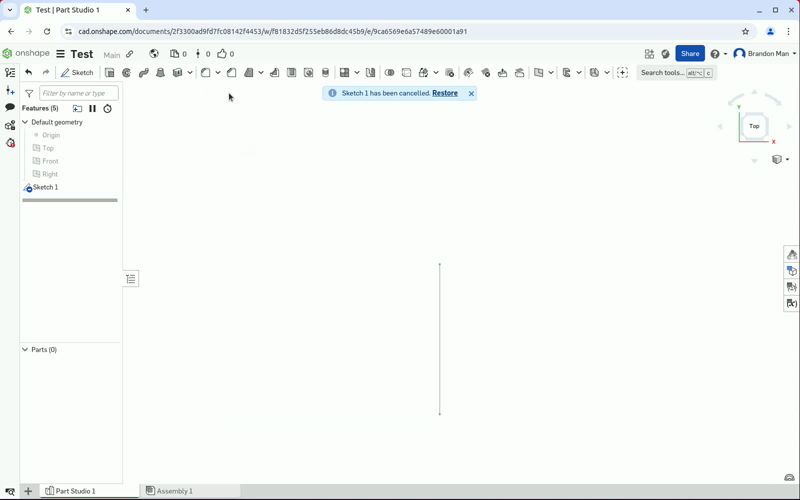
key(shift+s)
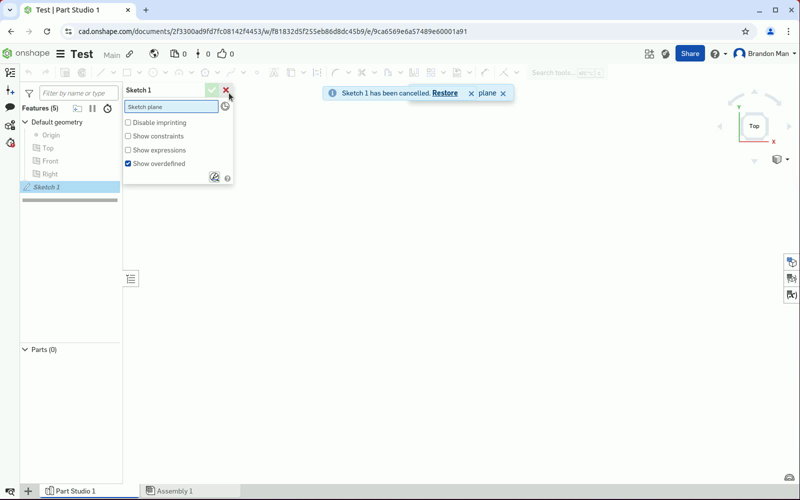
mouse_move(73, 150)
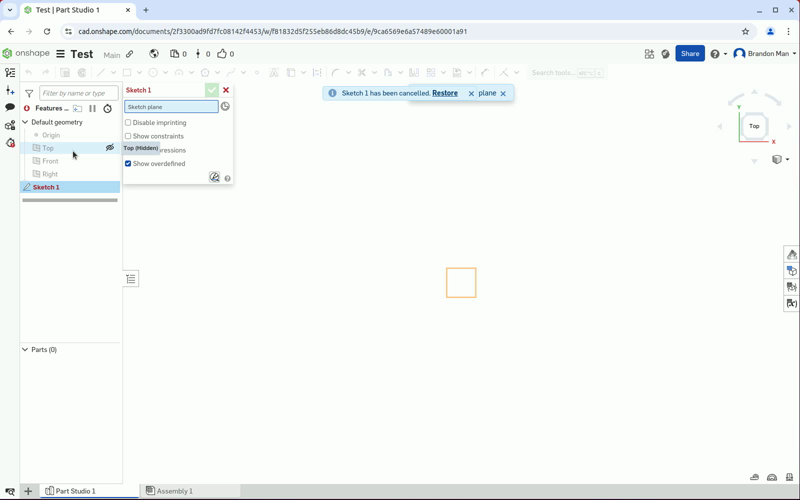
click(73, 150)
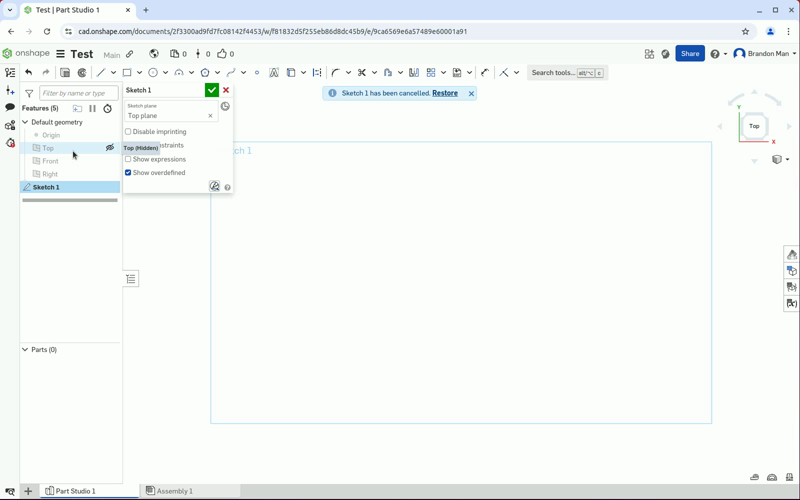
mouse_move(73, 352)
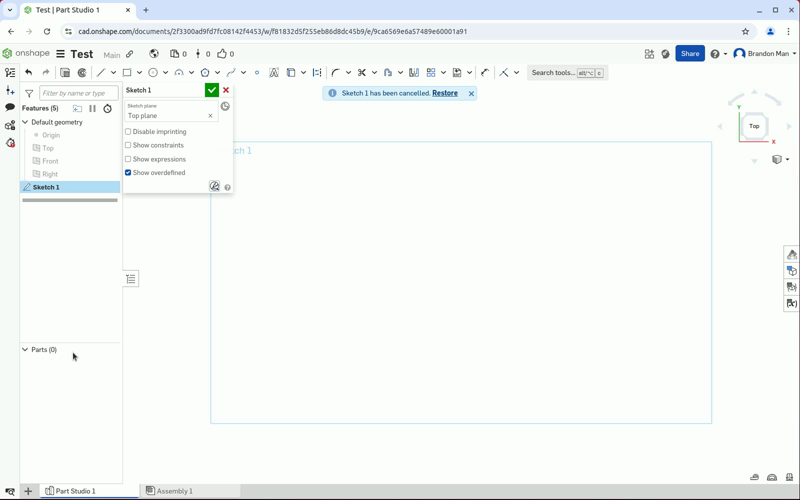
key(y)
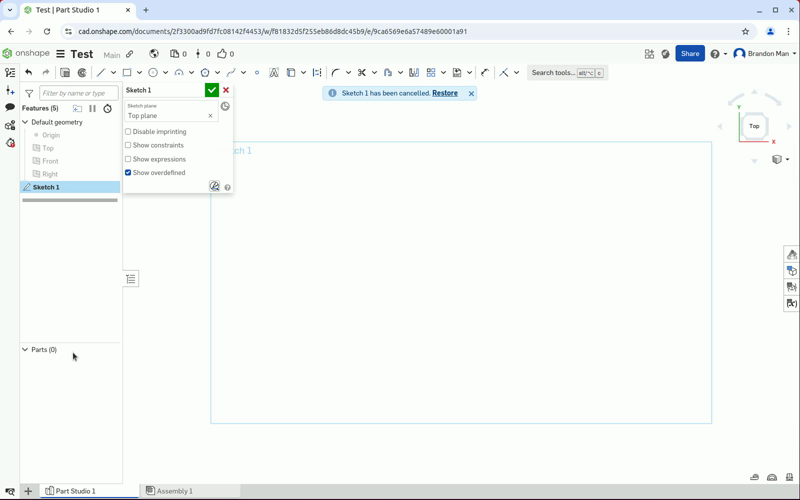
key(l)
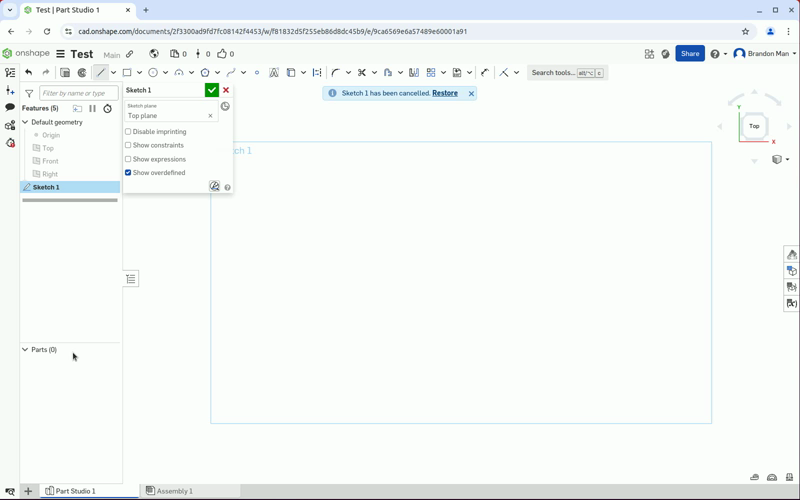
key_down(shift)
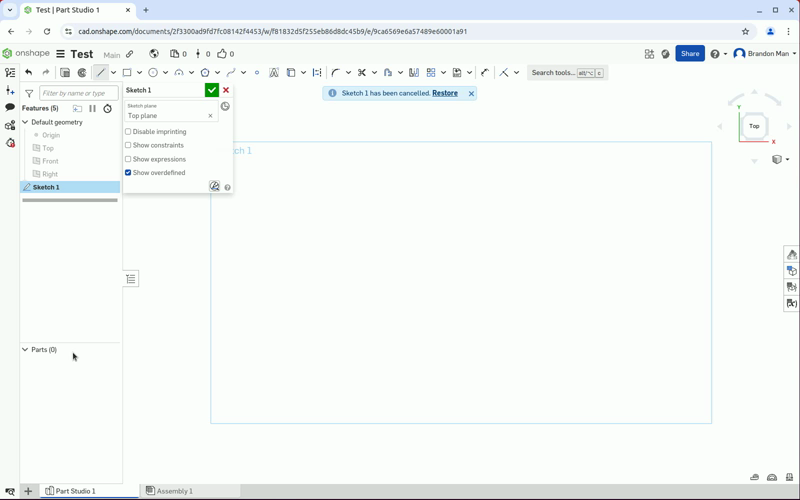
mouse_move(355, 210)
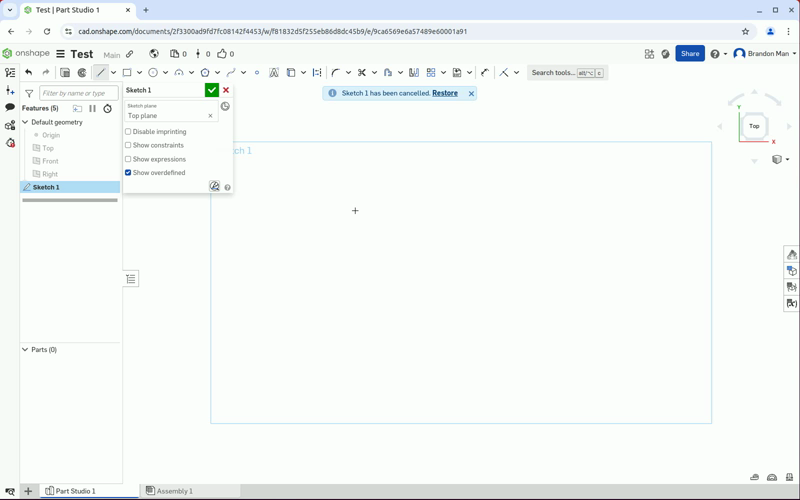
click(355, 210)
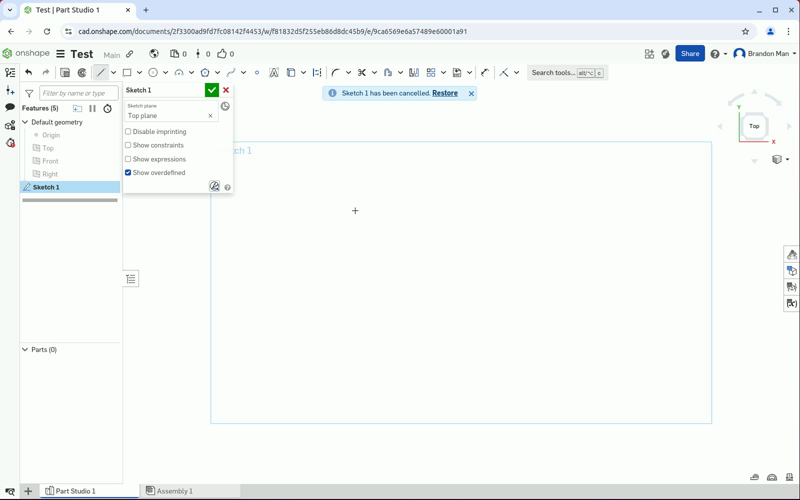
key_up(shift)
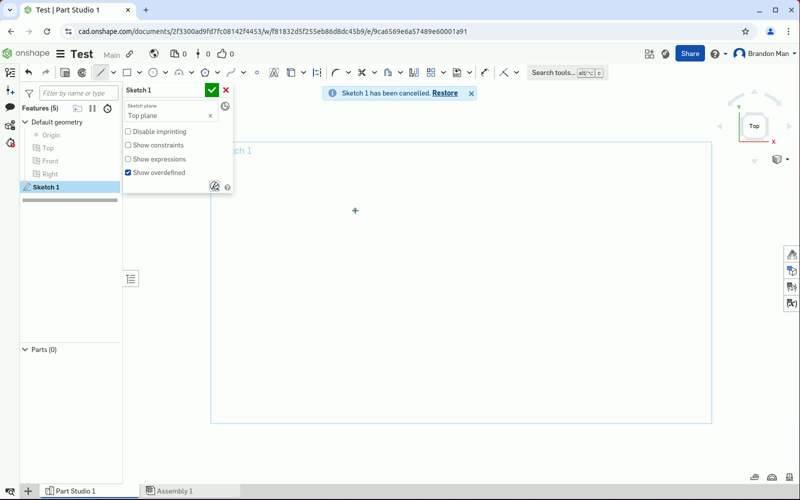
key_down(shift)
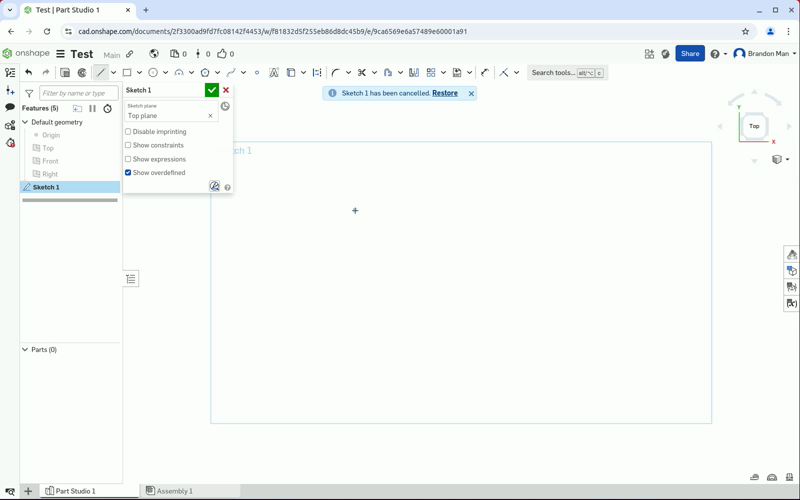
mouse_move(385, 210)
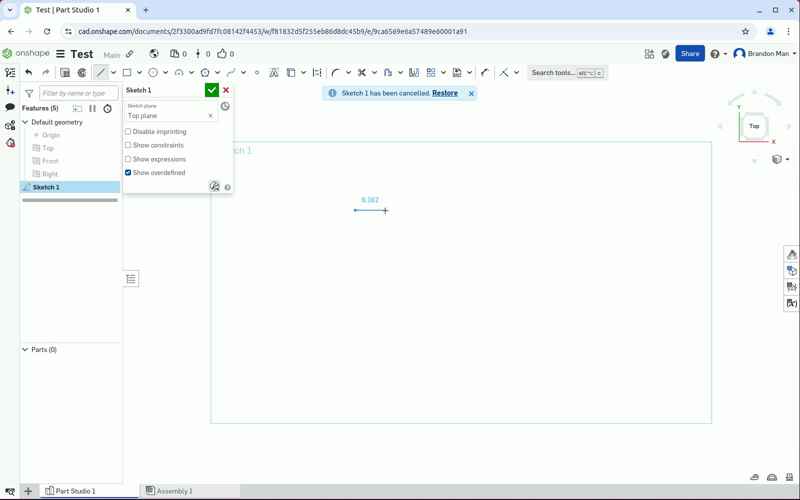
mouse_move(358, 210)
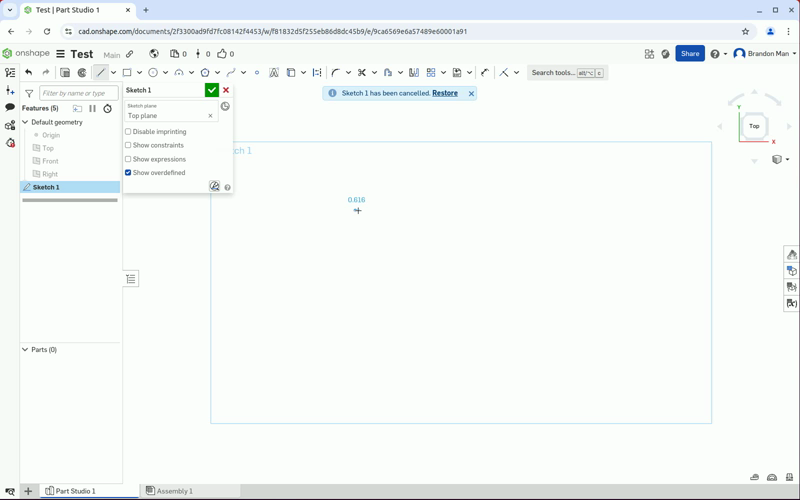
scroll(6)
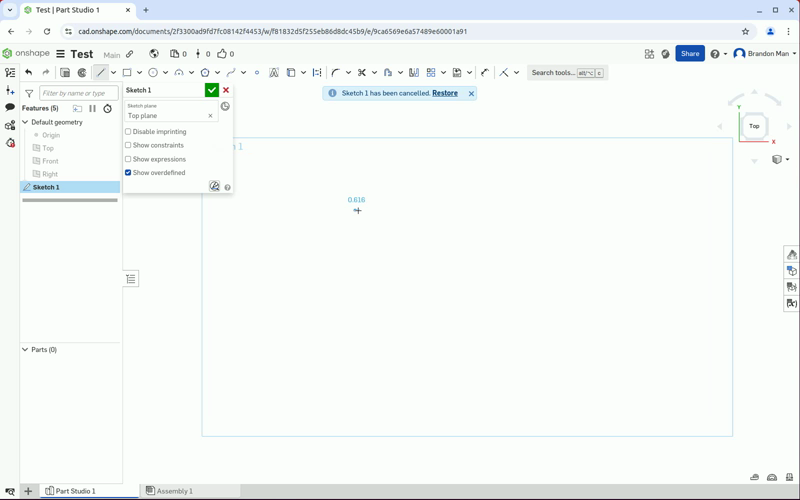
scroll(6)
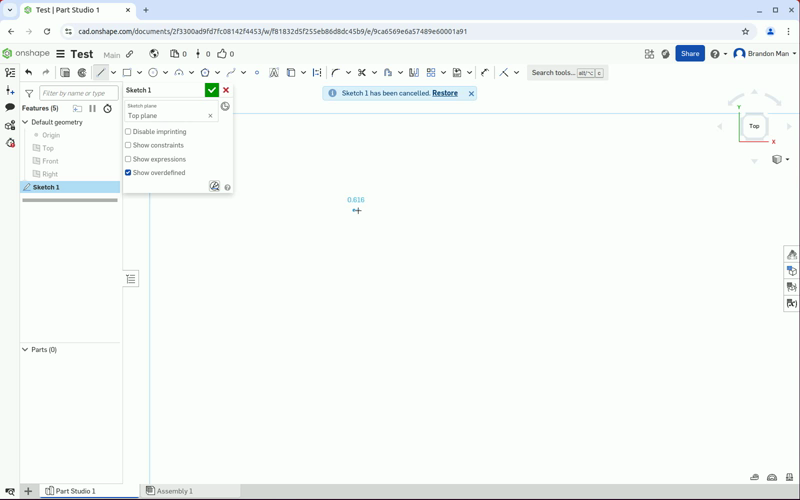
scroll(6)
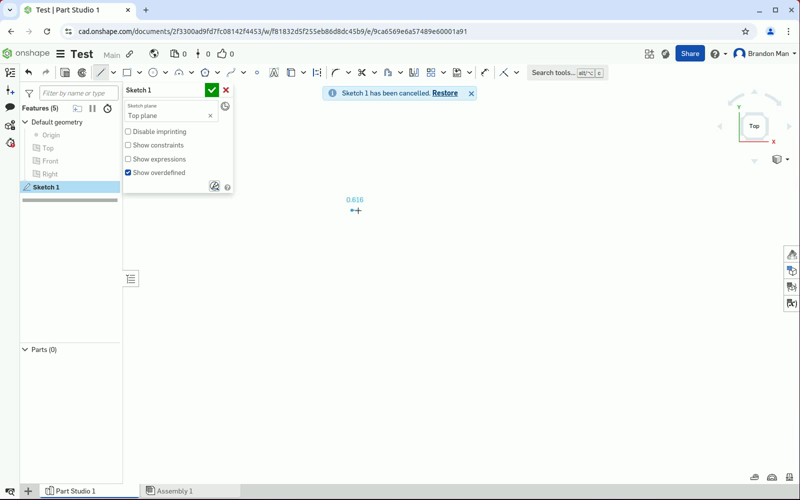
scroll(6)
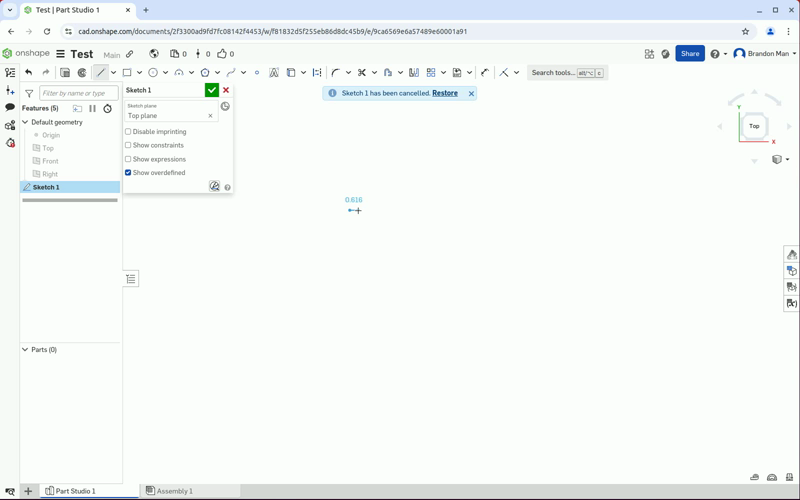
scroll(6)
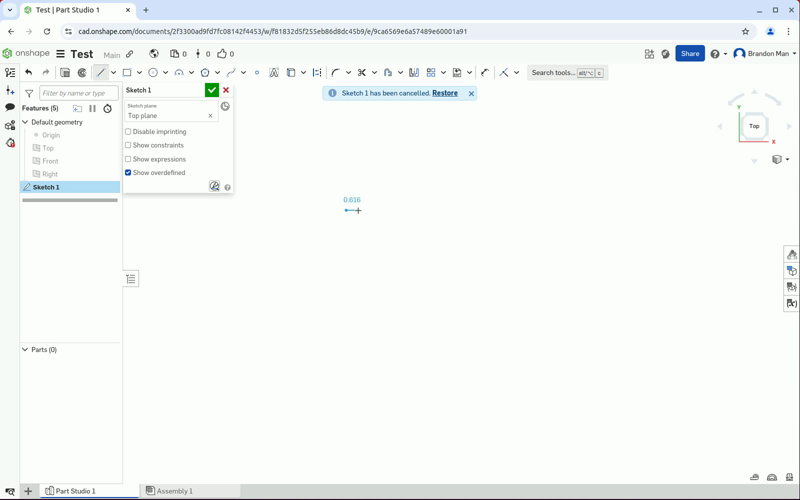
scroll(6)
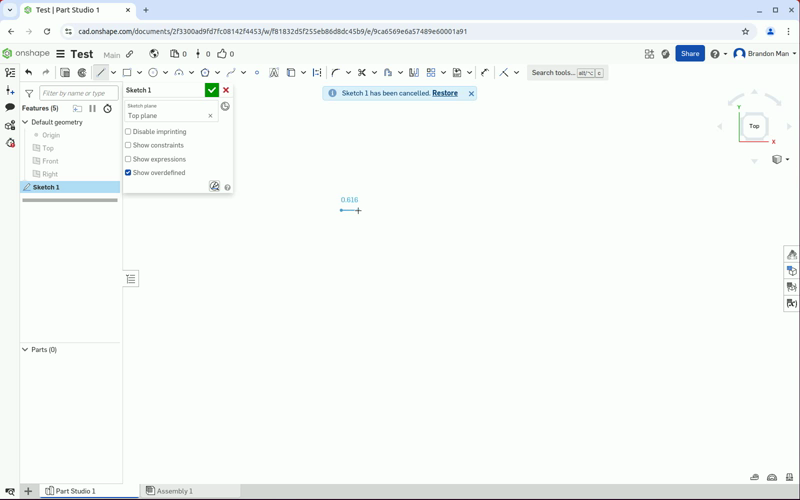
scroll(6)
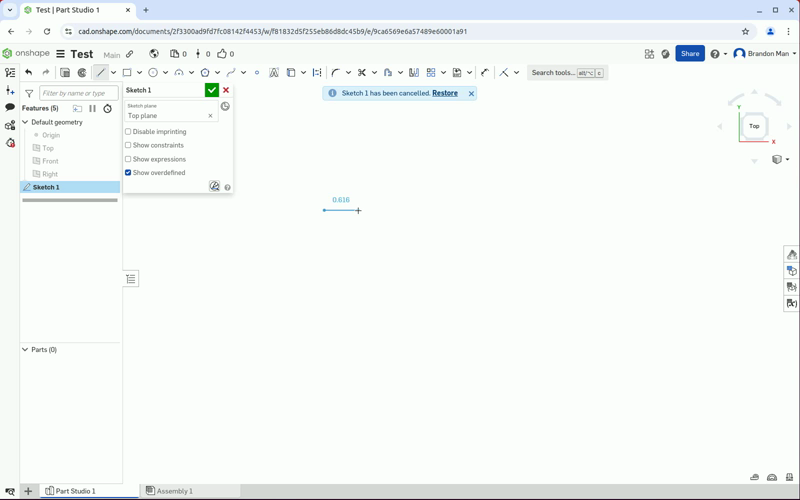
click(358, 210)
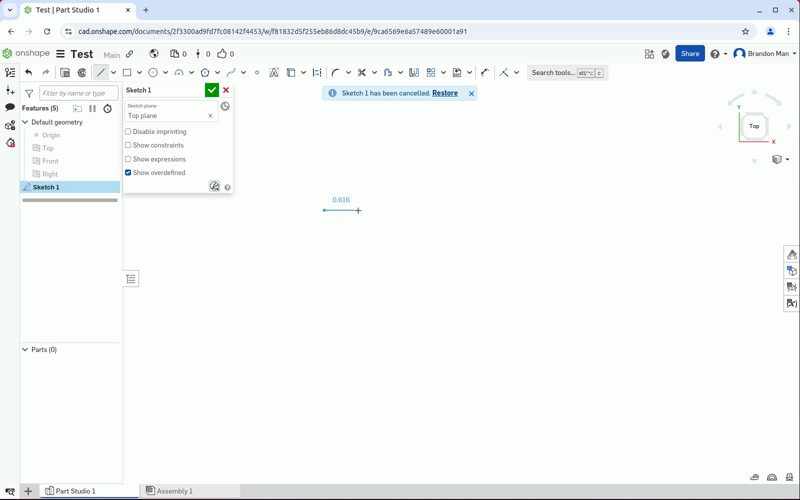
scroll(-6)
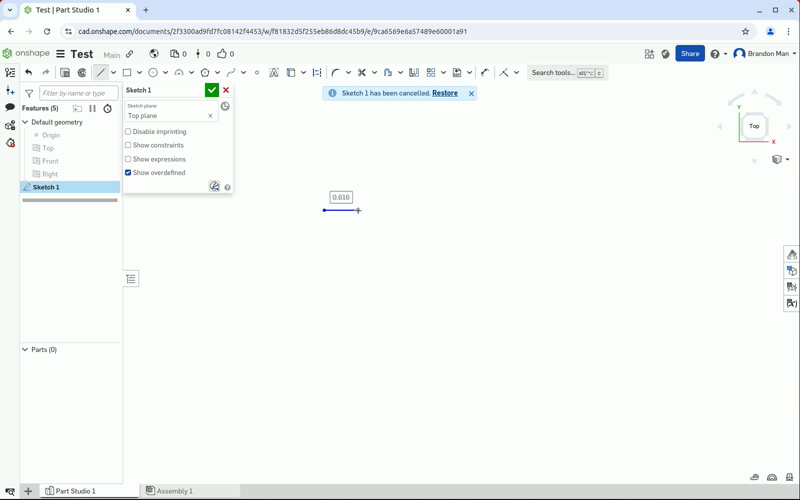
scroll(-6)
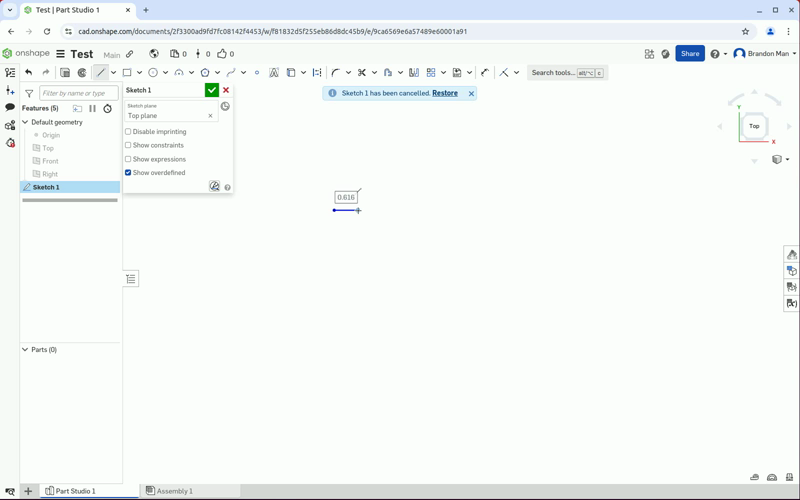
scroll(-6)
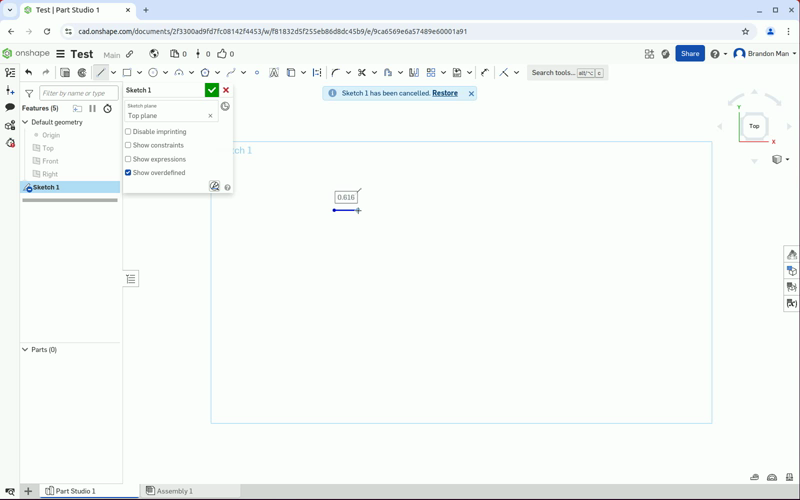
scroll(-6)
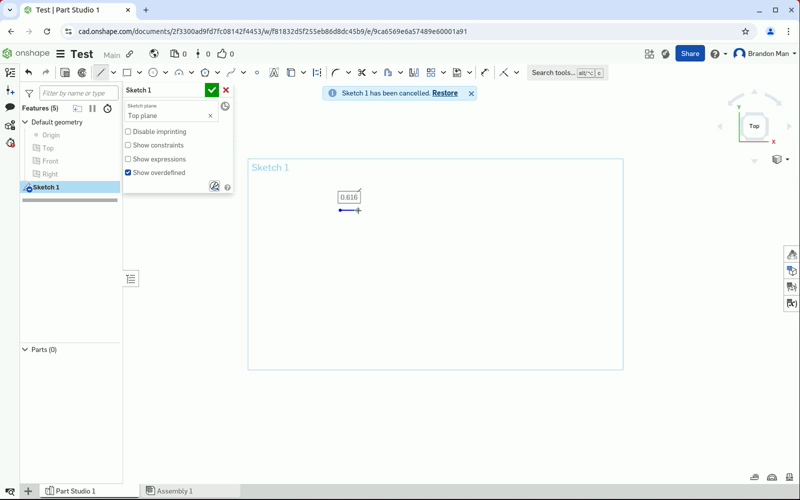
scroll(-6)
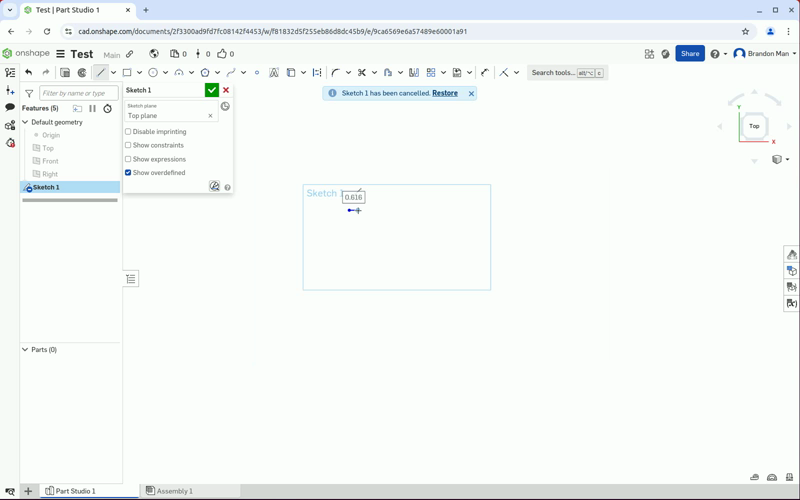
scroll(-6)
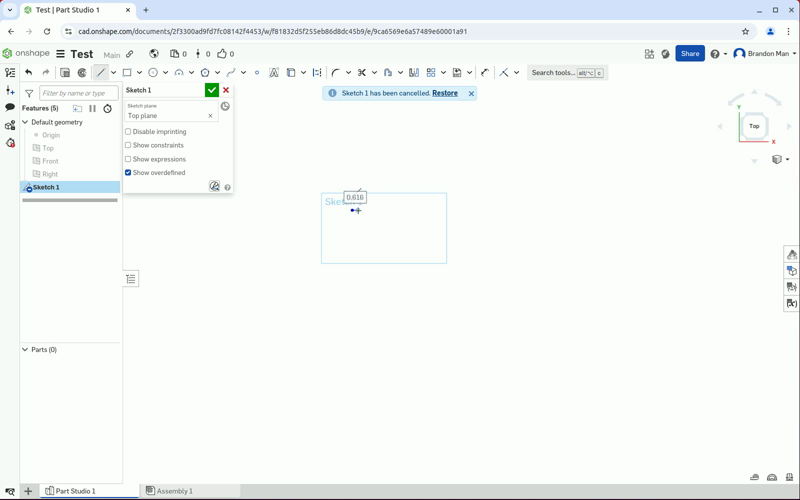
scroll(-6)
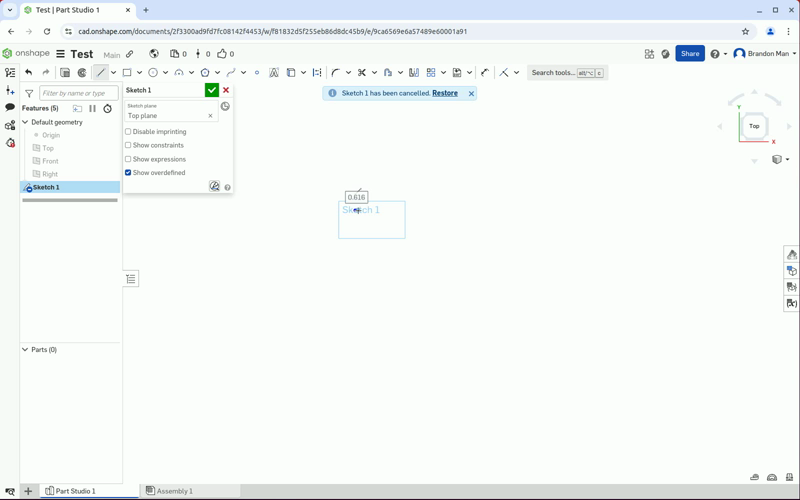
key_up(shift)
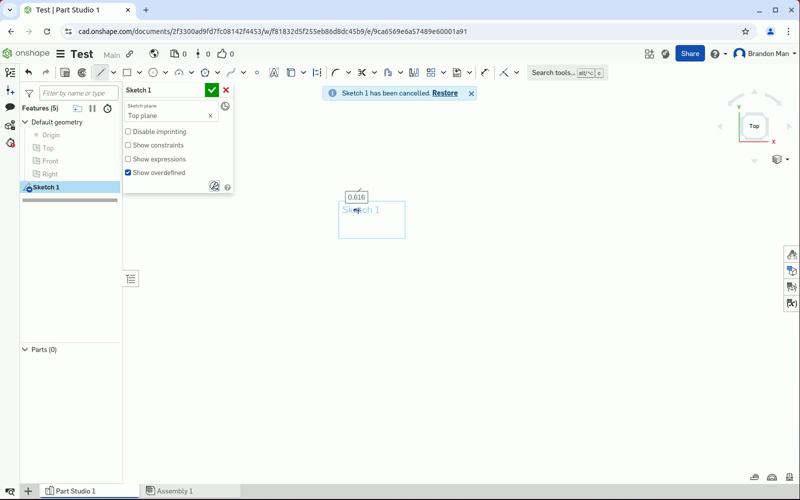
key_down(shift)
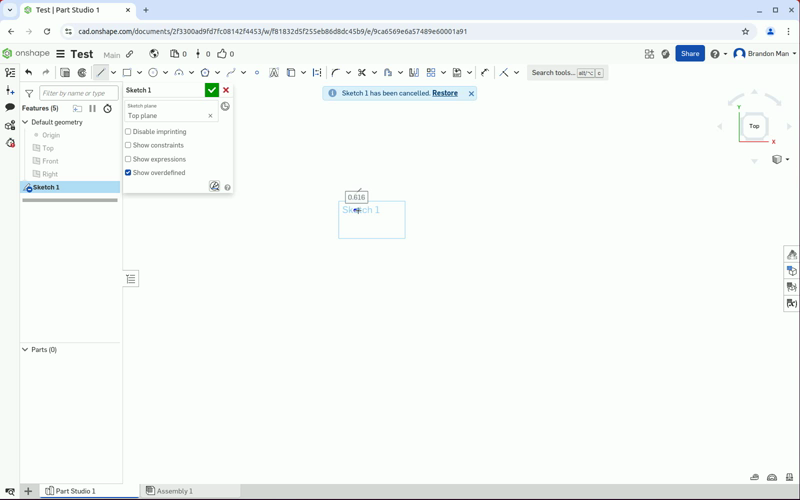
key_up(shift)
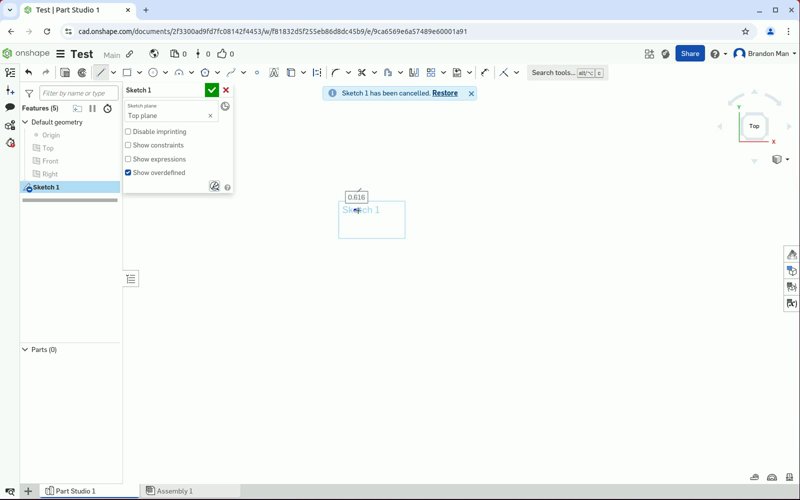
key_down(shift)
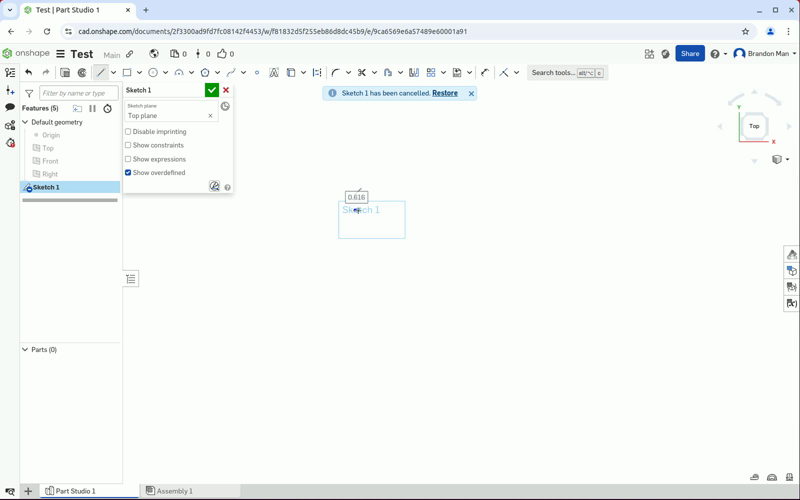
mouse_move(388, 210)
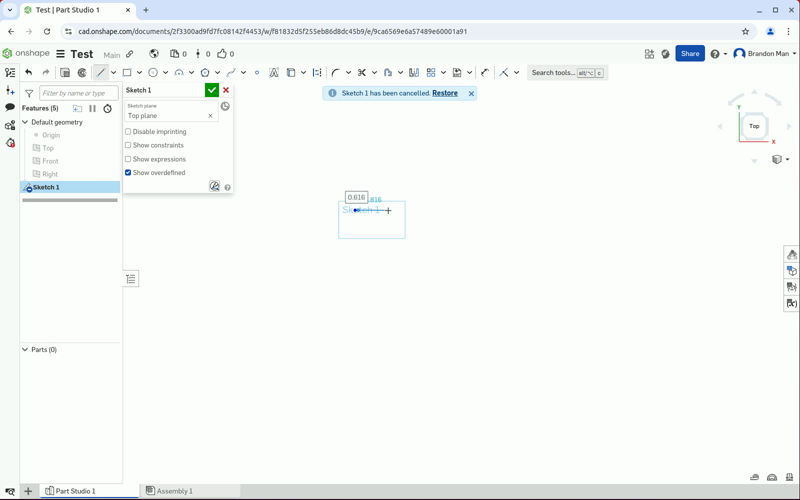
mouse_move(359, 210)
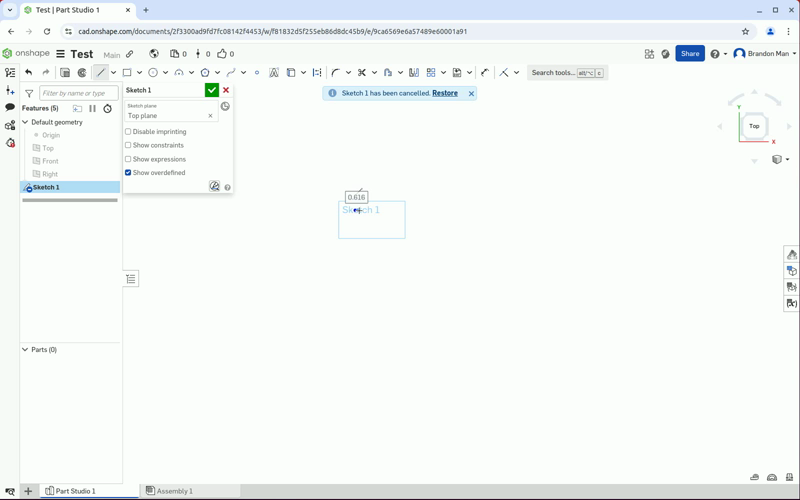
scroll(6)
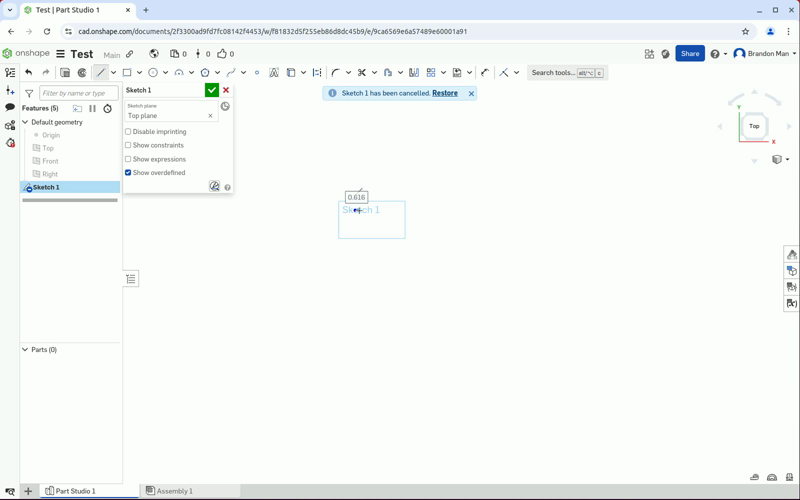
scroll(6)
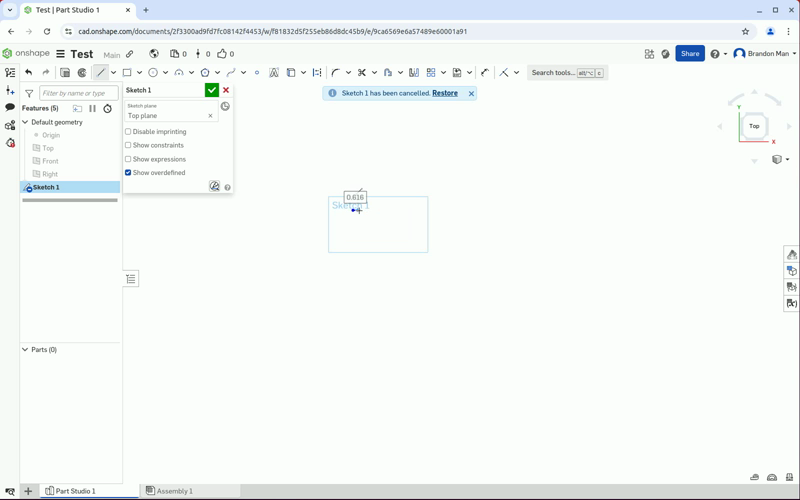
scroll(6)
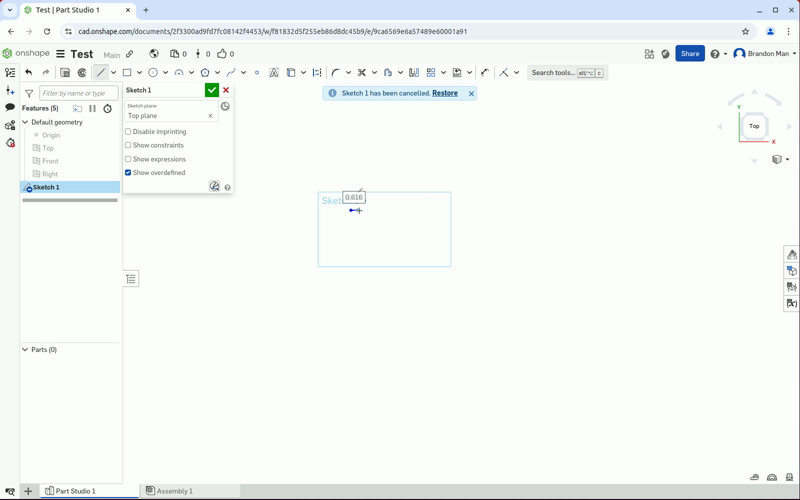
scroll(6)
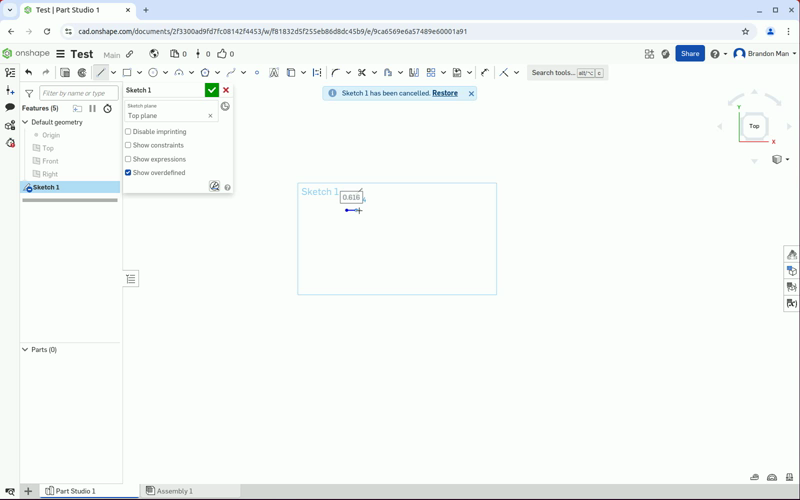
scroll(6)
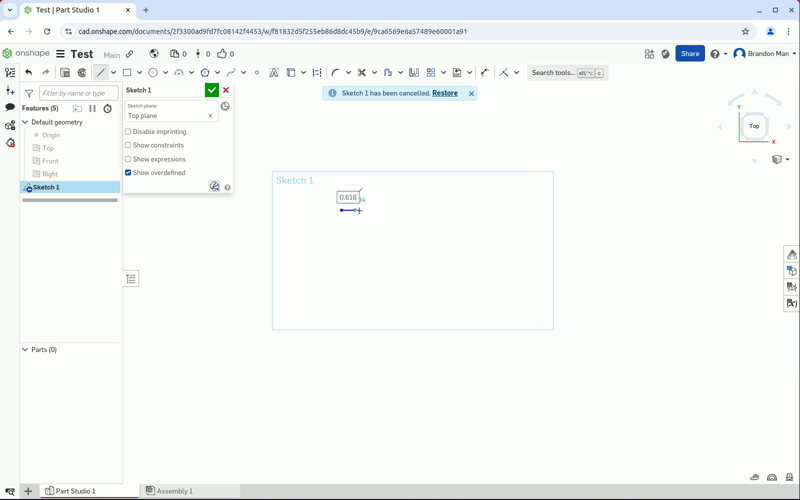
scroll(6)
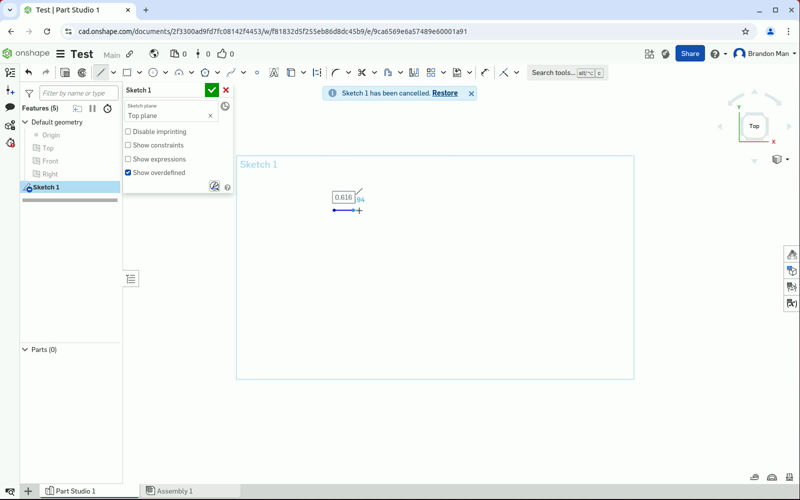
scroll(6)
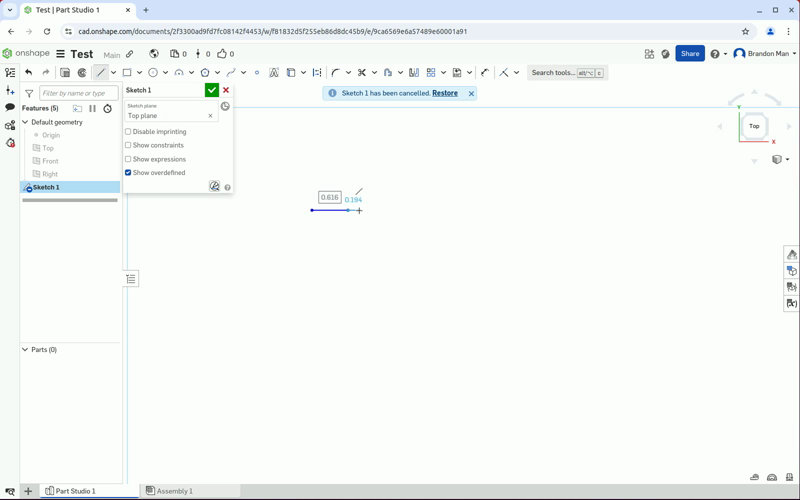
click(359, 210)
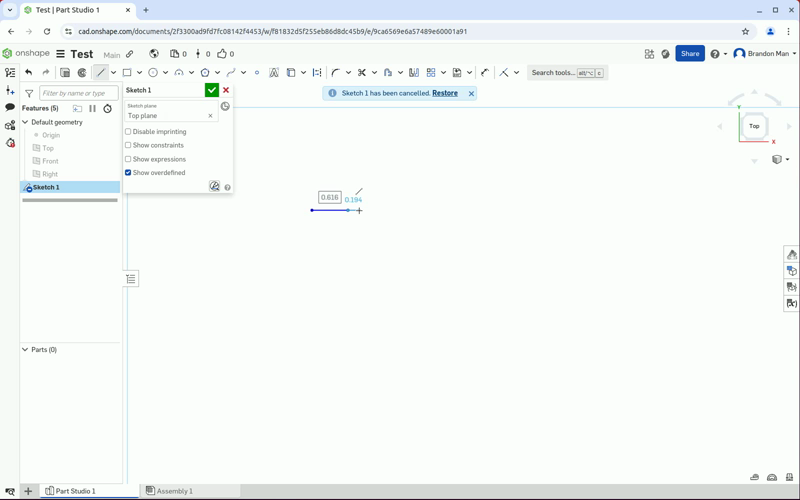
scroll(-6)
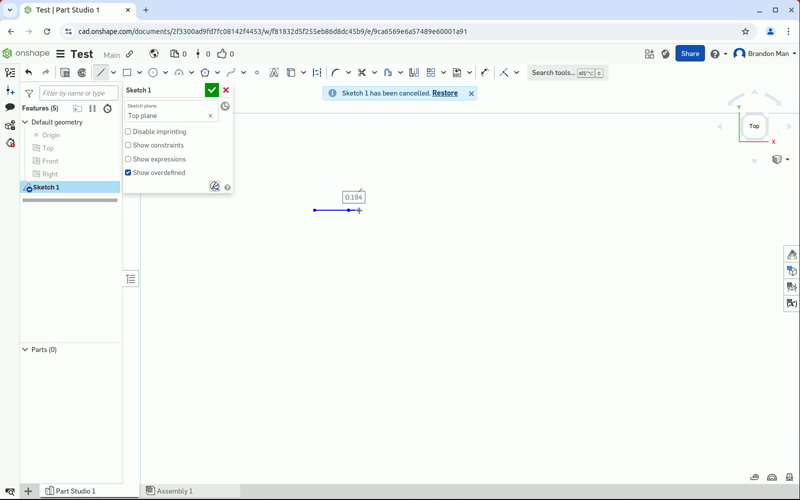
scroll(-6)
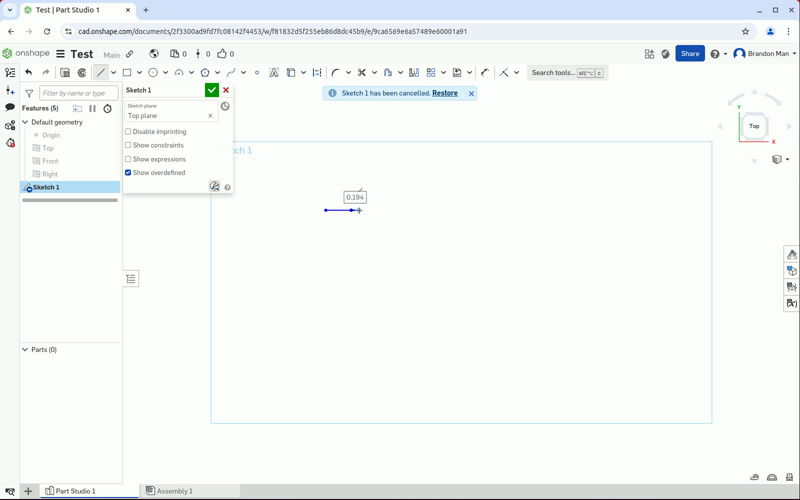
scroll(-6)
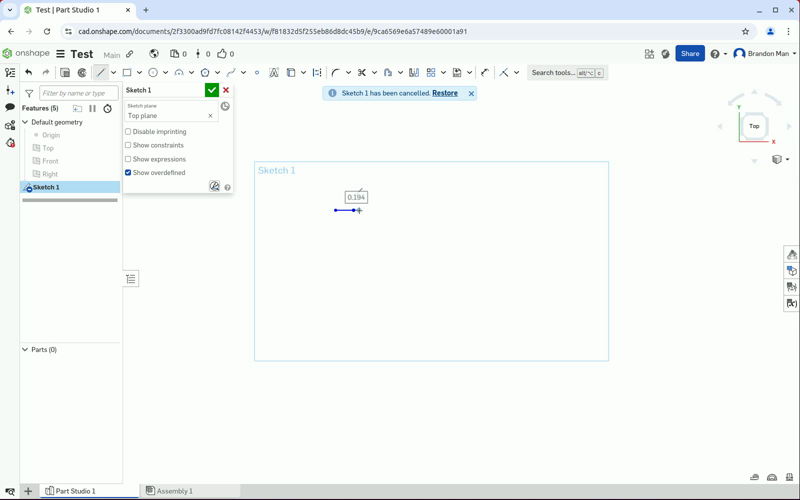
scroll(-6)
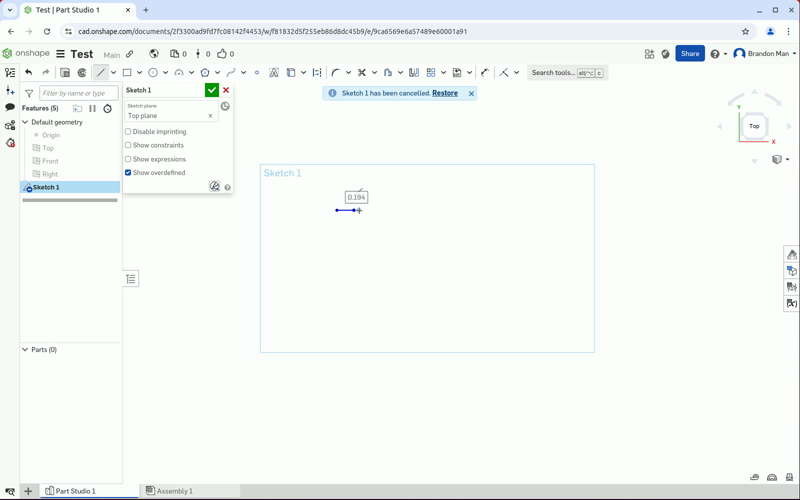
scroll(-6)
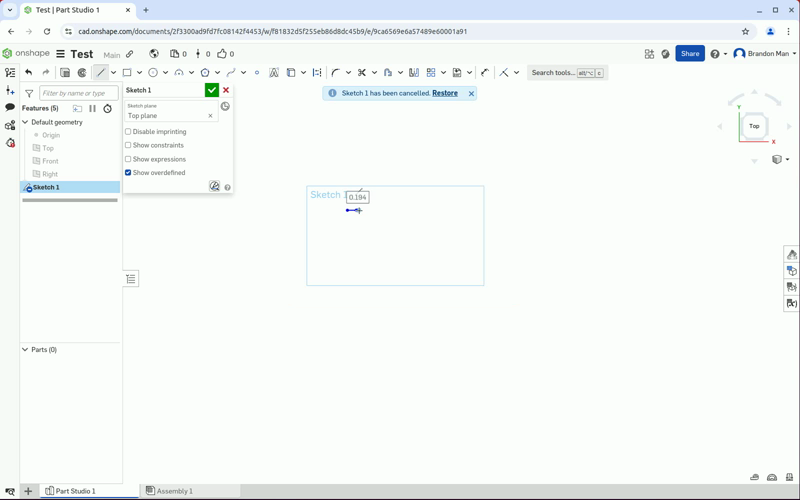
scroll(-6)
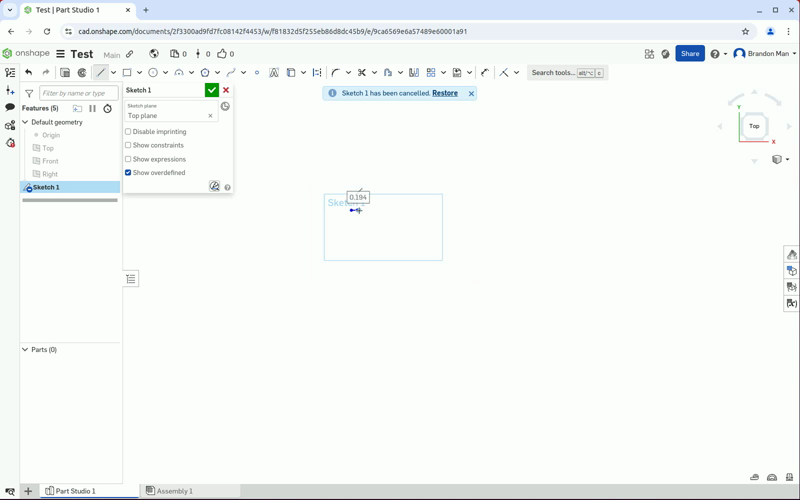
scroll(-6)
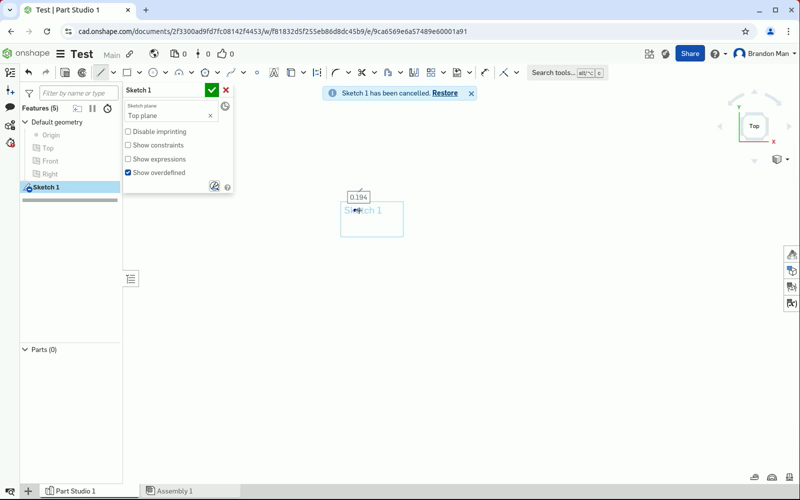
key_up(shift)
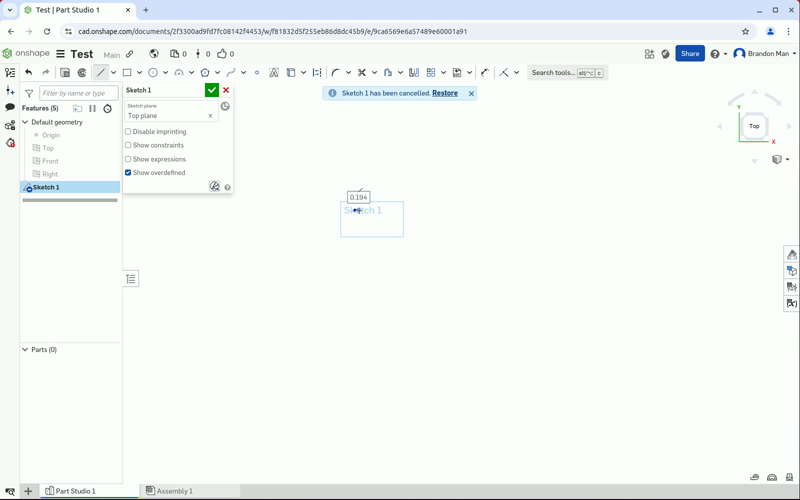
key_down(shift)
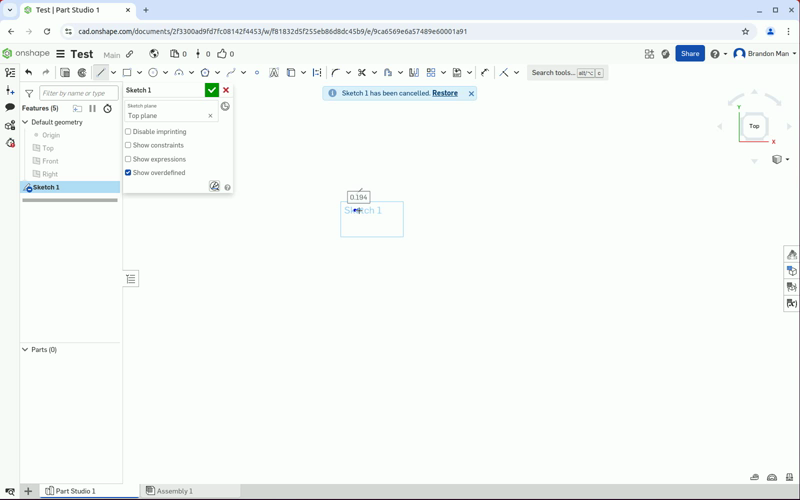
mouse_move(389, 210)
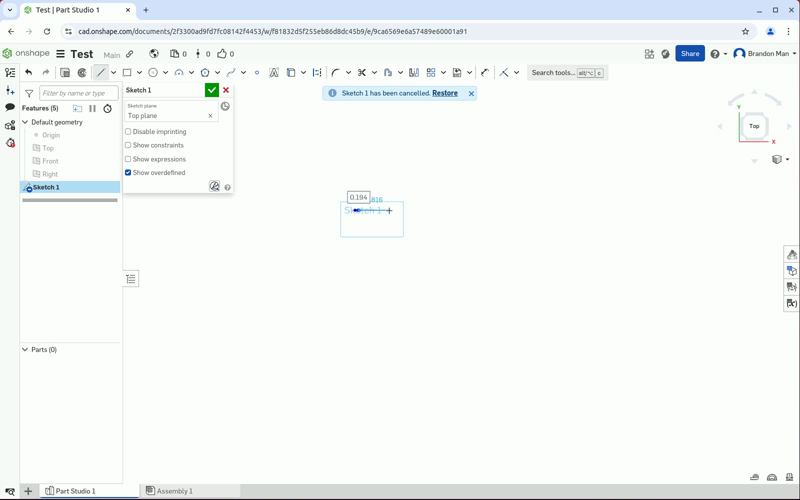
mouse_move(359, 196)
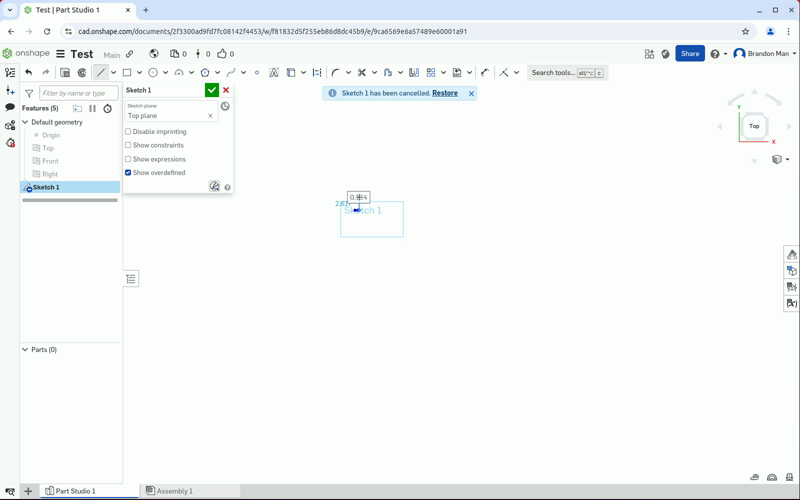
click(359, 196)
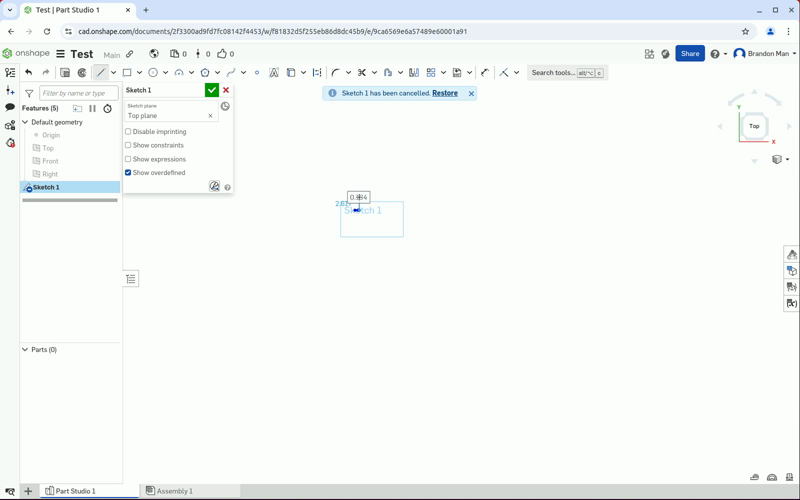
key_up(shift)
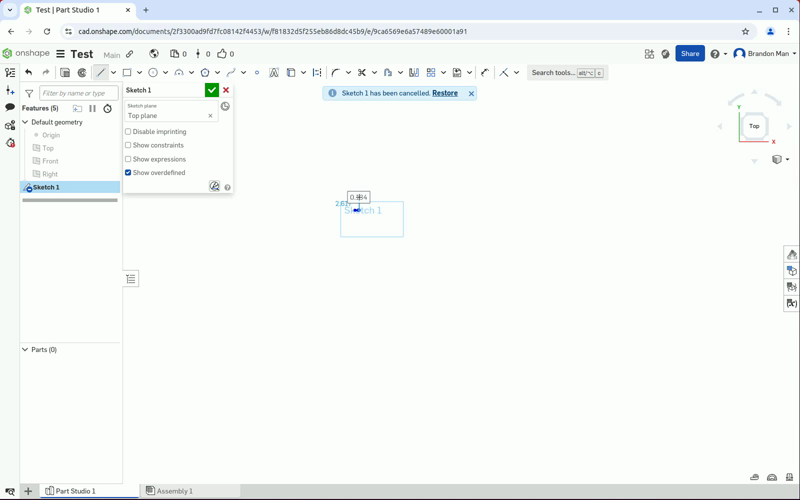
key_down(shift)
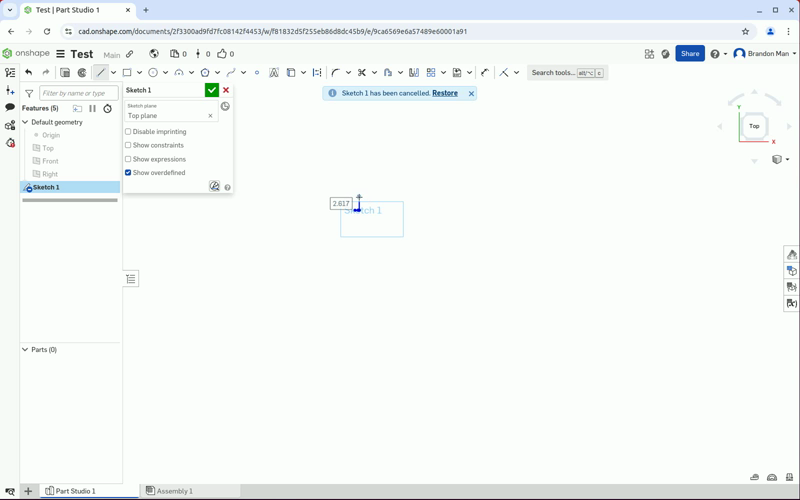
mouse_move(389, 196)
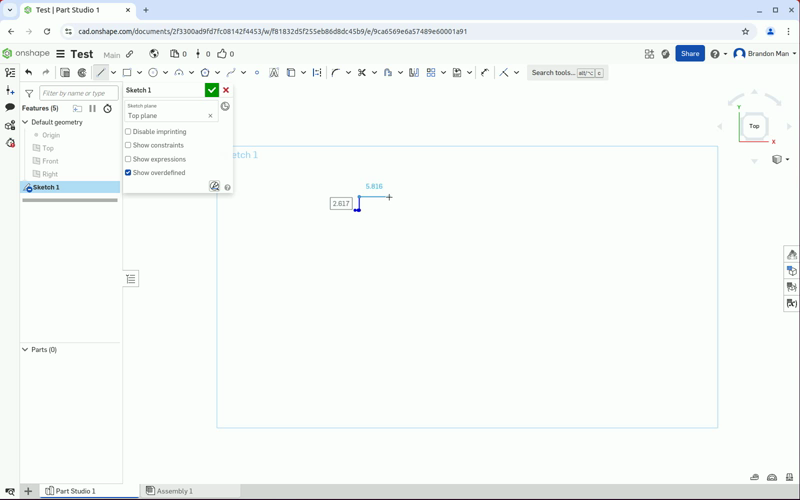
mouse_move(358, 196)
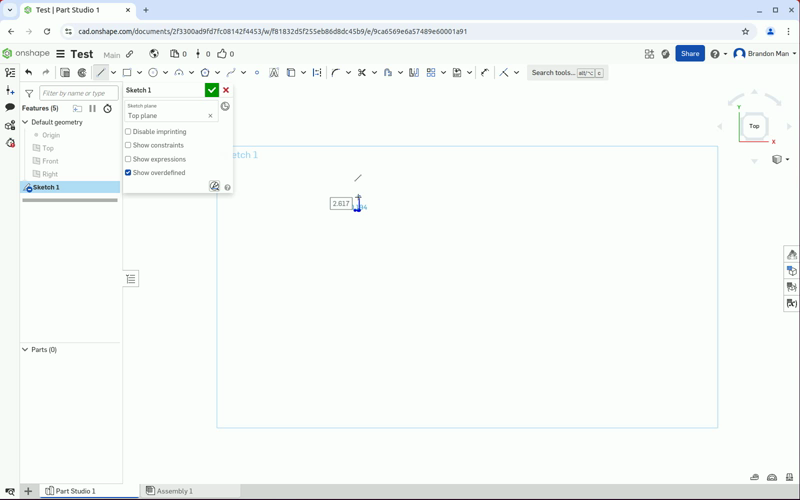
scroll(6)
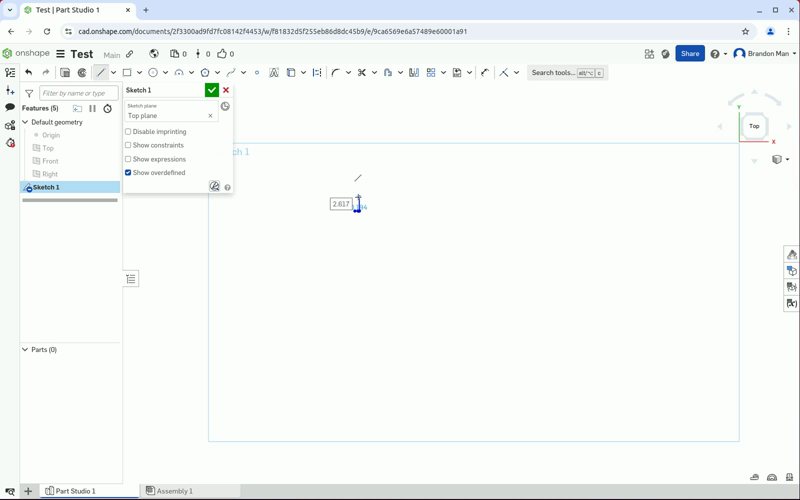
scroll(6)
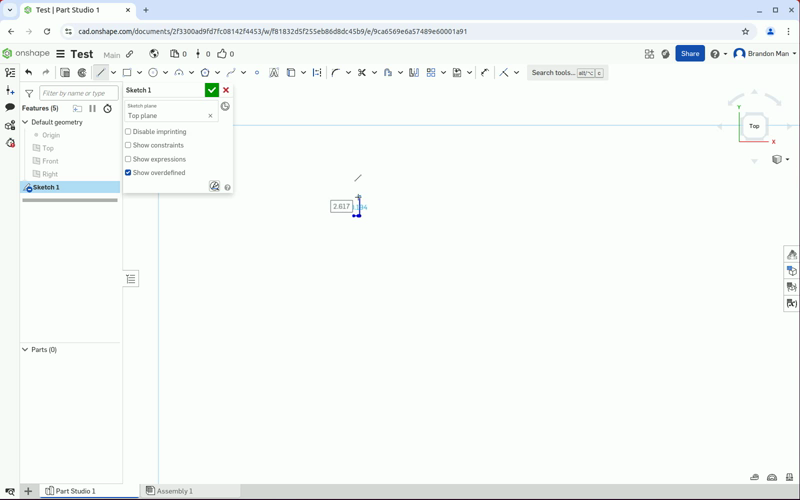
scroll(6)
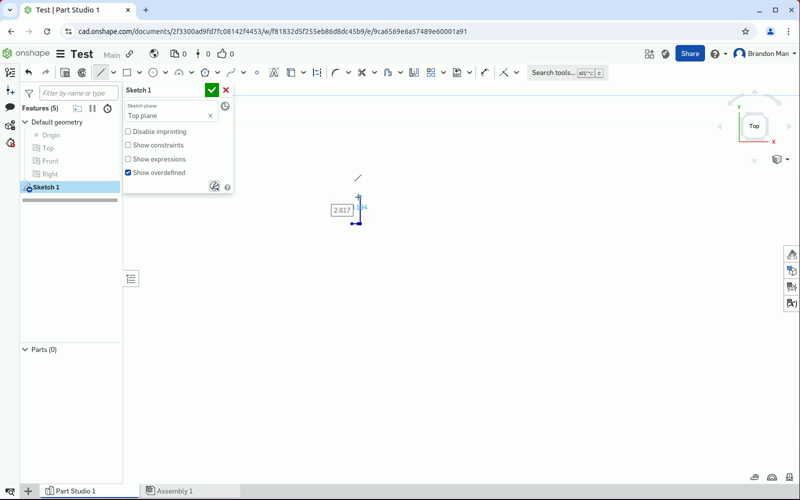
scroll(6)
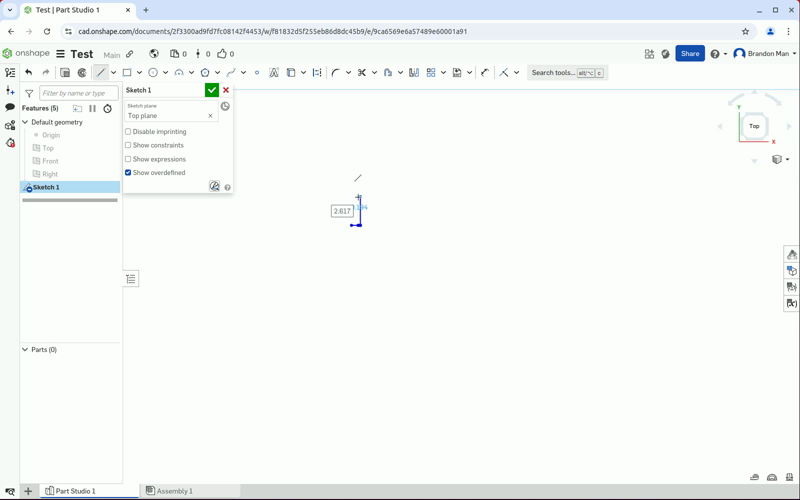
scroll(6)
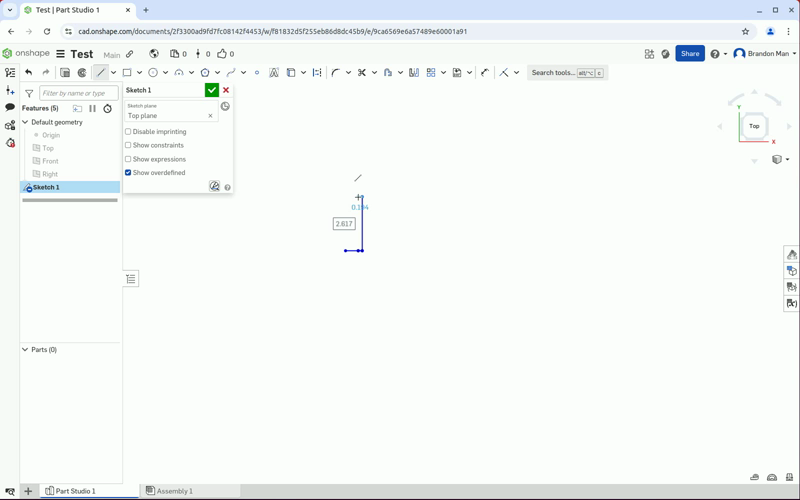
scroll(6)
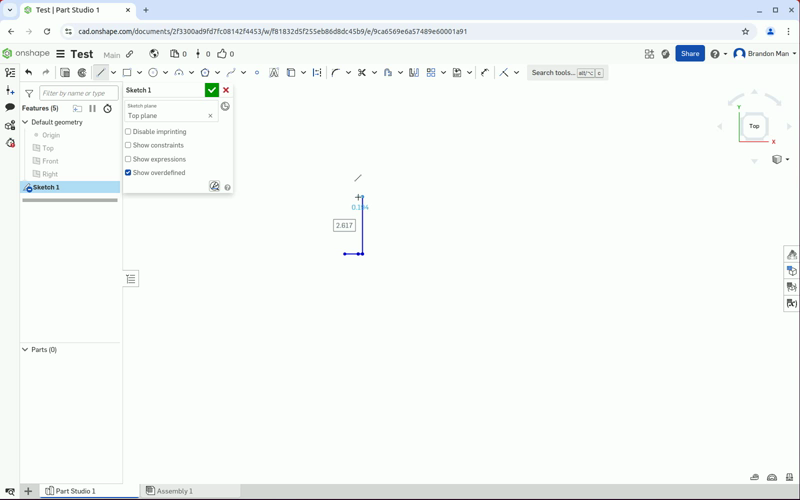
scroll(6)
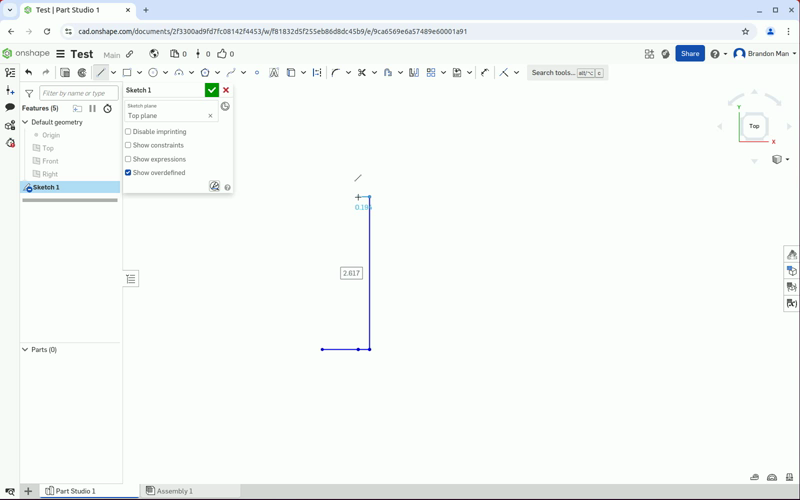
click(358, 196)
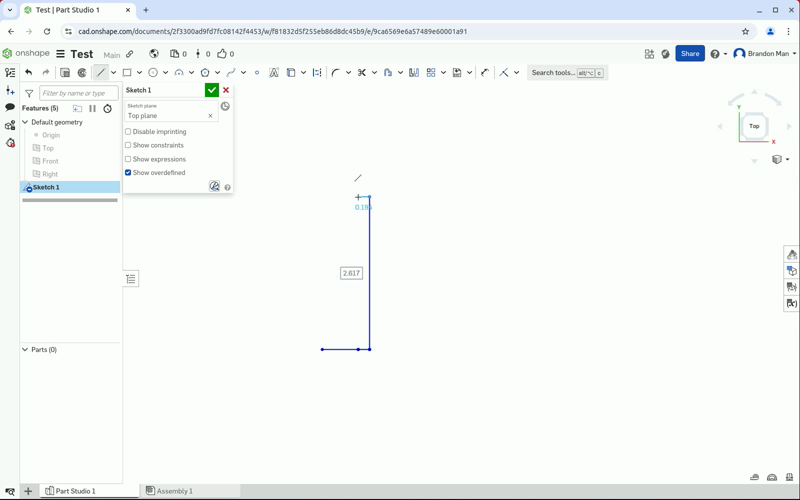
scroll(-6)
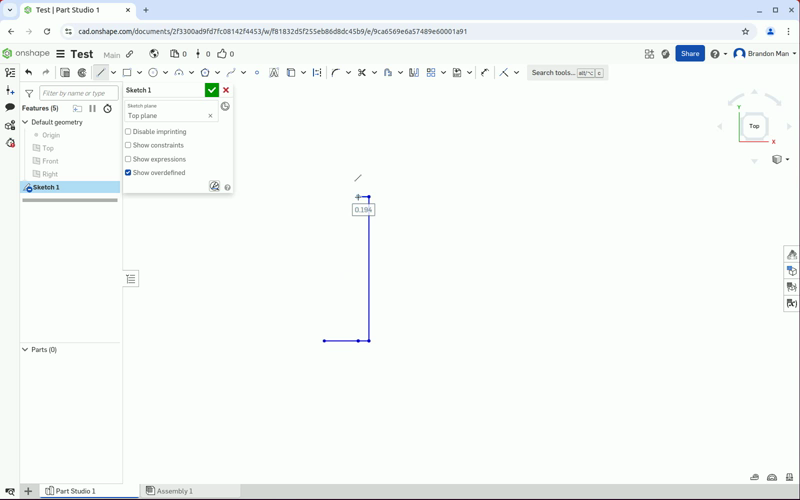
scroll(-6)
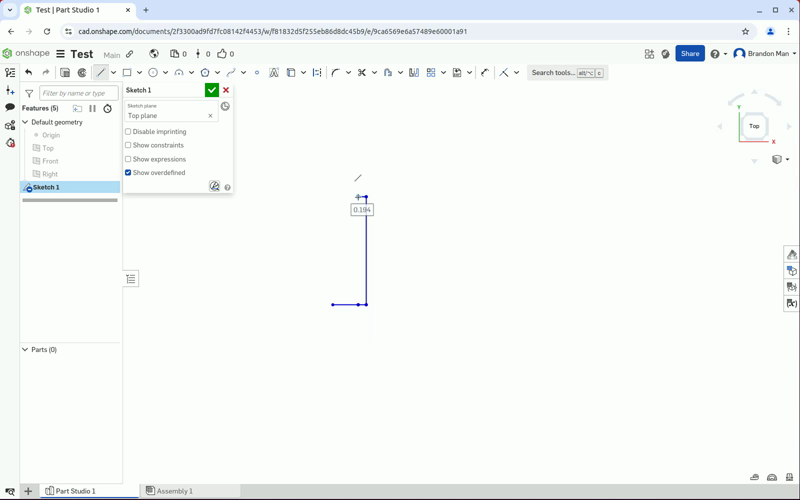
scroll(-6)
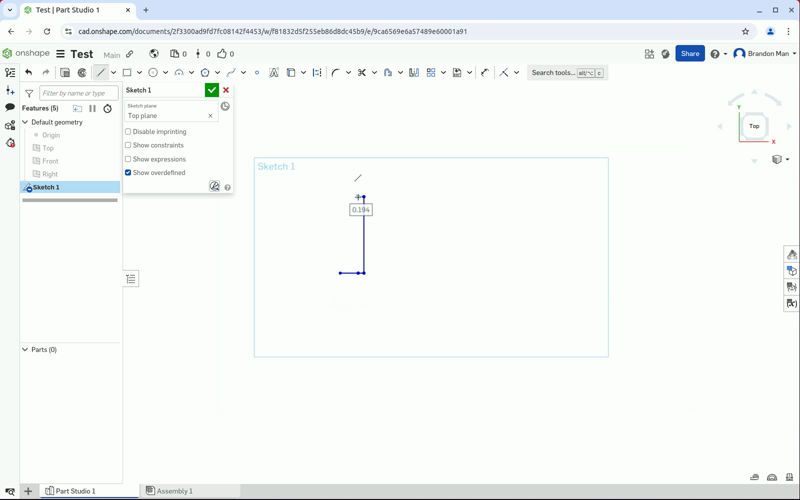
scroll(-6)
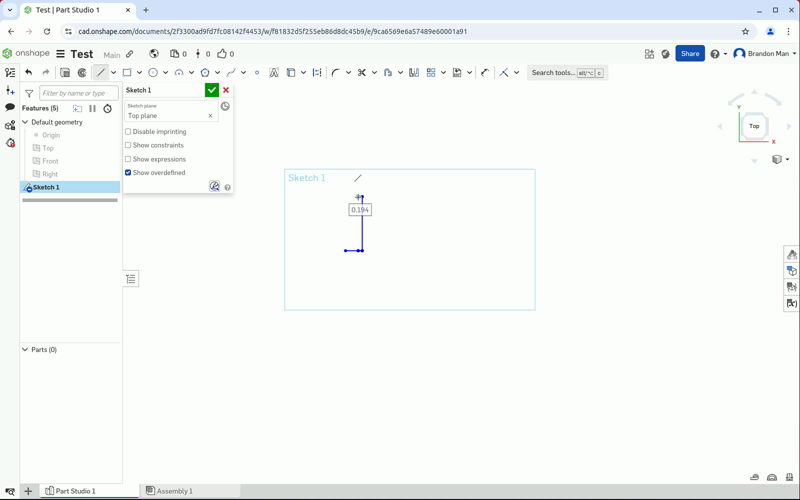
scroll(-6)
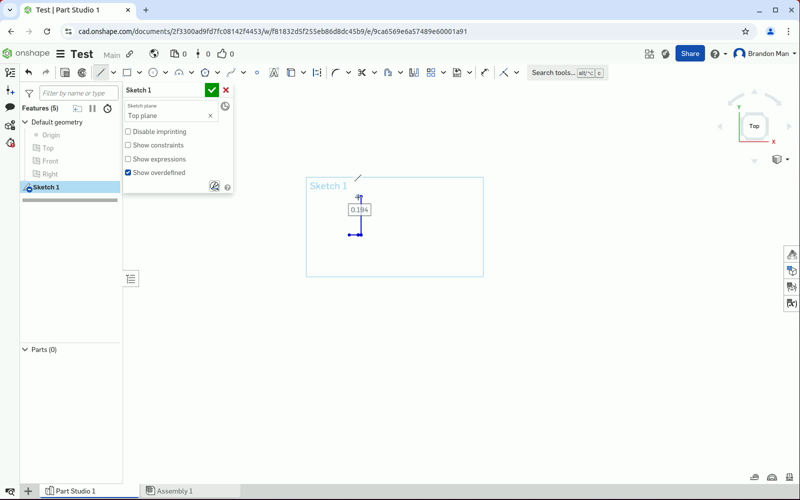
scroll(-6)
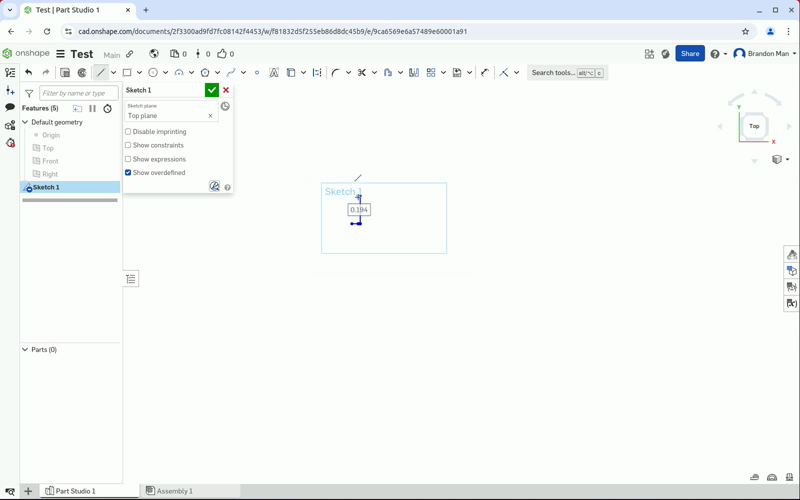
scroll(-6)
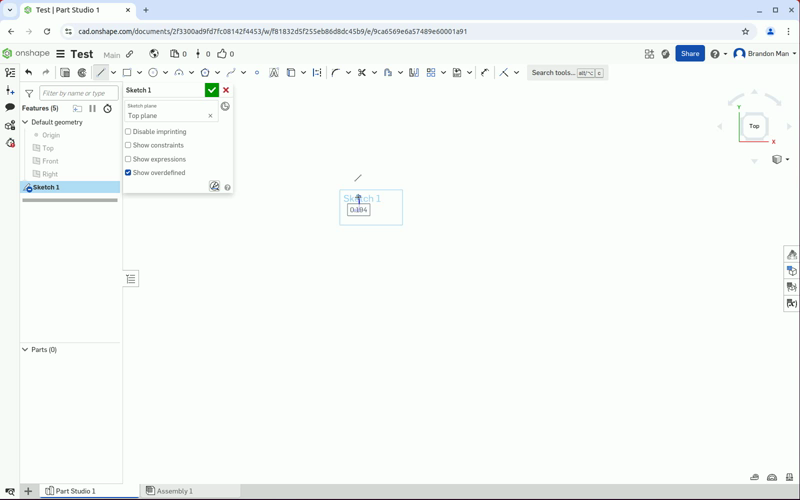
key_up(shift)
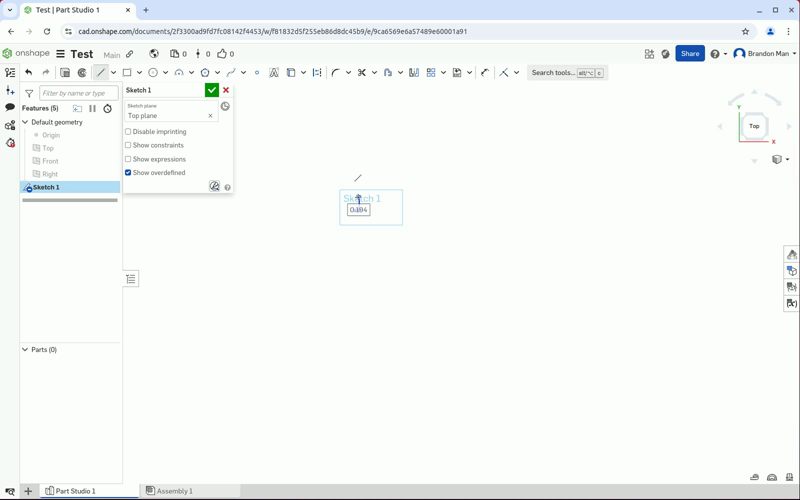
key_down(shift)
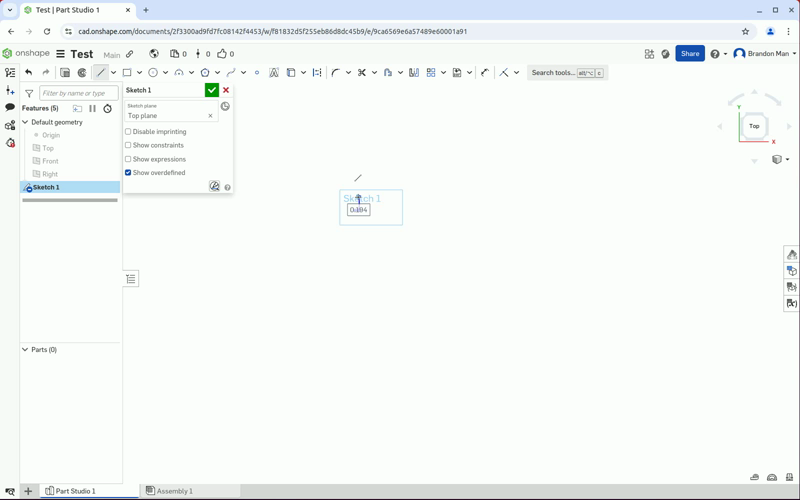
mouse_move(388, 196)
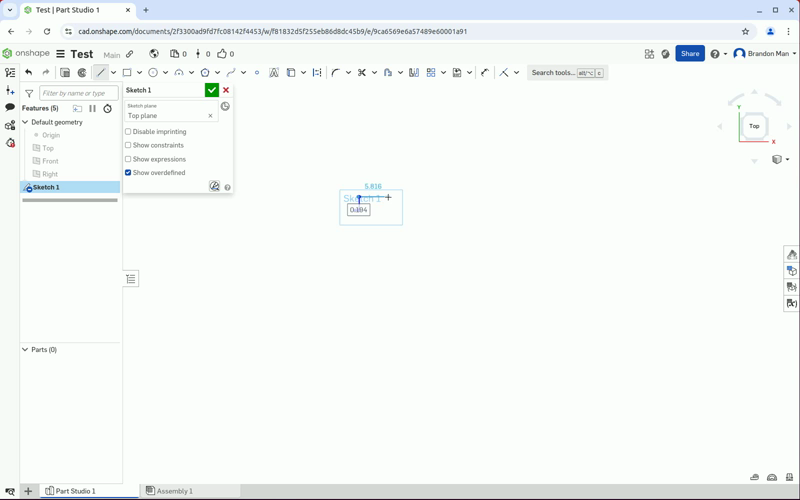
mouse_move(355, 196)
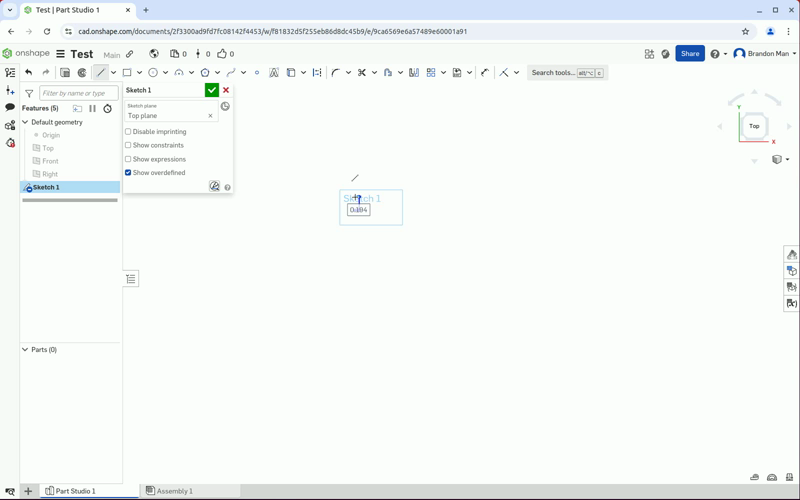
scroll(6)
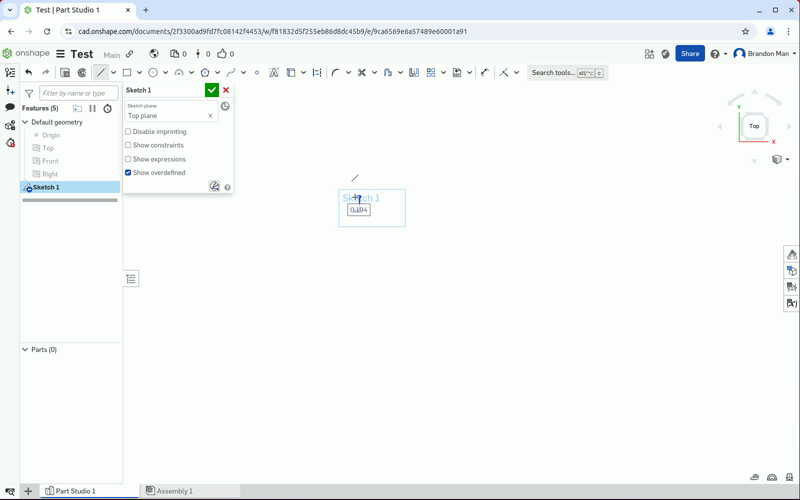
scroll(6)
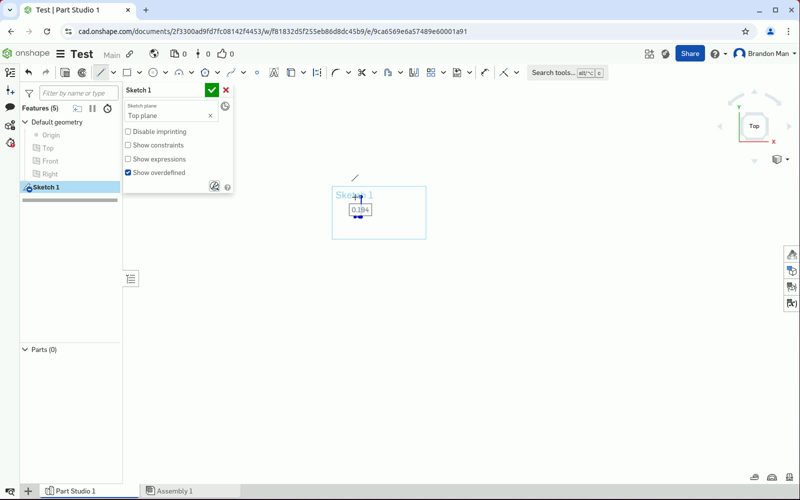
scroll(6)
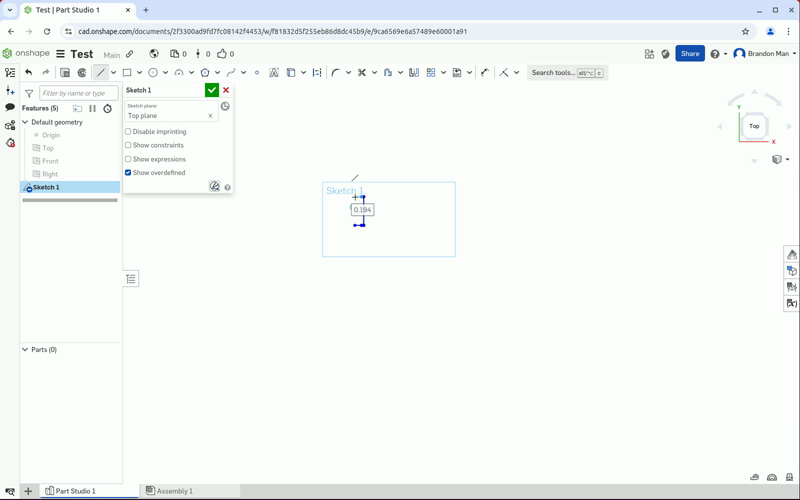
scroll(6)
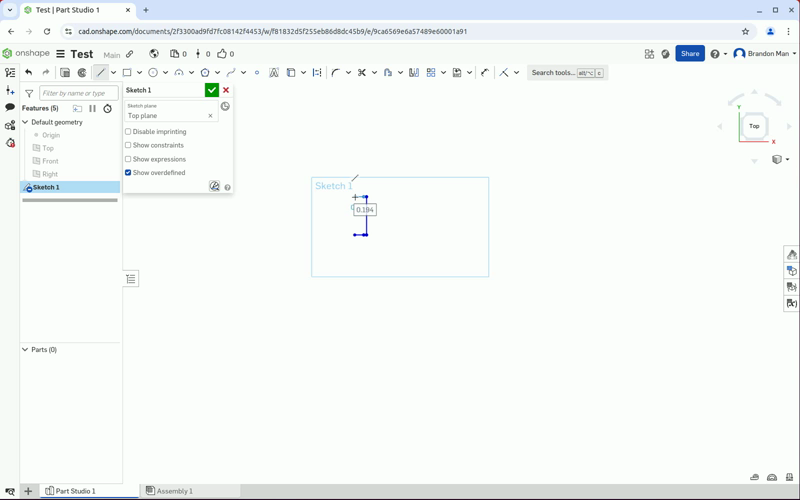
scroll(6)
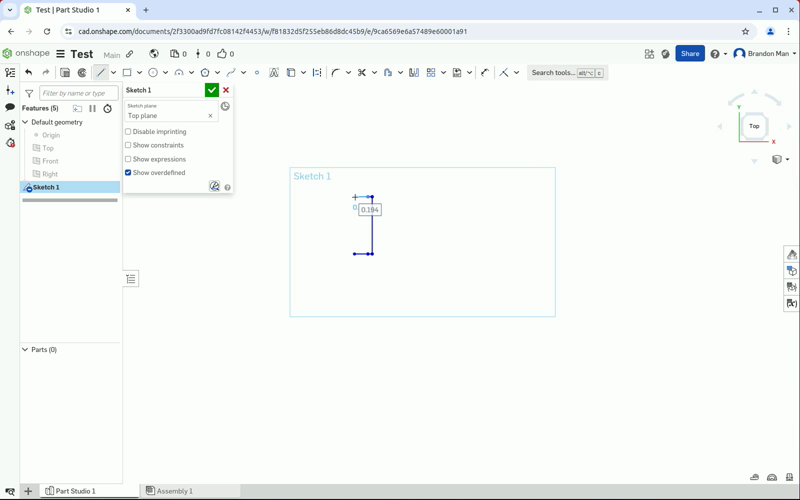
scroll(6)
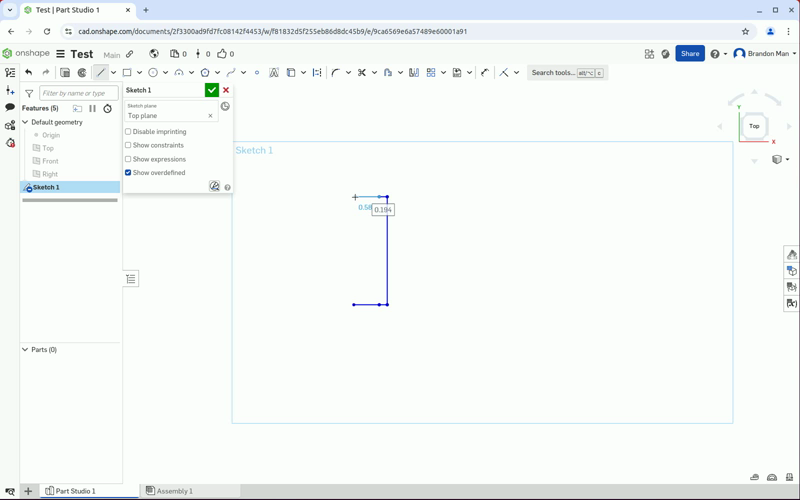
scroll(6)
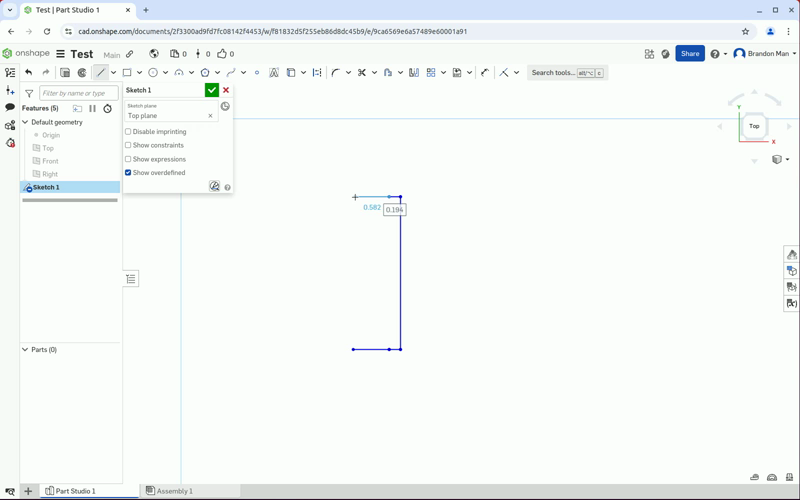
click(355, 196)
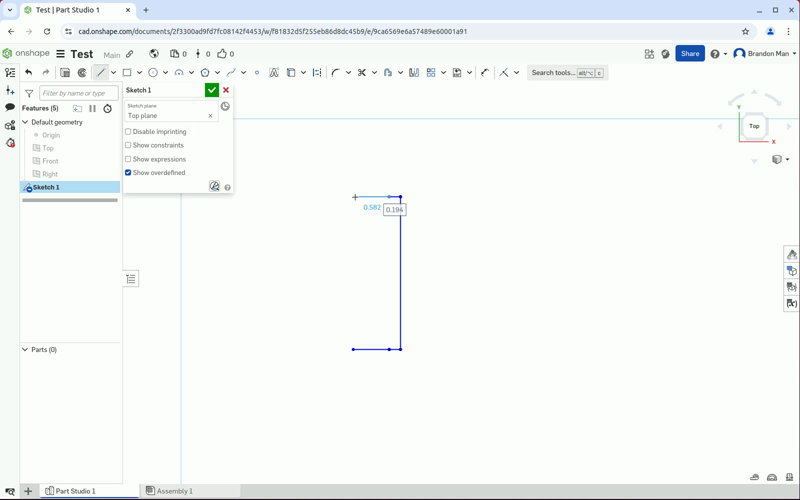
scroll(-6)
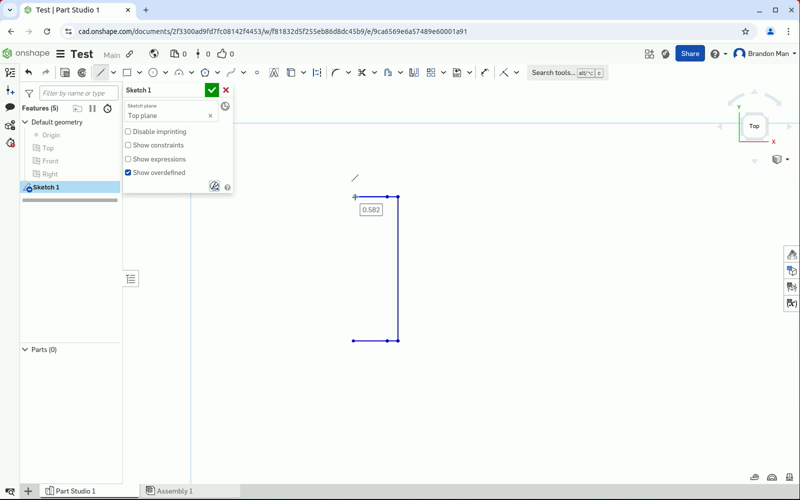
scroll(-6)
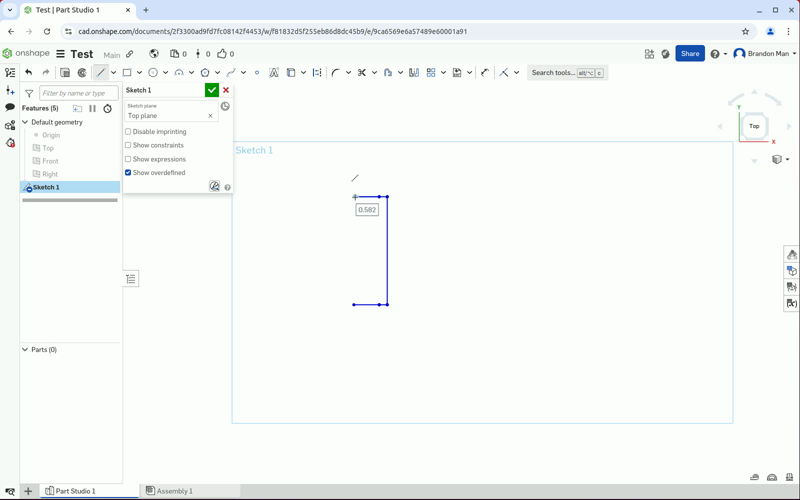
scroll(-6)
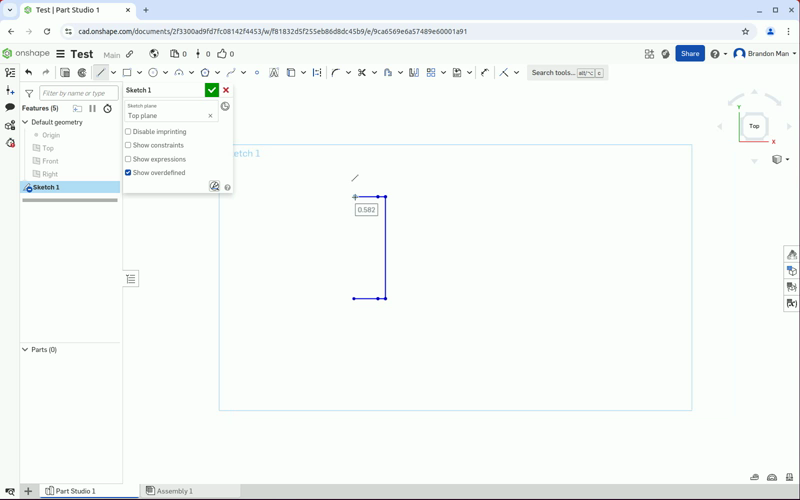
scroll(-6)
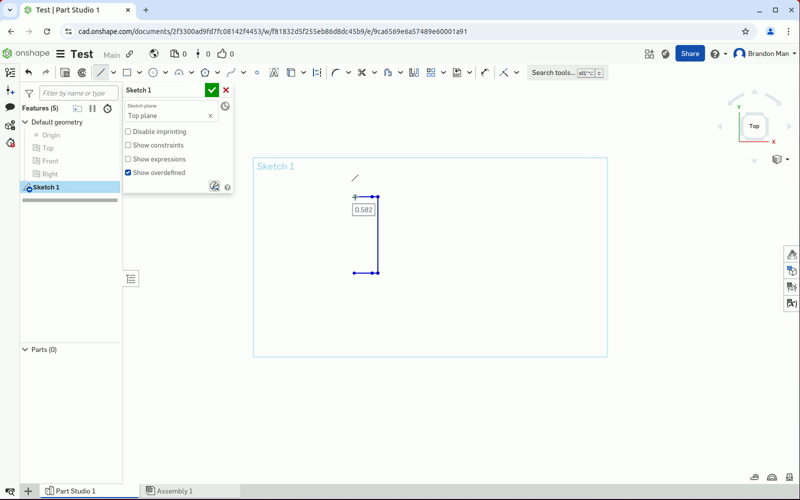
scroll(-6)
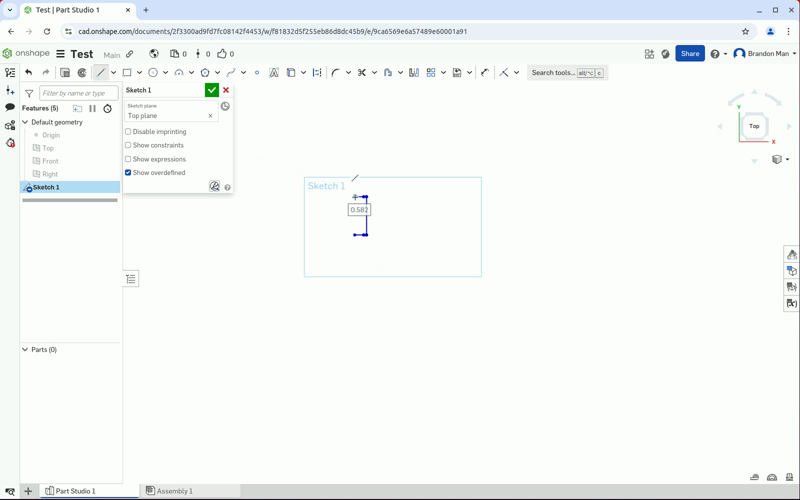
scroll(-6)
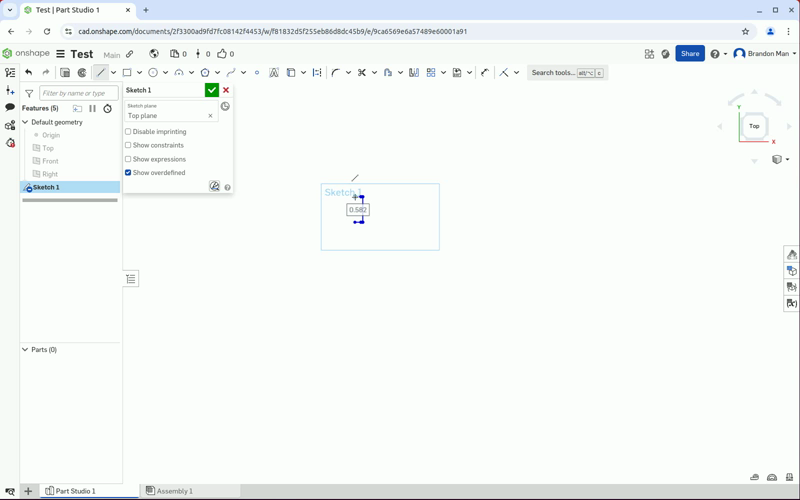
scroll(-6)
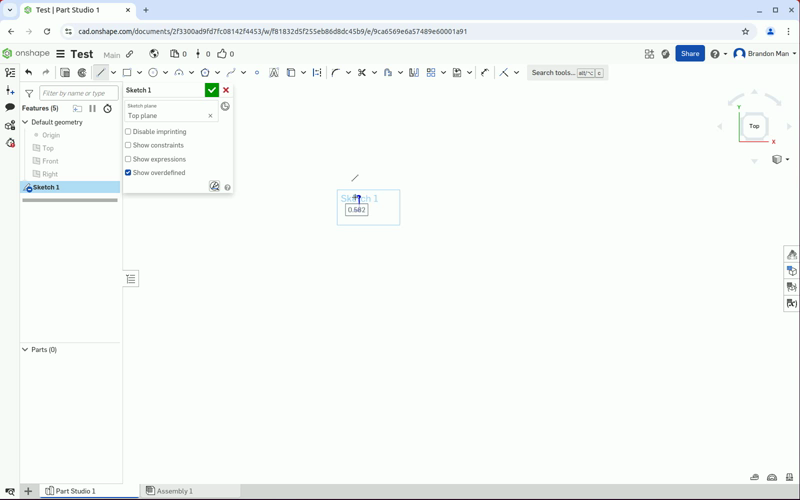
key_up(shift)
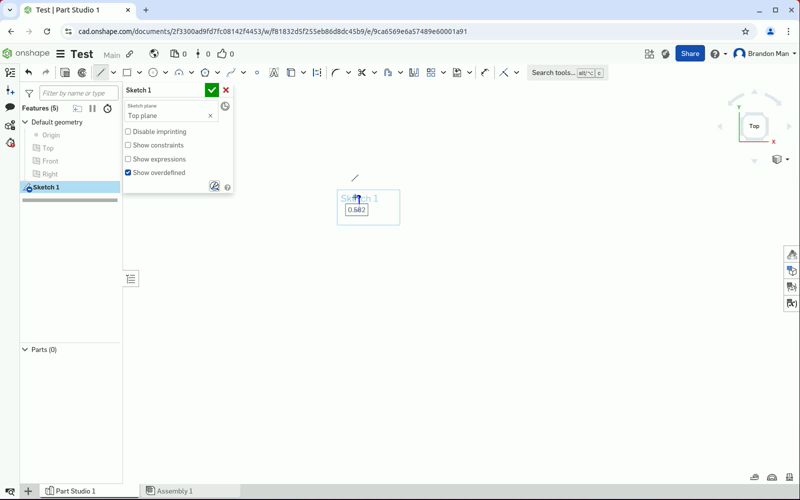
mouse_move(385, 196)
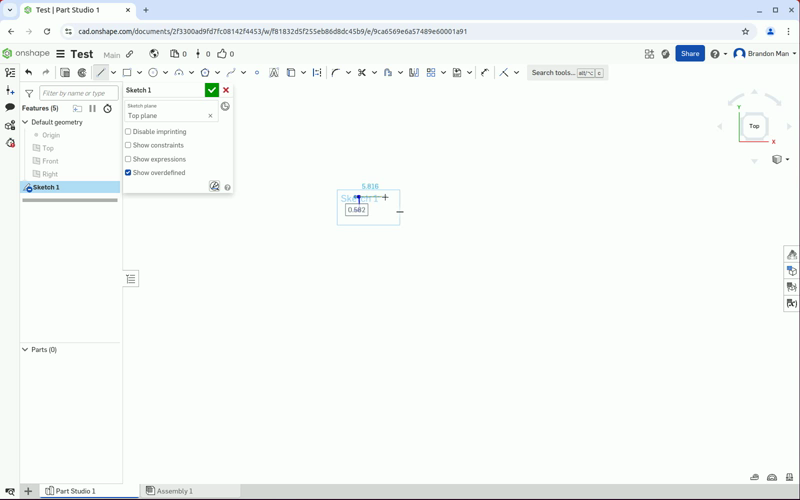
key_down(shift)
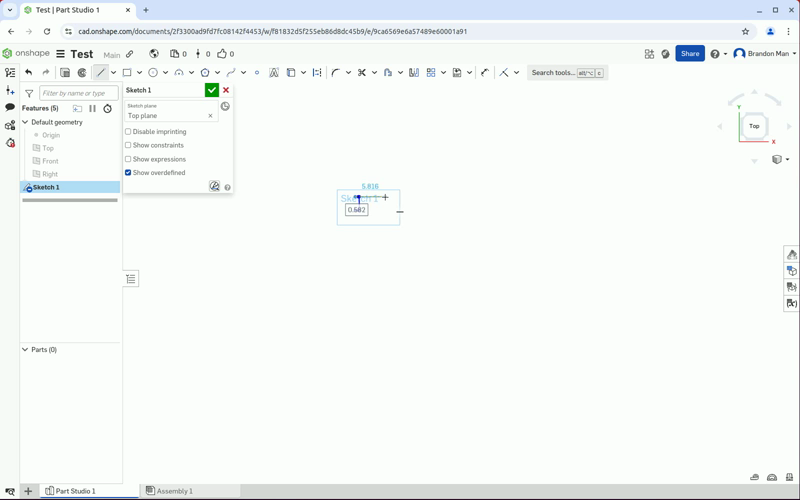
mouse_move(355, 210)
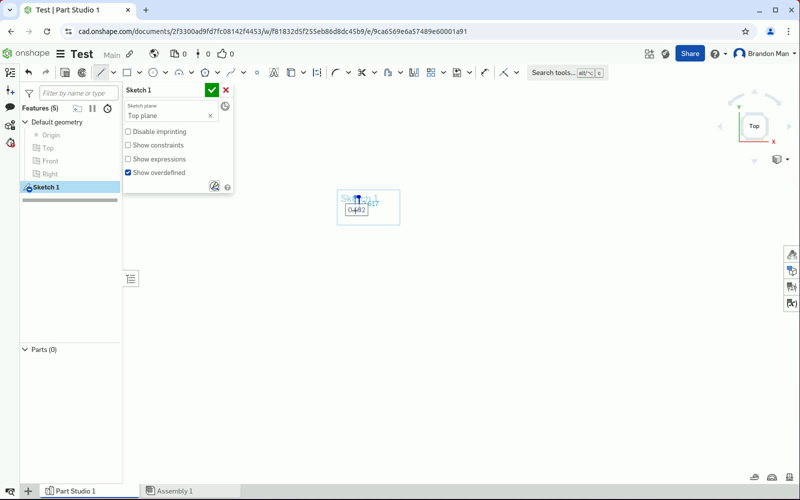
scroll(6)
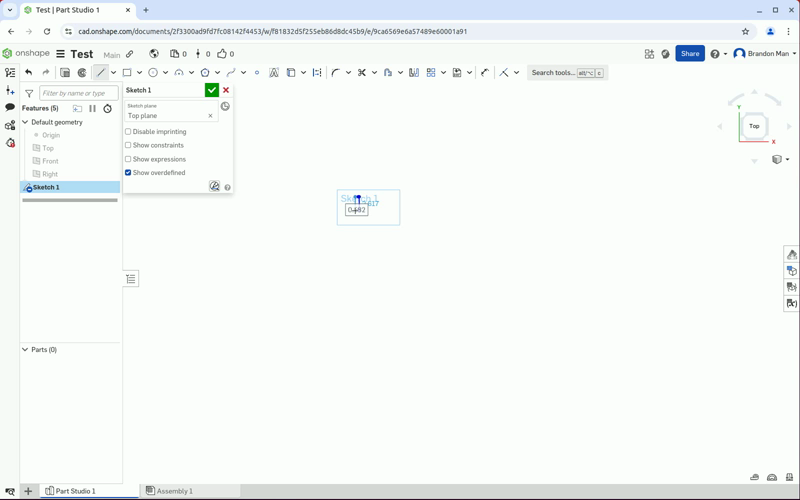
scroll(6)
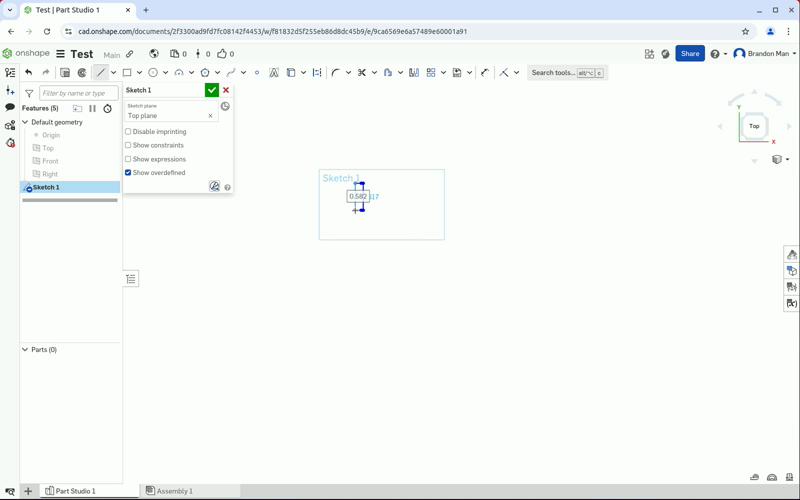
scroll(6)
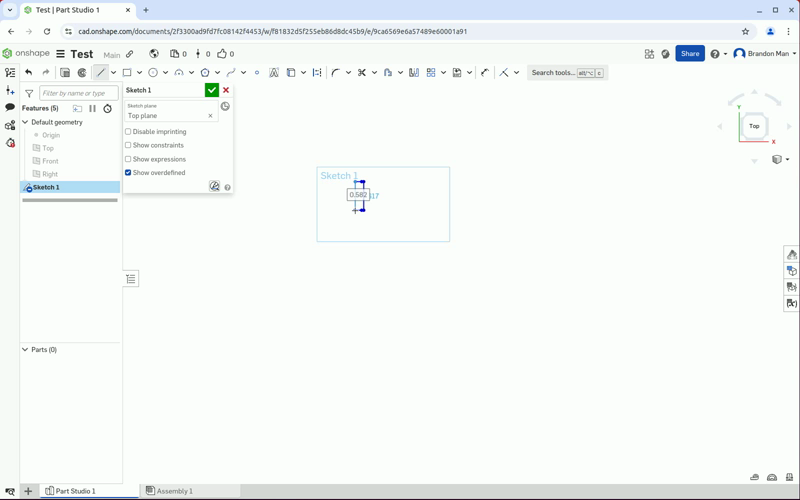
scroll(6)
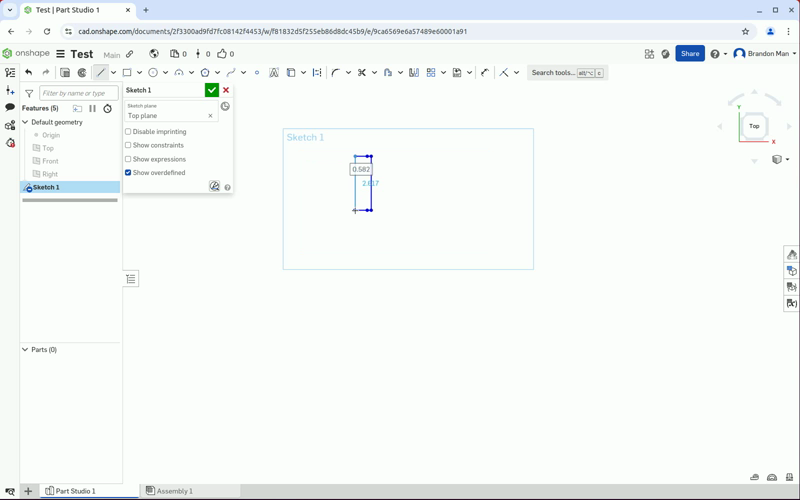
scroll(6)
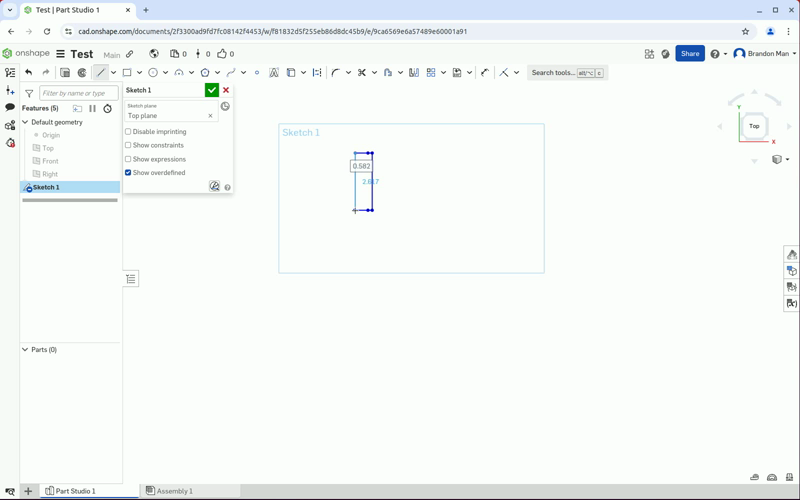
scroll(6)
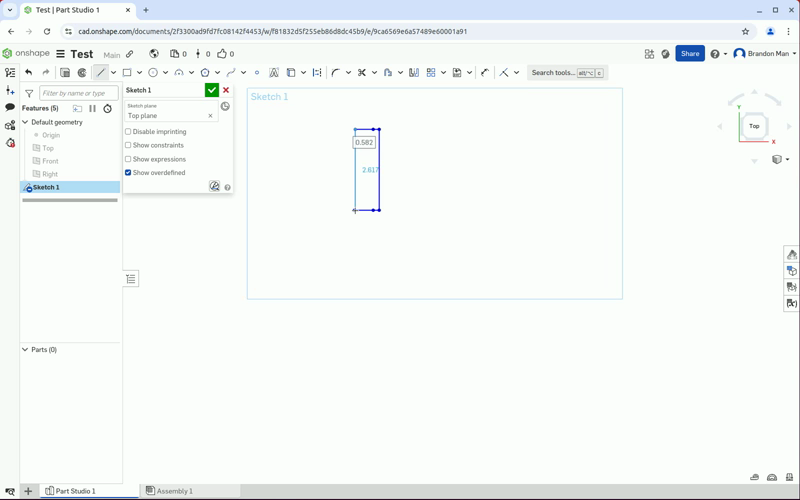
scroll(6)
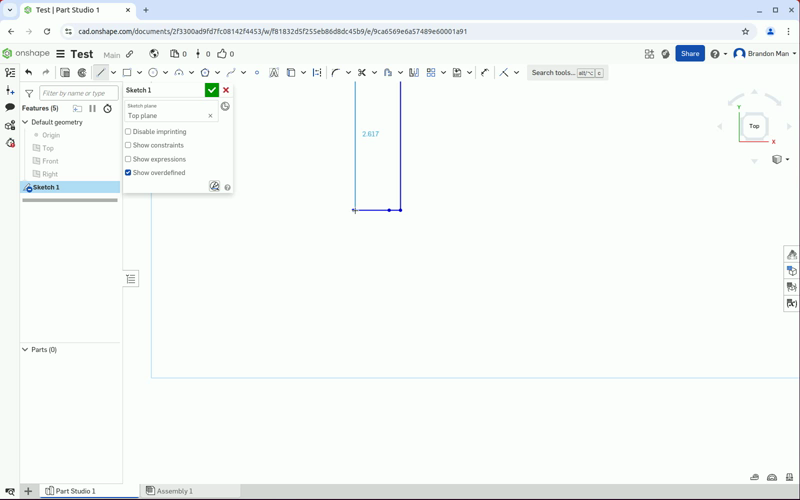
key_up(shift)
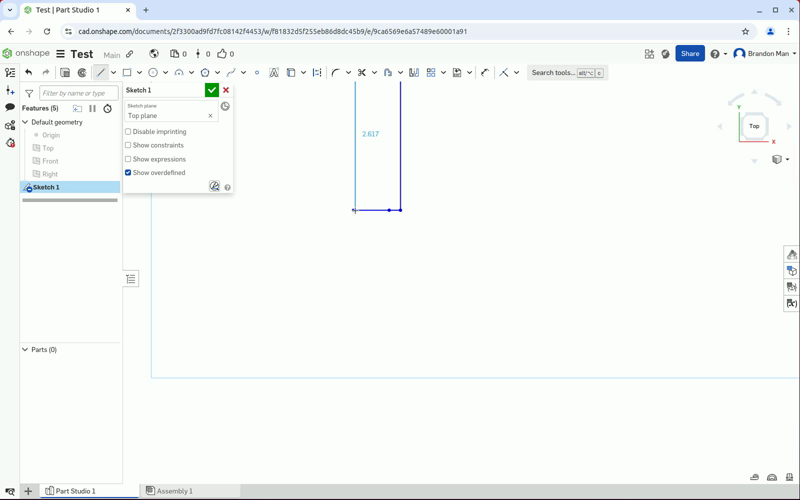
click(355, 210)
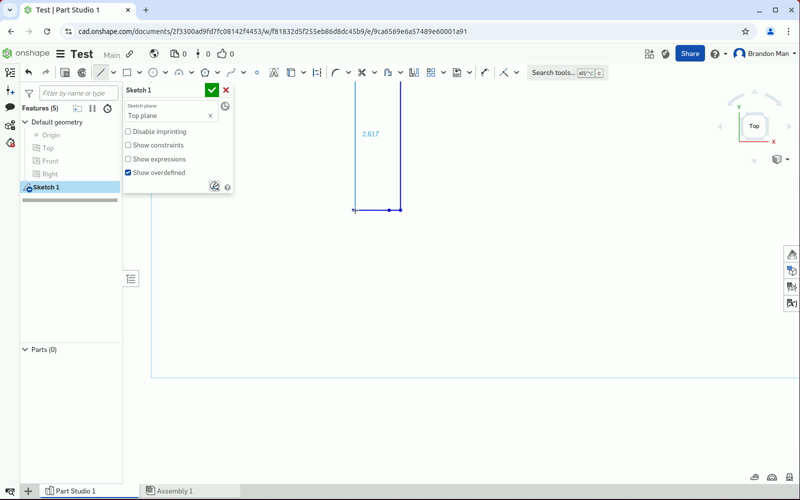
scroll(-6)
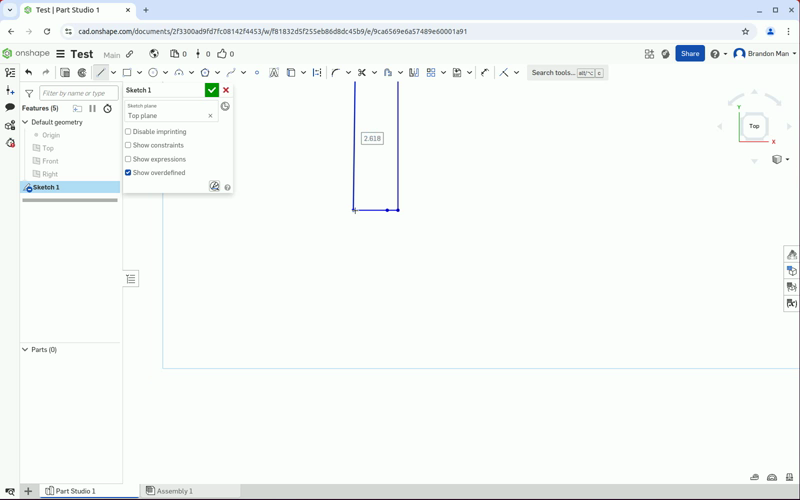
scroll(-6)
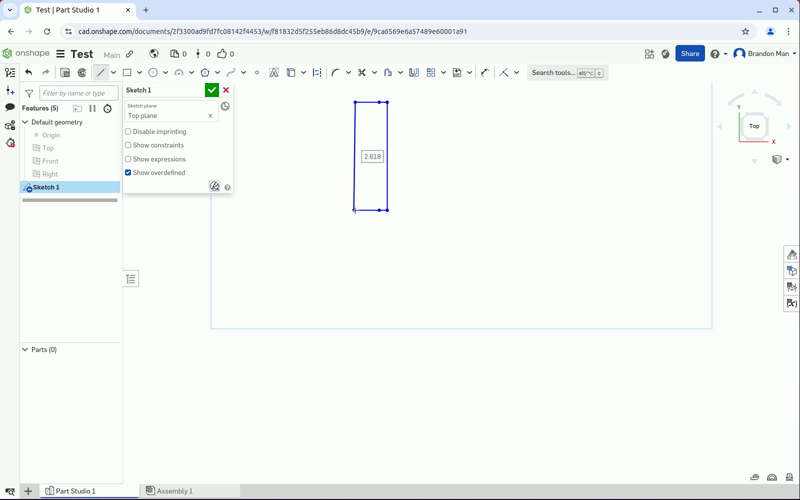
scroll(-6)
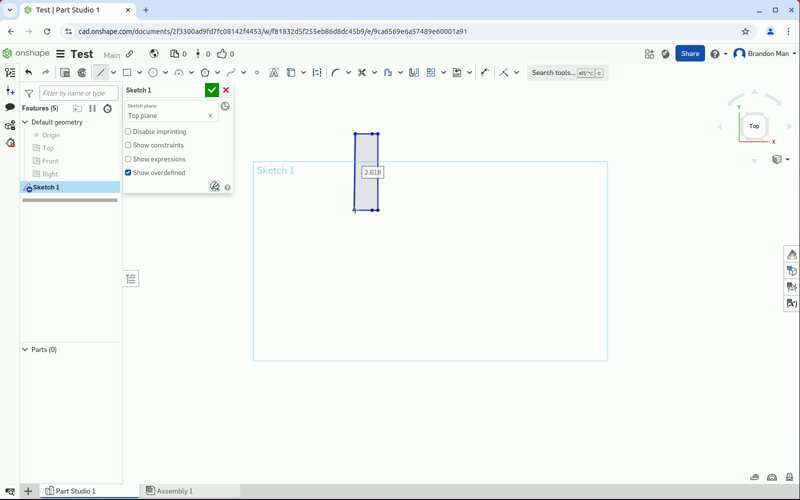
scroll(-6)
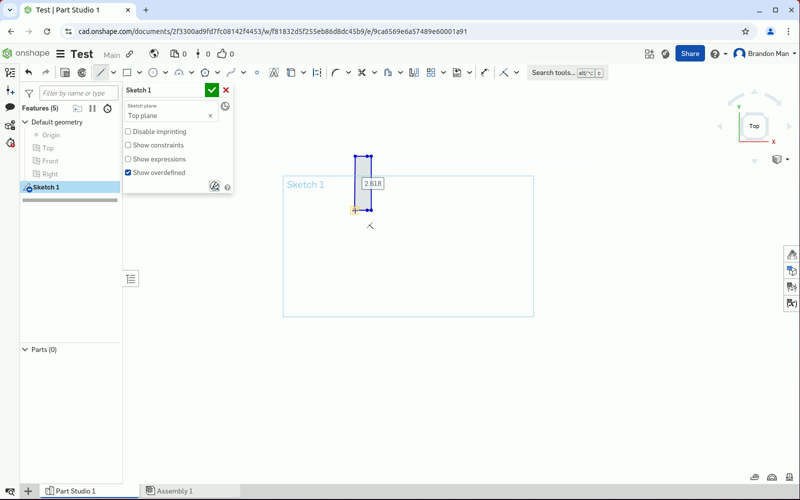
scroll(-6)
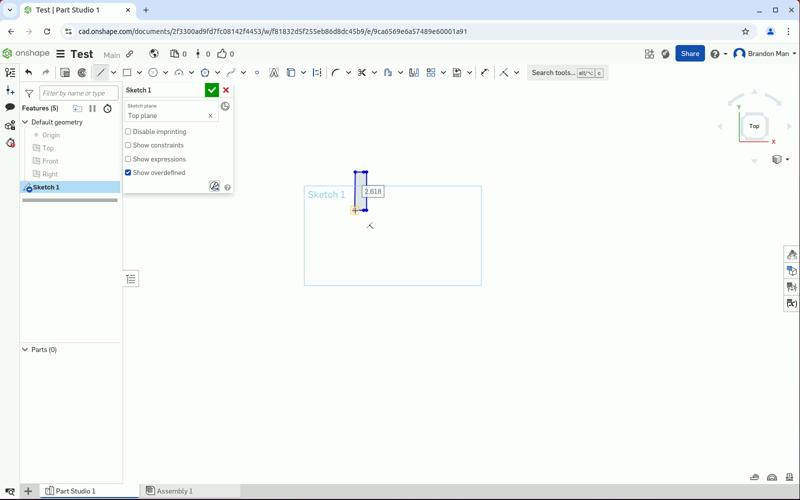
scroll(-6)
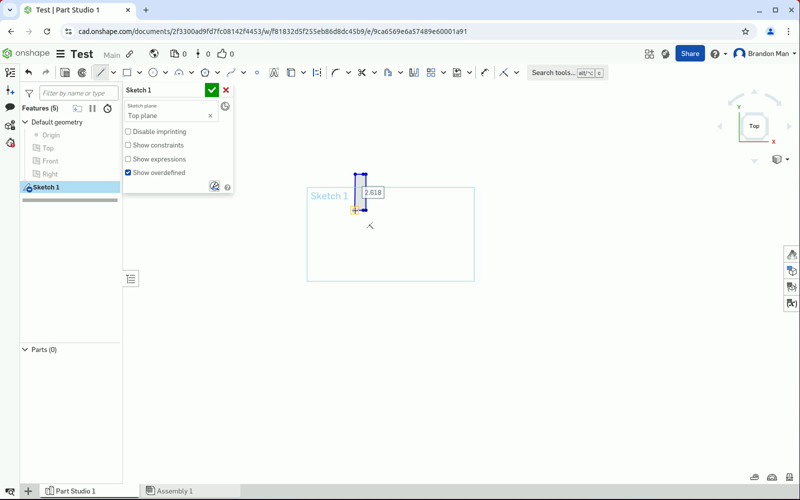
scroll(-6)
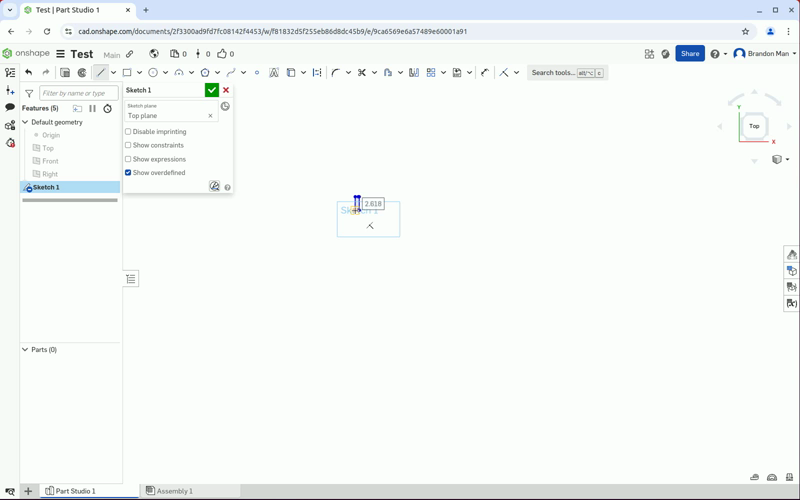
key(esc)
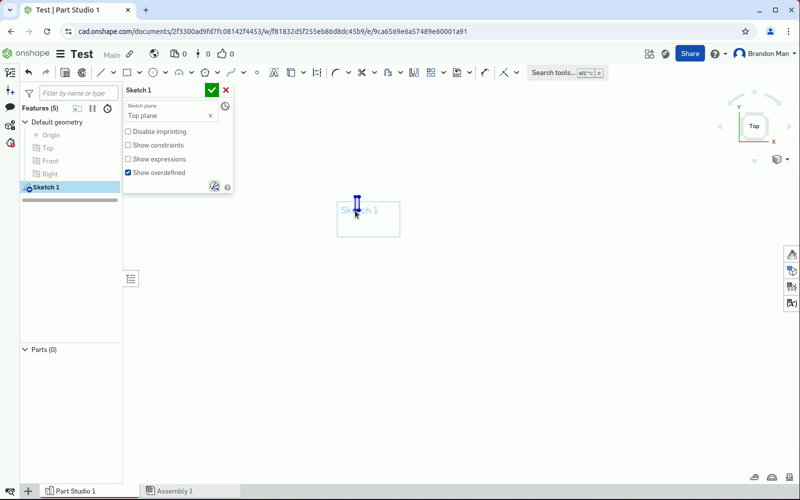
mouse_move(358, 202)
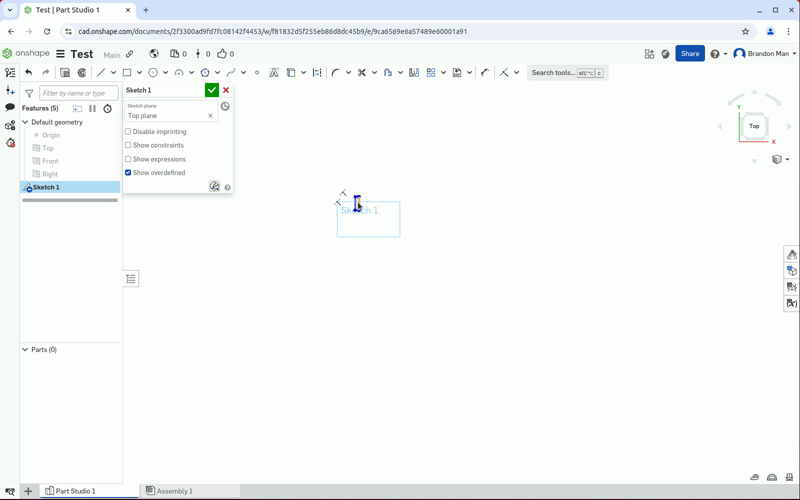
scroll(6)
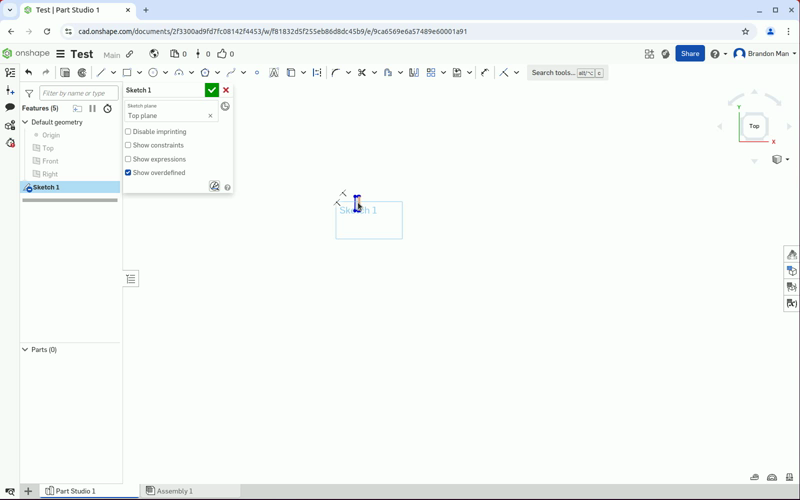
scroll(6)
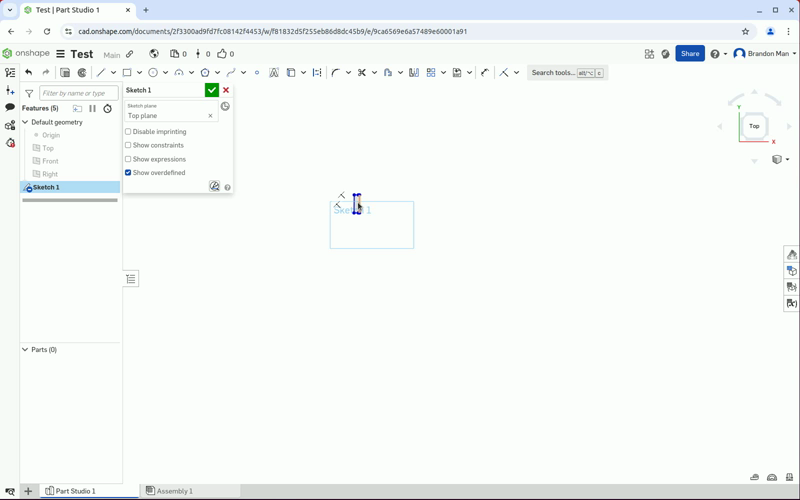
scroll(6)
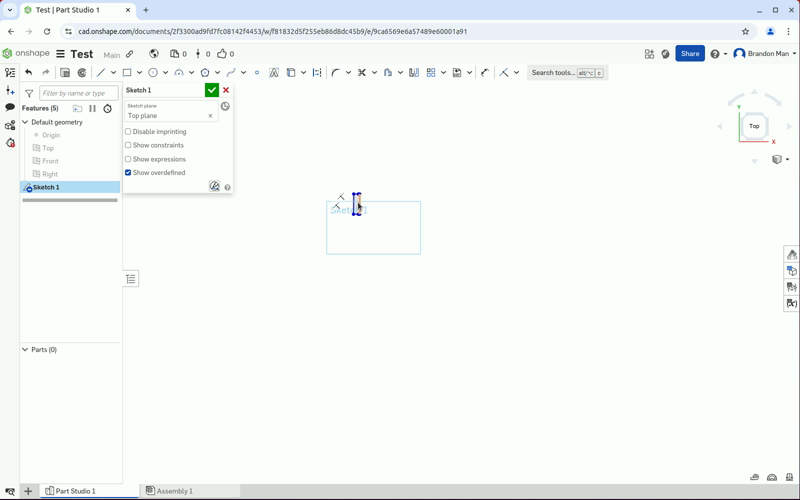
scroll(6)
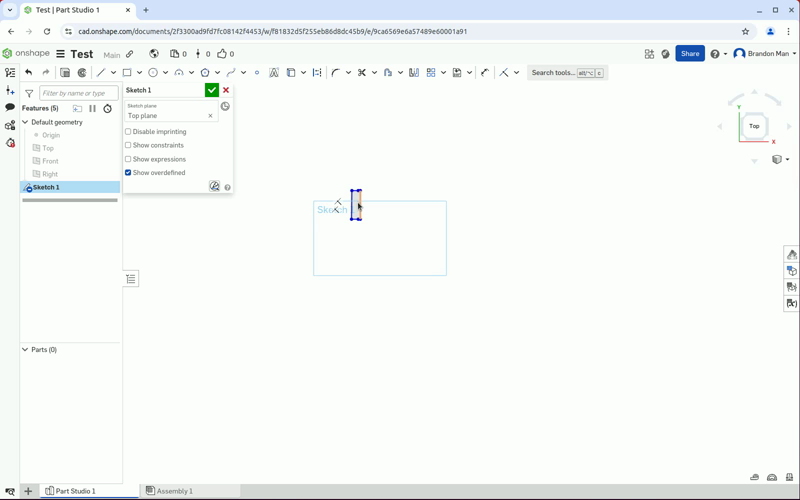
scroll(6)
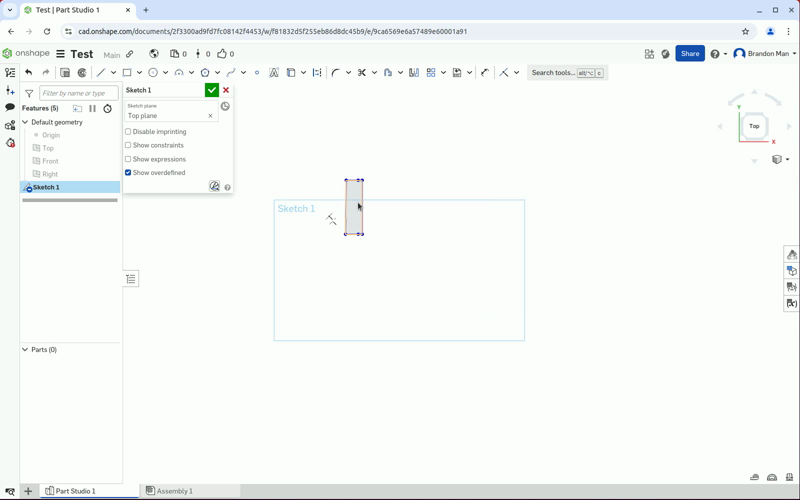
scroll(6)
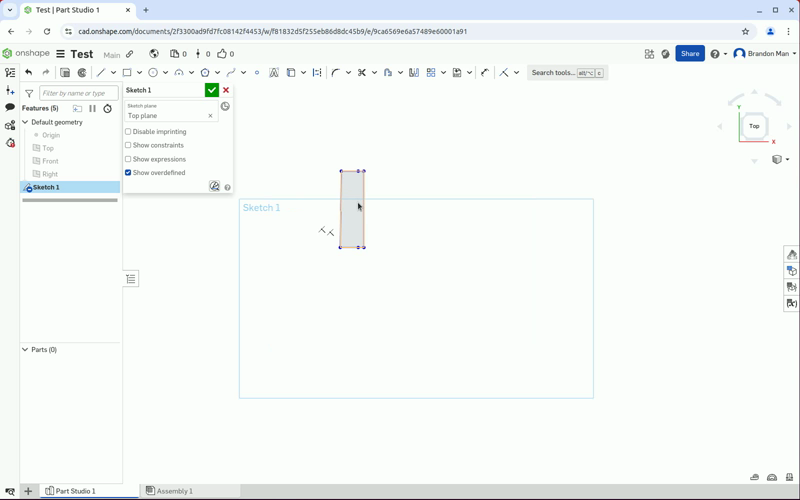
scroll(6)
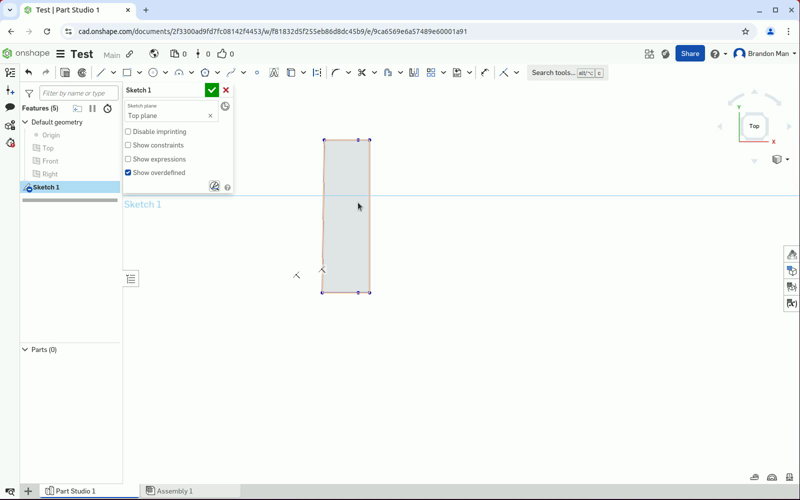
click(358, 202)
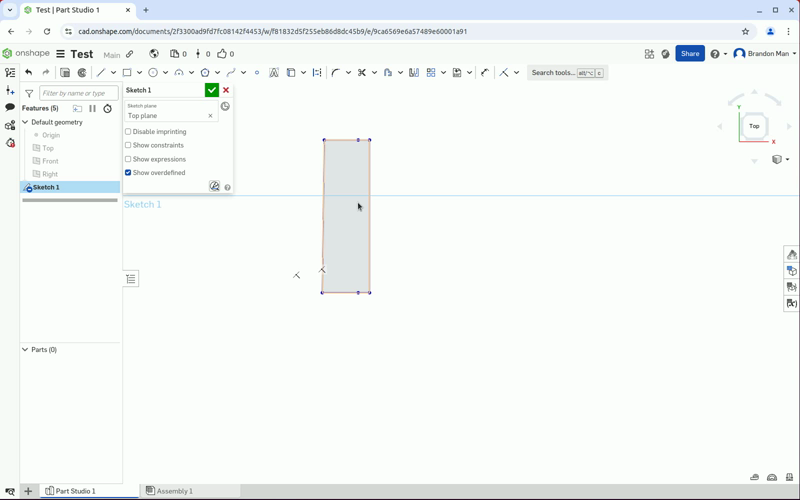
scroll(-6)
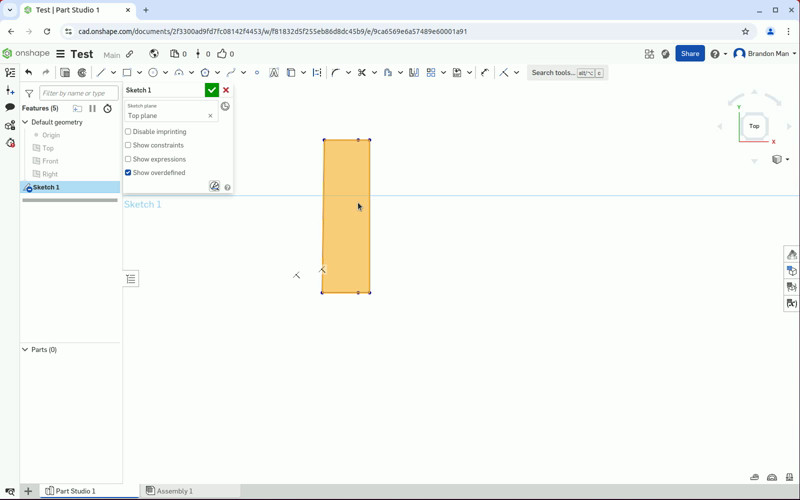
scroll(-6)
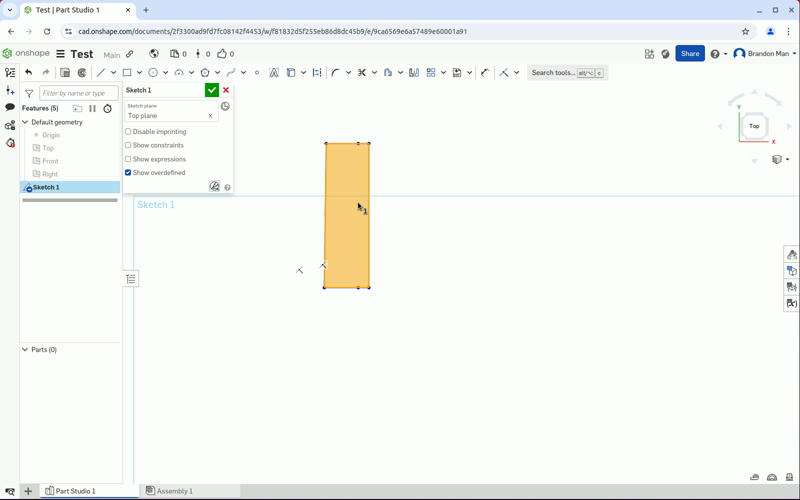
scroll(-6)
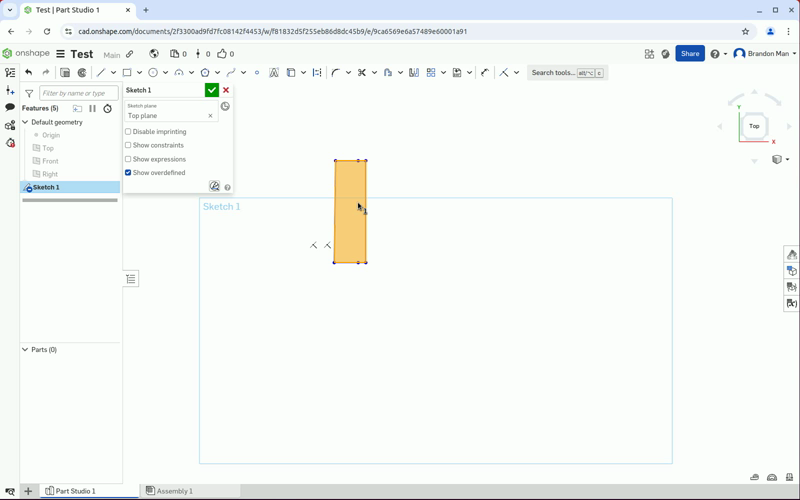
scroll(-6)
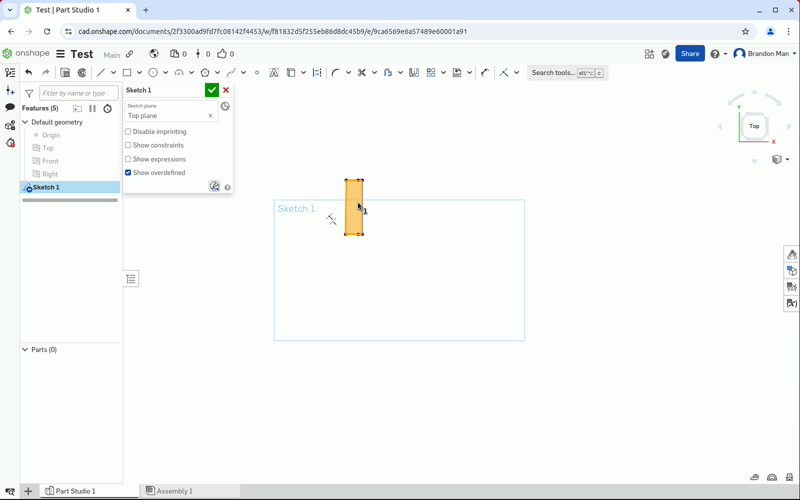
scroll(-6)
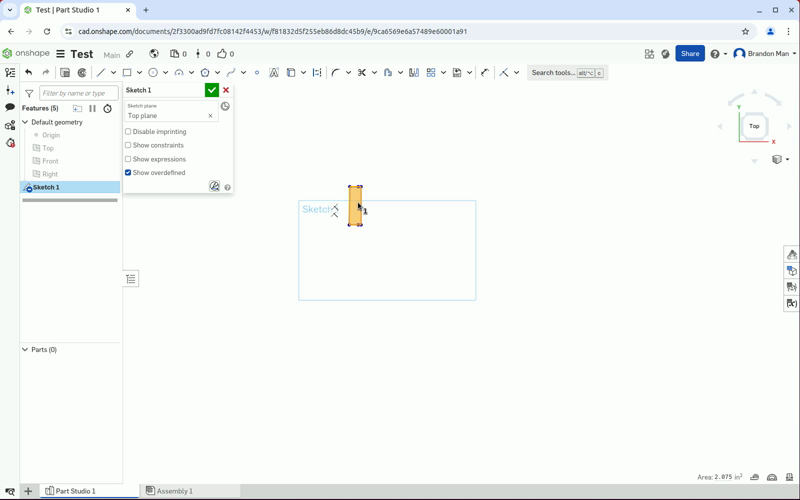
scroll(-6)
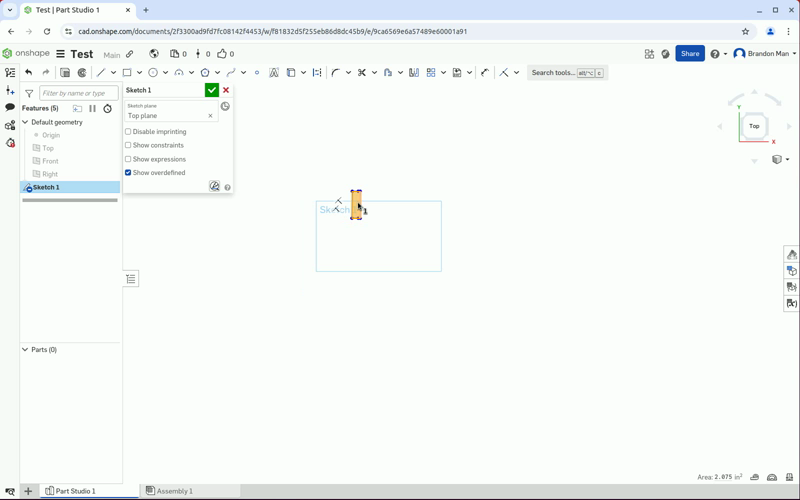
scroll(-6)
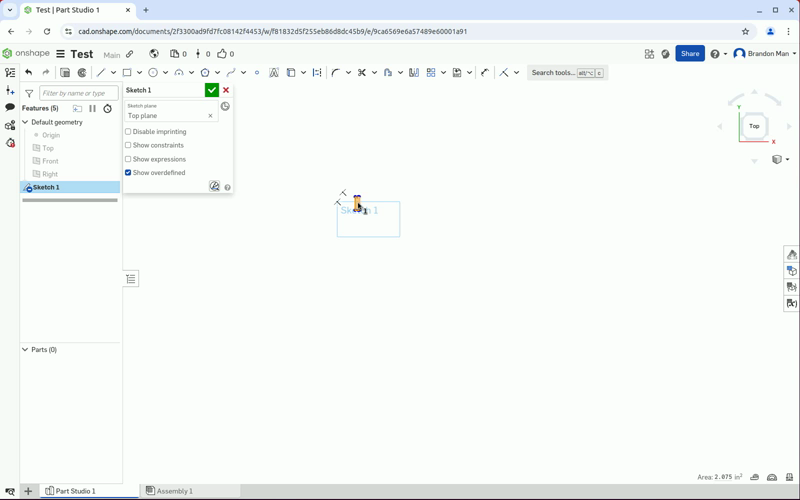
mouse_move(73, 352)
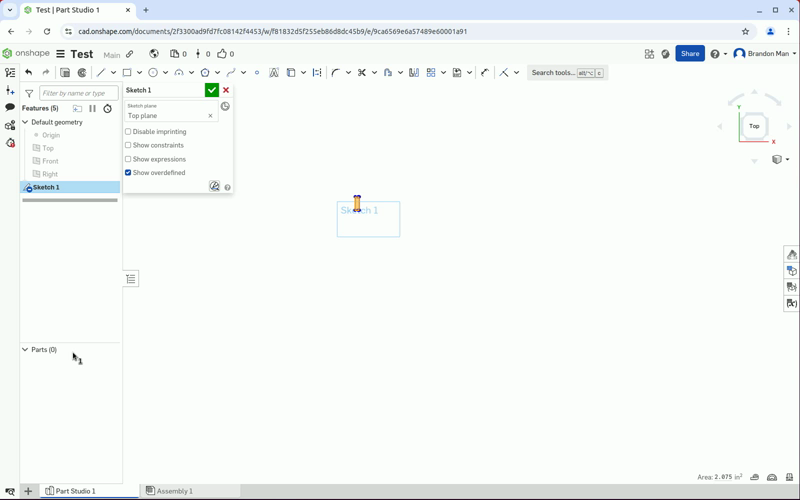
key(shift+y)
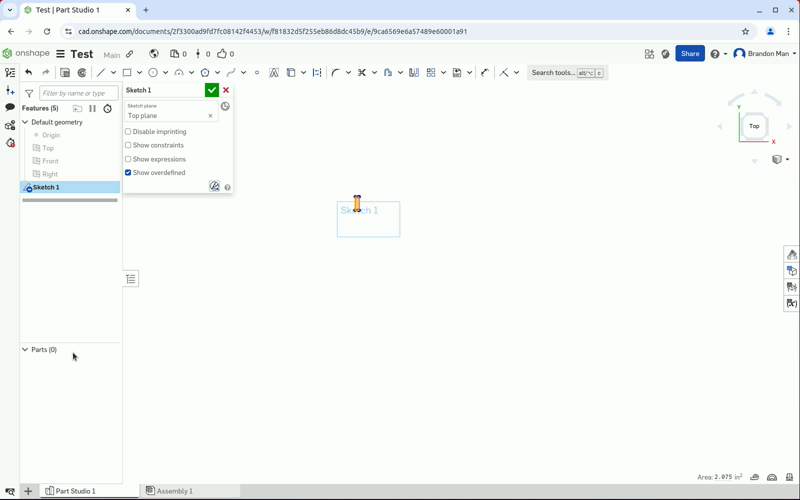
key(shift+e)
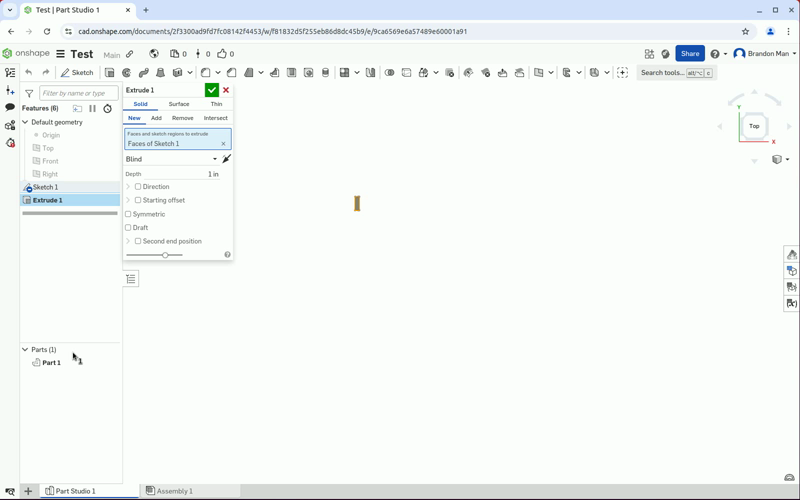
mouse_move(143, 106)
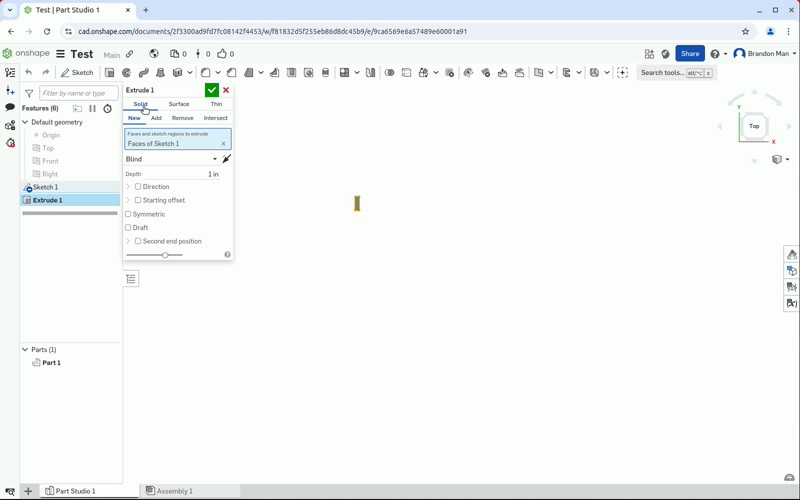
click(143, 106)
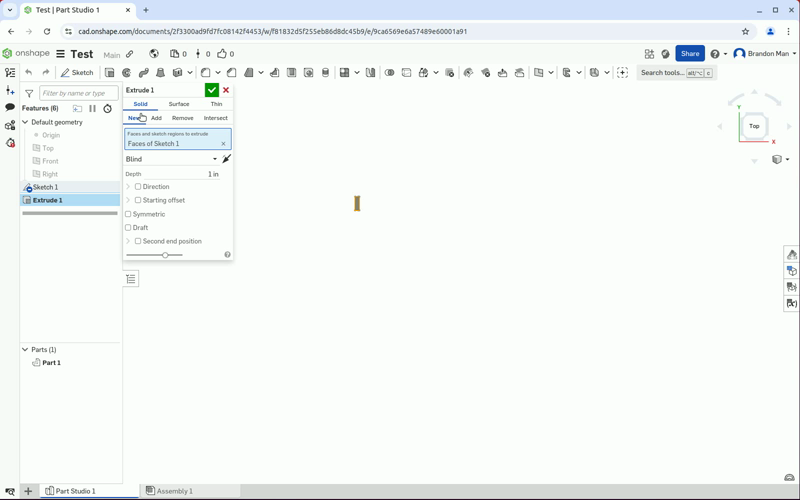
mouse_move(137, 120)
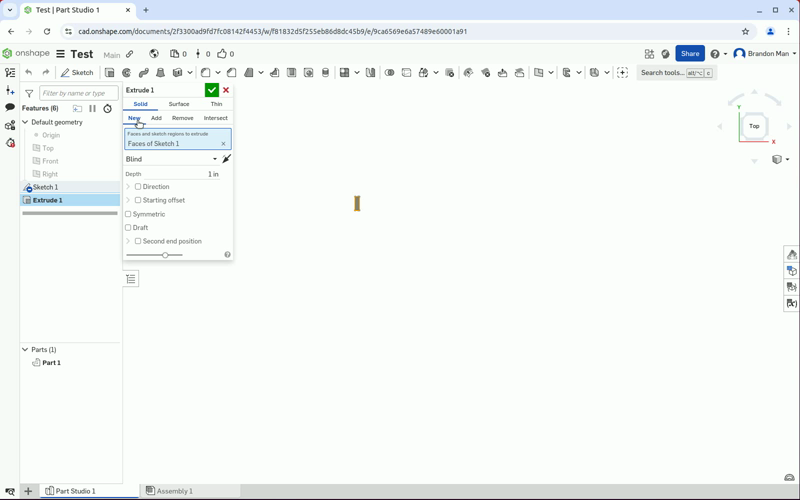
click(137, 120)
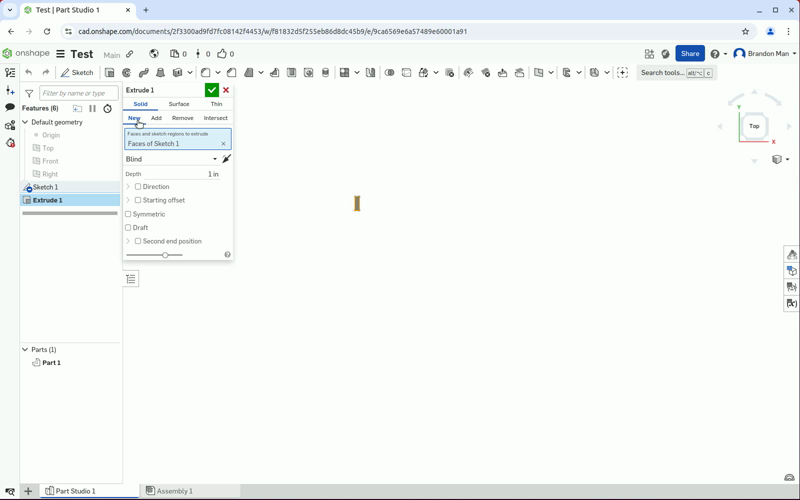
key(tab, 4)
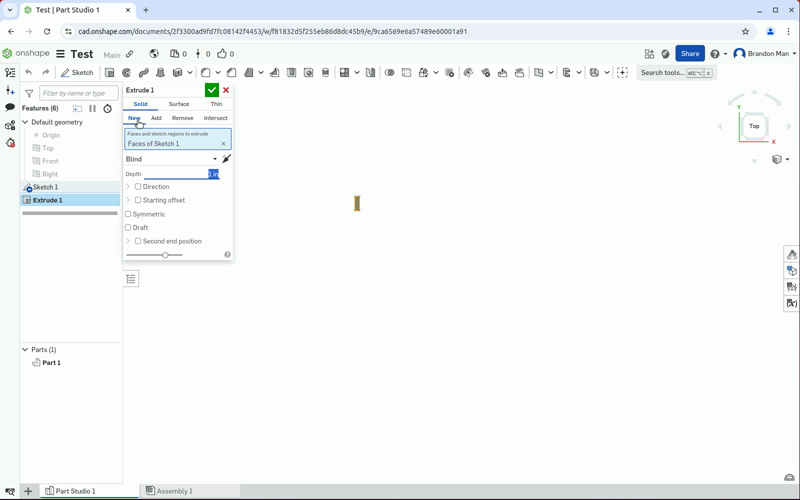
text(11.313)
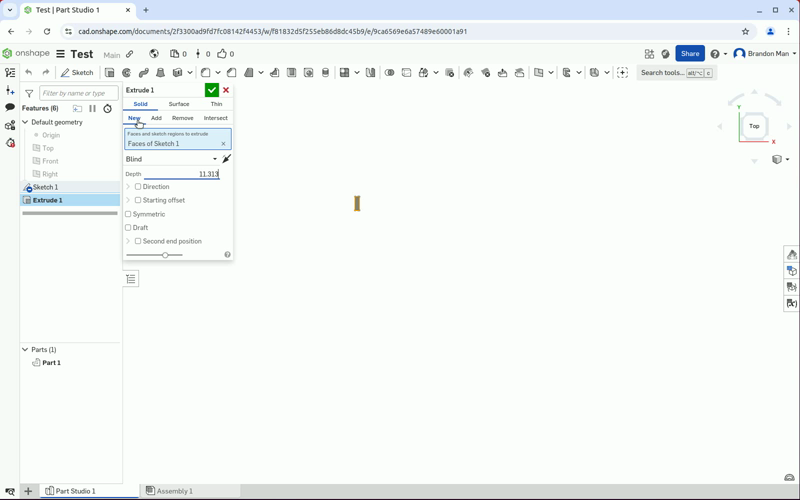
key(enter)
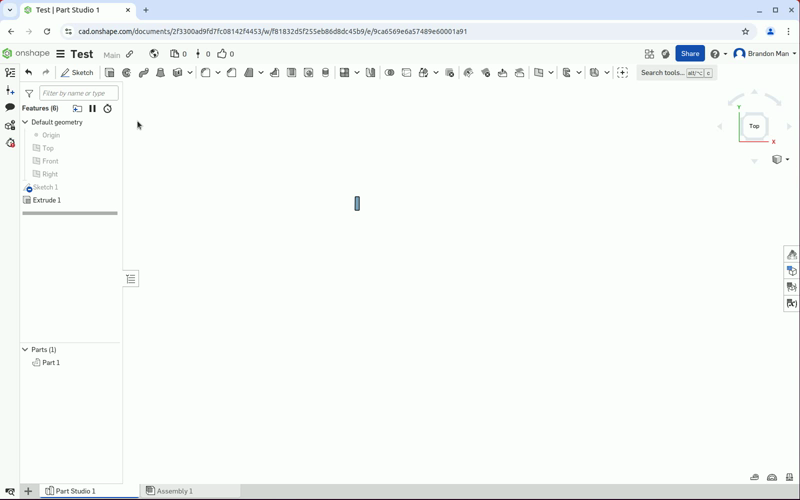
key(shift+h)
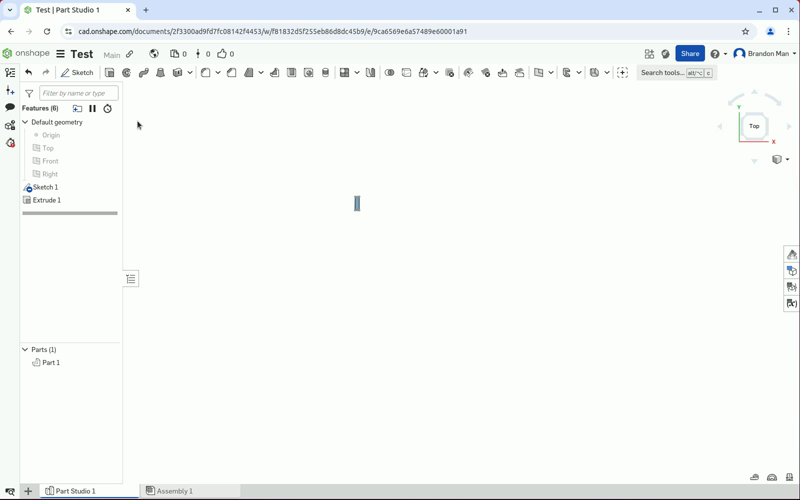
key(shift+h)
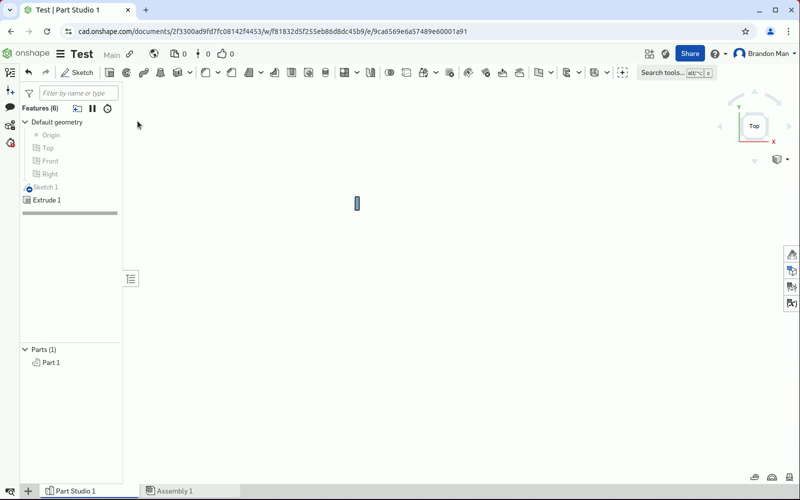
mouse_move(73, 189)
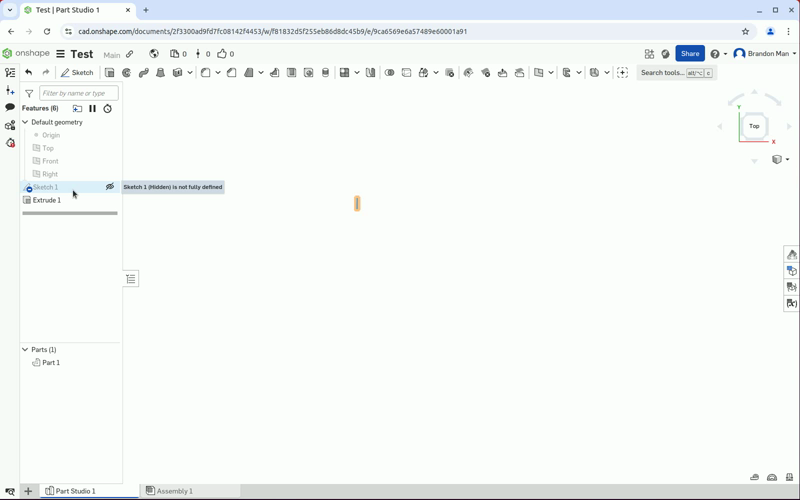
click(73, 189)
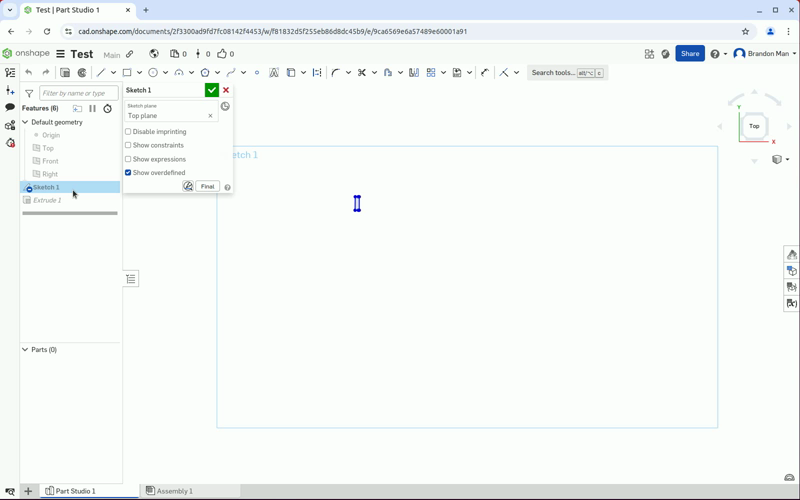
mouse_move(229, 92)
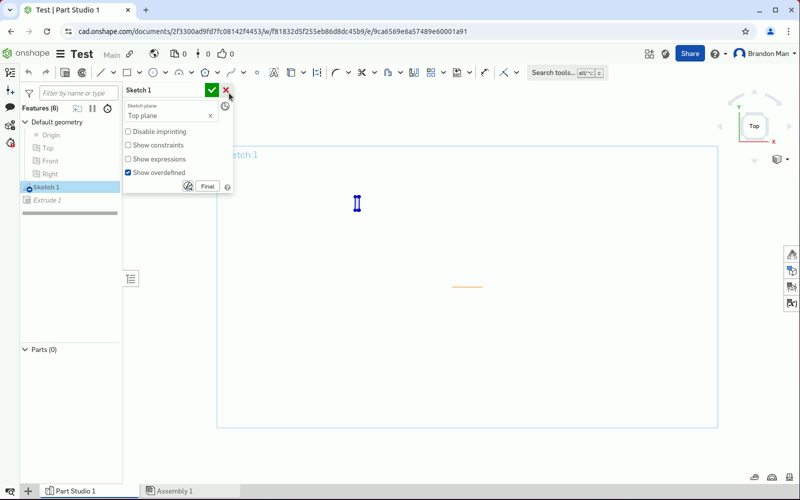
click(229, 92)
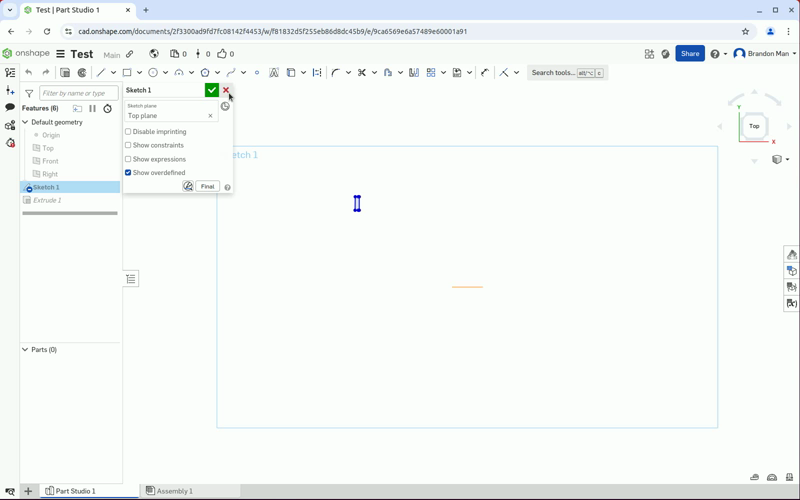
key(shift+s)
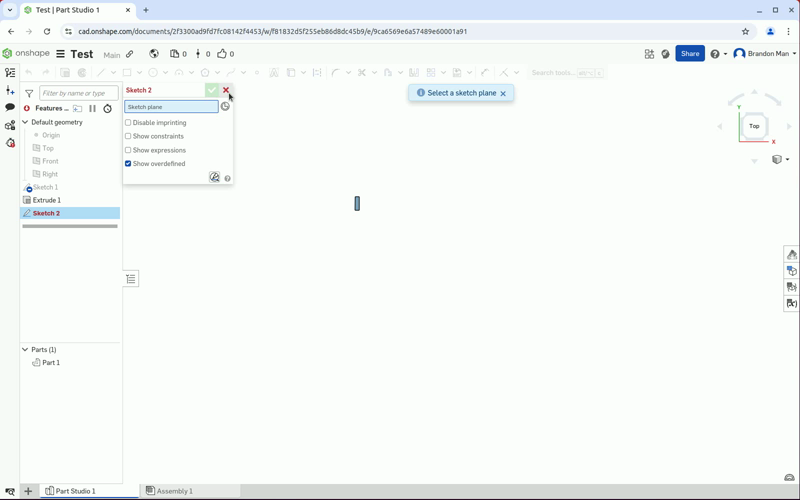
mouse_move(73, 150)
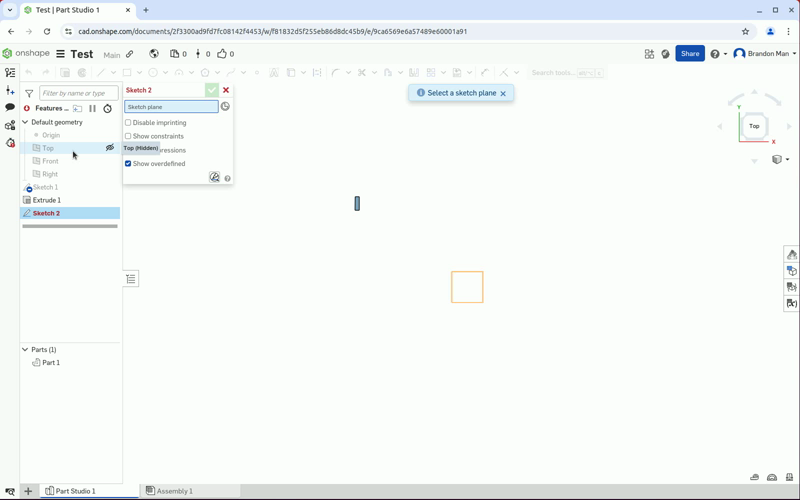
click(73, 150)
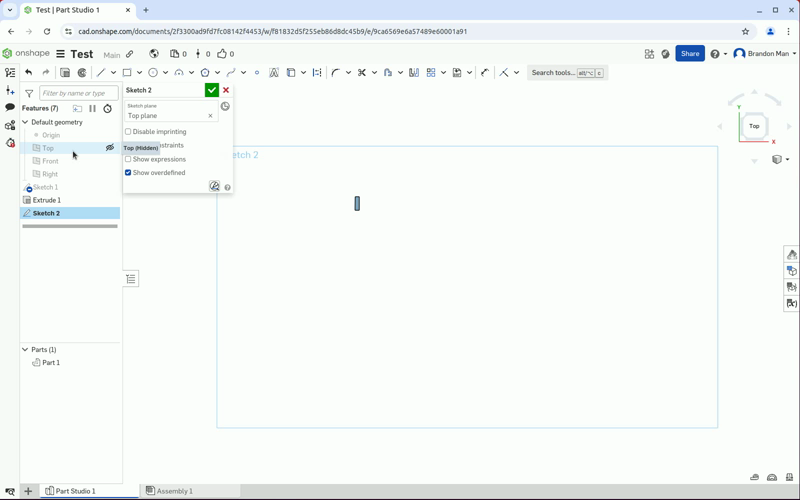
mouse_move(73, 352)
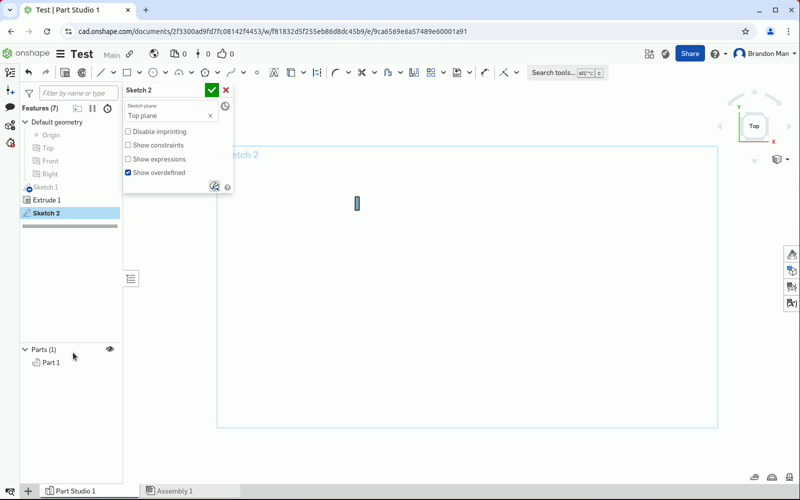
key(y)
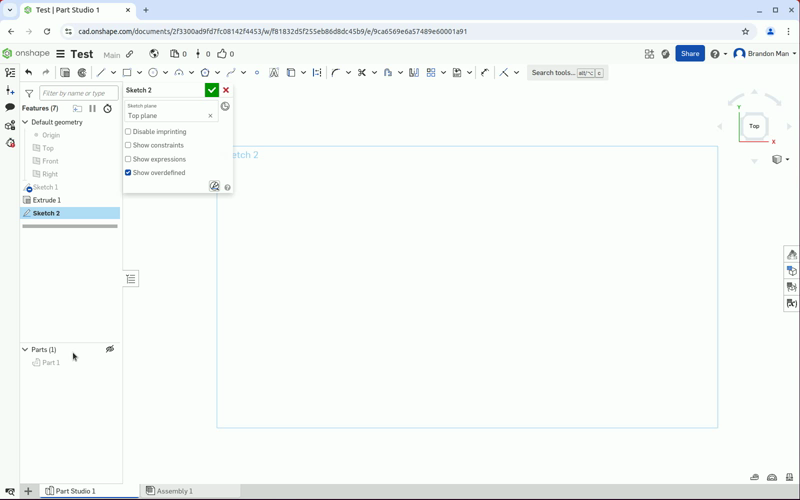
key(l)
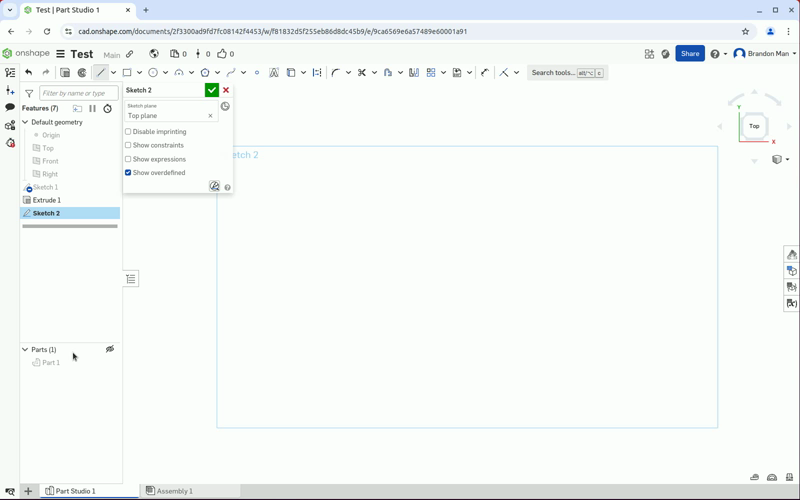
key_down(shift)
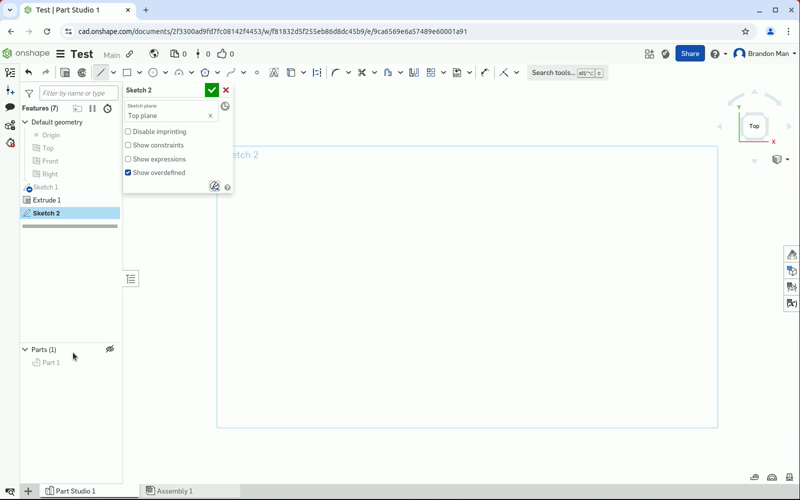
mouse_move(386, 210)
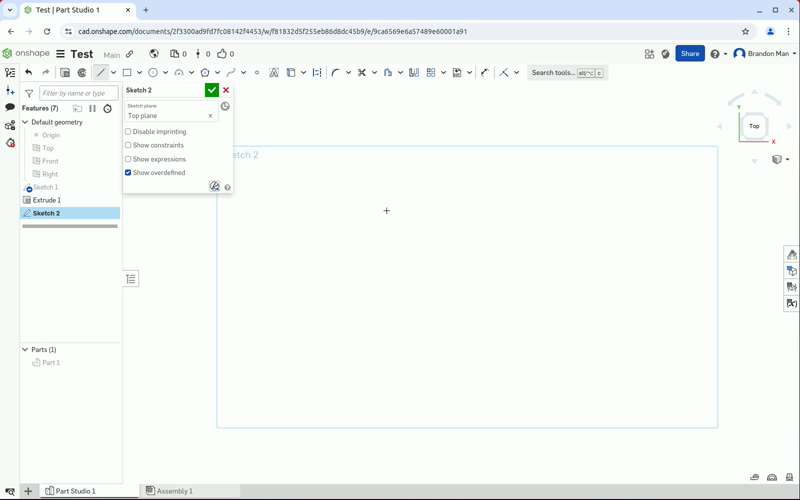
click(386, 210)
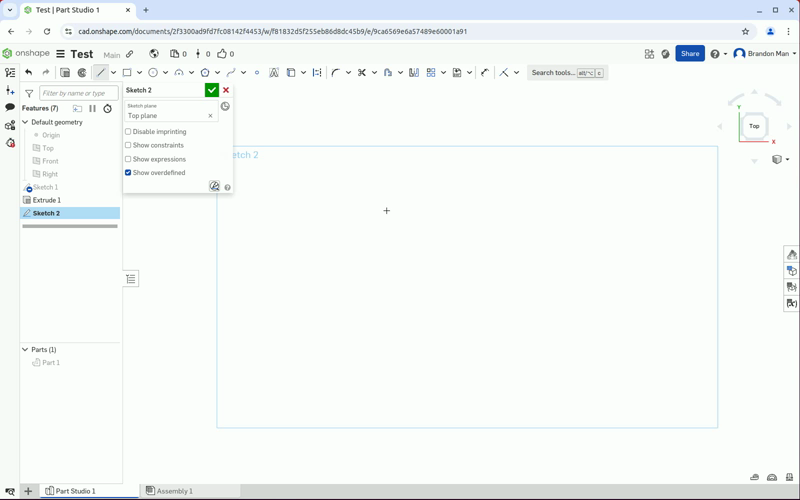
key_up(shift)
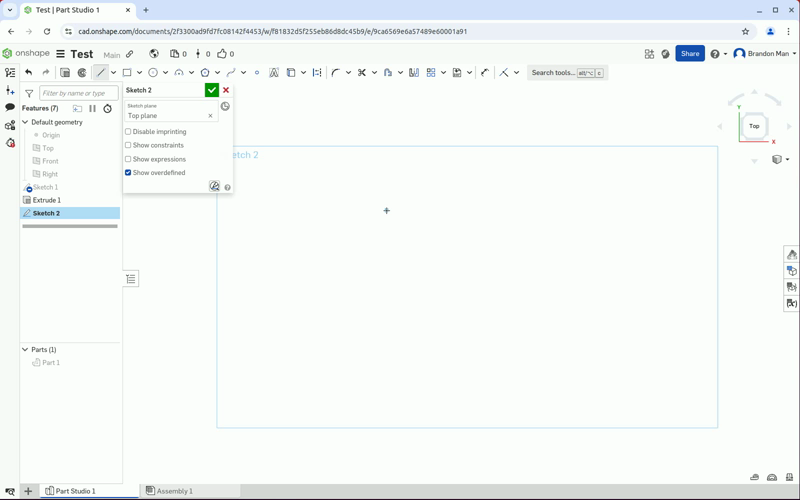
key_down(shift)
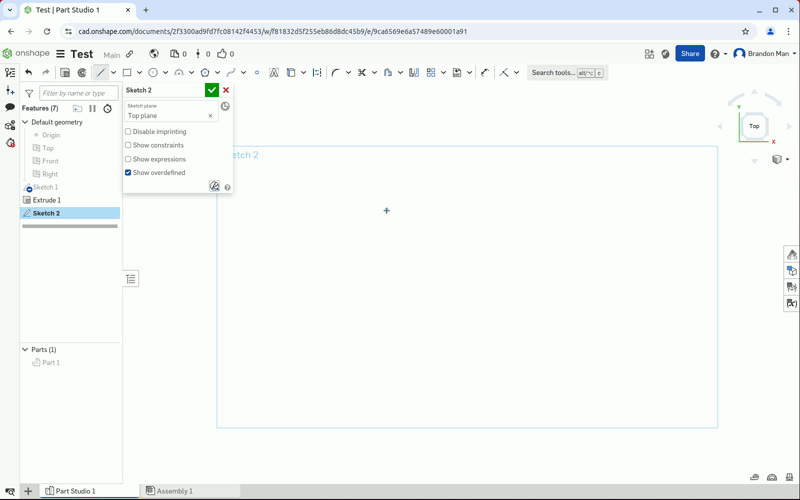
mouse_move(417, 210)
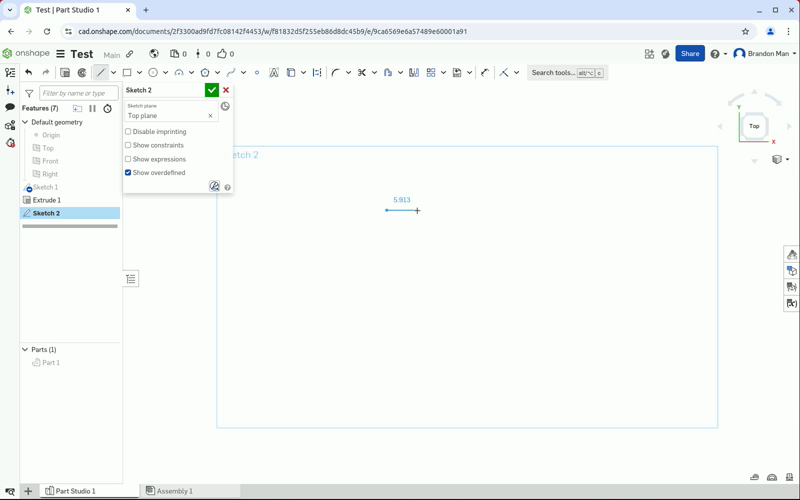
mouse_move(387, 210)
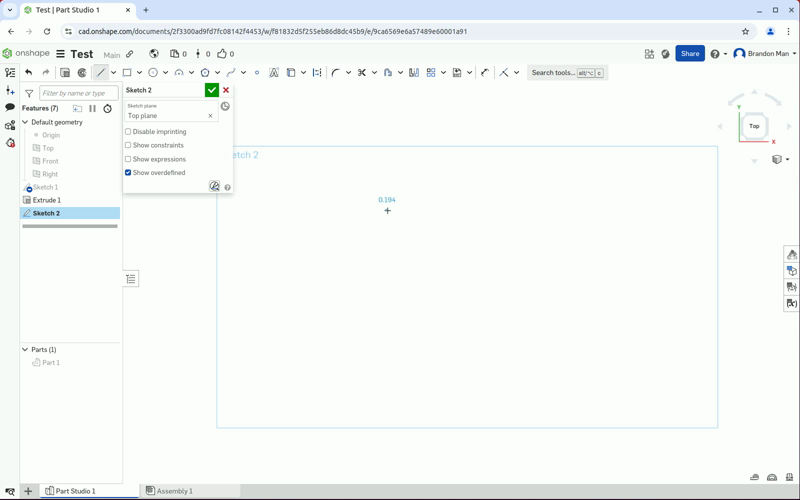
scroll(6)
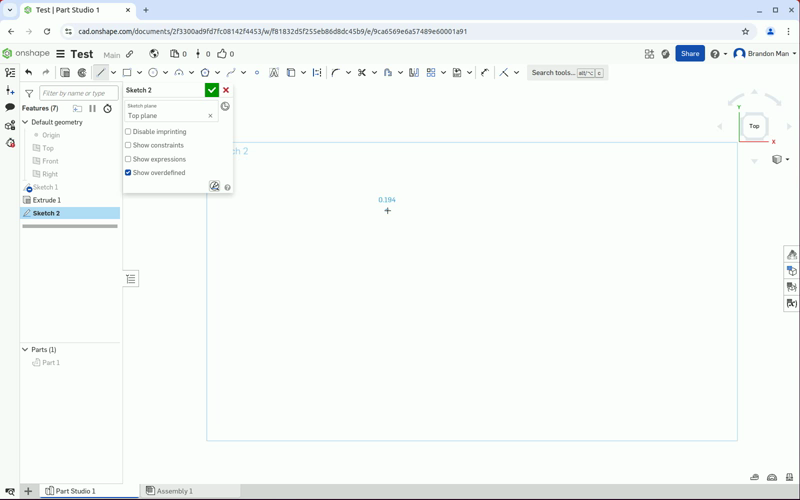
scroll(6)
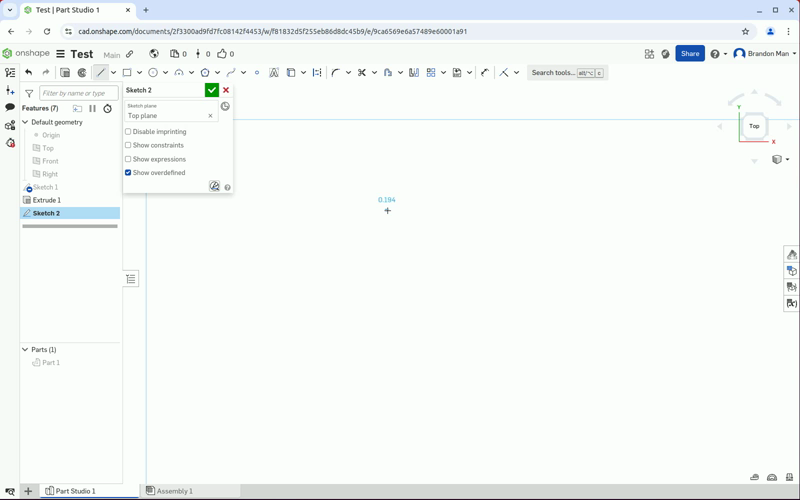
scroll(6)
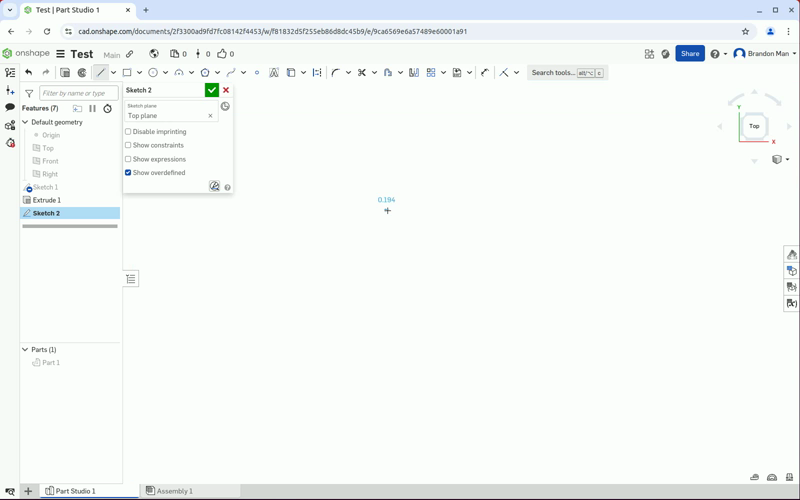
scroll(6)
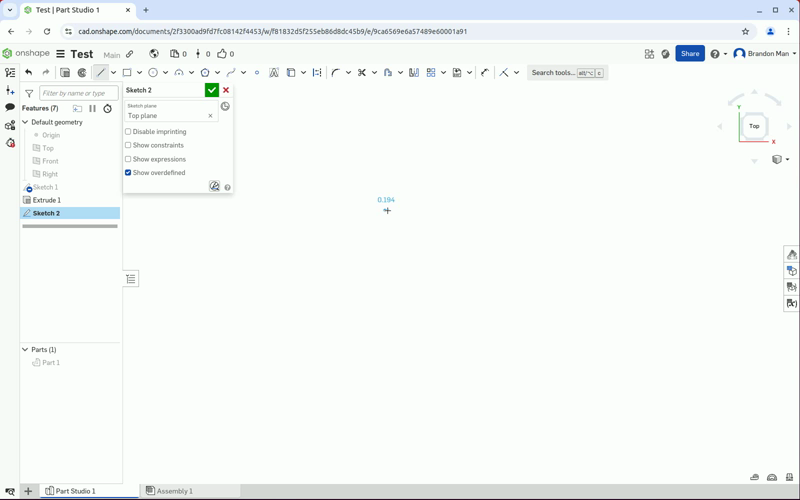
scroll(6)
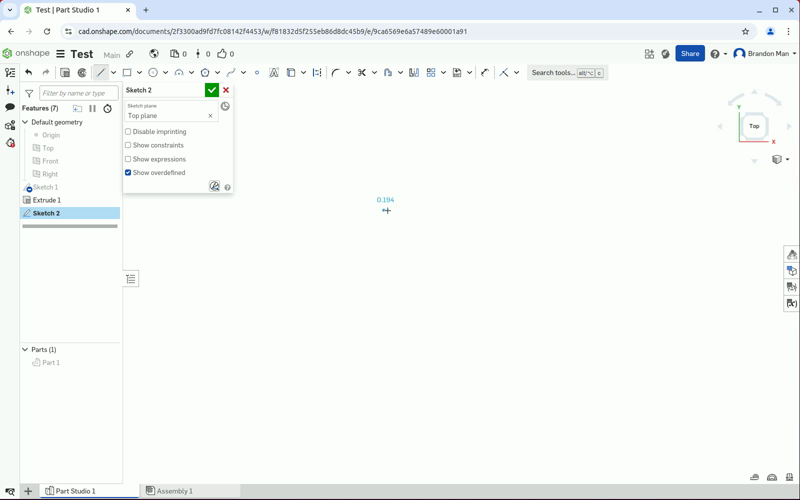
scroll(6)
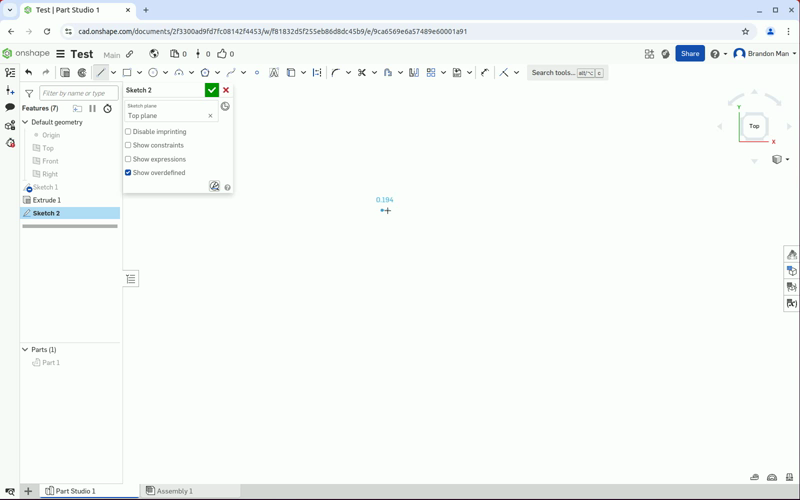
scroll(6)
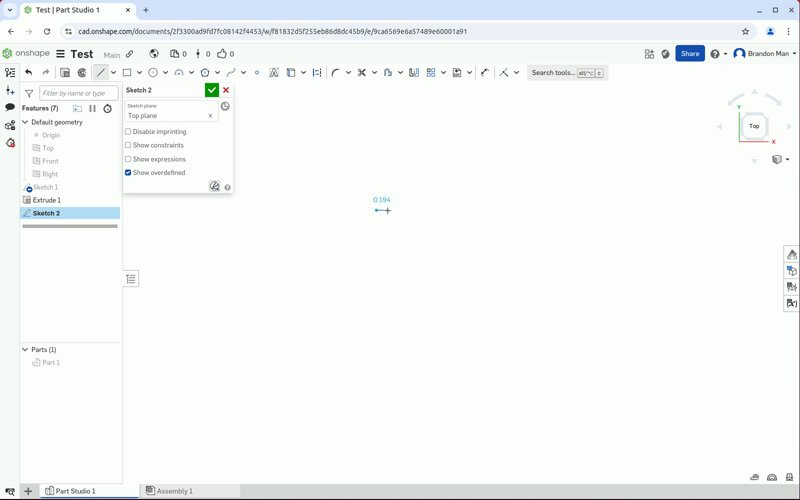
click(387, 210)
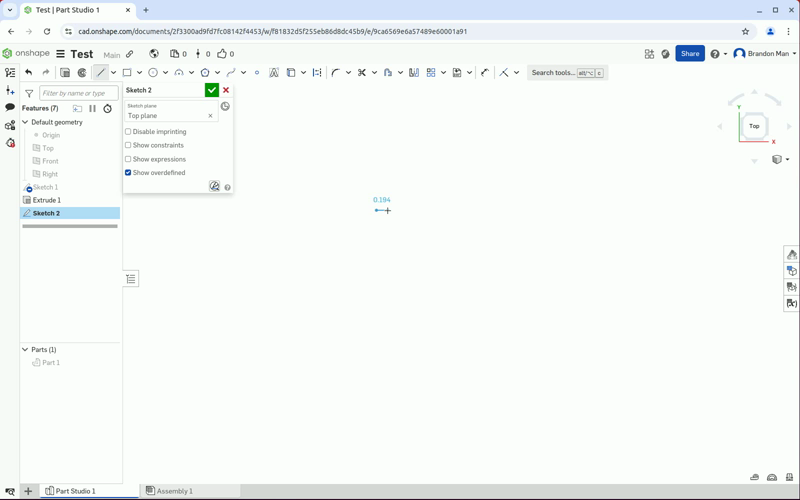
scroll(-6)
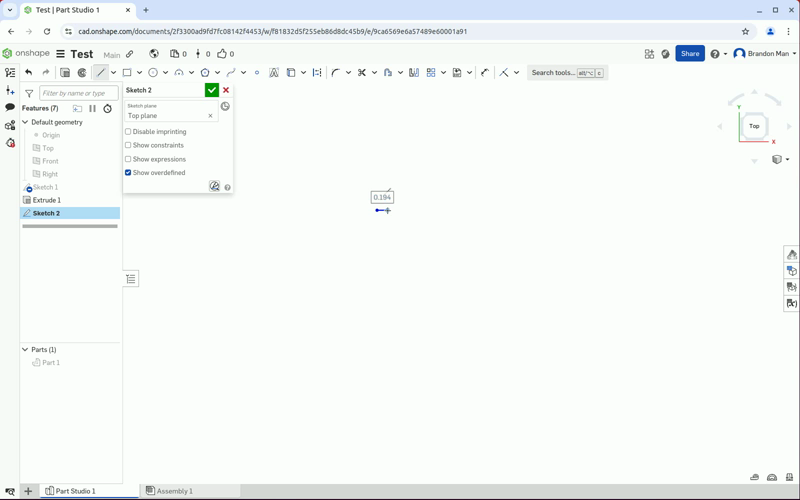
scroll(-6)
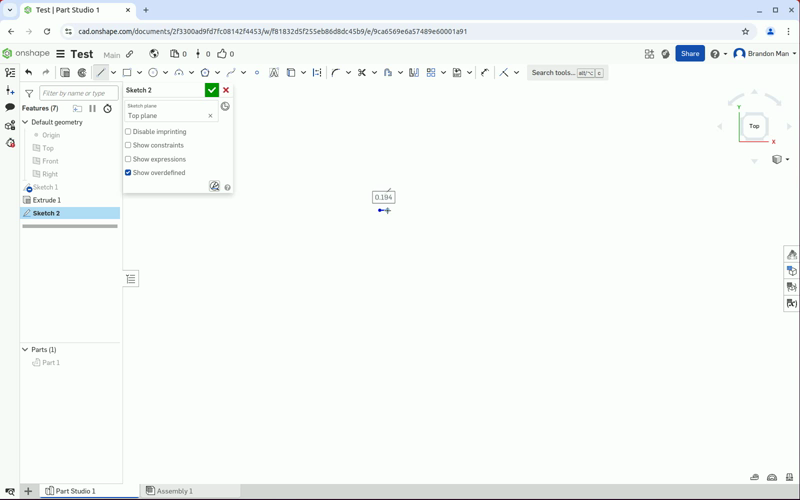
scroll(-6)
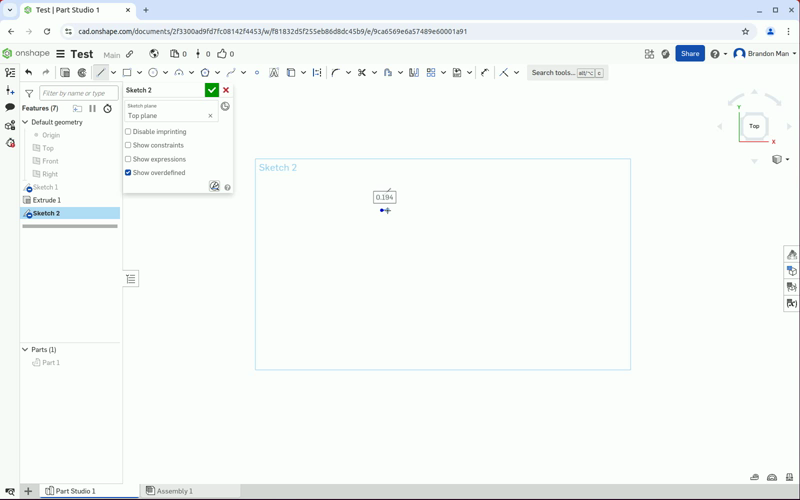
scroll(-6)
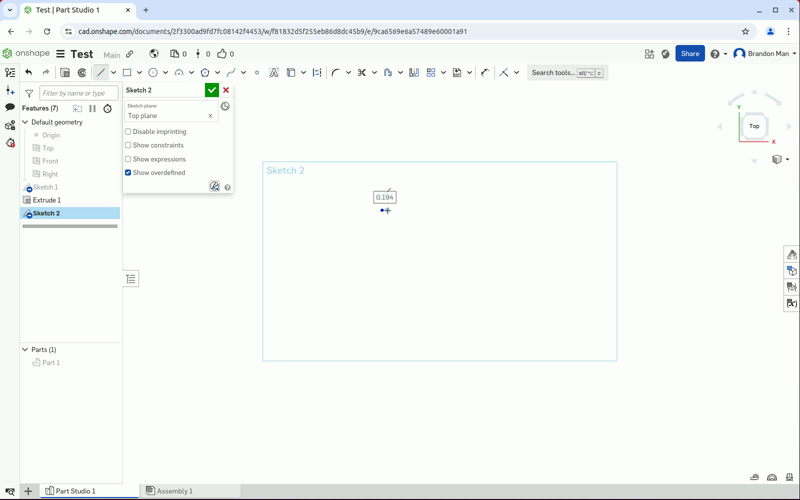
scroll(-6)
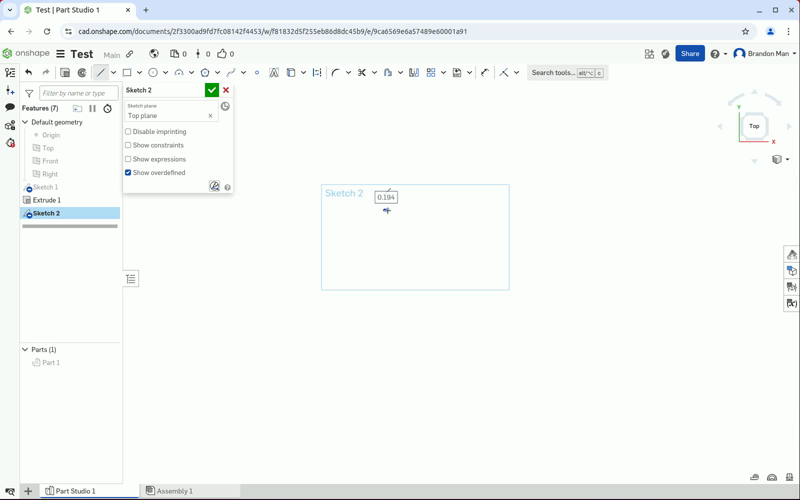
scroll(-6)
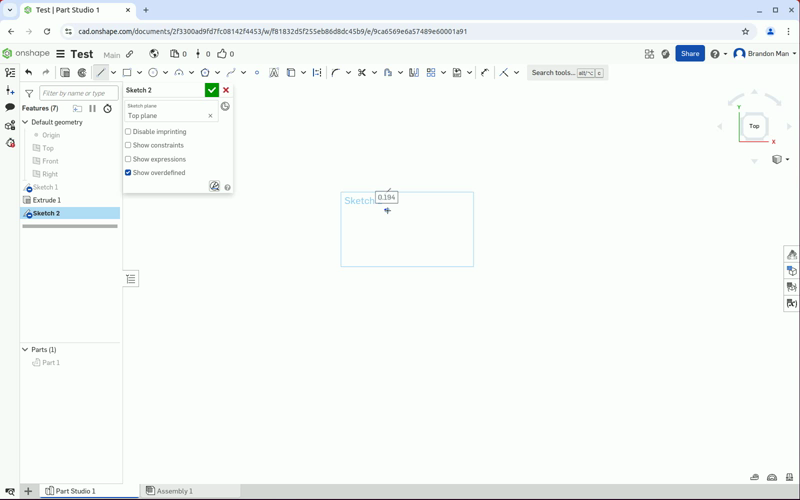
scroll(-6)
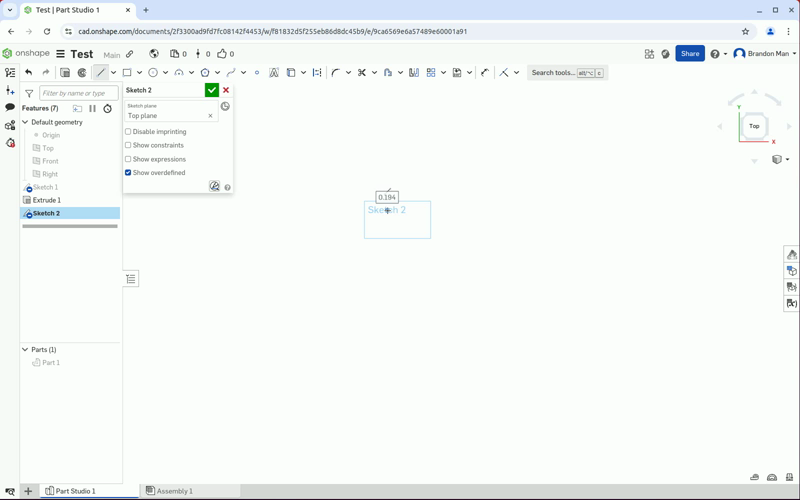
key_up(shift)
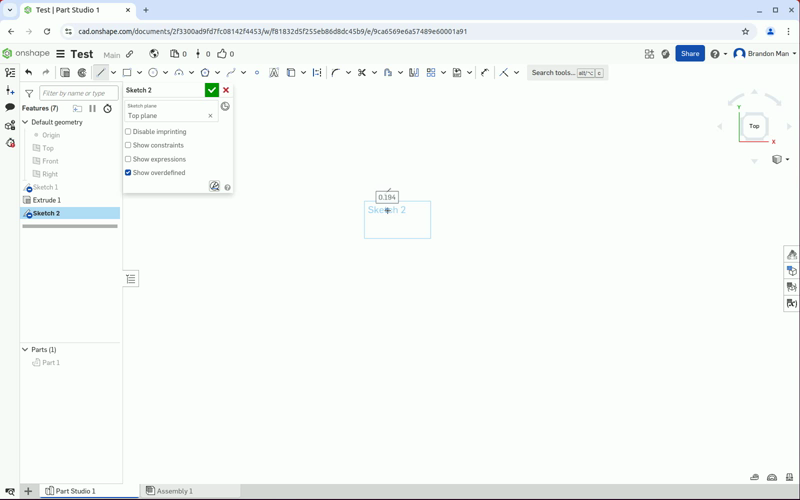
key_down(shift)
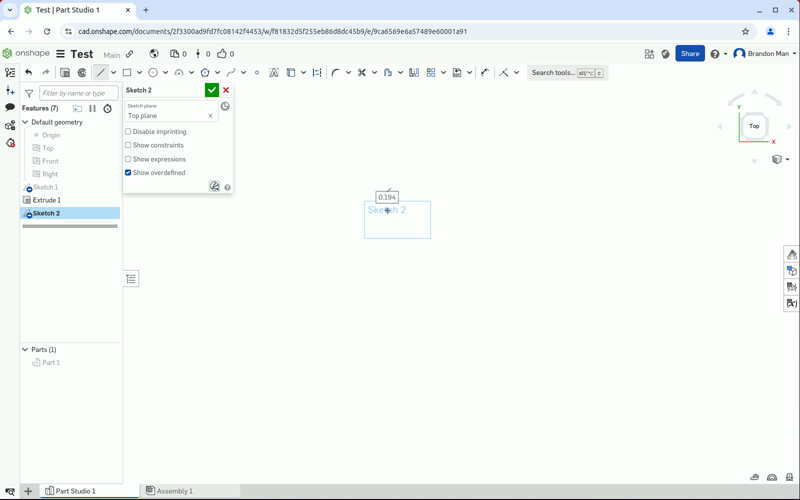
mouse_move(417, 210)
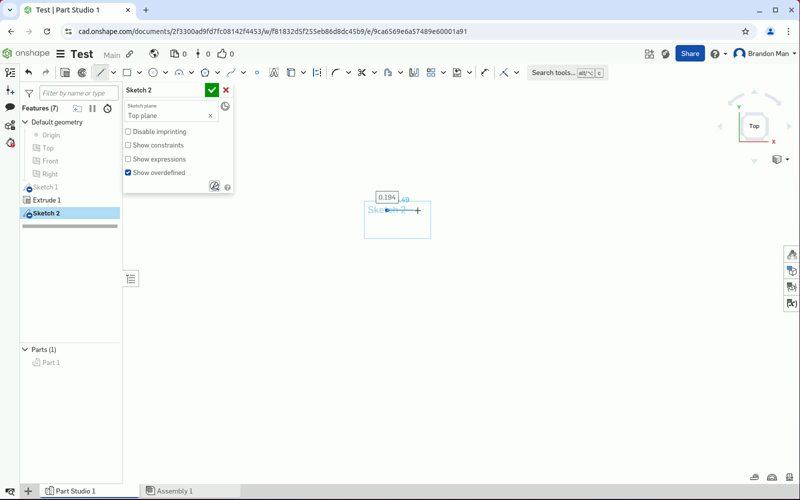
mouse_move(391, 210)
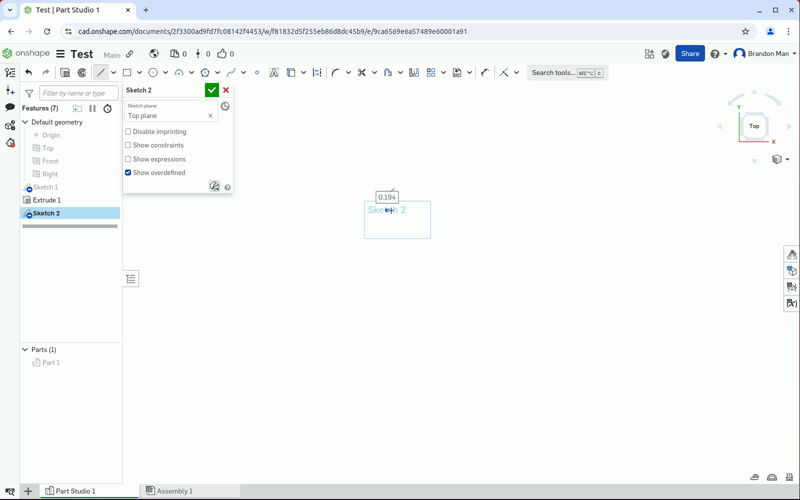
scroll(6)
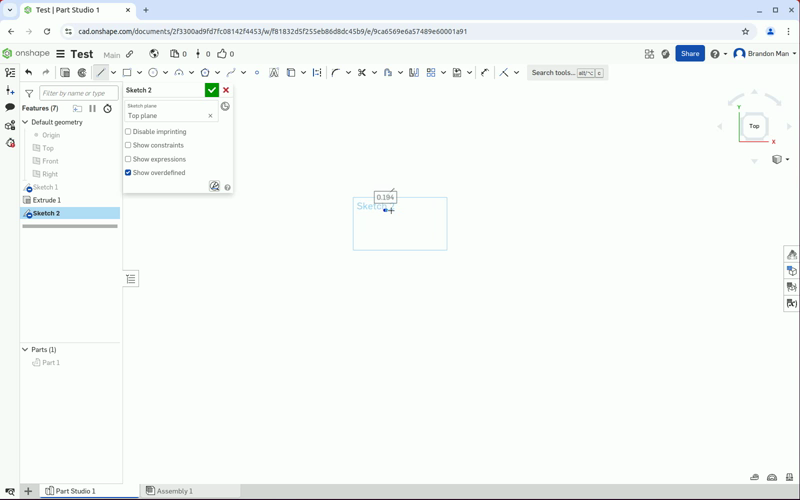
scroll(6)
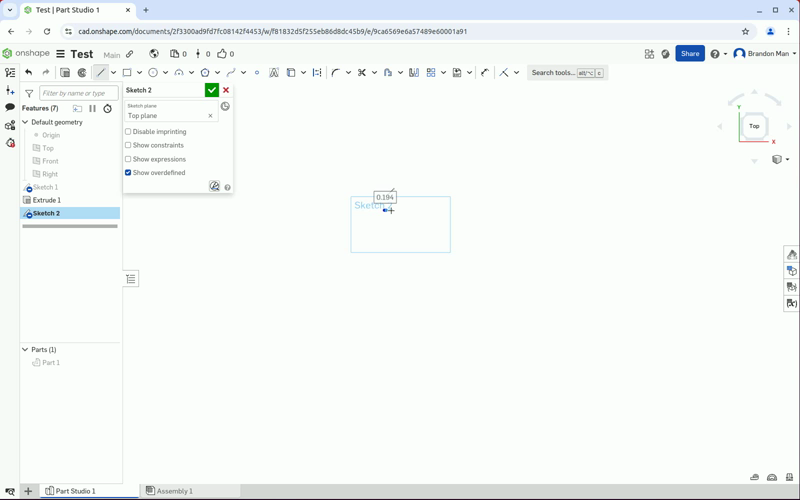
scroll(6)
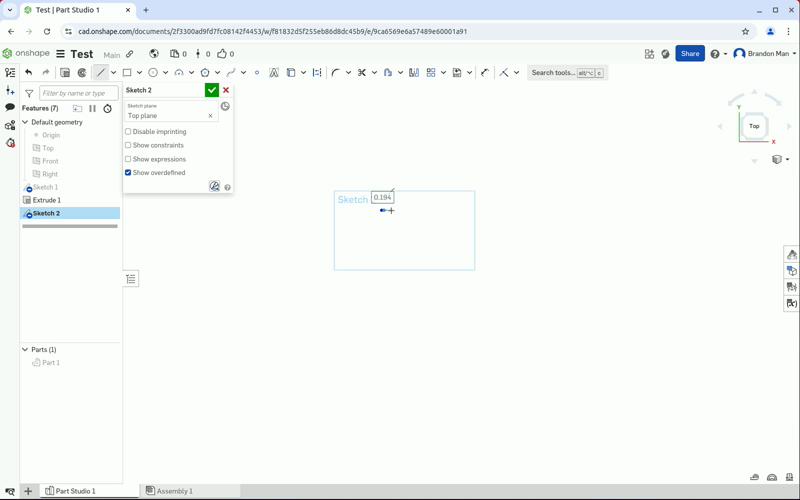
scroll(6)
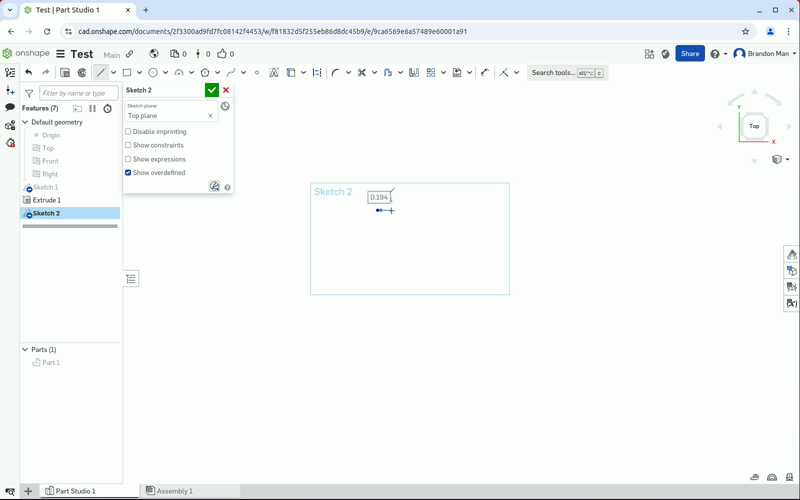
scroll(6)
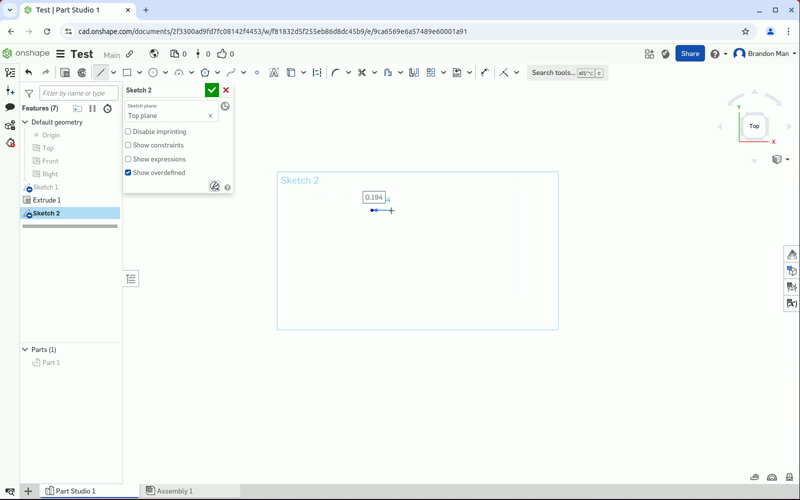
scroll(6)
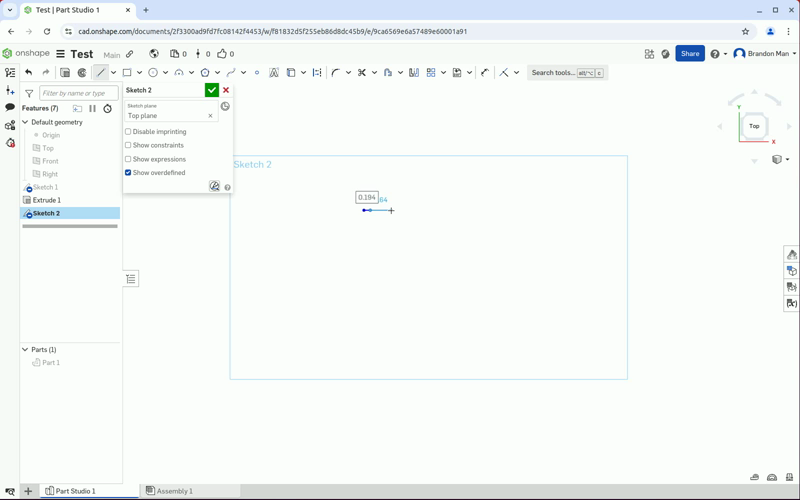
scroll(6)
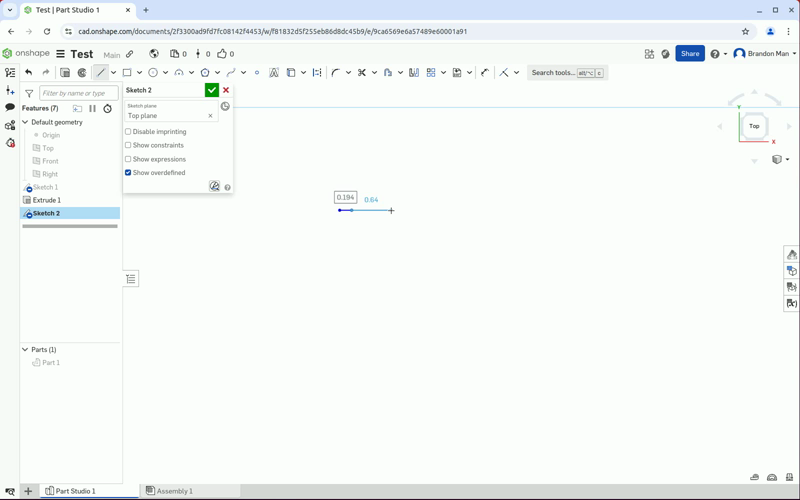
click(391, 210)
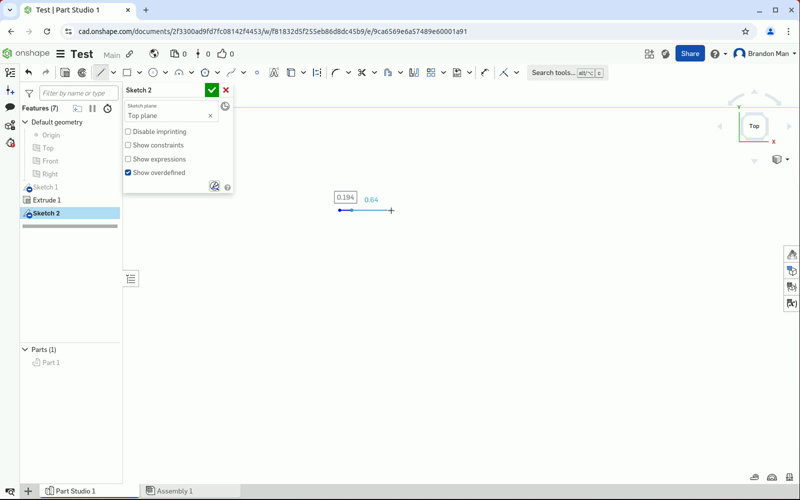
scroll(-6)
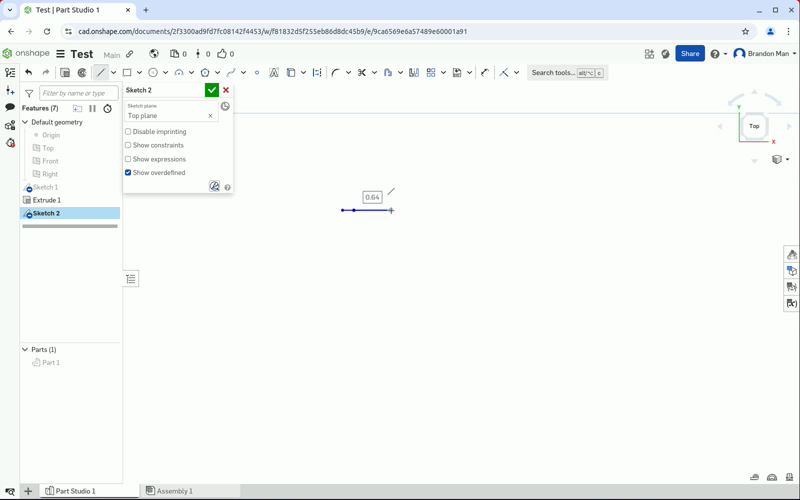
scroll(-6)
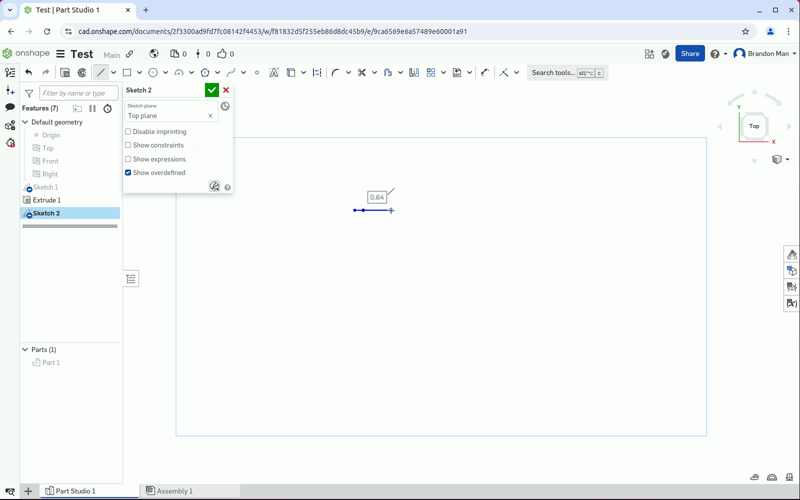
scroll(-6)
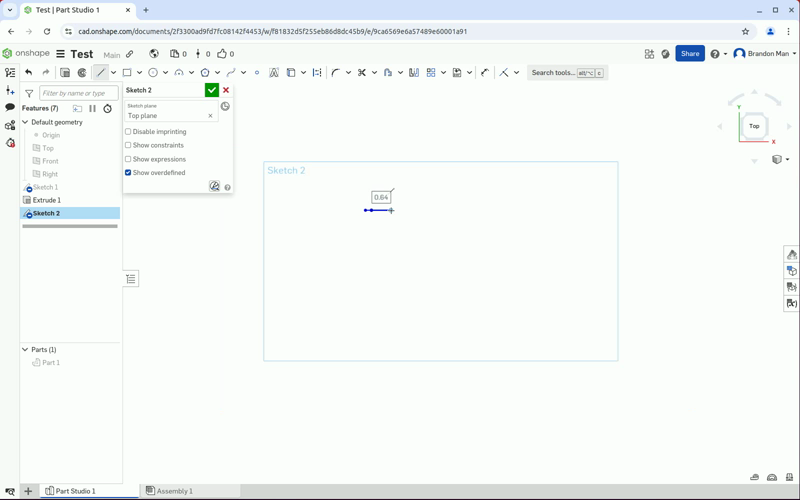
scroll(-6)
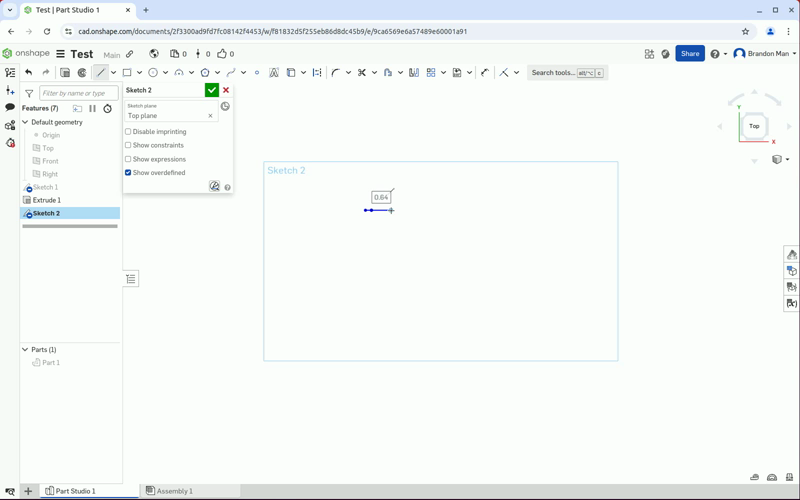
scroll(-6)
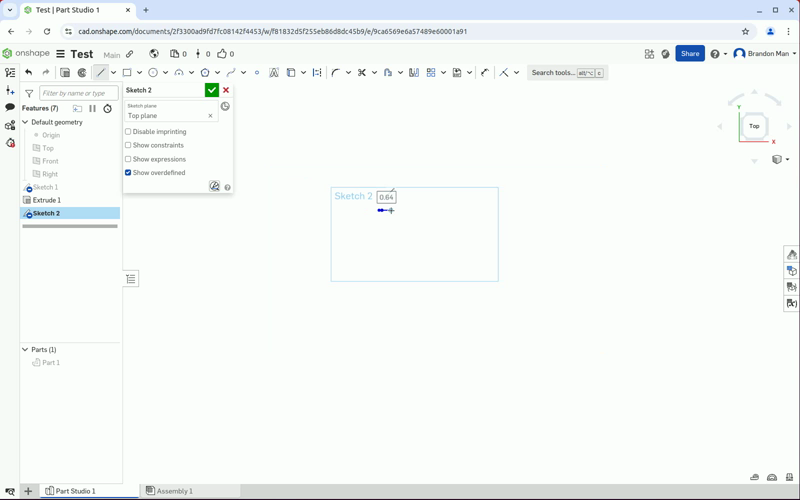
scroll(-6)
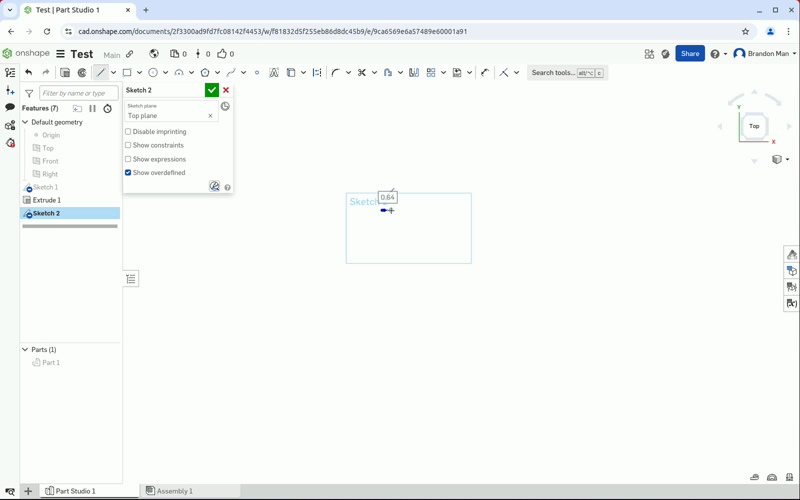
scroll(-6)
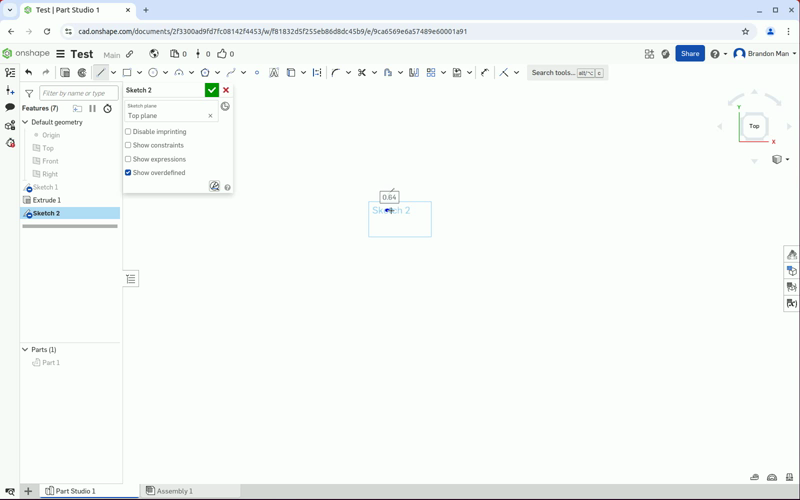
key_up(shift)
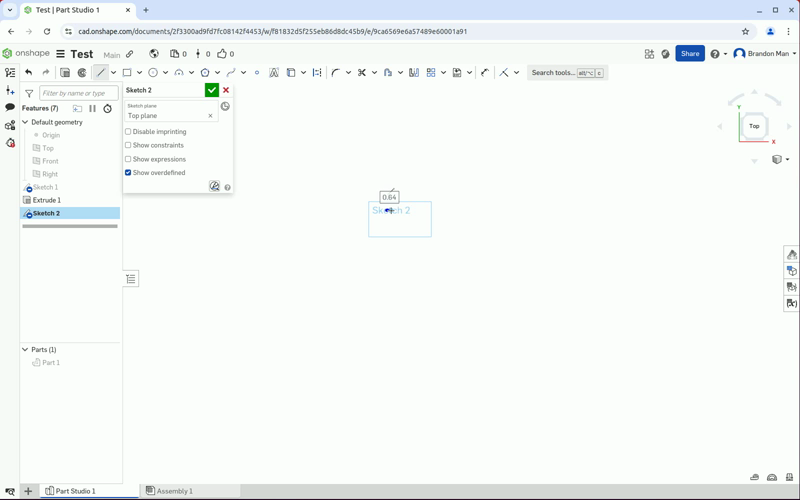
key_down(shift)
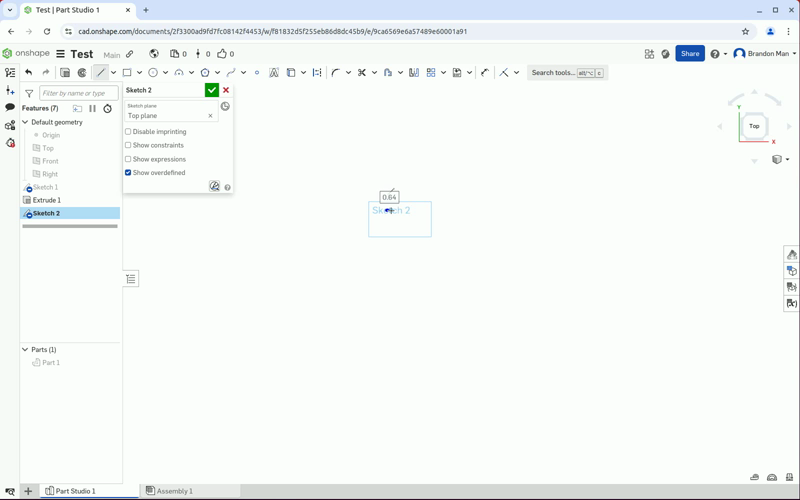
mouse_move(421, 210)
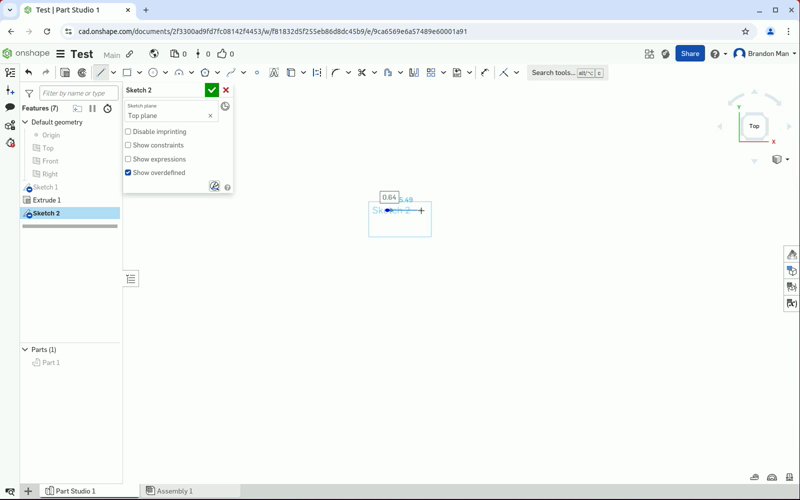
mouse_move(391, 196)
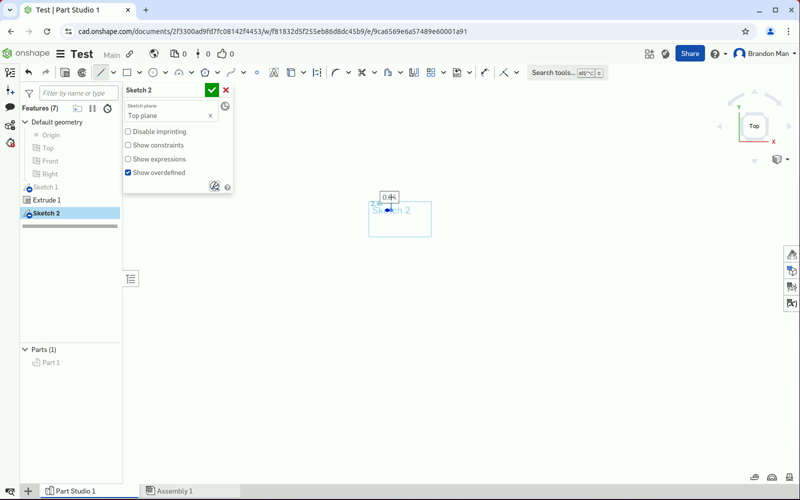
click(391, 196)
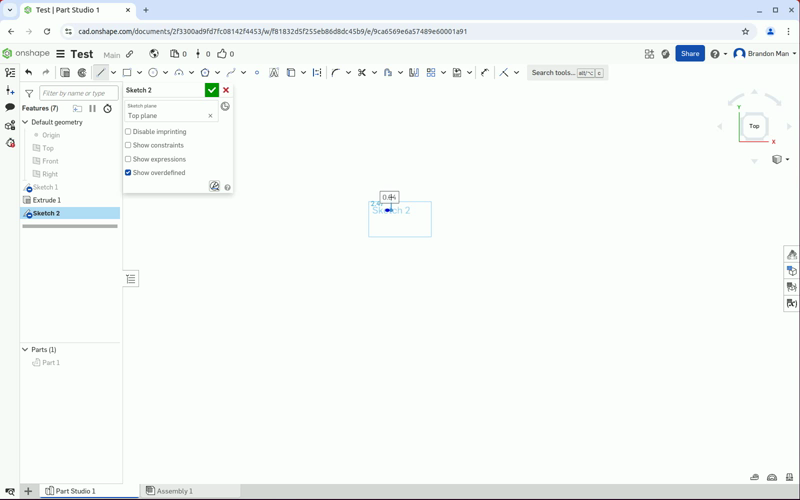
key_up(shift)
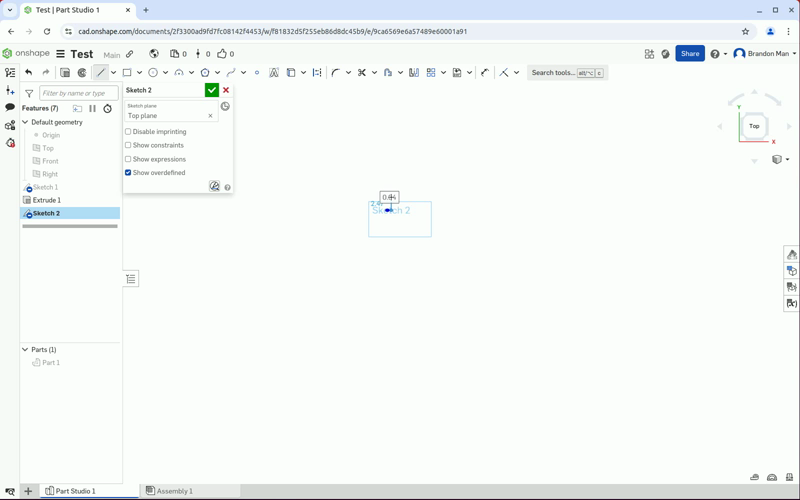
key_down(shift)
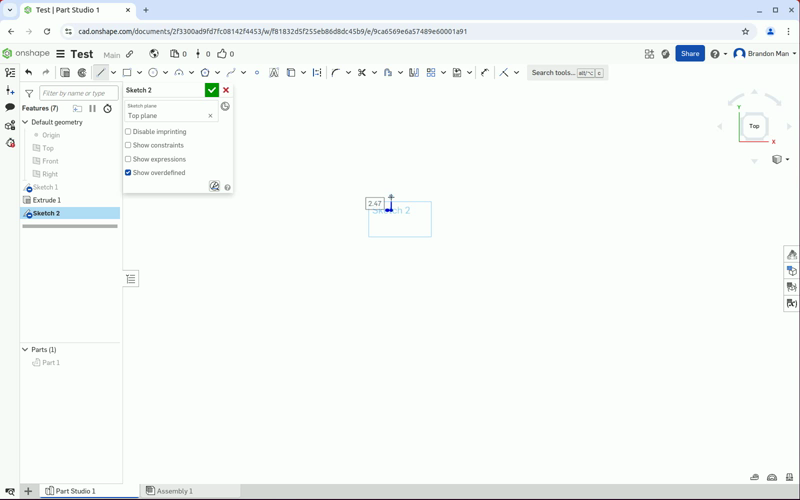
mouse_move(421, 196)
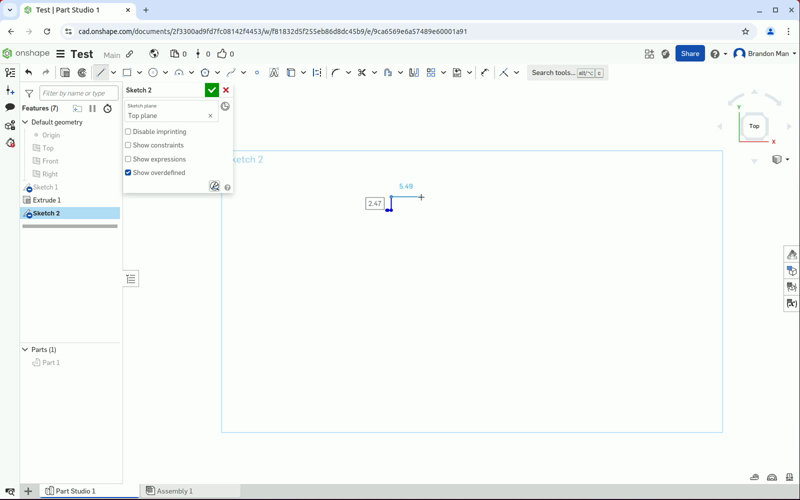
mouse_move(387, 196)
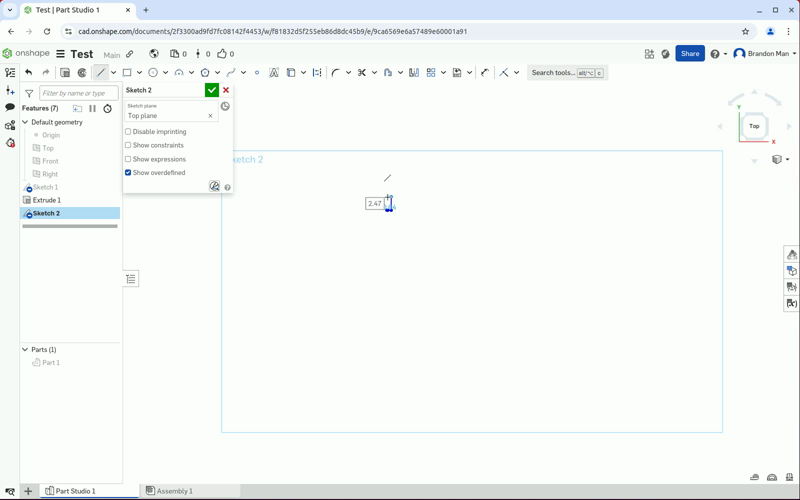
scroll(6)
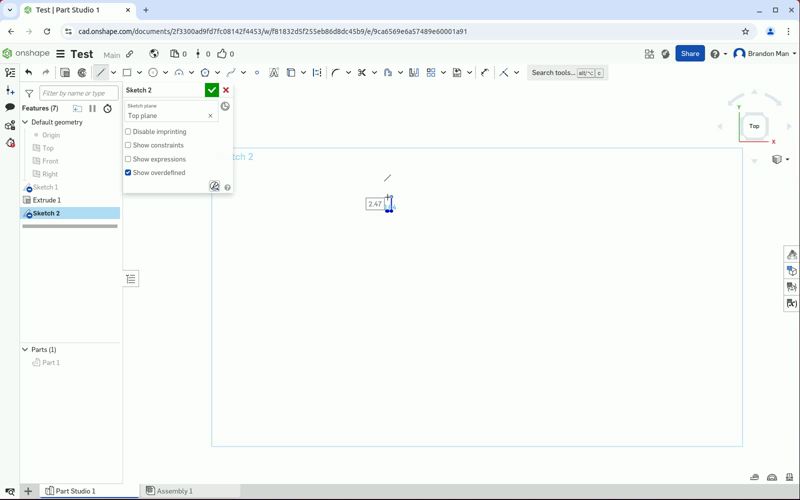
scroll(6)
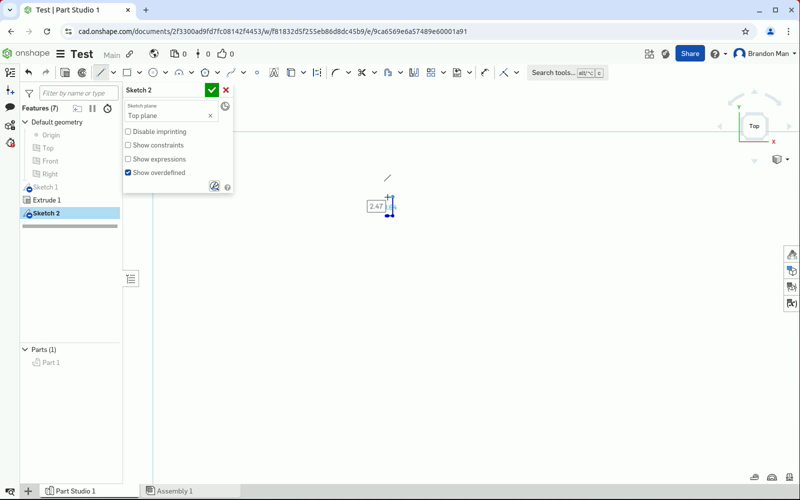
scroll(6)
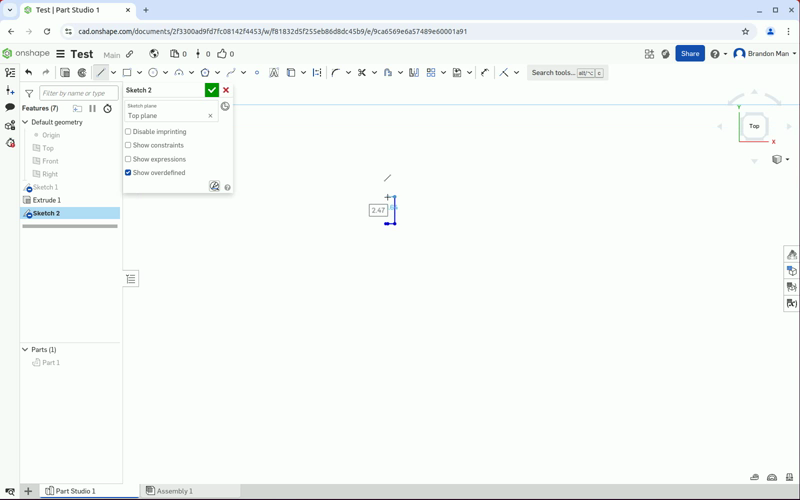
scroll(6)
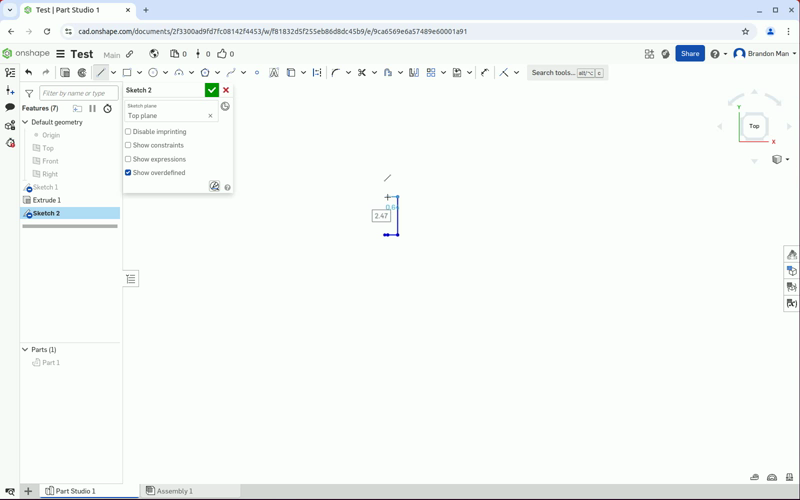
scroll(6)
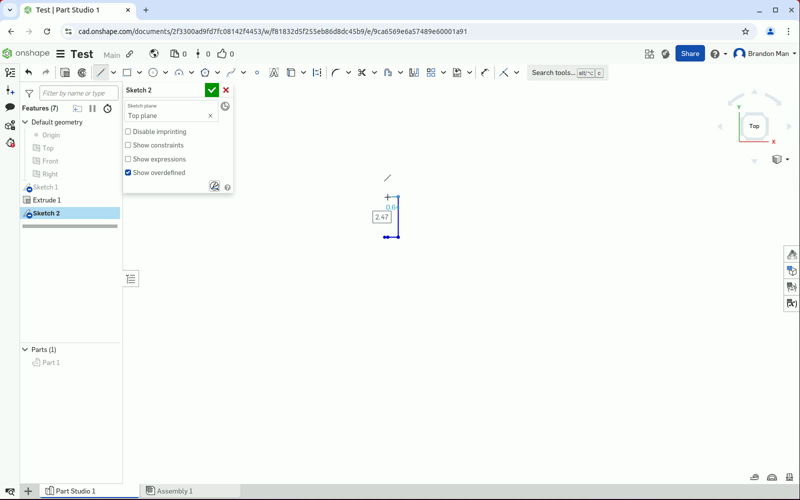
scroll(6)
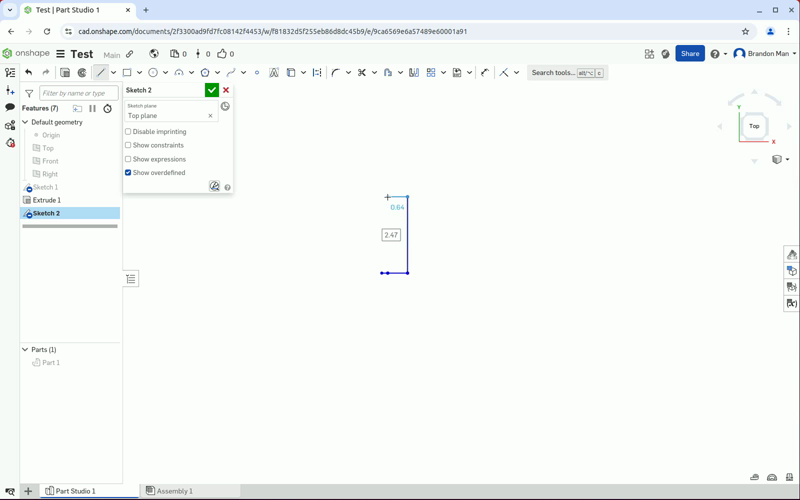
scroll(6)
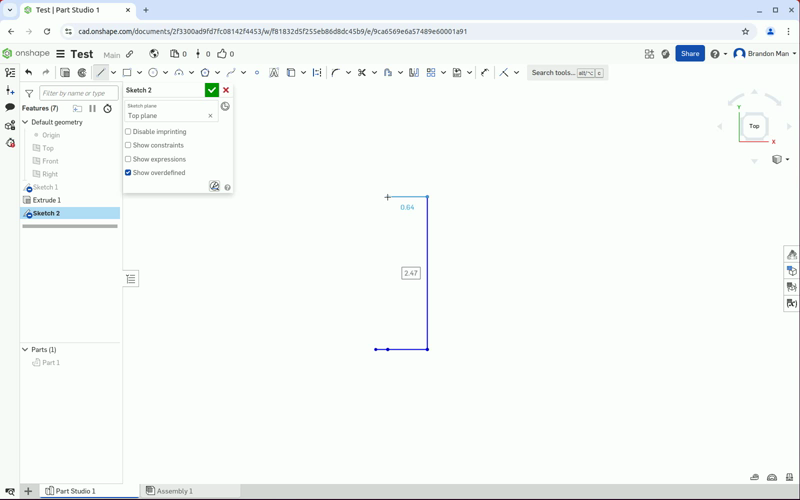
click(387, 196)
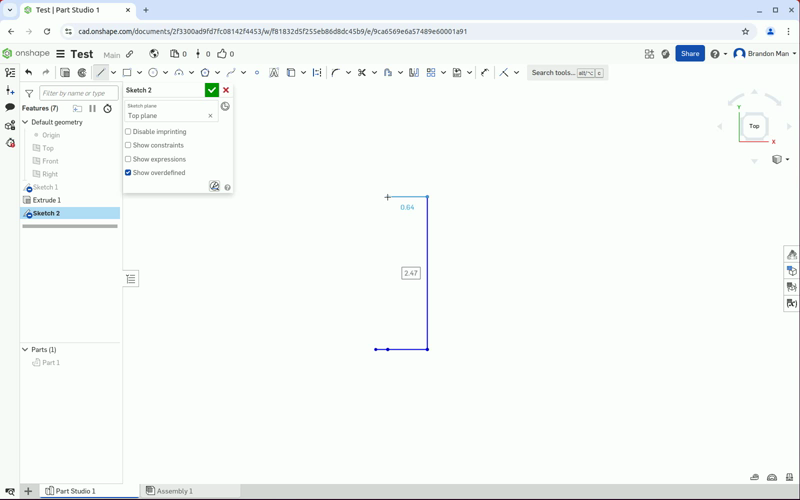
scroll(-6)
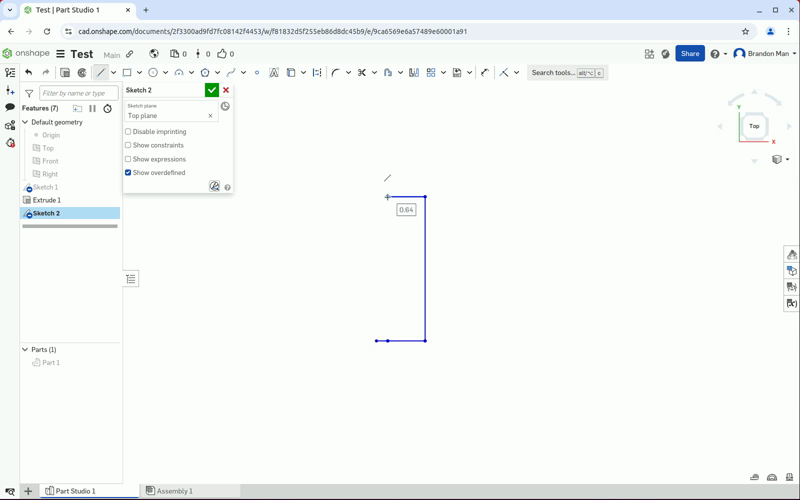
scroll(-6)
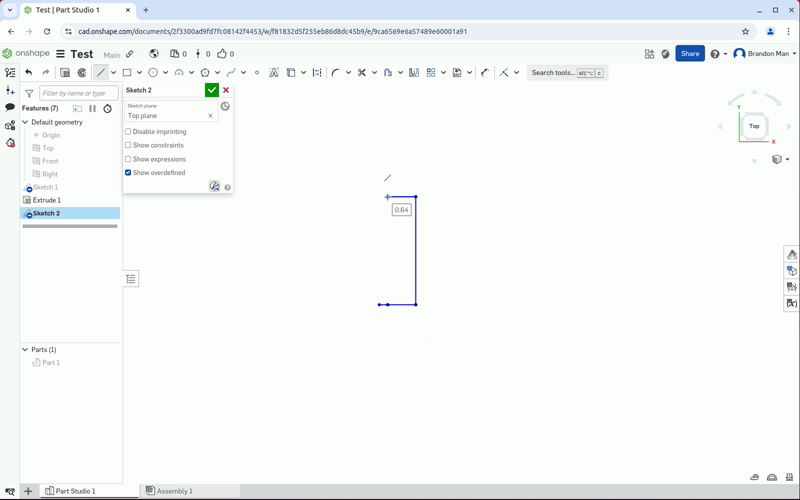
scroll(-6)
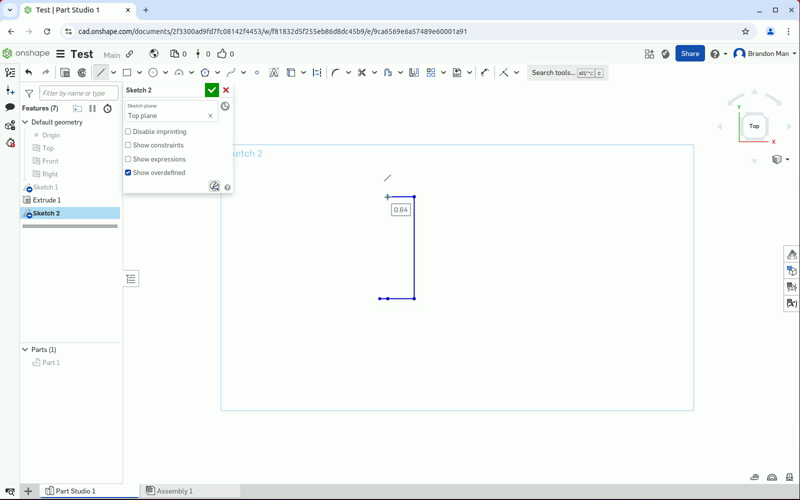
scroll(-6)
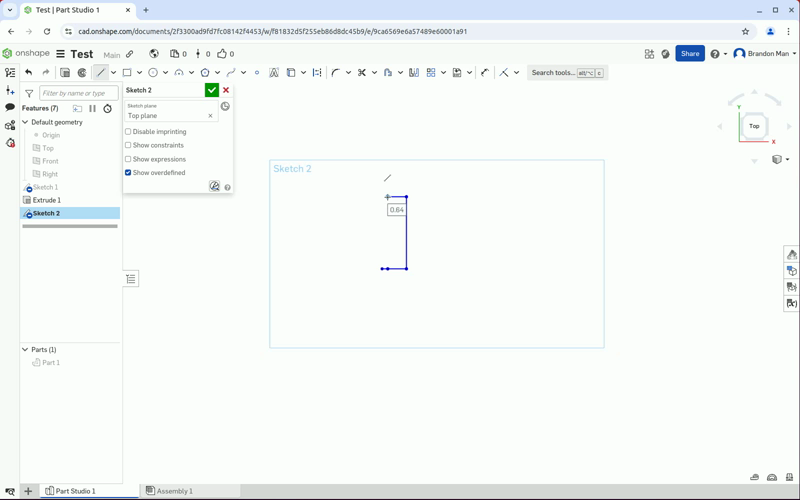
scroll(-6)
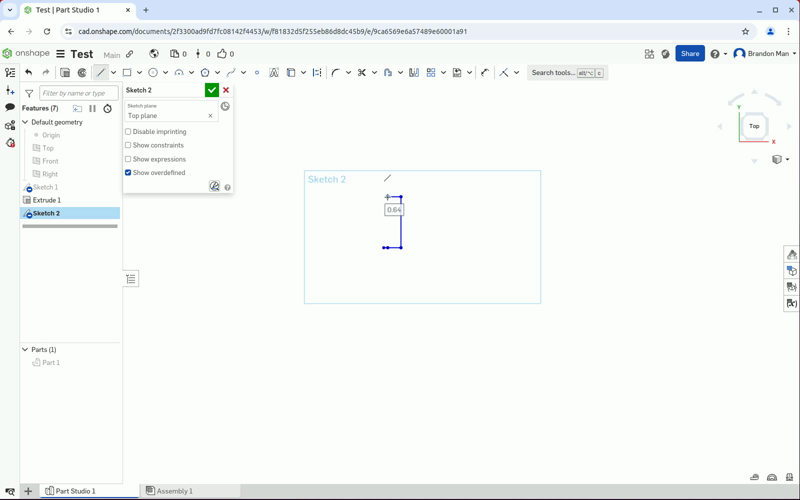
scroll(-6)
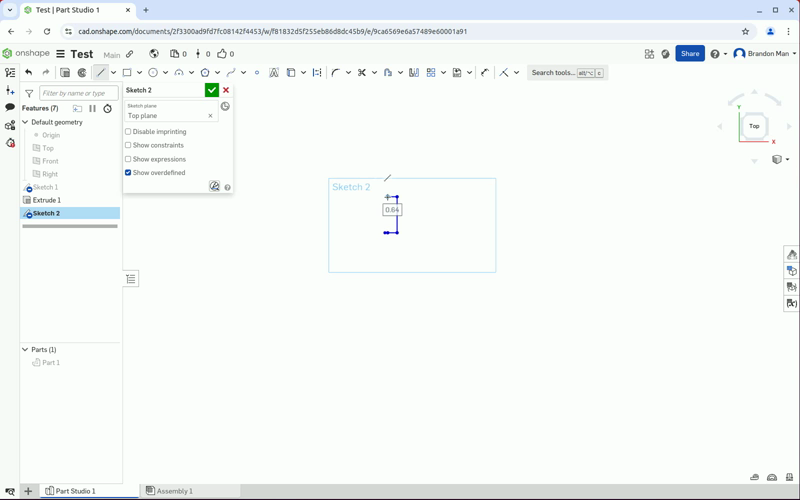
scroll(-6)
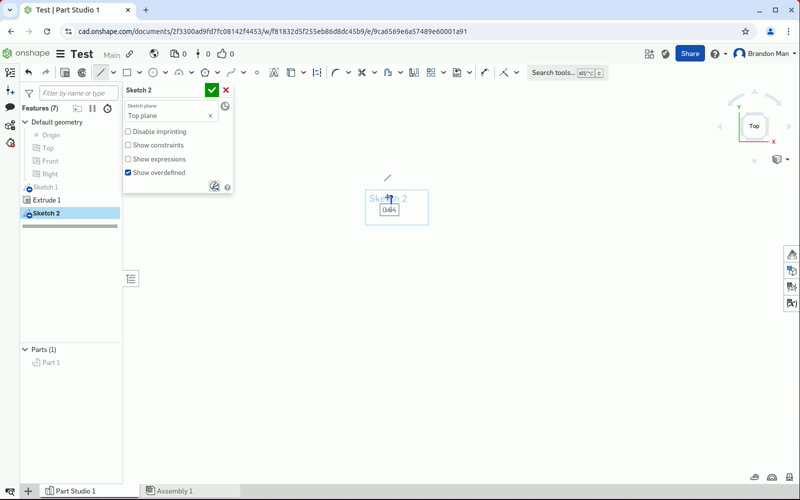
key_up(shift)
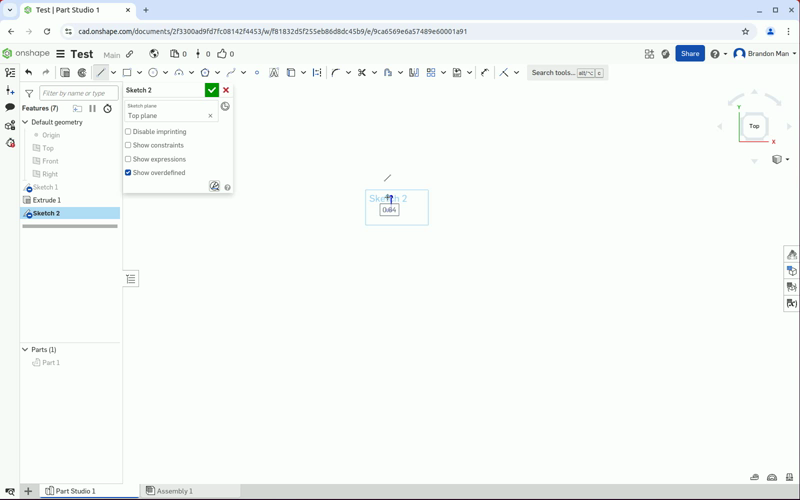
key_down(shift)
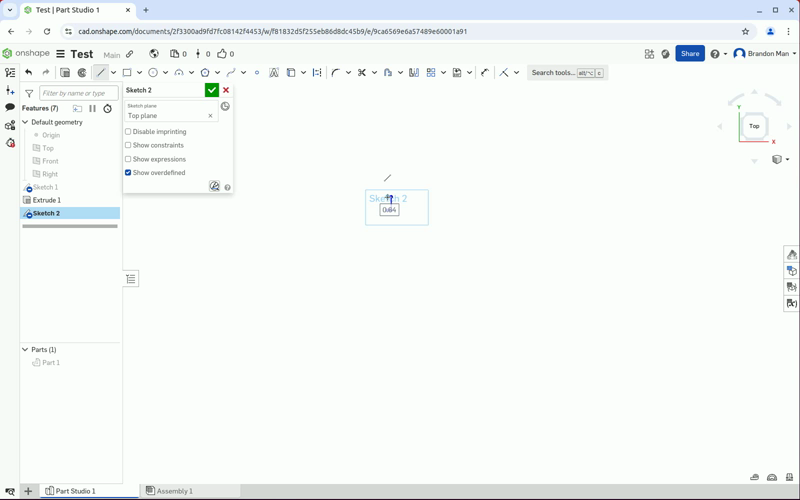
mouse_move(417, 196)
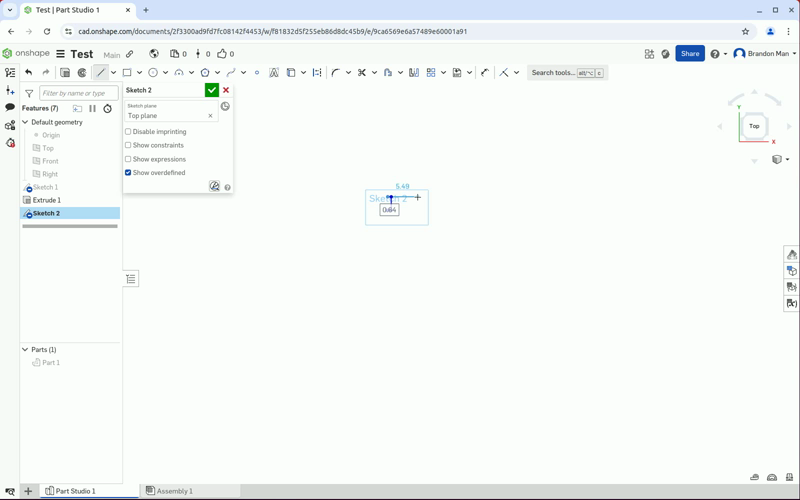
mouse_move(386, 196)
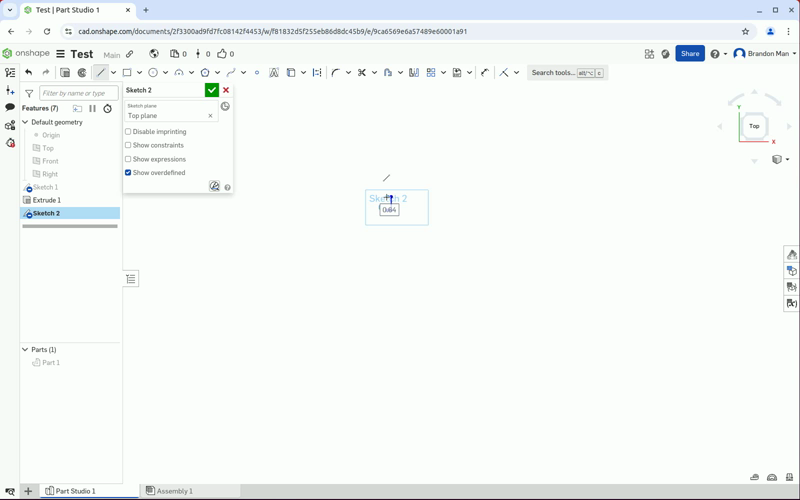
scroll(6)
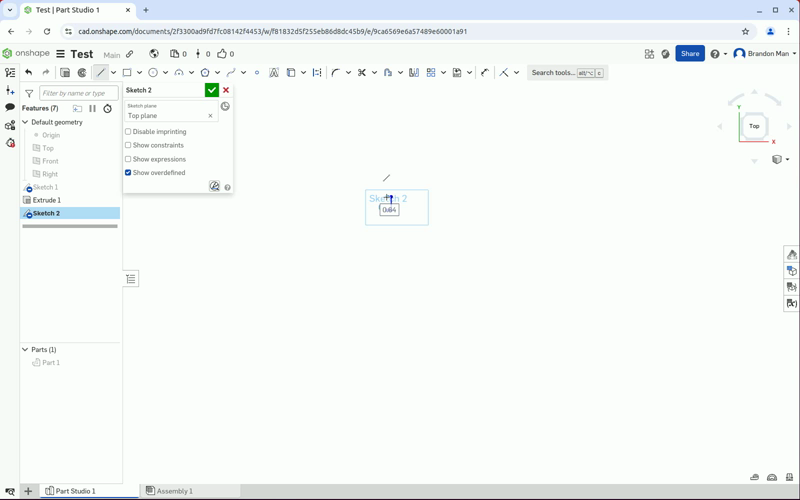
scroll(6)
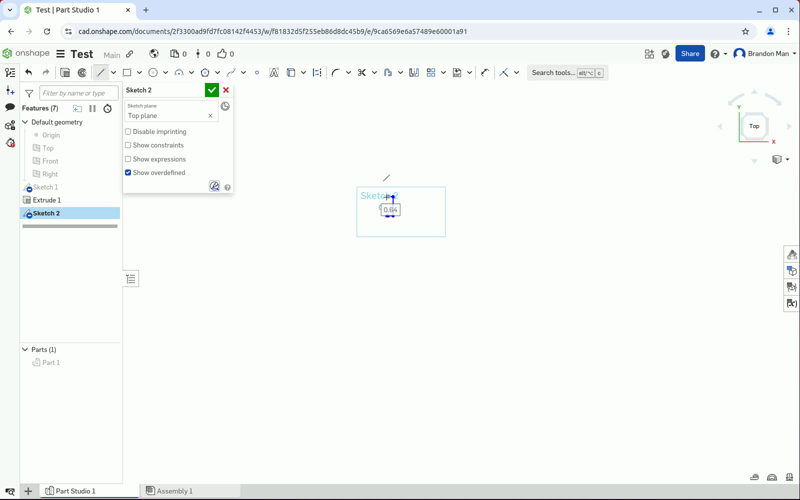
scroll(6)
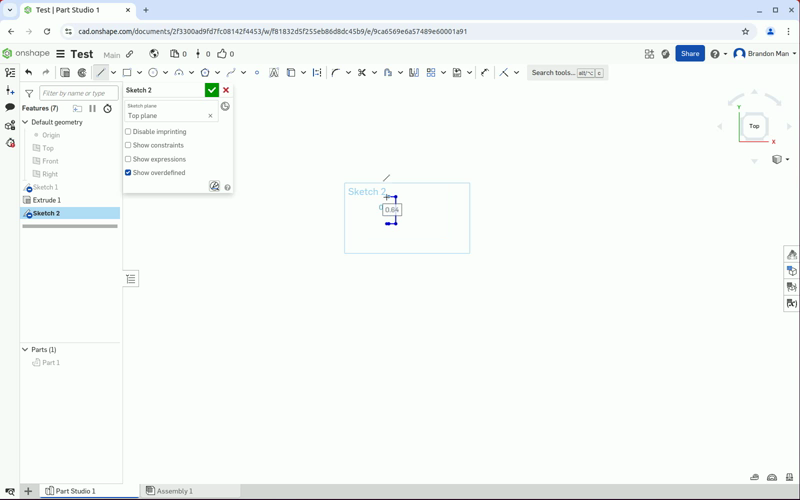
scroll(6)
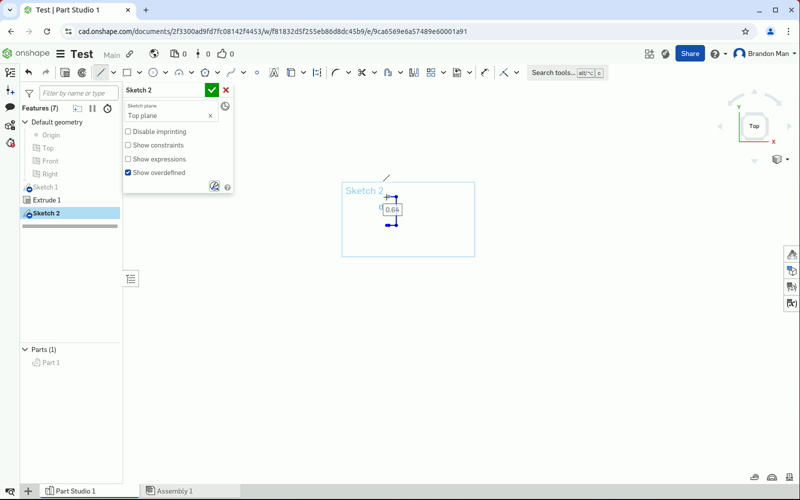
scroll(6)
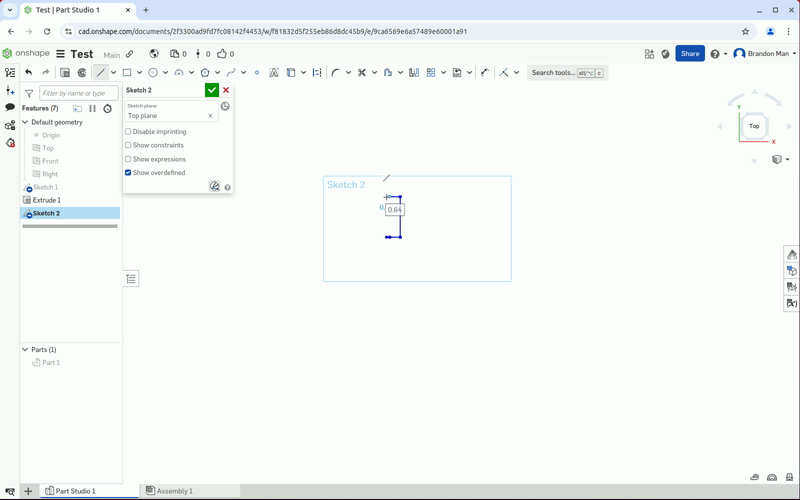
scroll(6)
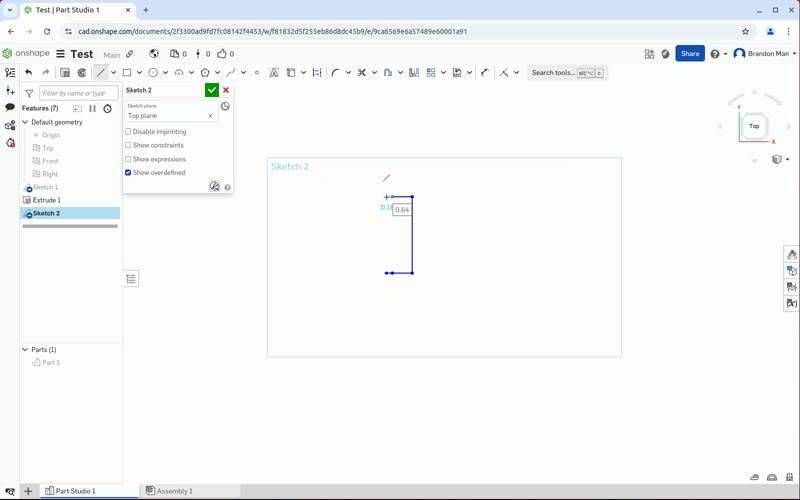
scroll(6)
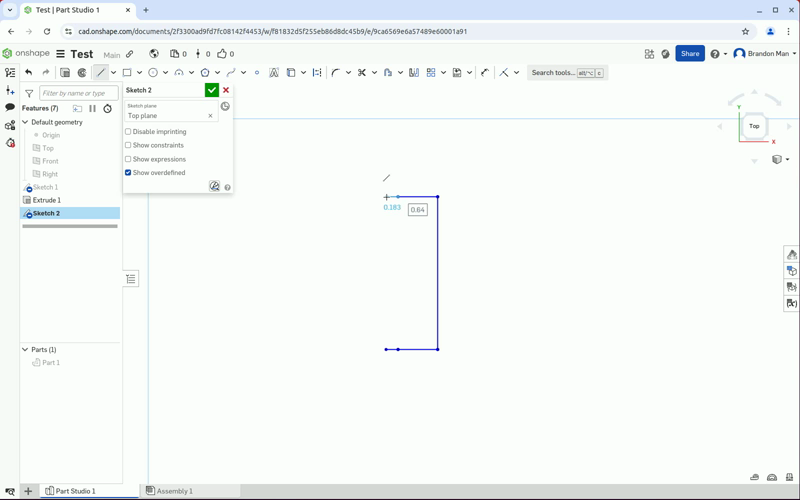
click(386, 196)
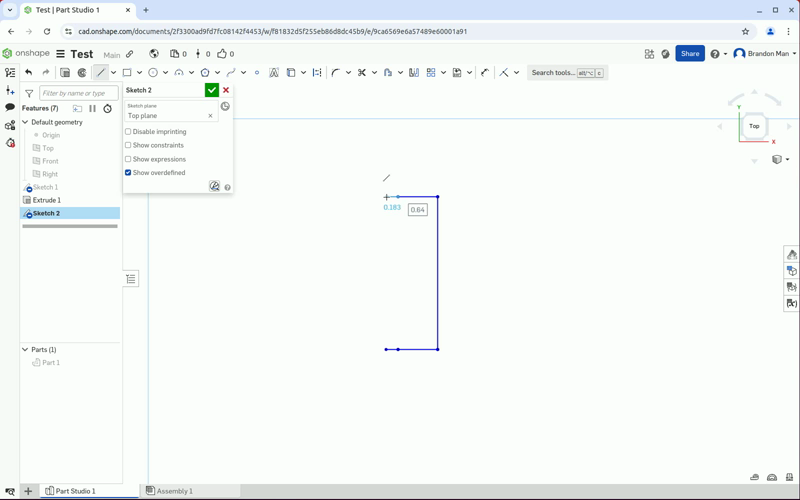
scroll(-6)
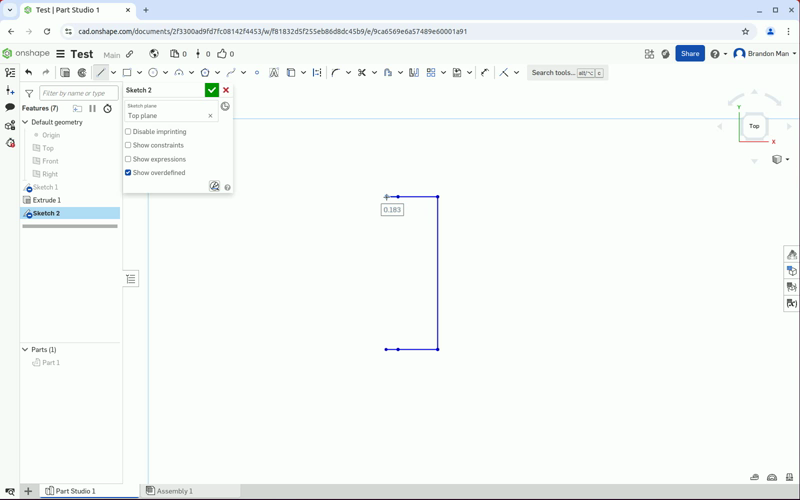
scroll(-6)
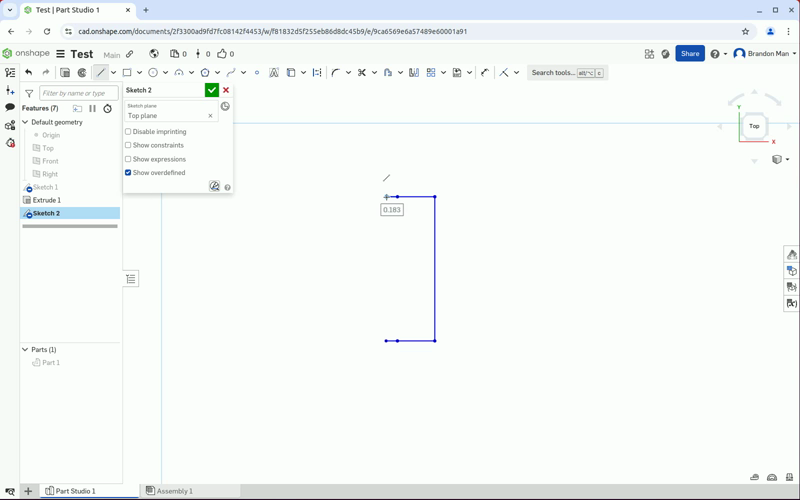
scroll(-6)
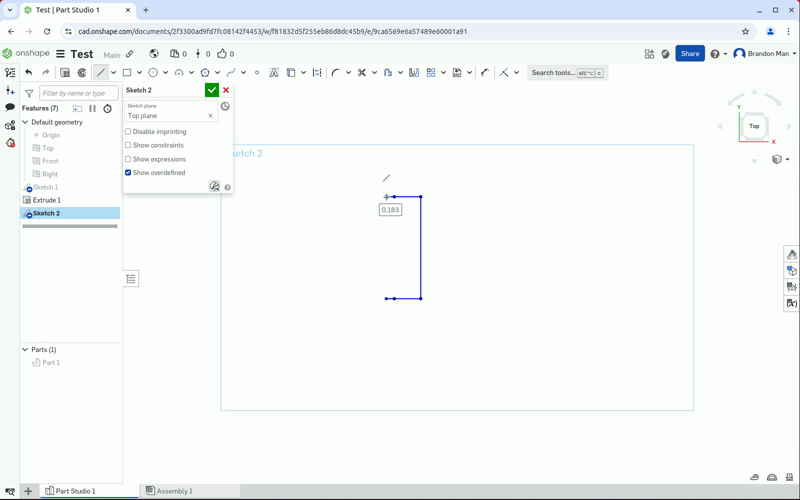
scroll(-6)
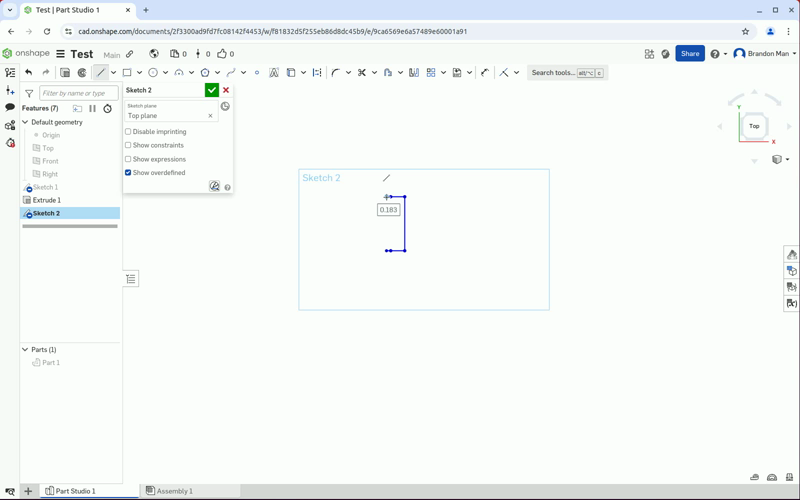
scroll(-6)
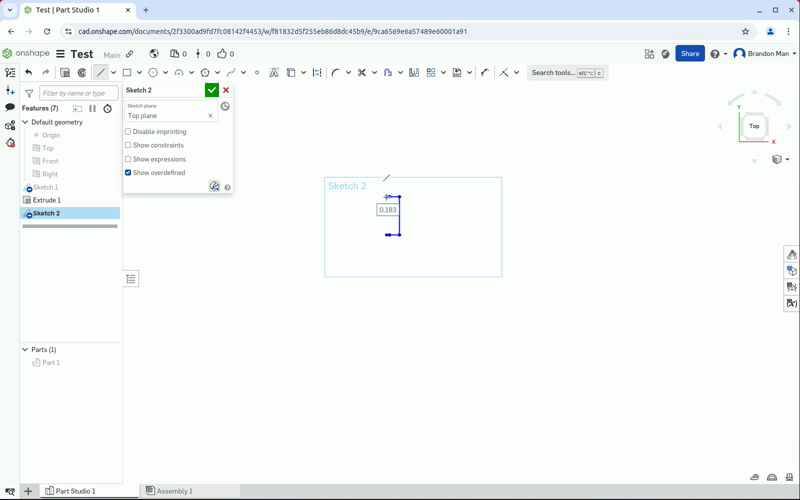
scroll(-6)
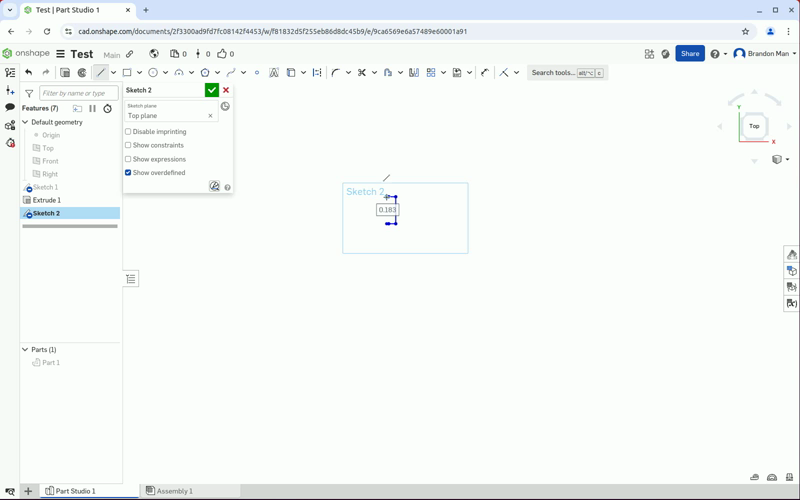
scroll(-6)
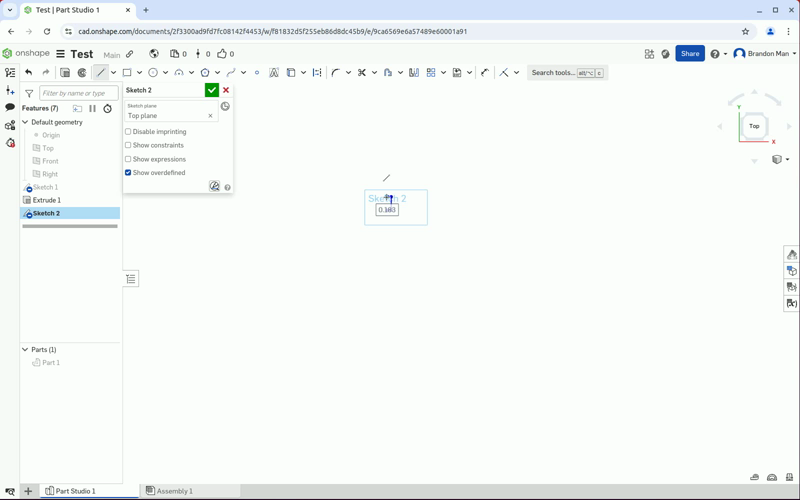
key_up(shift)
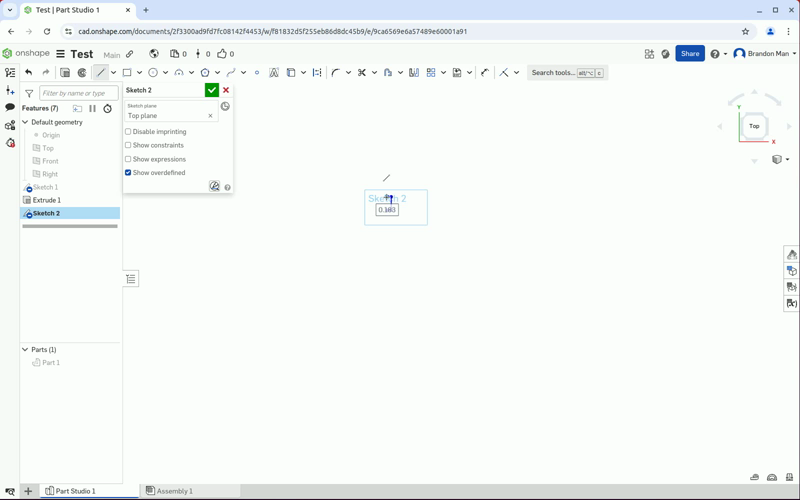
mouse_move(417, 196)
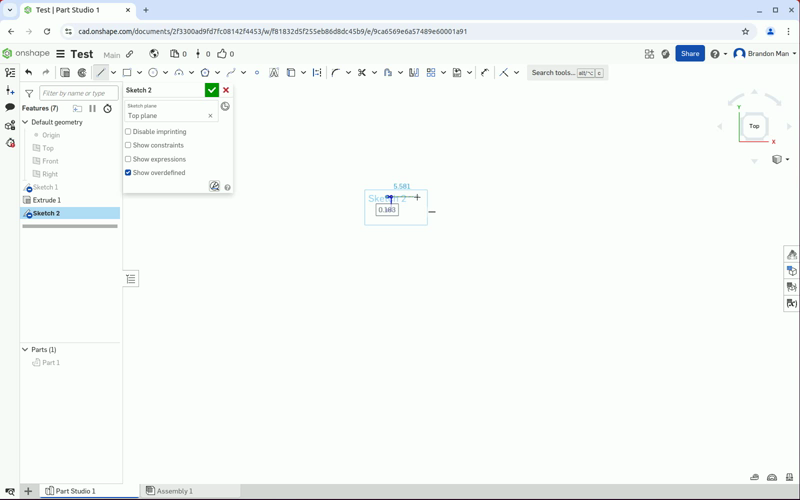
key_down(shift)
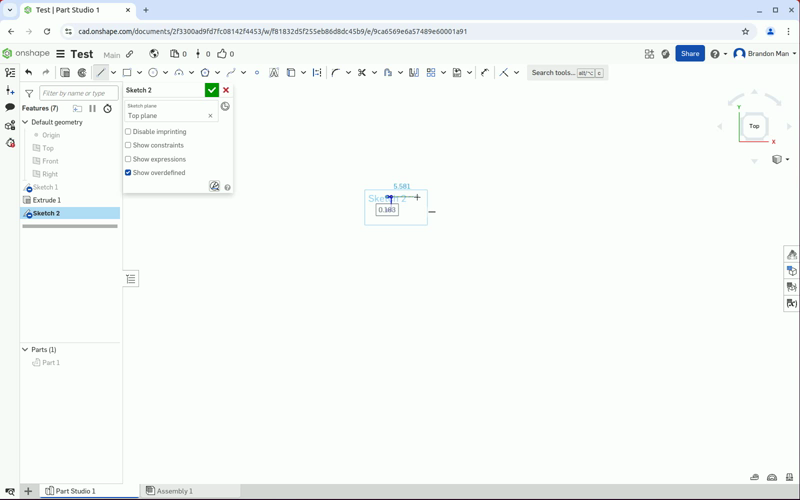
mouse_move(386, 210)
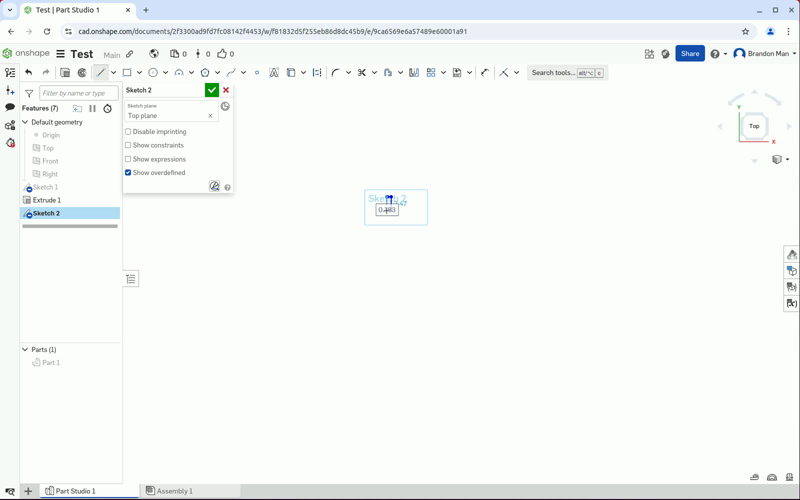
scroll(6)
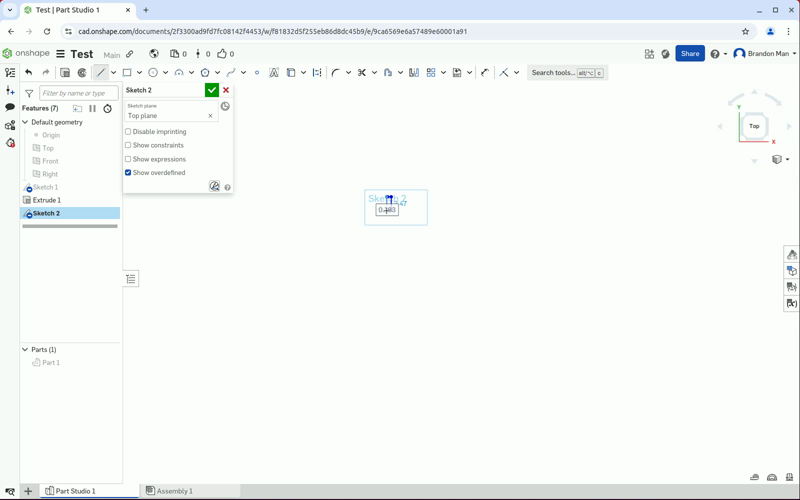
scroll(6)
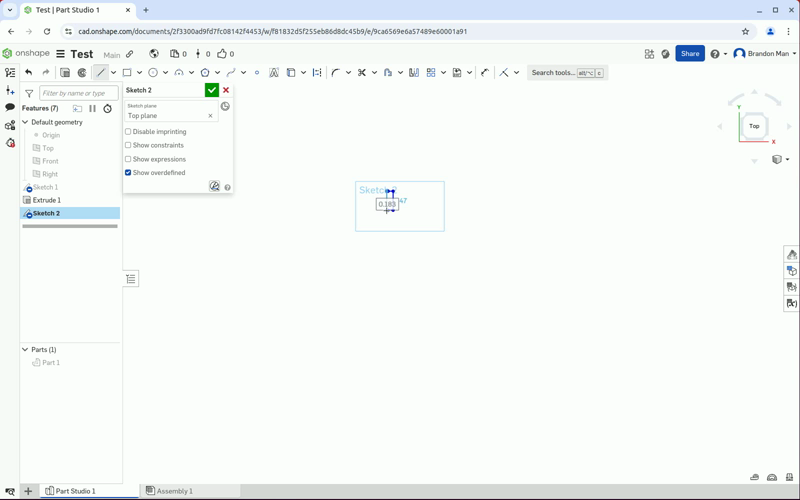
scroll(6)
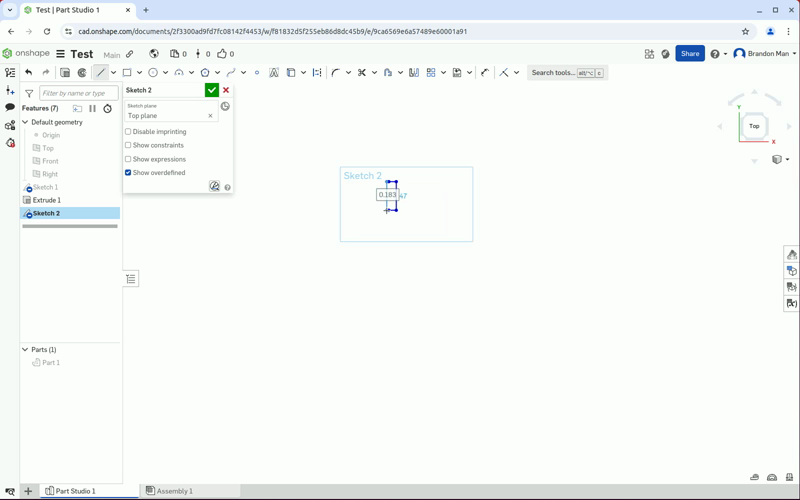
scroll(6)
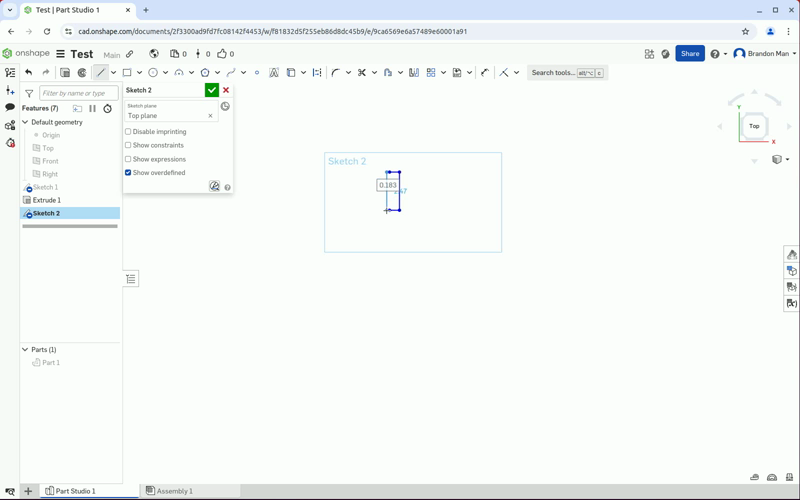
scroll(6)
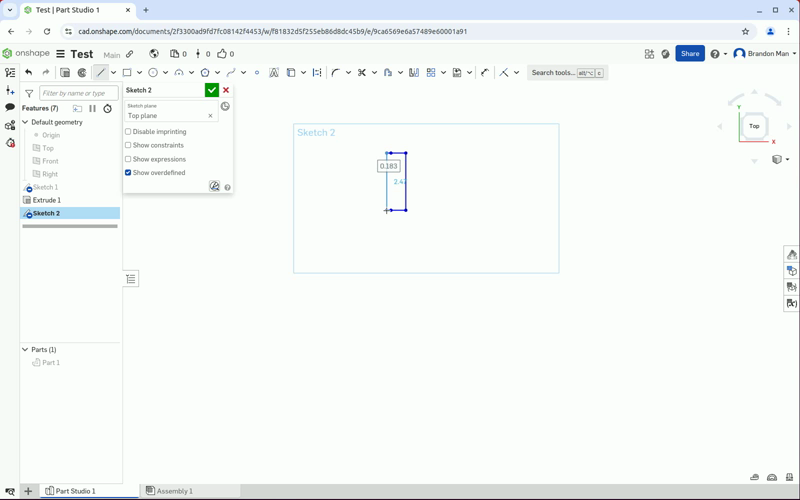
scroll(6)
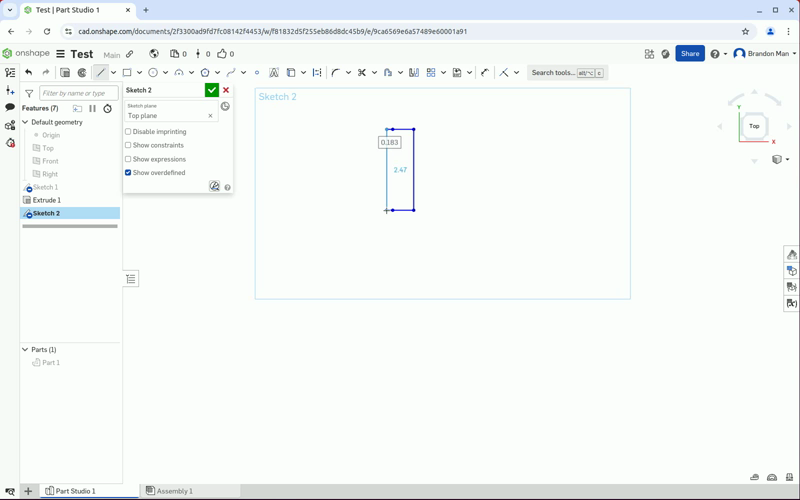
scroll(6)
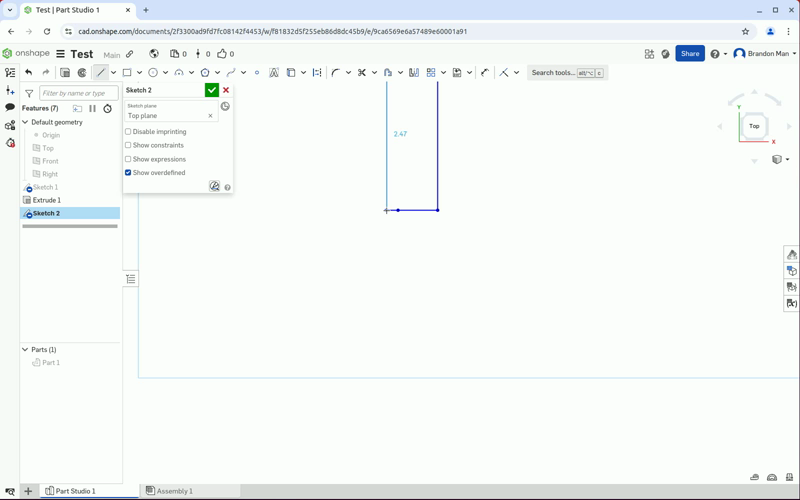
key_up(shift)
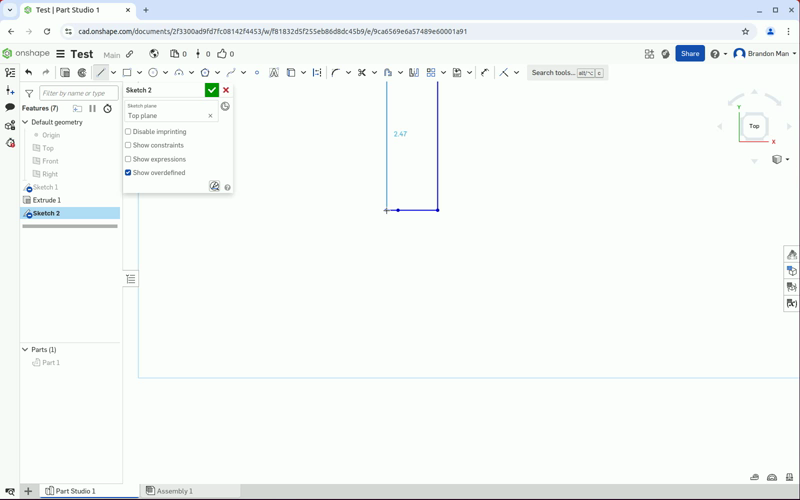
click(386, 210)
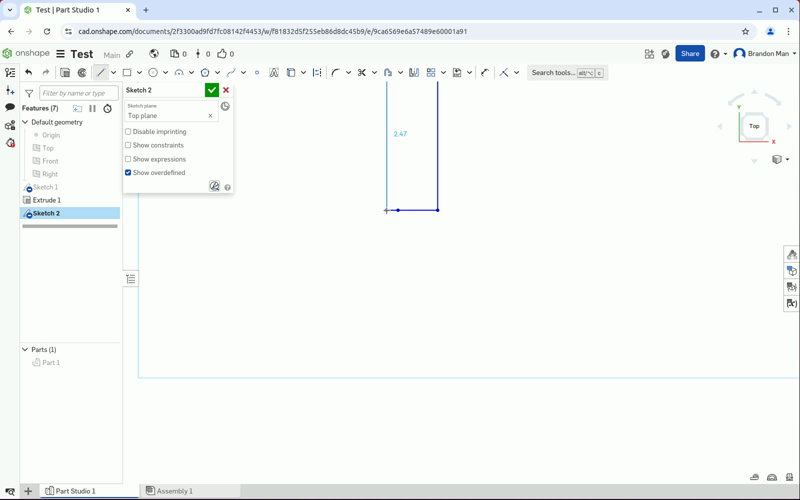
scroll(-6)
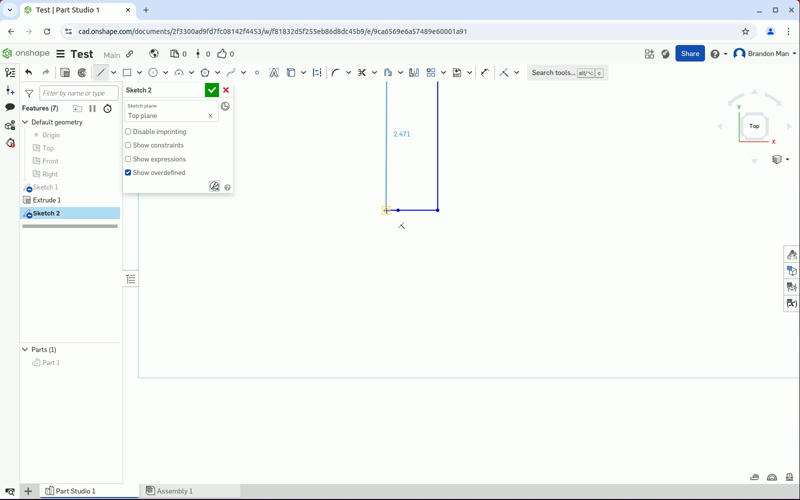
scroll(-6)
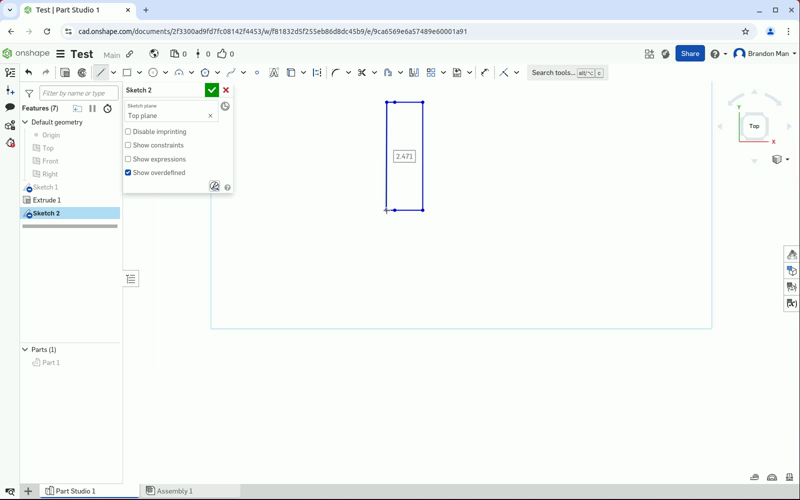
scroll(-6)
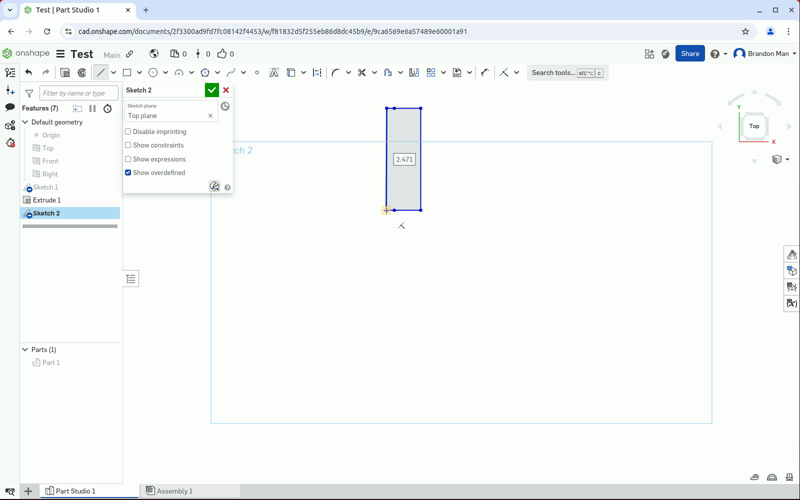
scroll(-6)
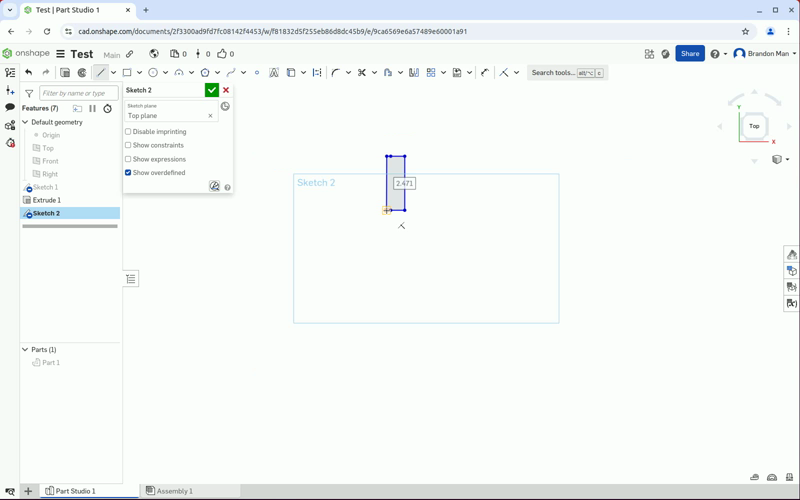
scroll(-6)
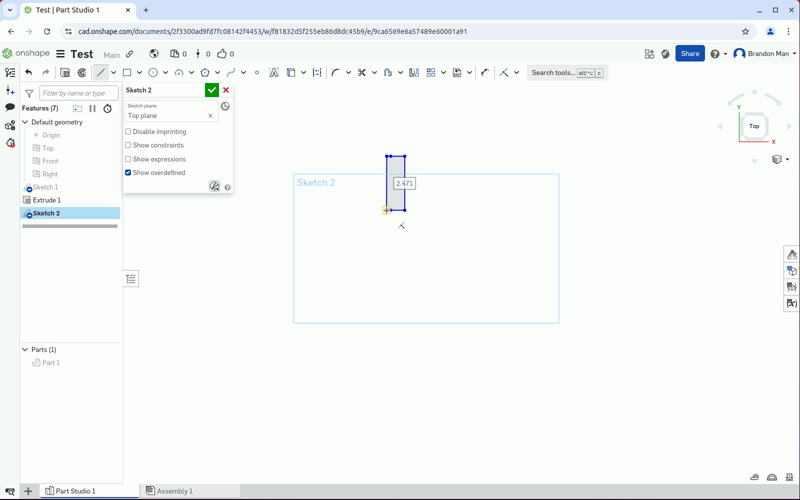
scroll(-6)
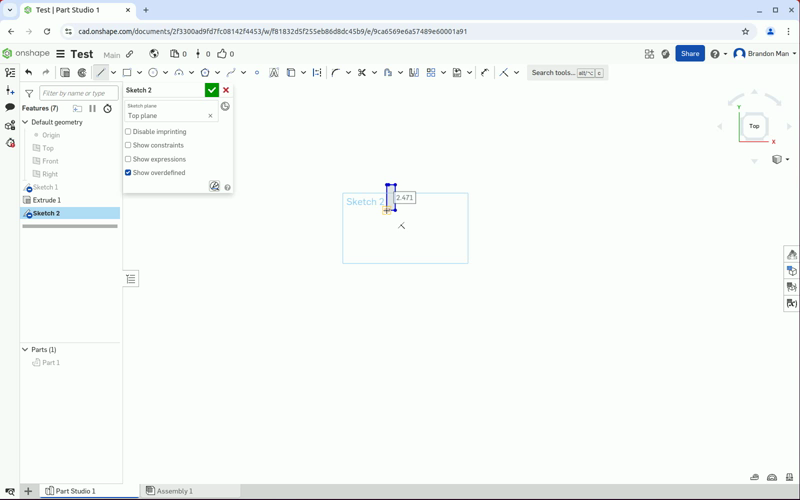
scroll(-6)
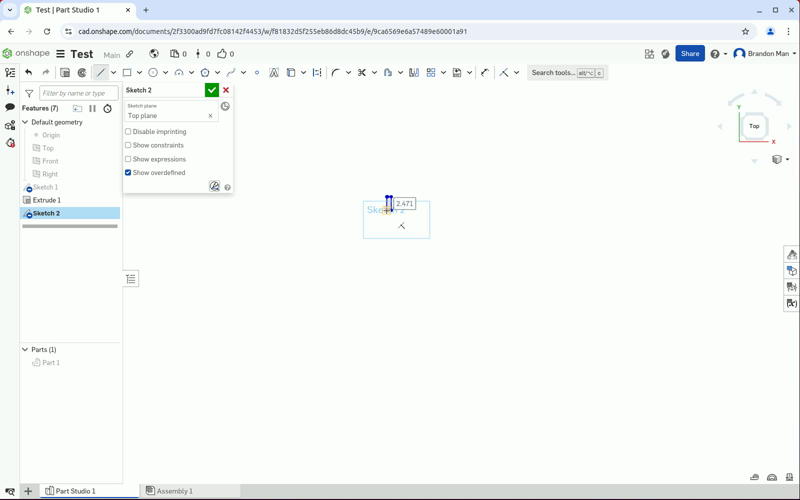
key(esc)
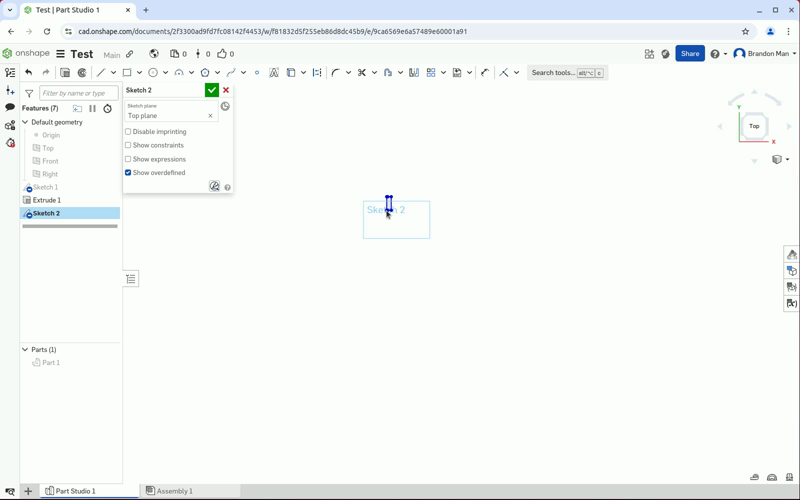
mouse_move(391, 203)
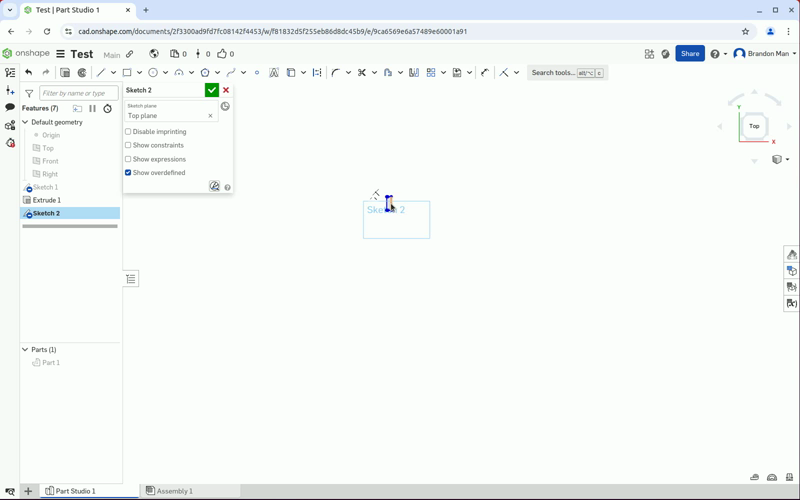
scroll(6)
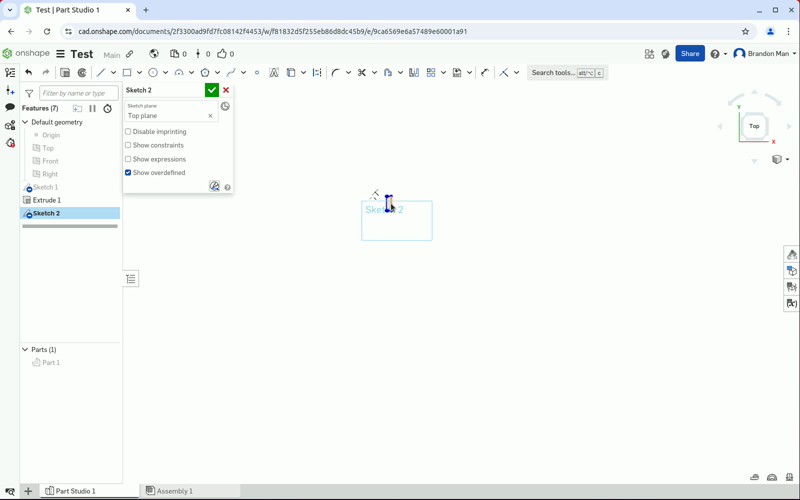
scroll(6)
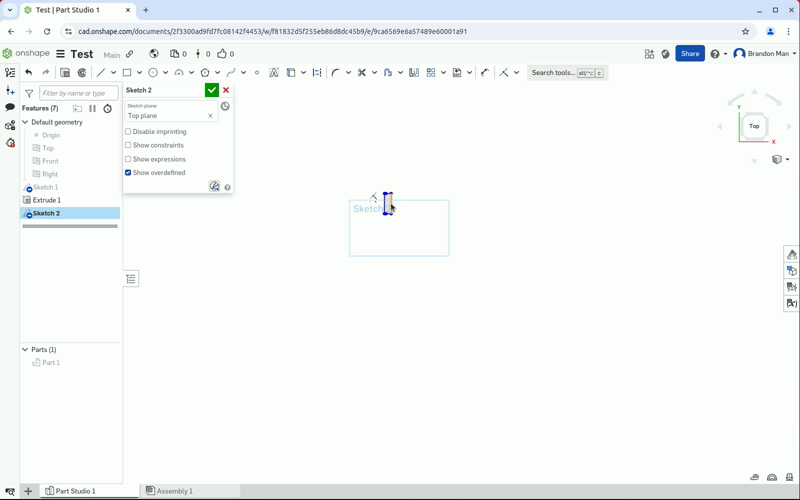
scroll(6)
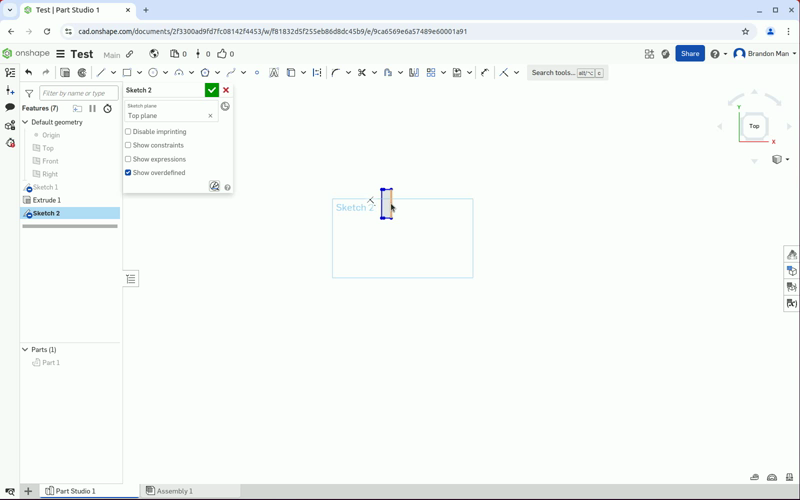
scroll(6)
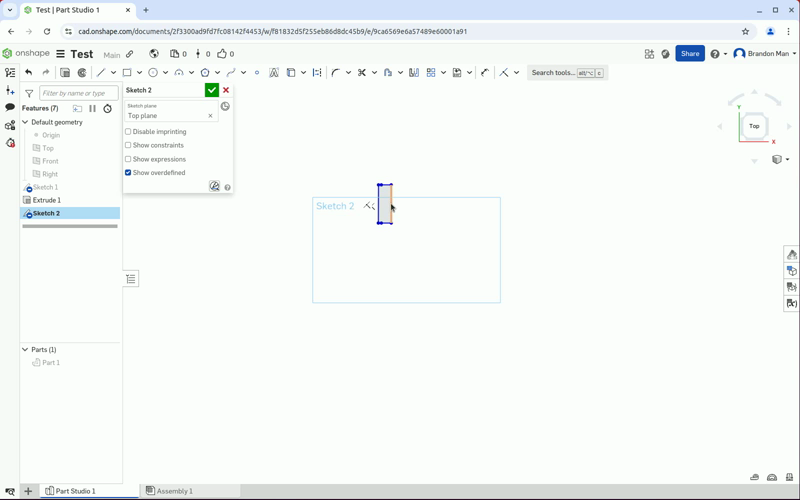
scroll(6)
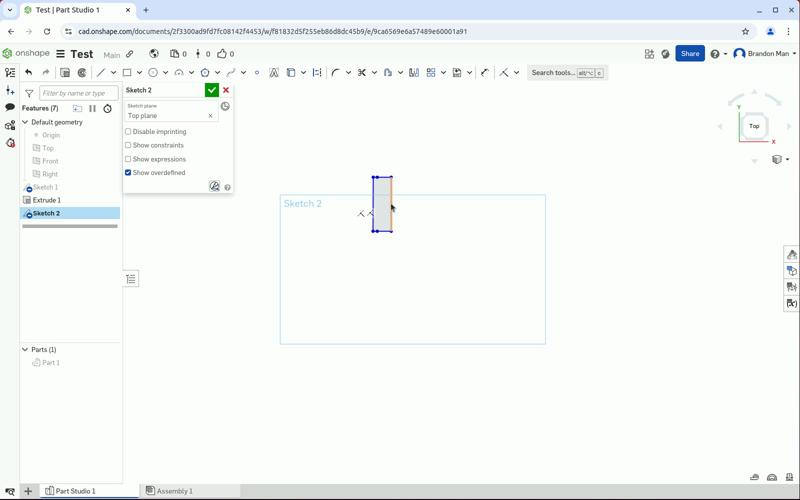
scroll(6)
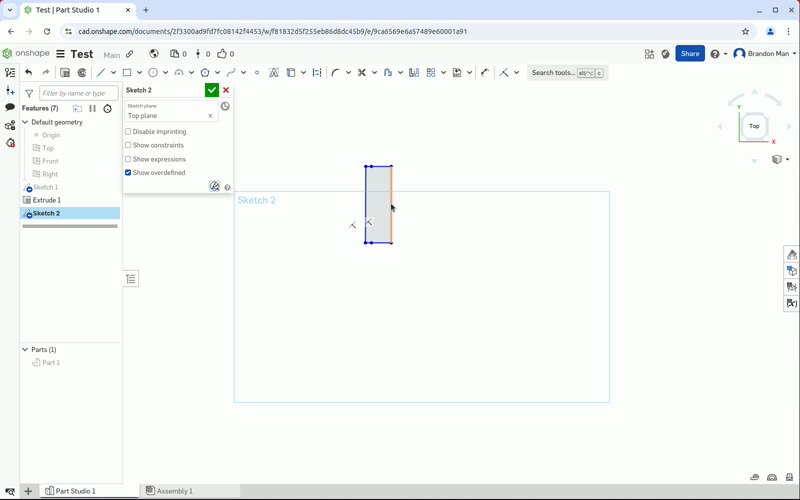
scroll(6)
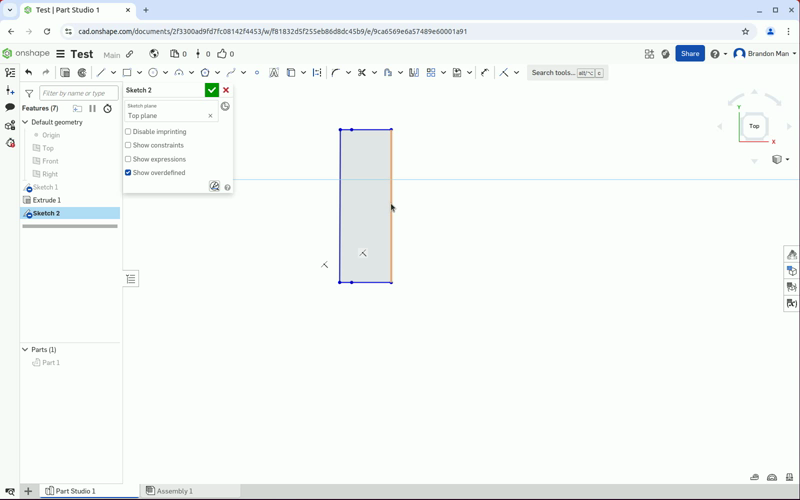
click(391, 203)
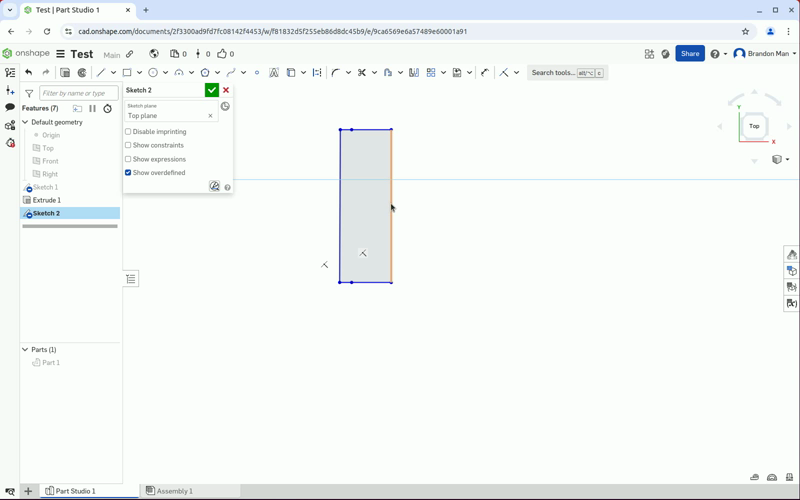
scroll(-6)
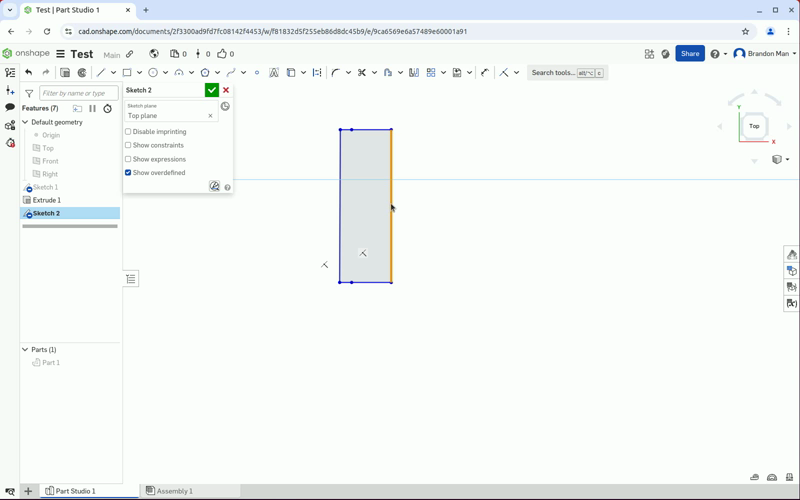
scroll(-6)
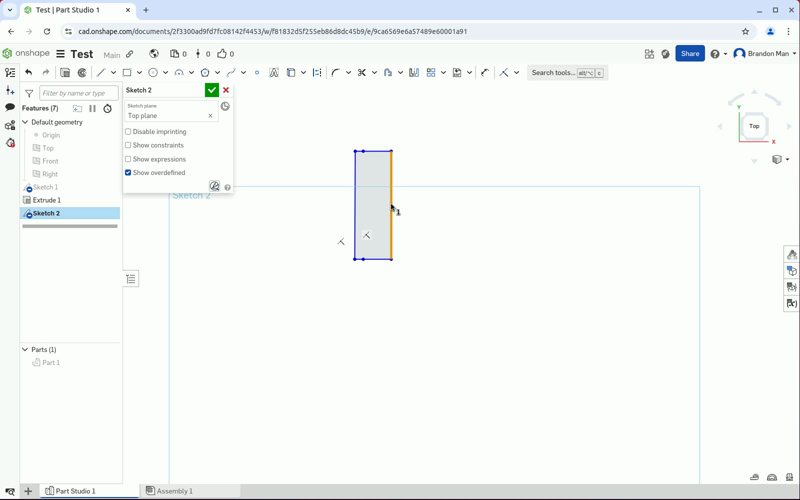
scroll(-6)
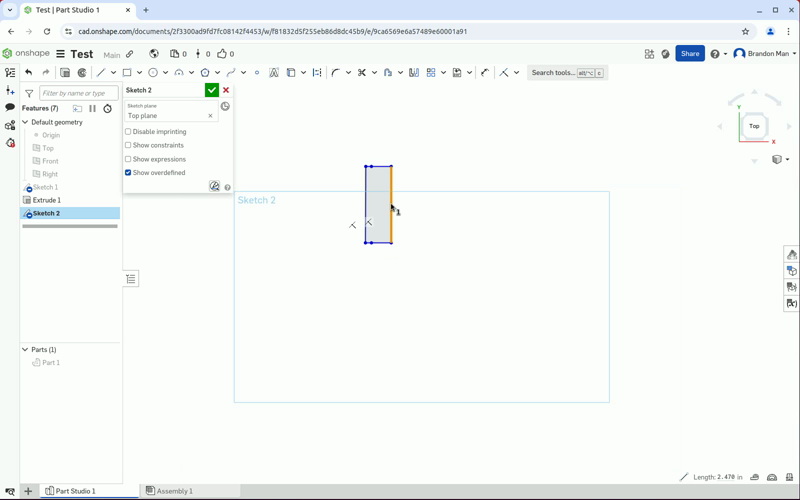
scroll(-6)
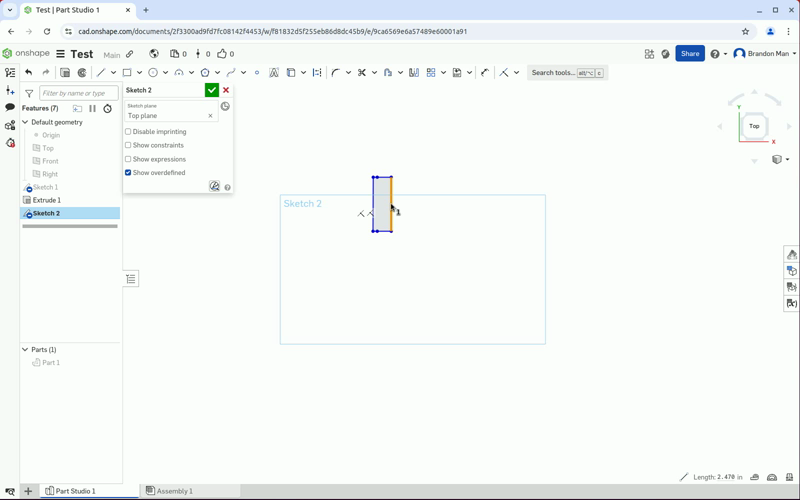
scroll(-6)
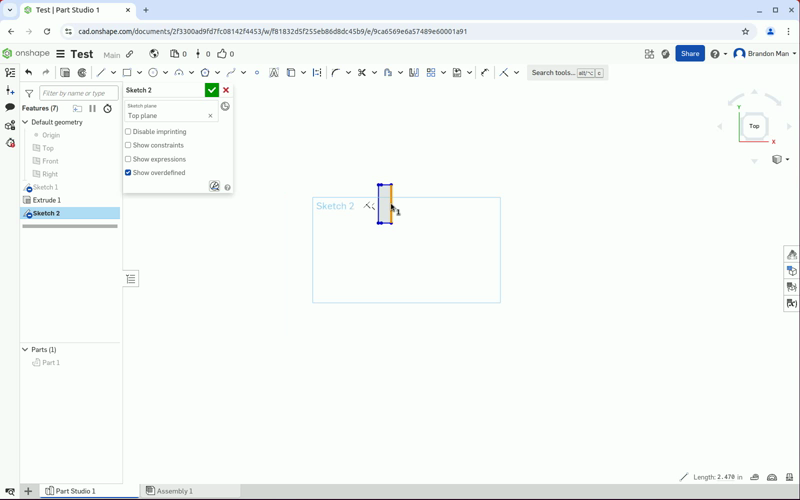
scroll(-6)
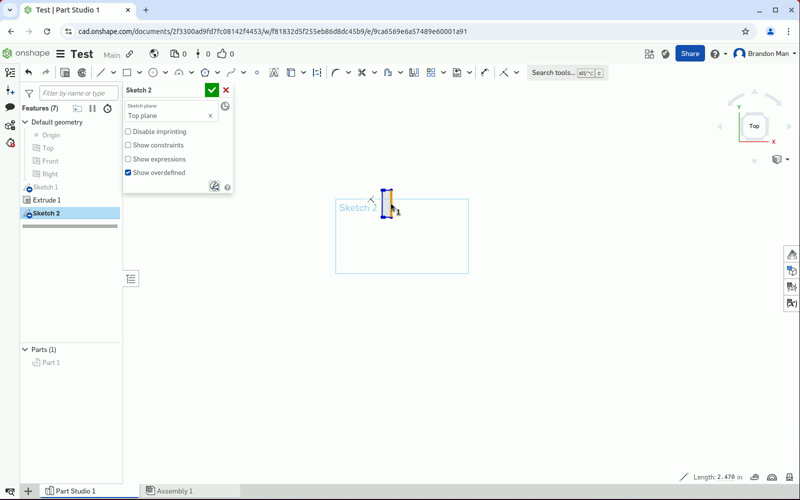
scroll(-6)
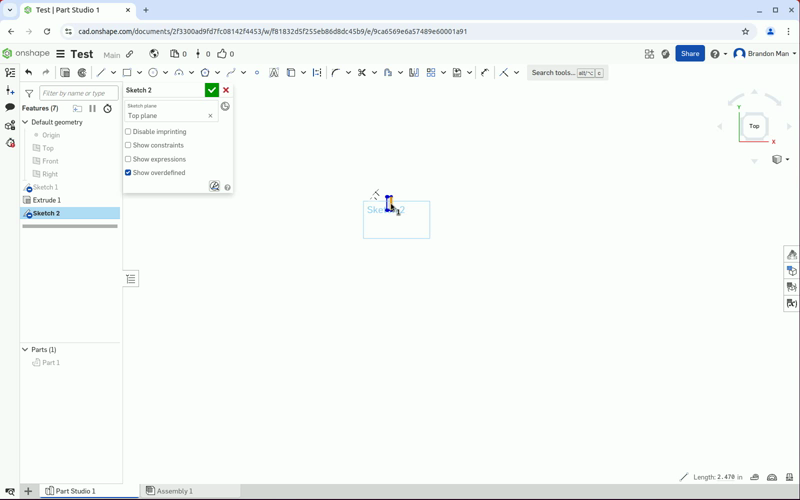
mouse_move(73, 352)
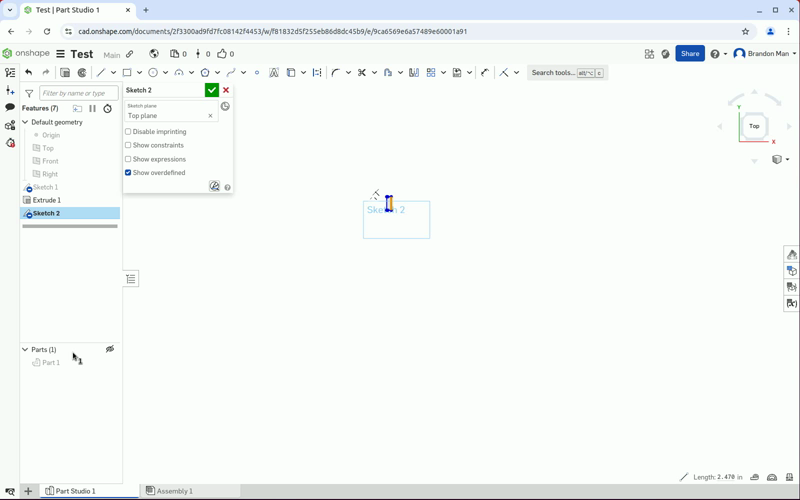
key(shift+y)
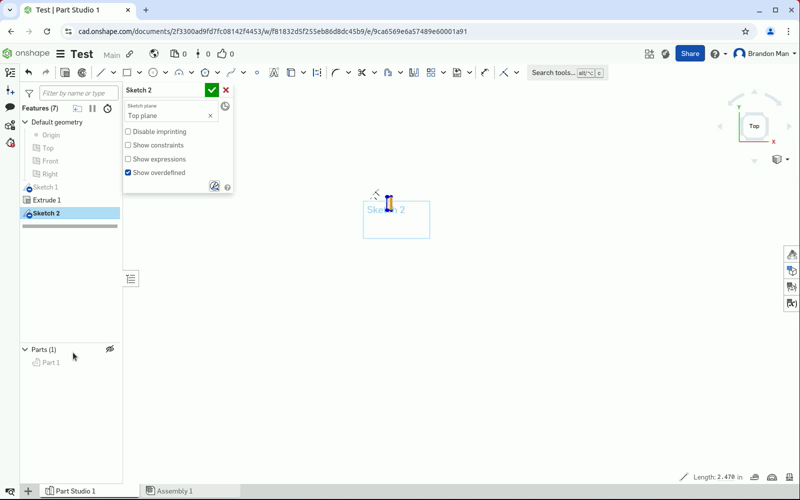
key(shift+e)
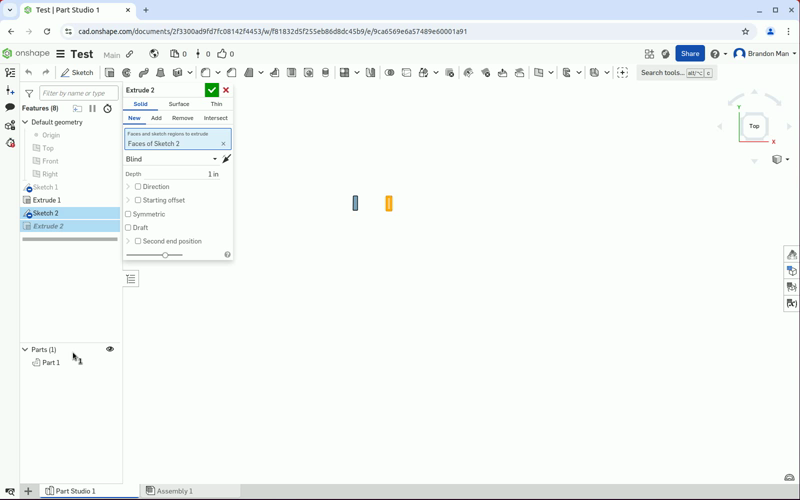
mouse_move(143, 106)
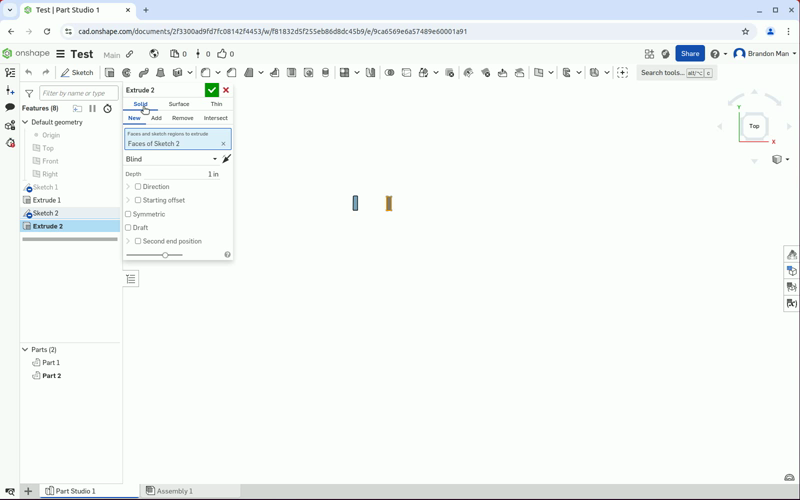
click(143, 106)
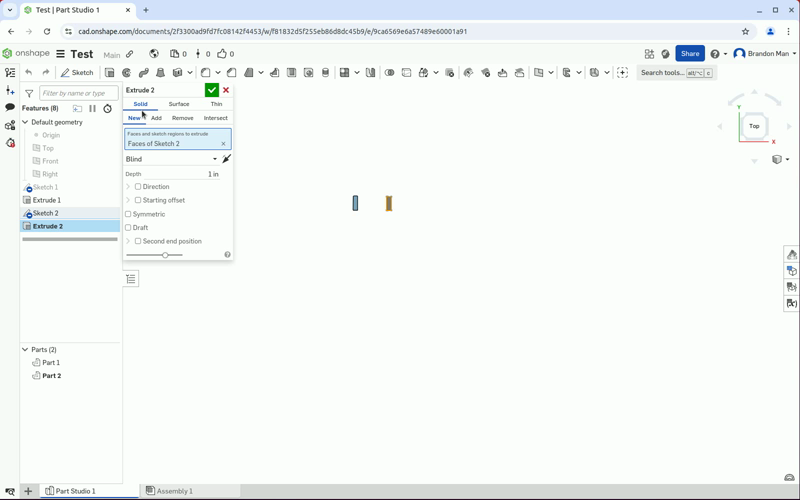
mouse_move(137, 120)
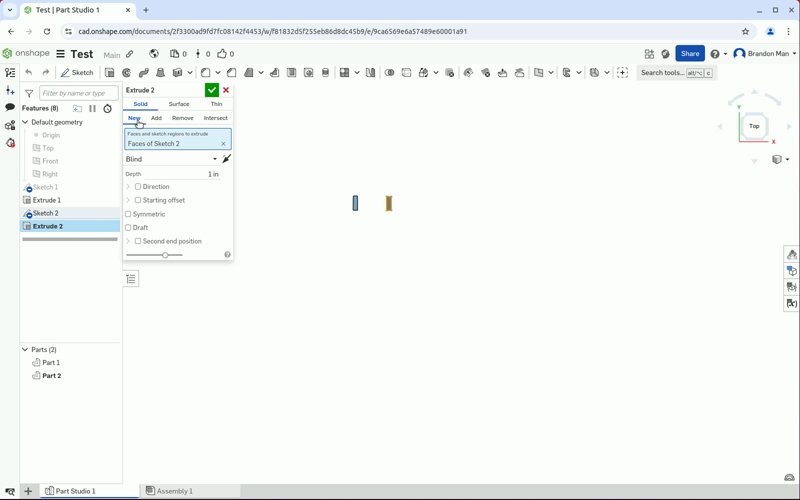
click(137, 120)
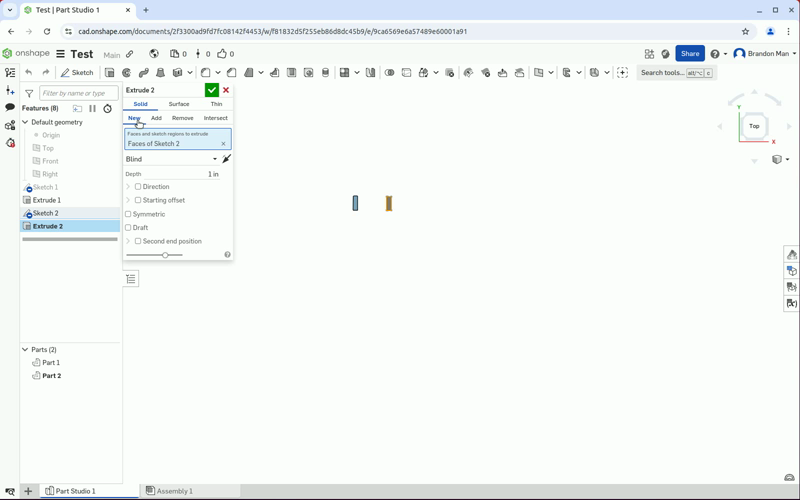
key(tab, 4)
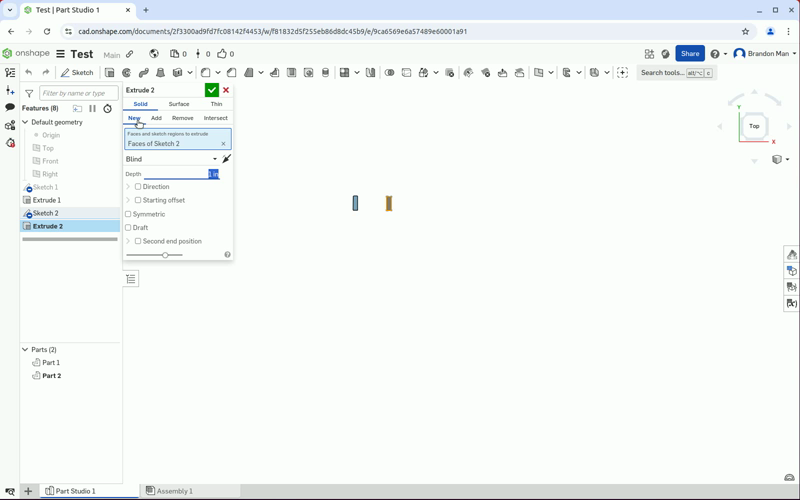
text(11.313)
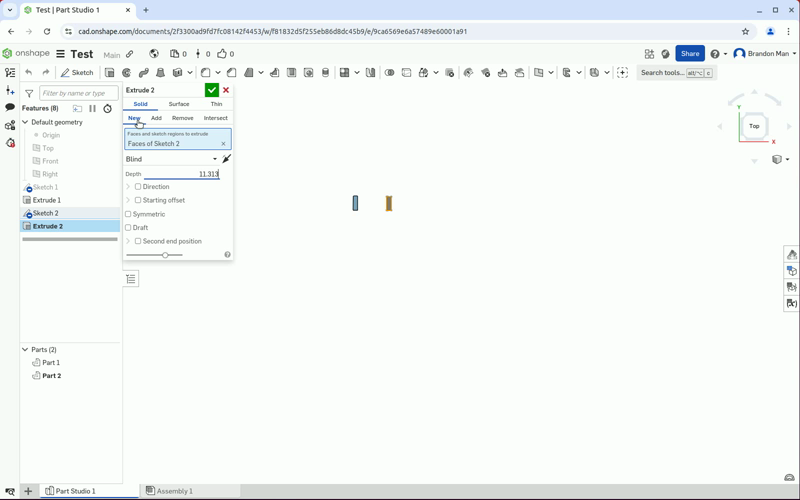
key(enter)
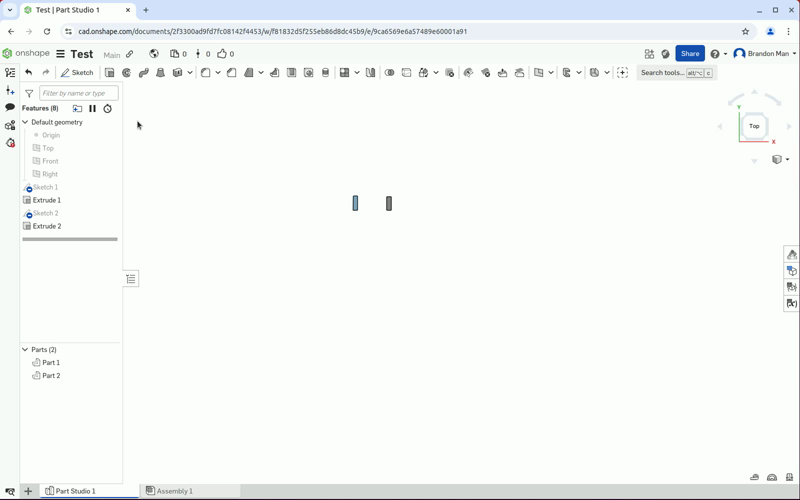
key(shift+h)
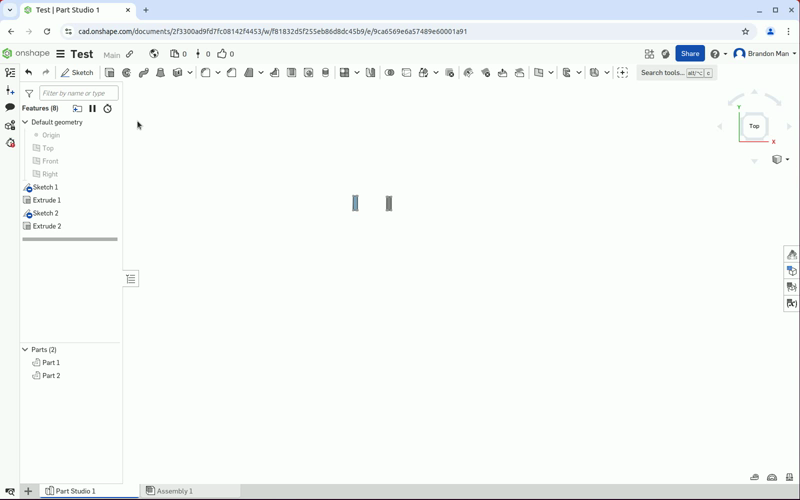
key(shift+h)
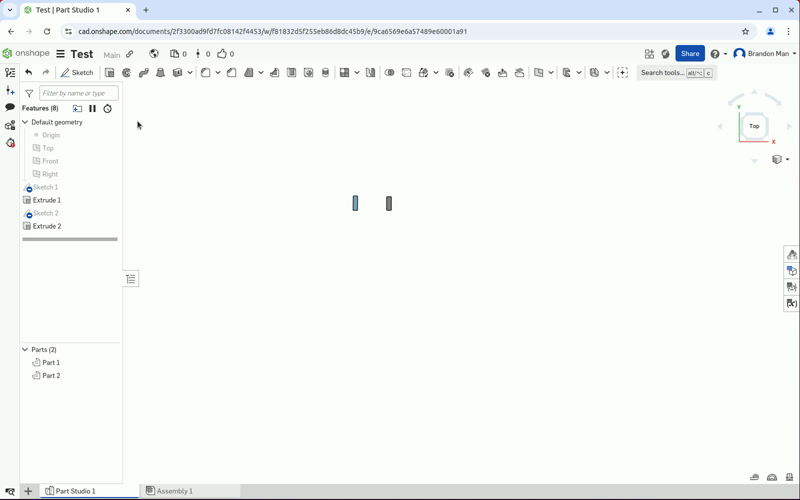
mouse_move(73, 189)
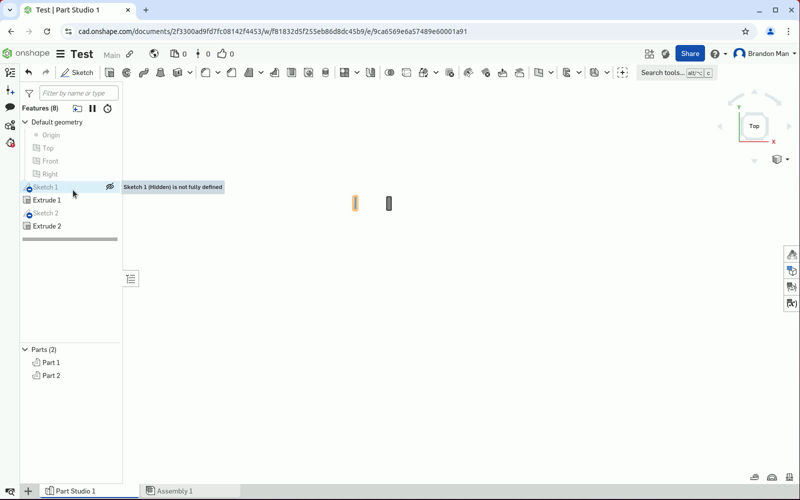
click(73, 189)
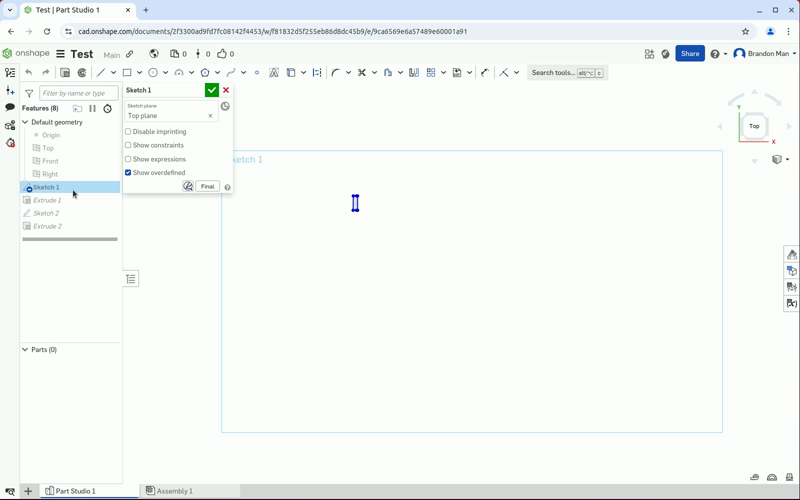
mouse_move(229, 92)
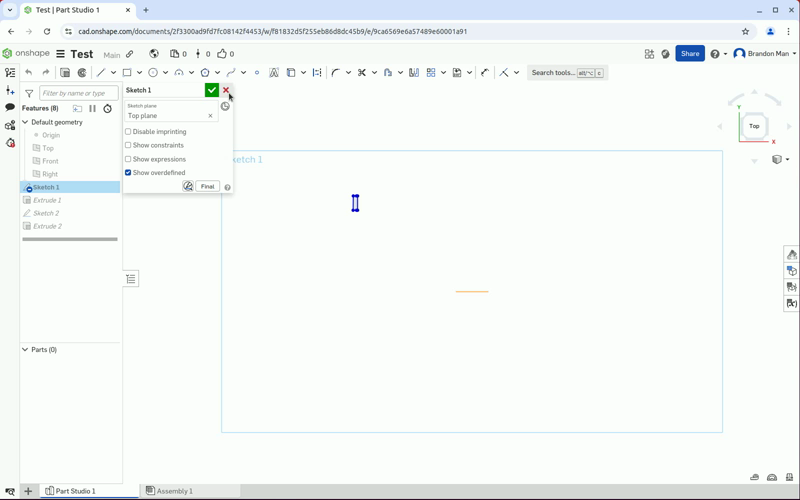
click(229, 92)
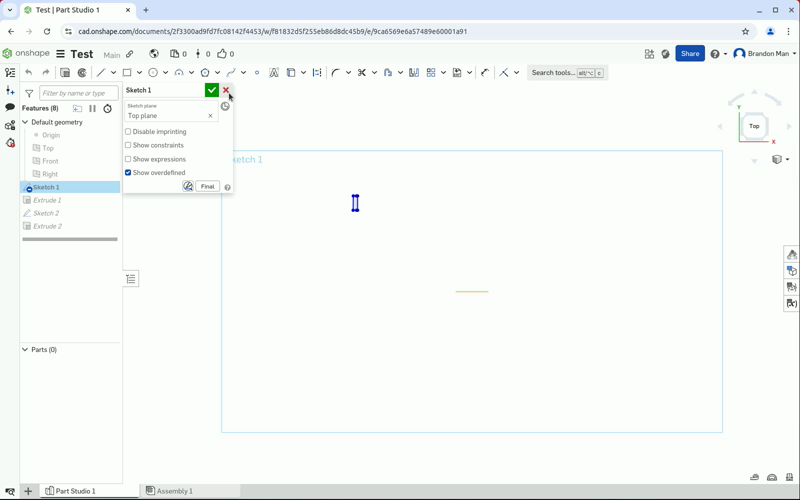
key(shift+s)
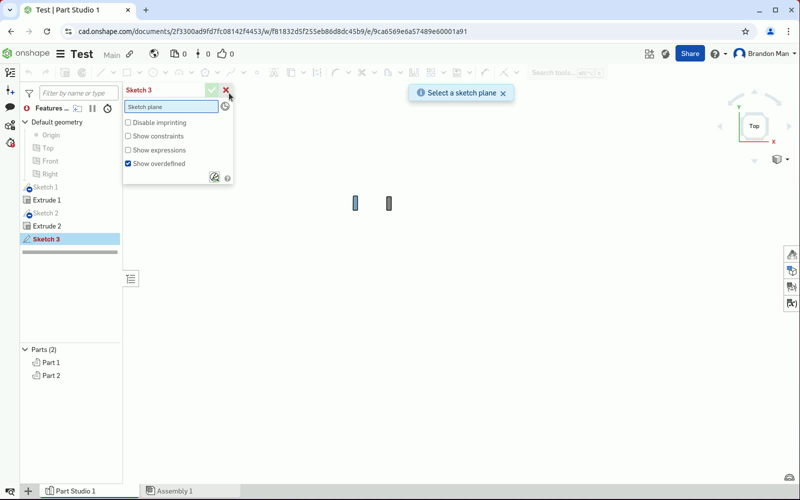
mouse_move(73, 150)
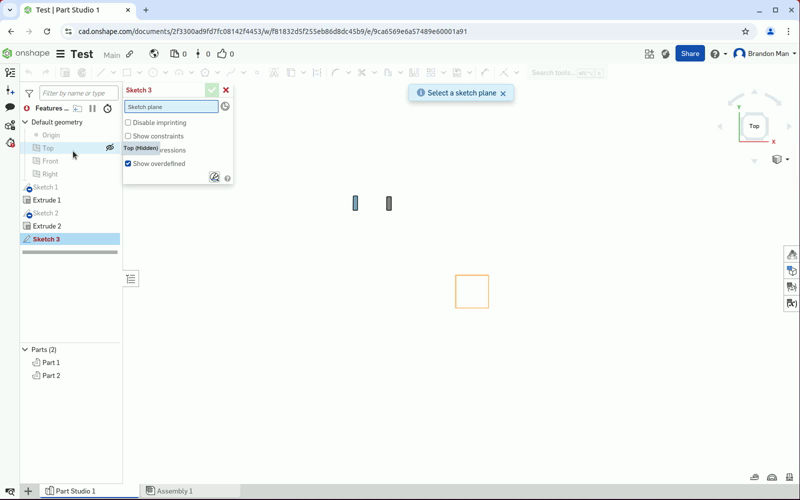
click(73, 150)
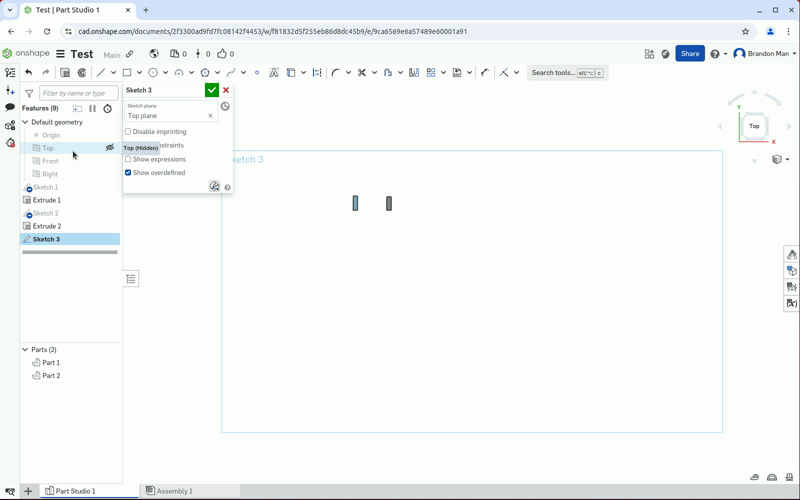
mouse_move(73, 352)
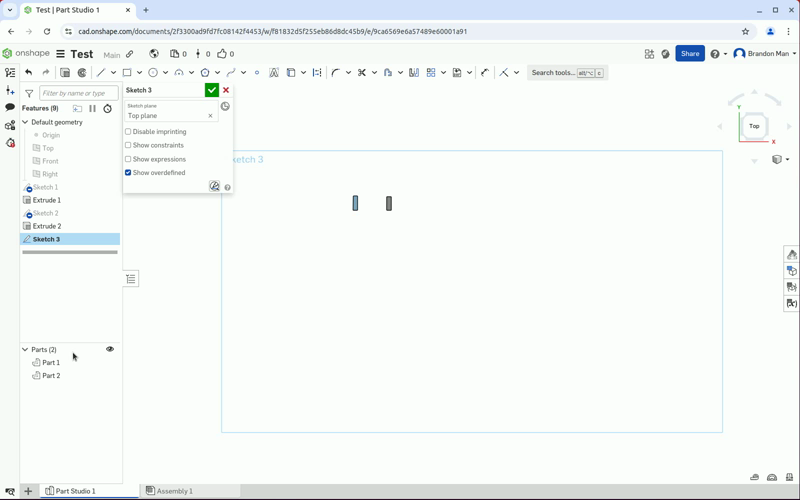
key(y)
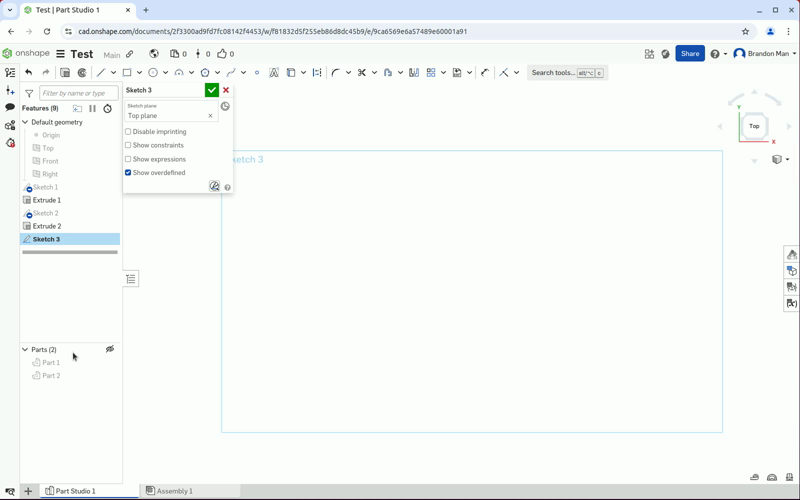
key(l)
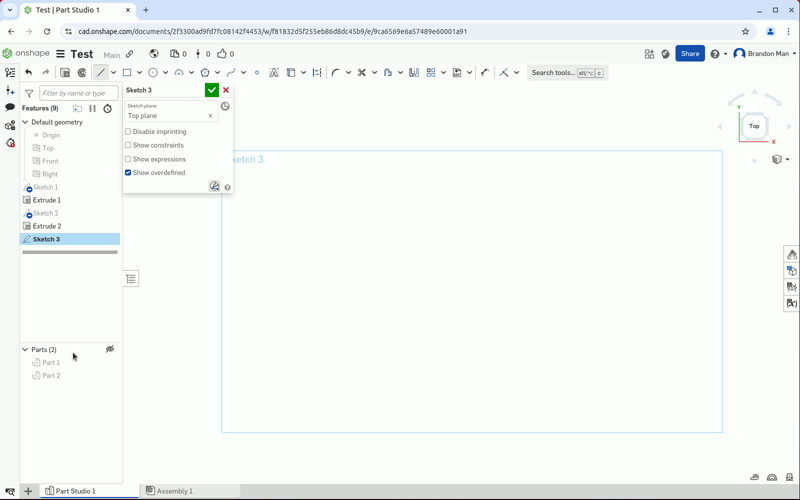
key_down(shift)
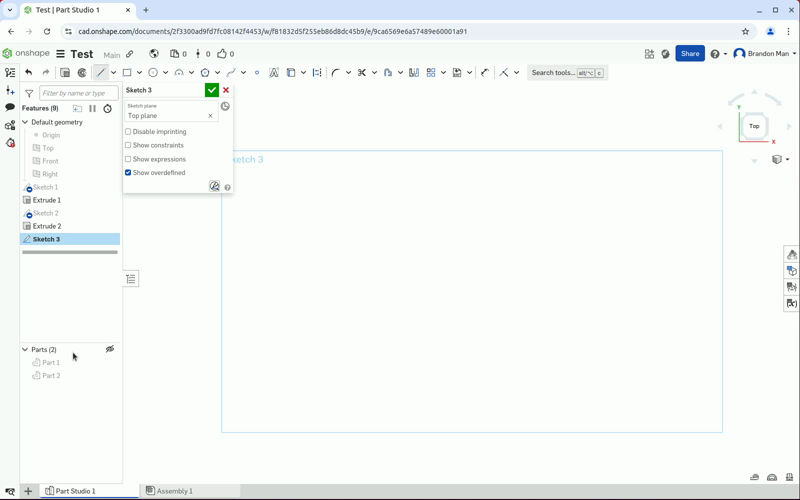
mouse_move(355, 220)
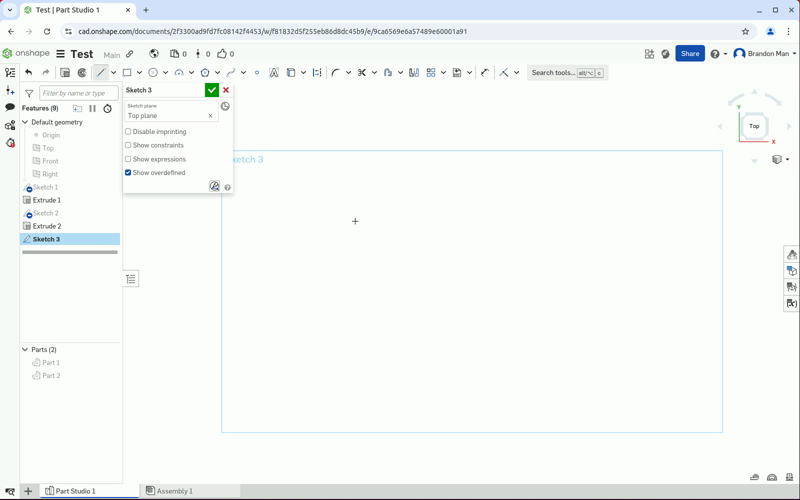
click(355, 220)
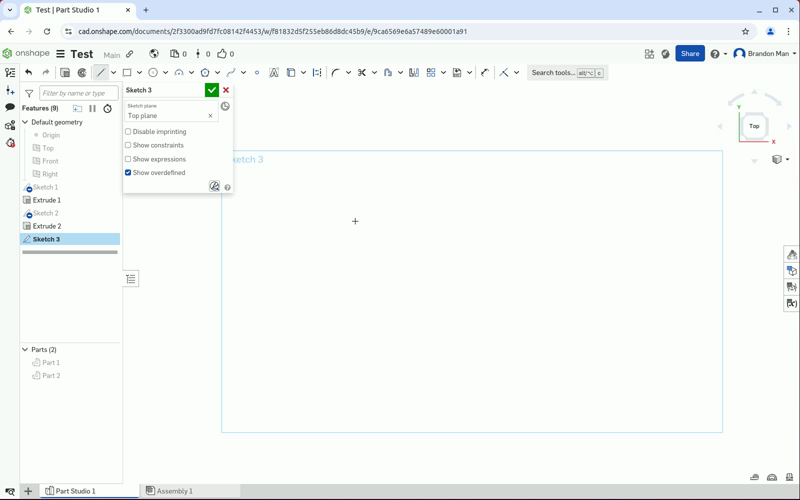
key_up(shift)
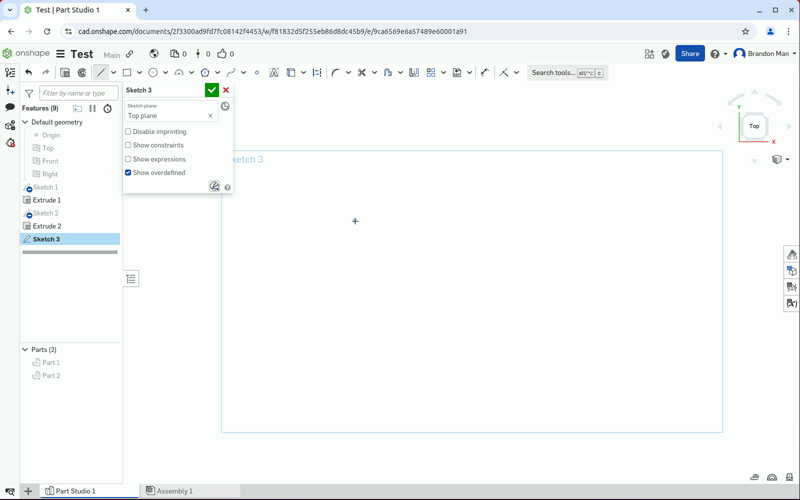
key_down(shift)
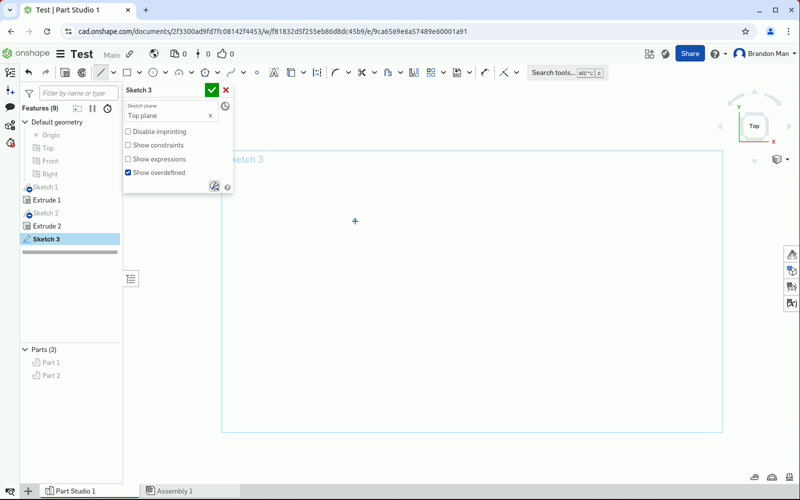
mouse_move(385, 220)
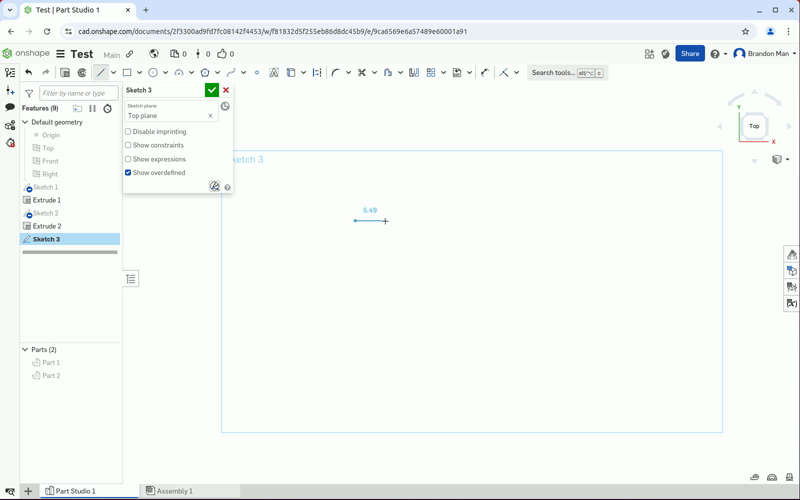
mouse_move(357, 222)
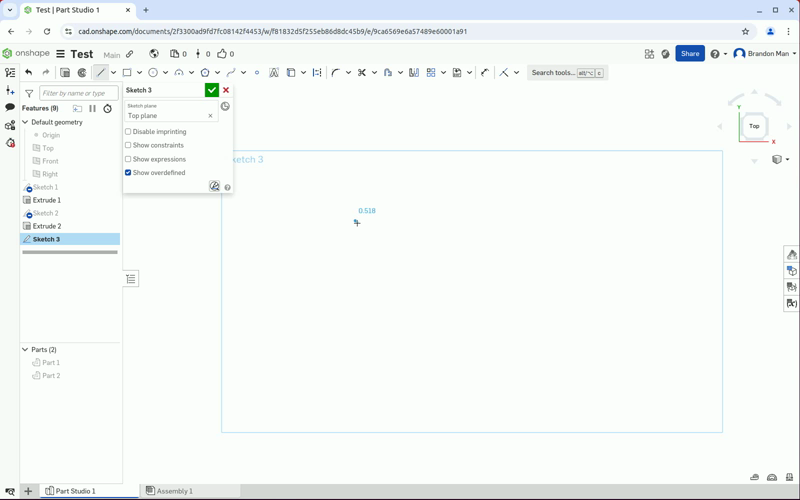
scroll(6)
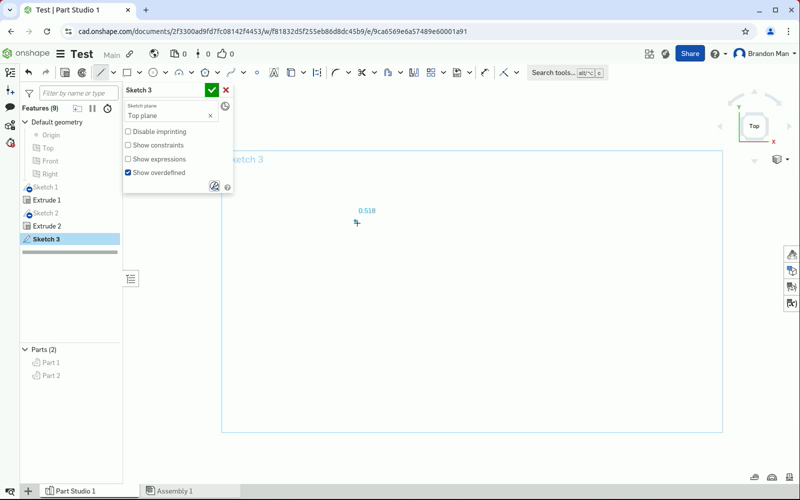
scroll(6)
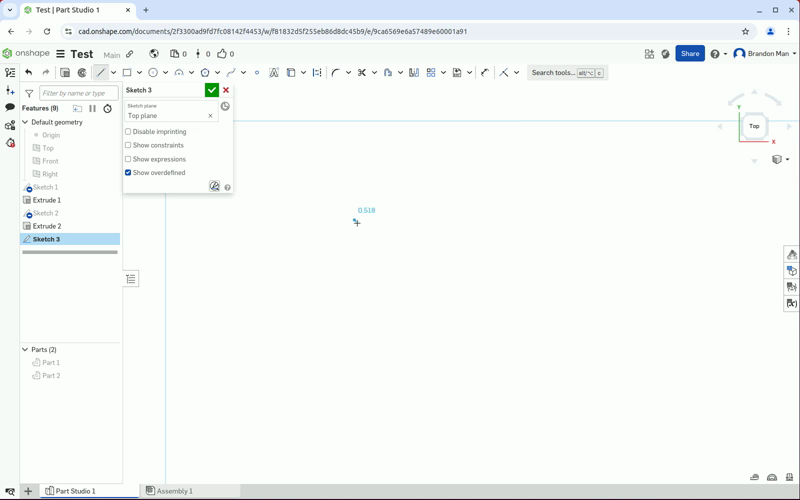
scroll(6)
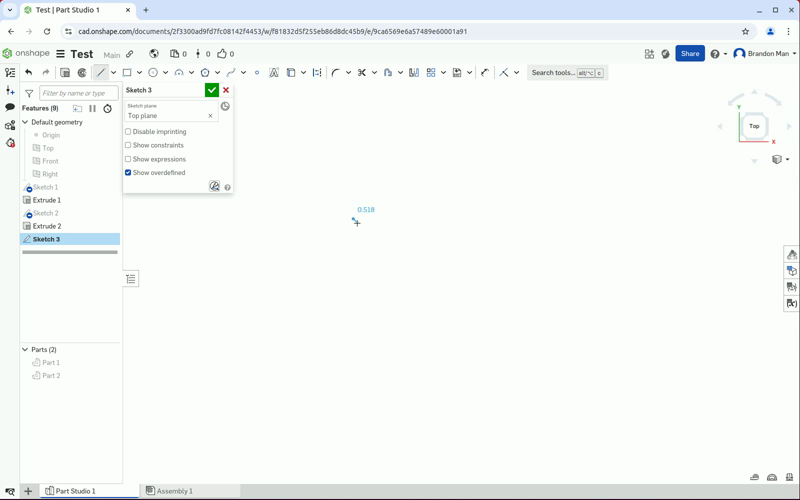
scroll(6)
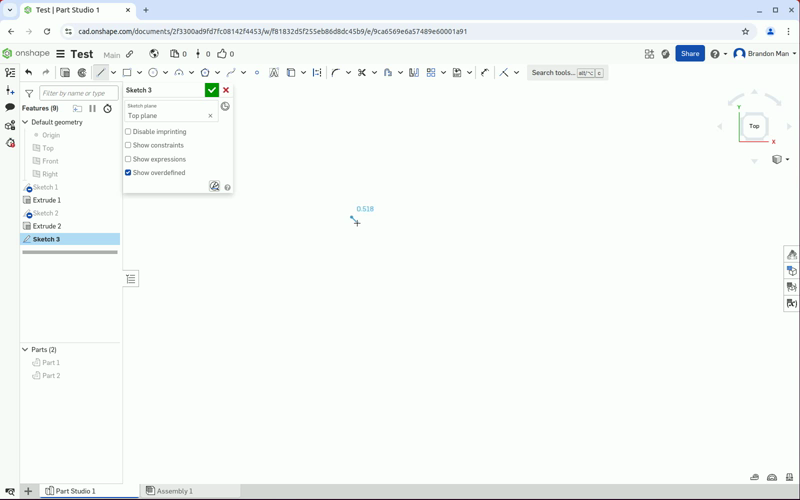
scroll(6)
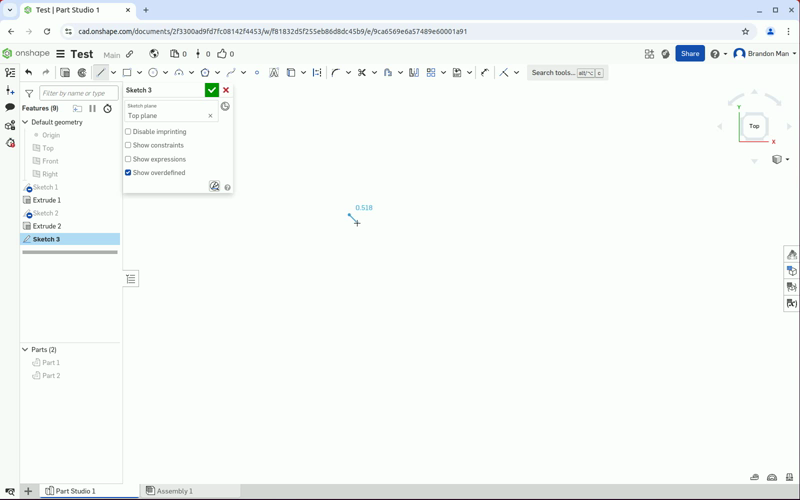
scroll(6)
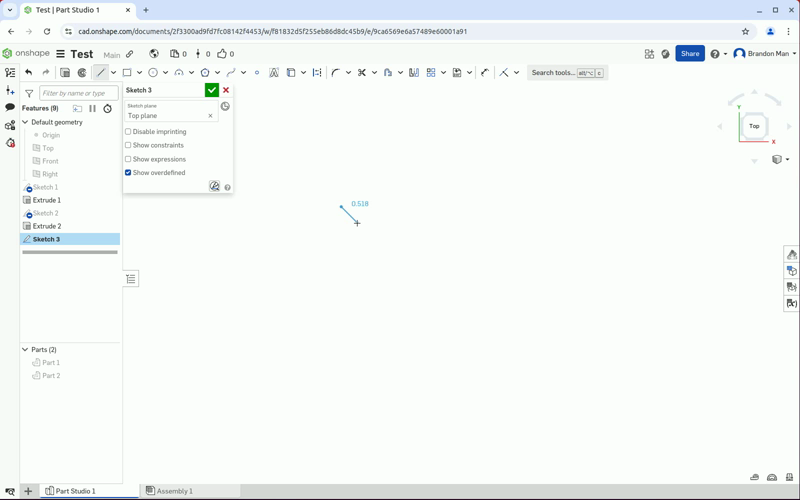
scroll(6)
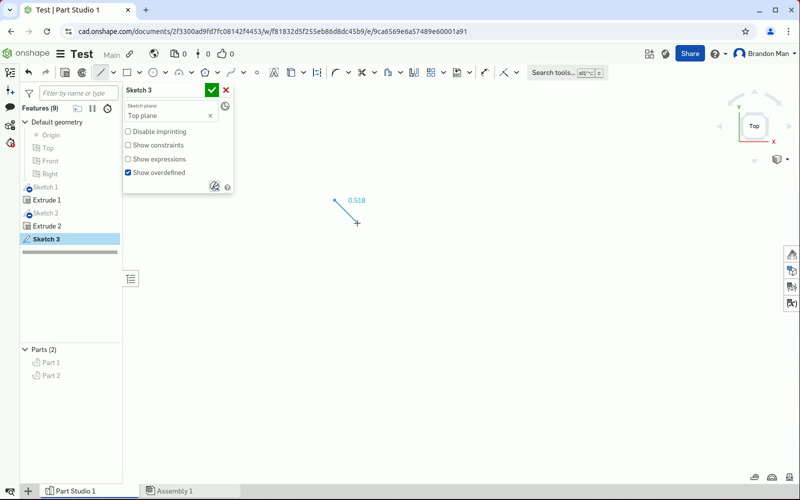
click(357, 222)
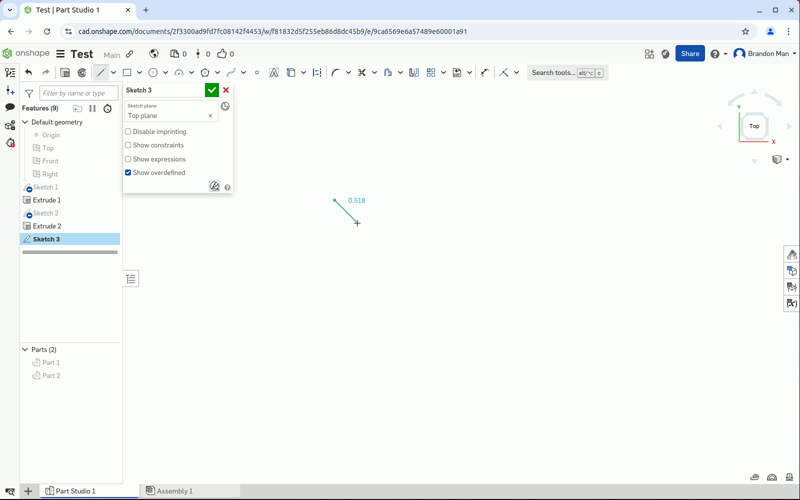
scroll(-6)
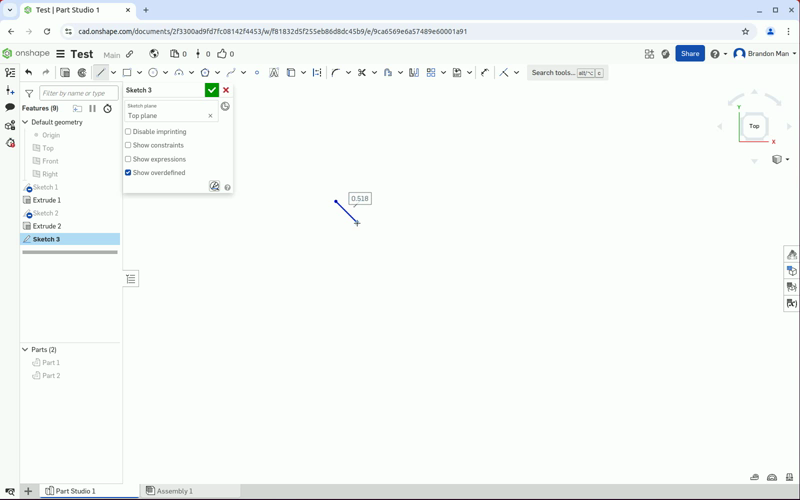
scroll(-6)
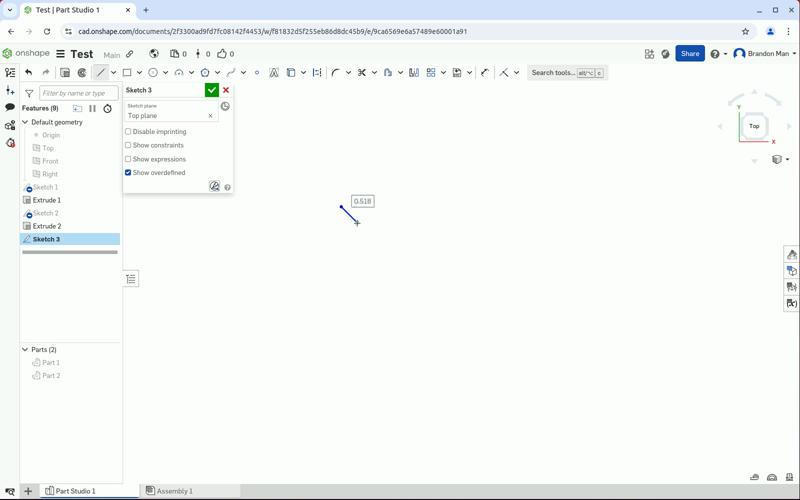
scroll(-6)
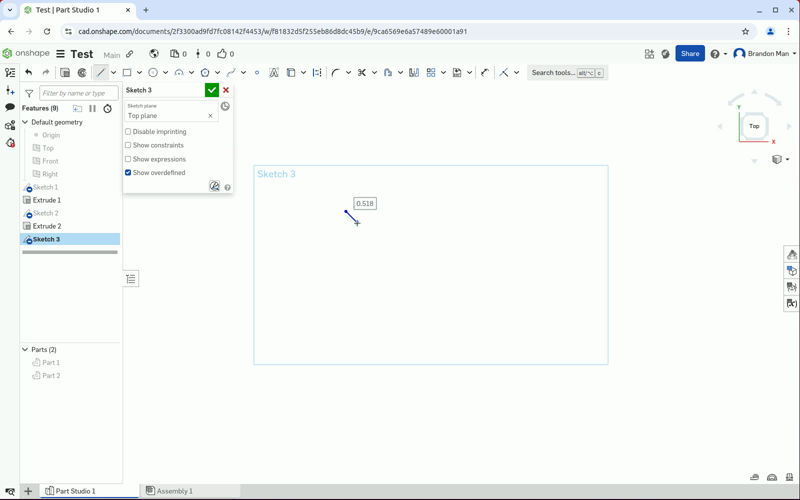
scroll(-6)
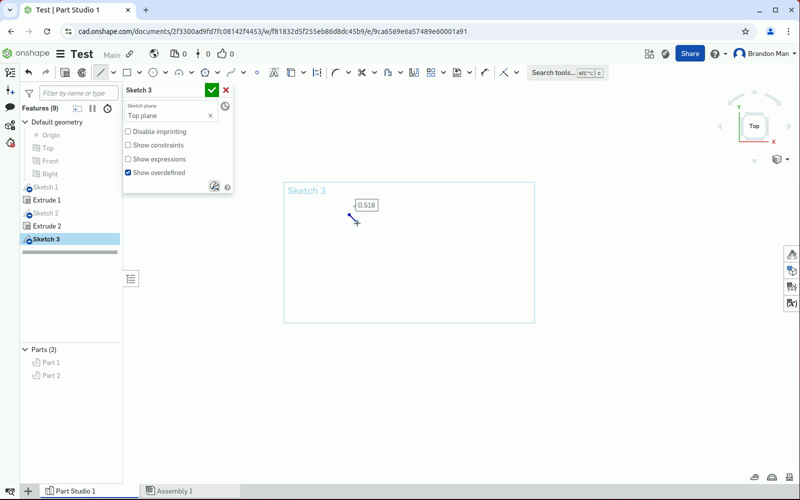
scroll(-6)
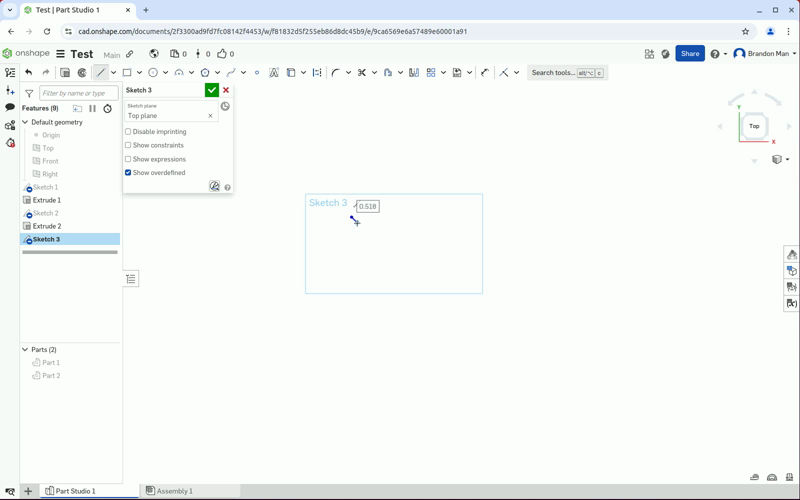
scroll(-6)
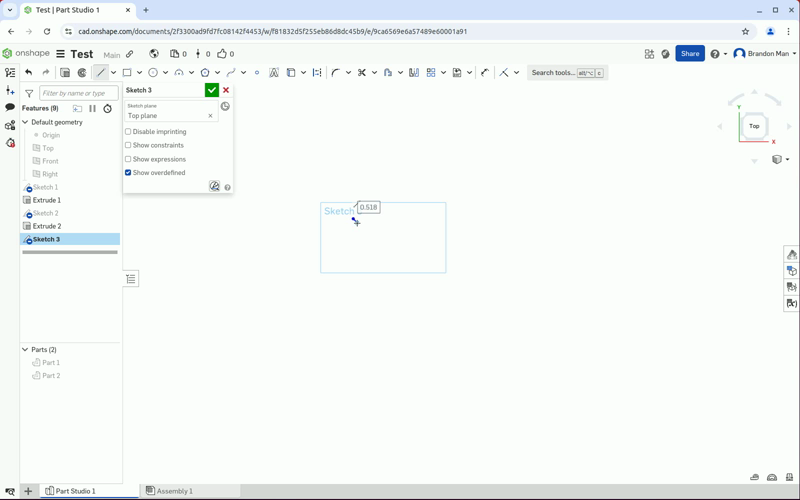
scroll(-6)
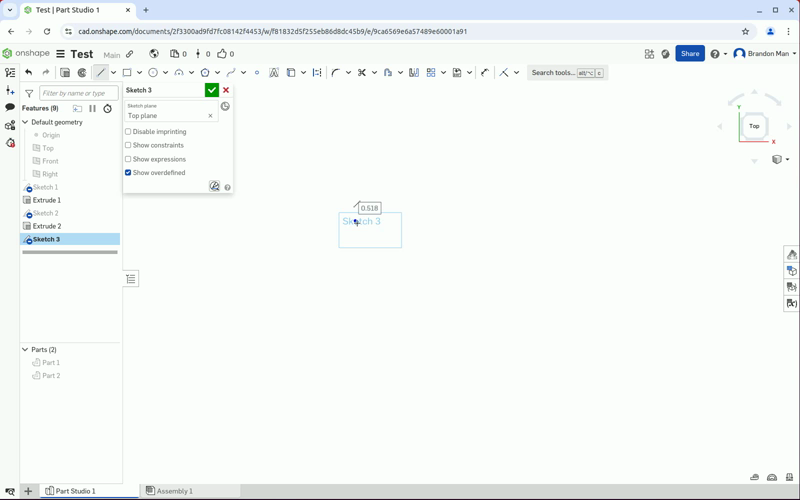
key_up(shift)
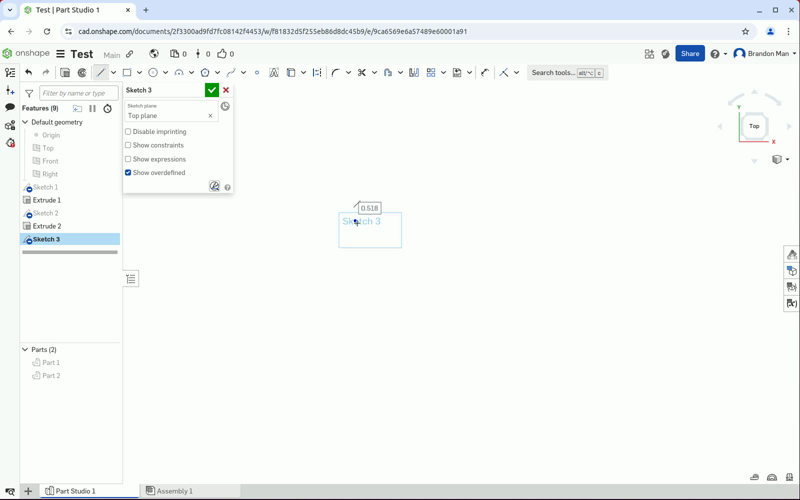
key(esc)
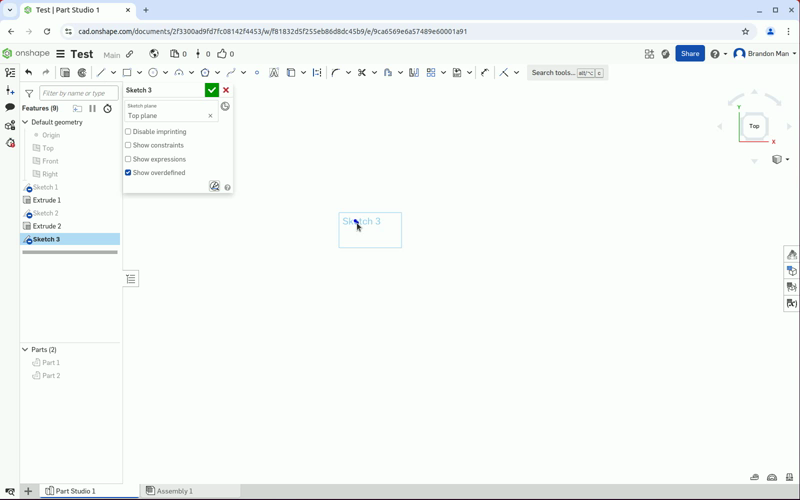
key(a)
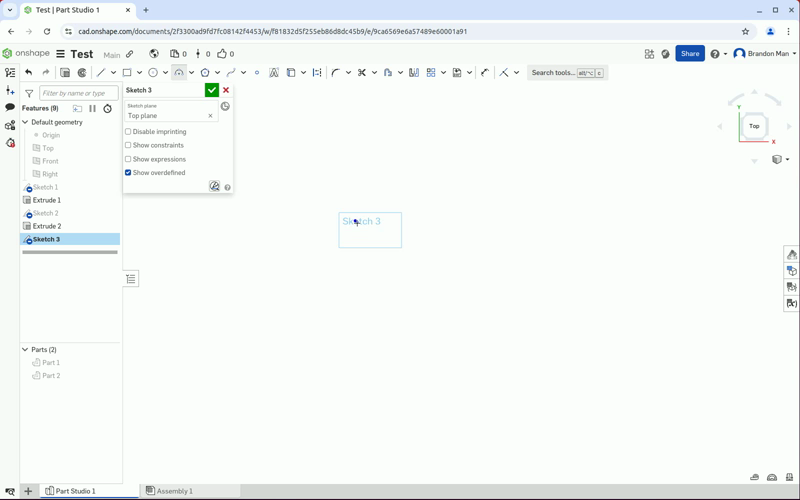
mouse_move(357, 222)
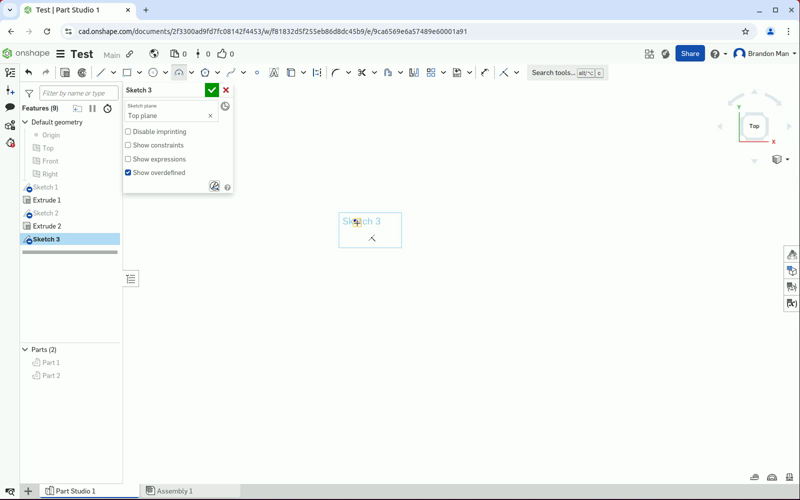
scroll(6)
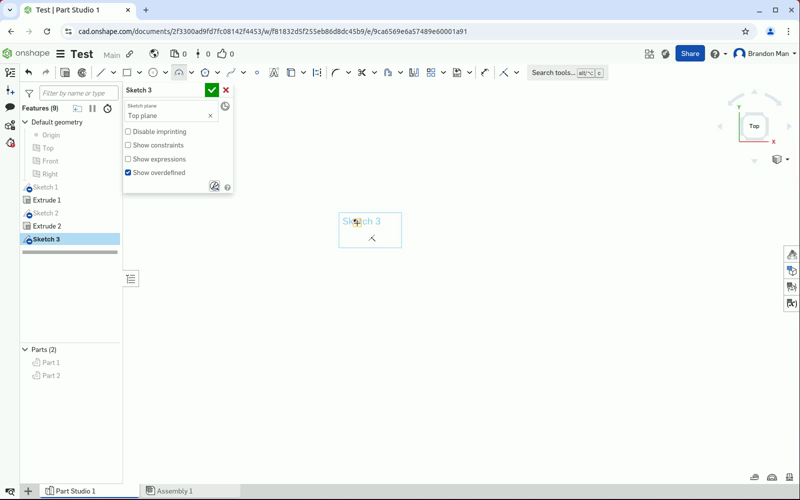
scroll(6)
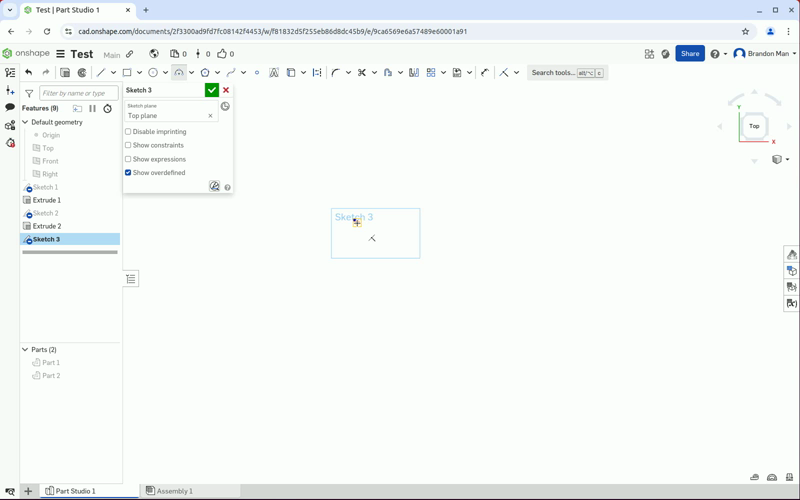
scroll(6)
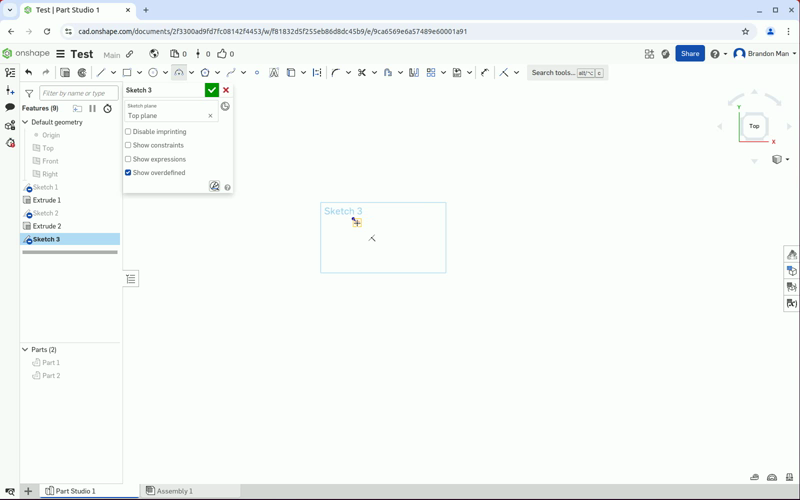
scroll(6)
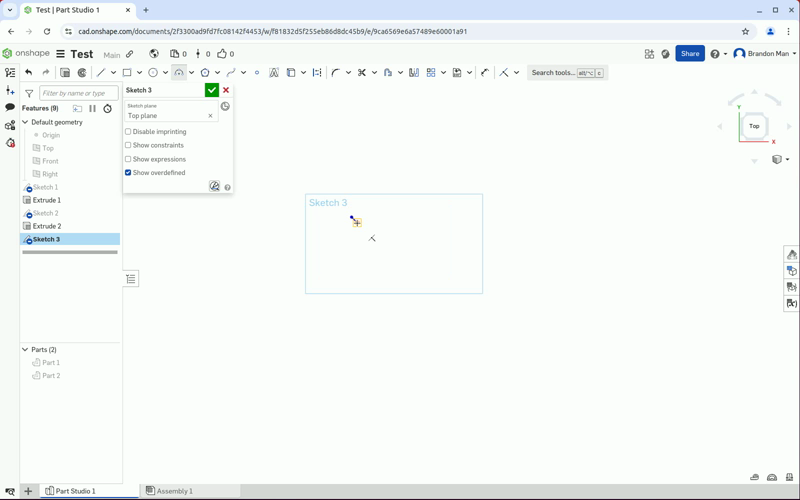
scroll(6)
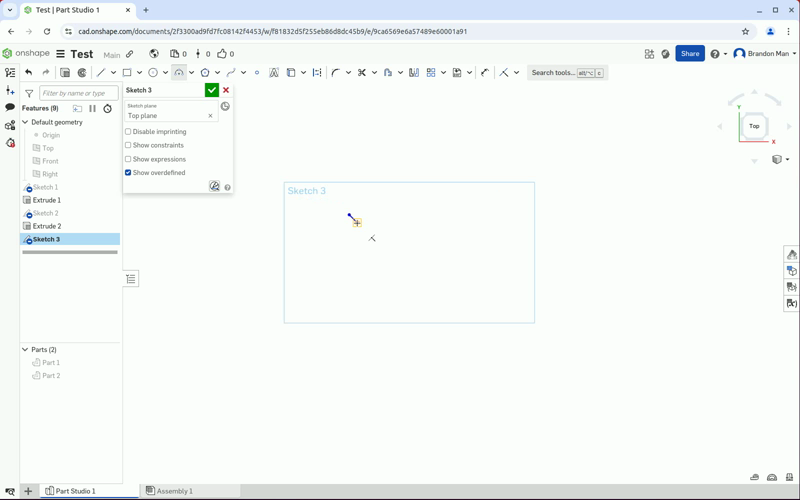
scroll(6)
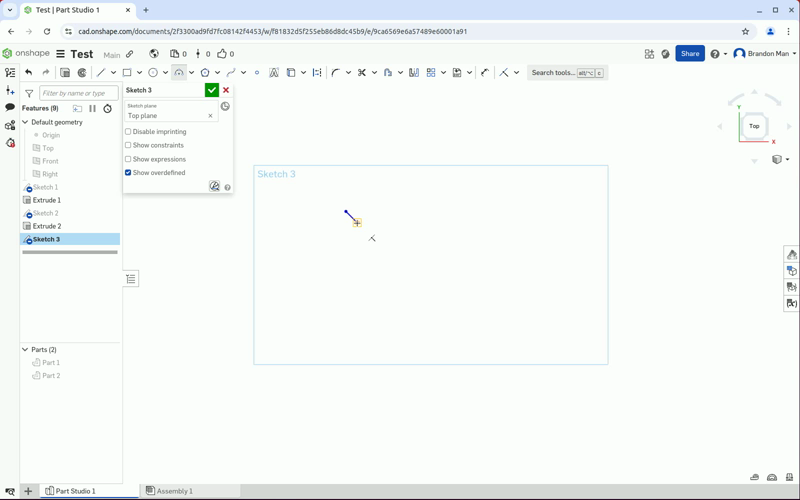
scroll(6)
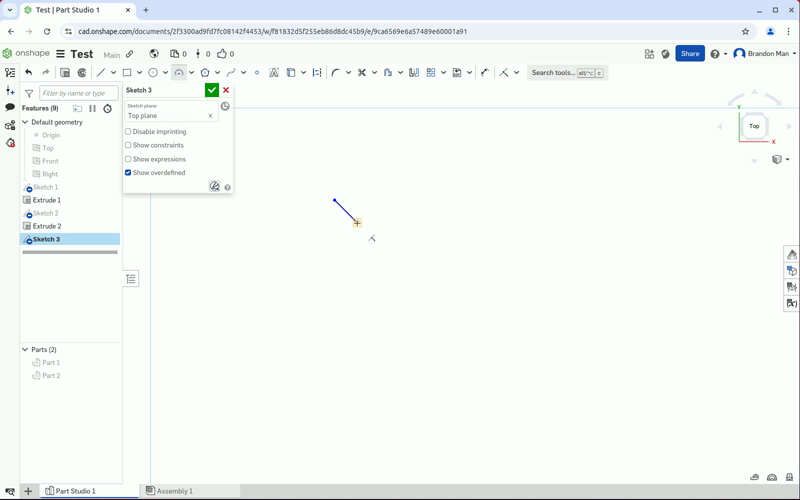
click(357, 222)
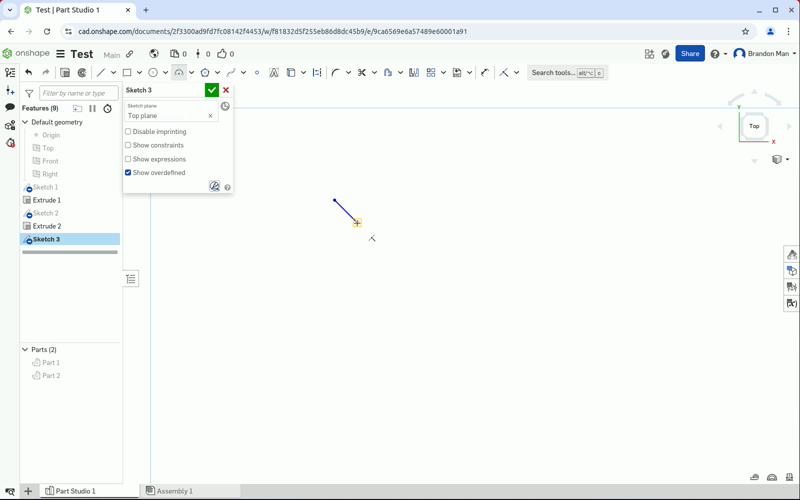
scroll(-6)
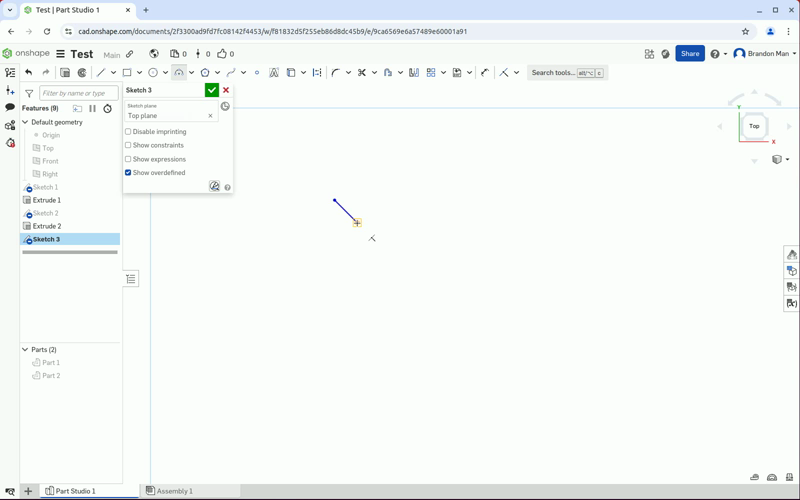
scroll(-6)
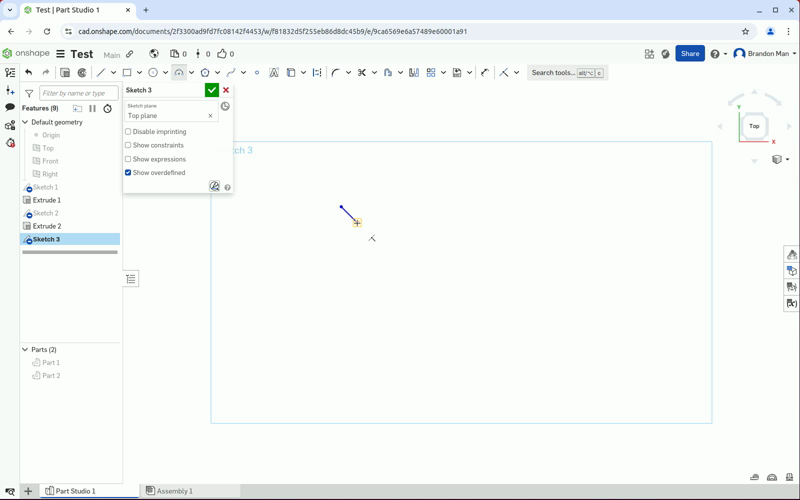
scroll(-6)
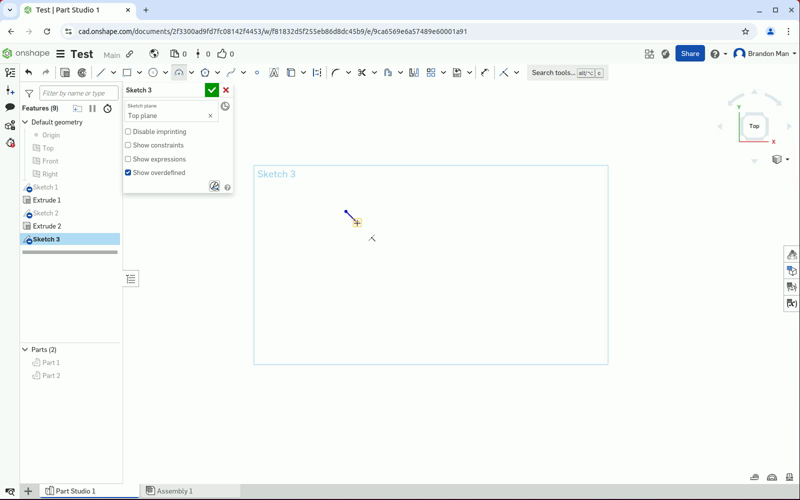
scroll(-6)
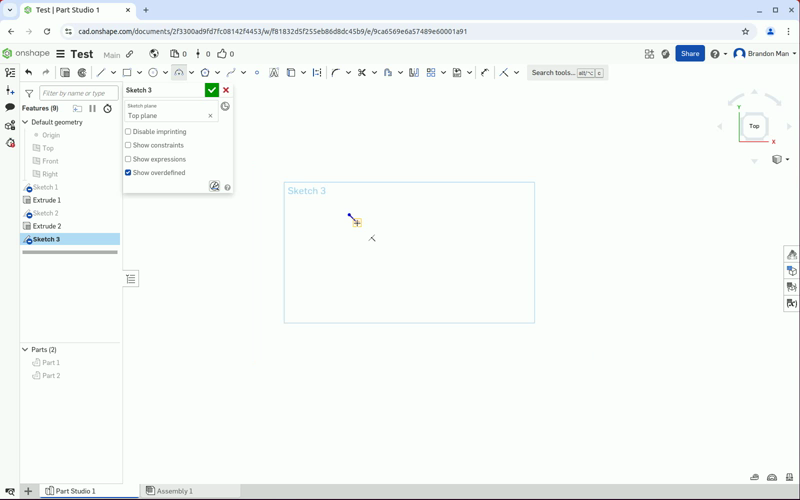
scroll(-6)
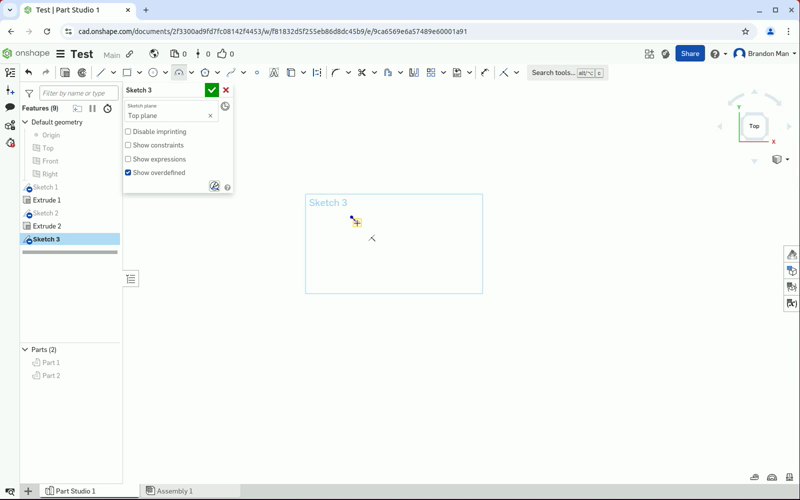
scroll(-6)
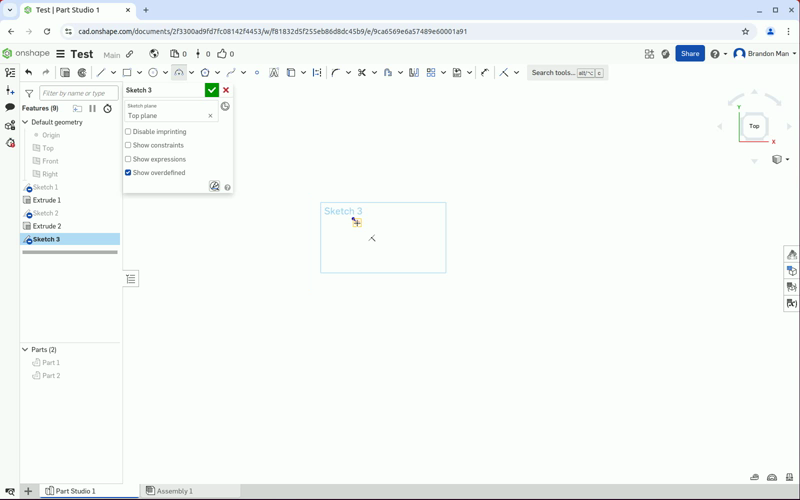
scroll(-6)
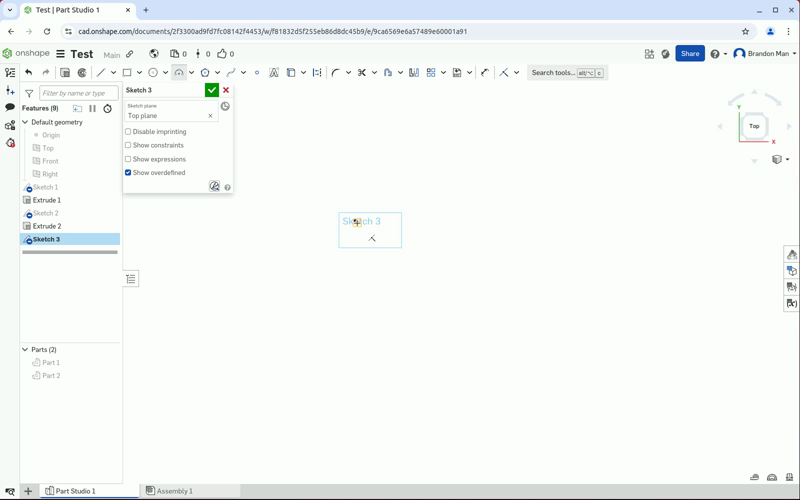
mouse_move(355, 220)
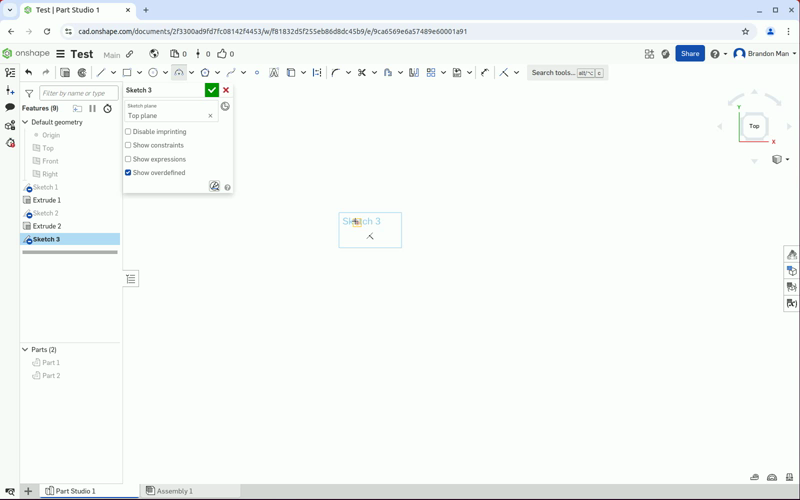
scroll(6)
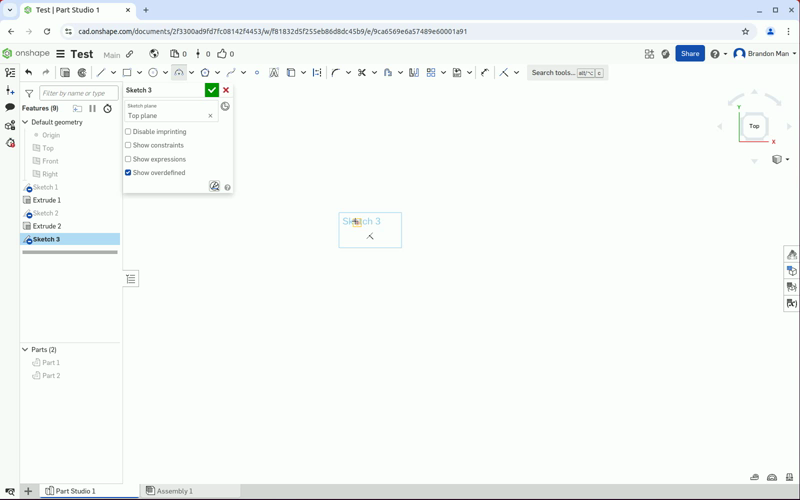
scroll(6)
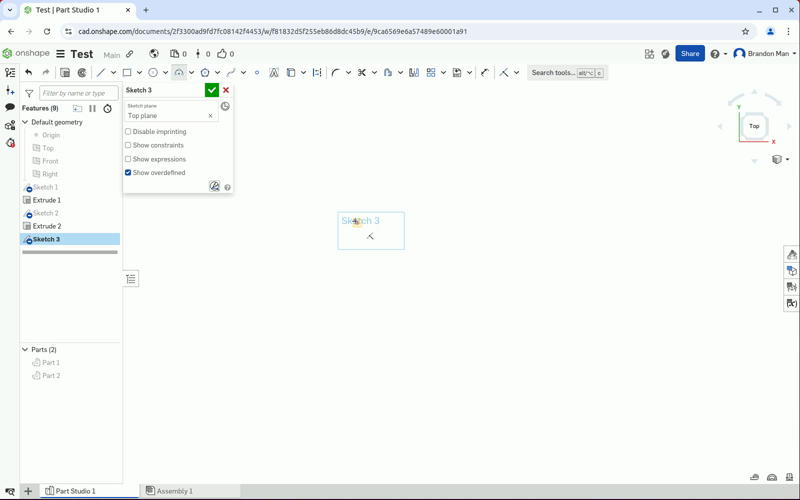
scroll(6)
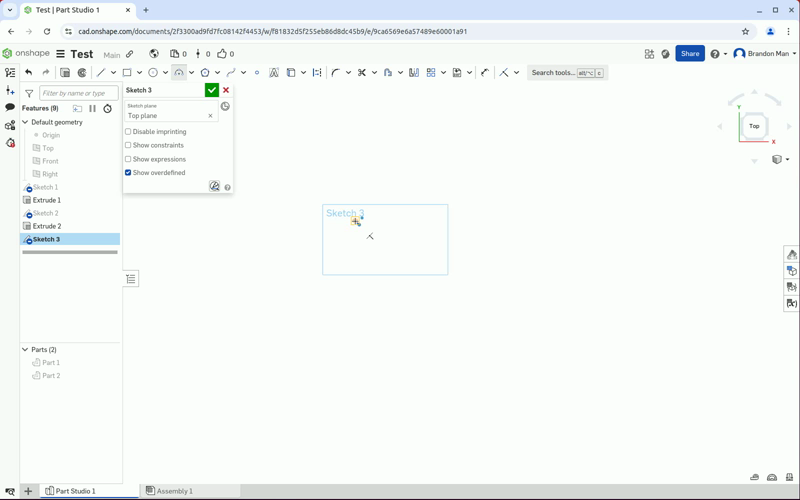
scroll(6)
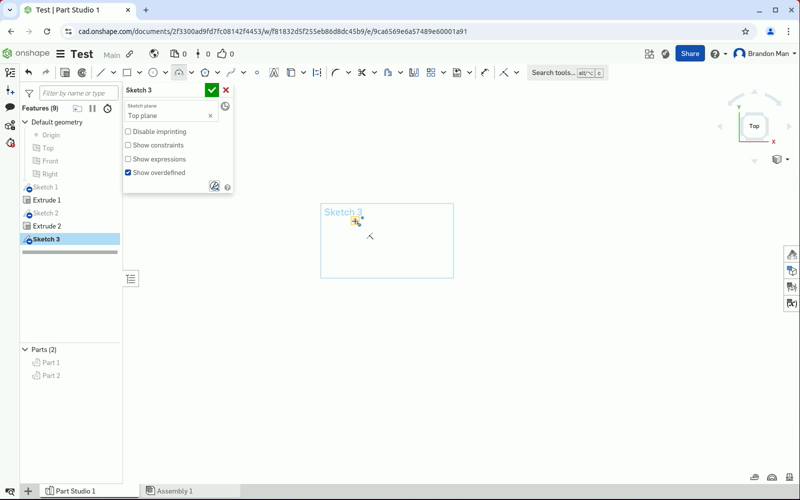
scroll(6)
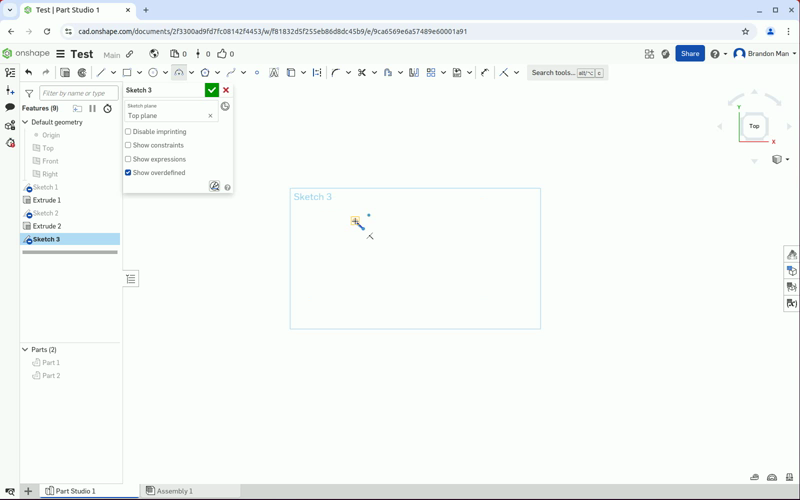
scroll(6)
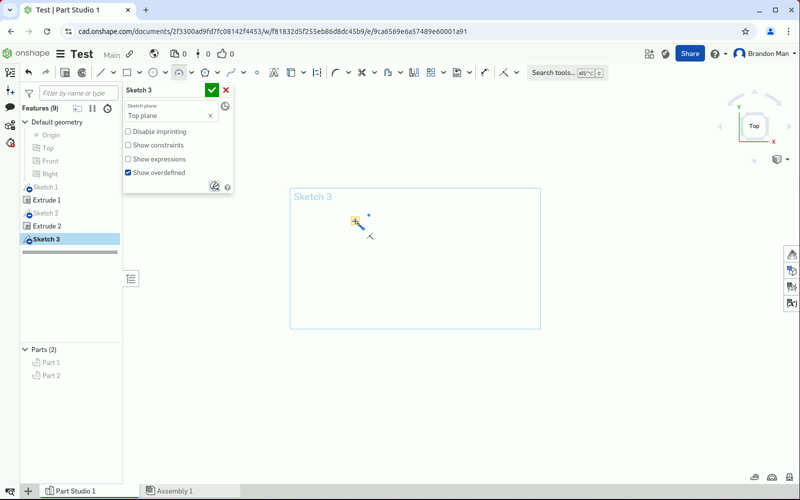
scroll(6)
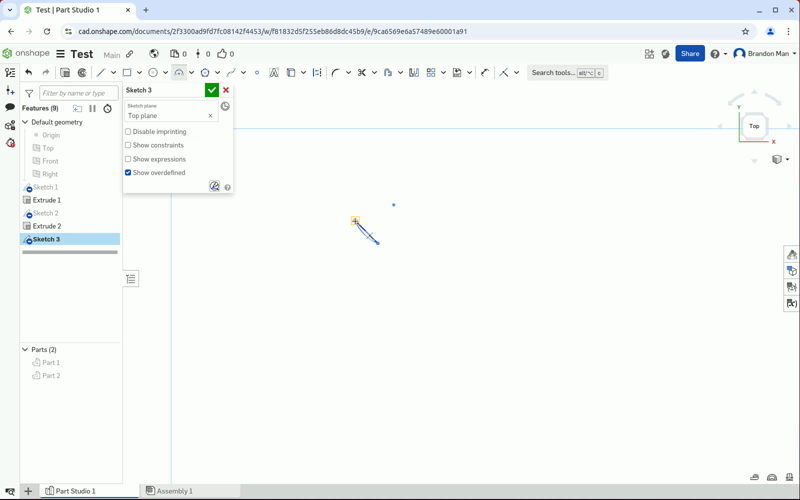
click(355, 220)
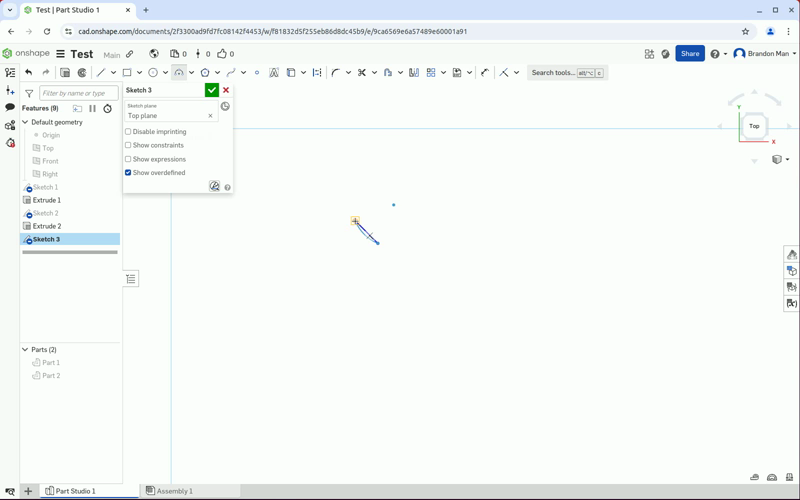
scroll(-6)
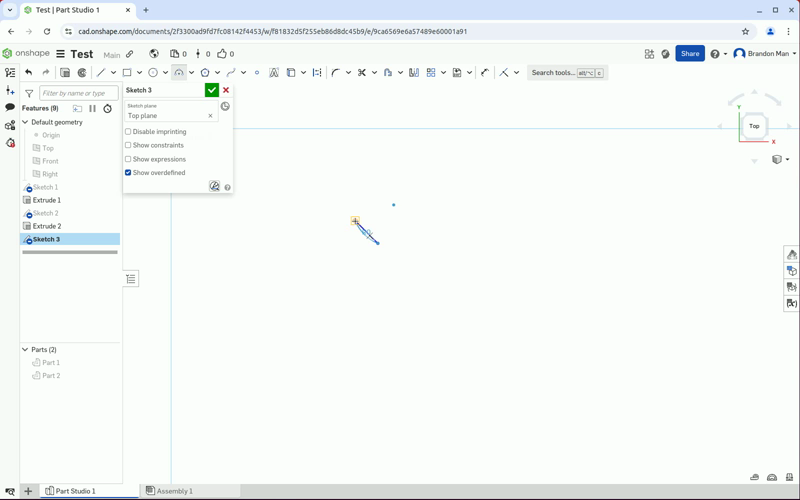
scroll(-6)
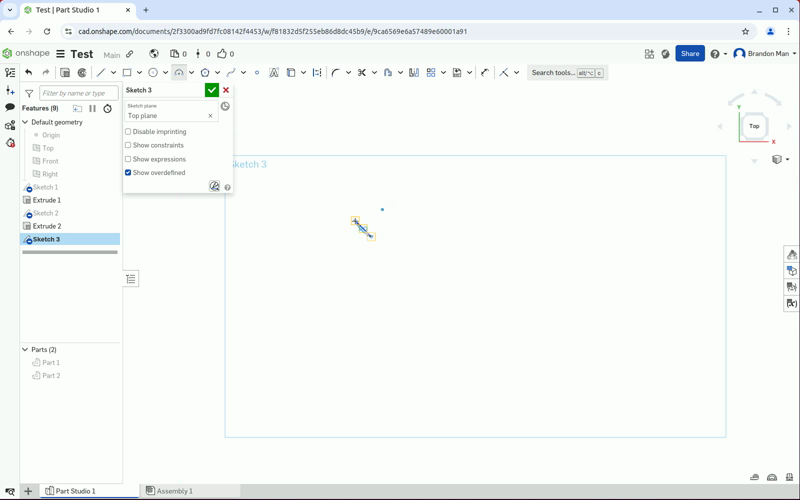
scroll(-6)
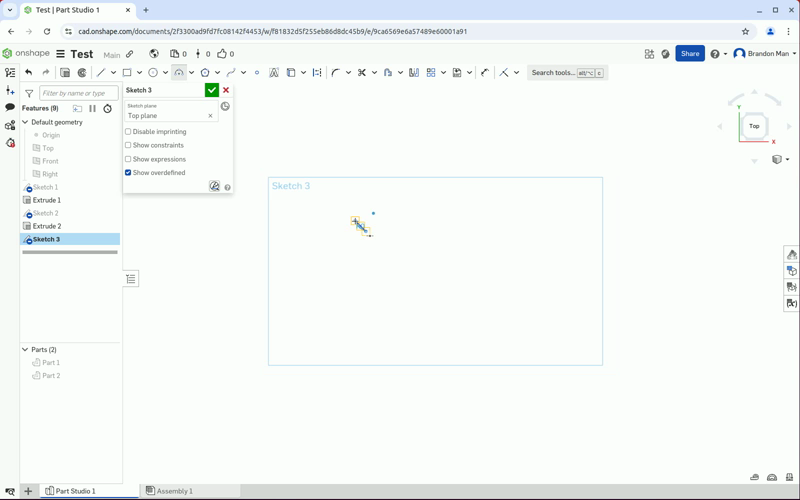
scroll(-6)
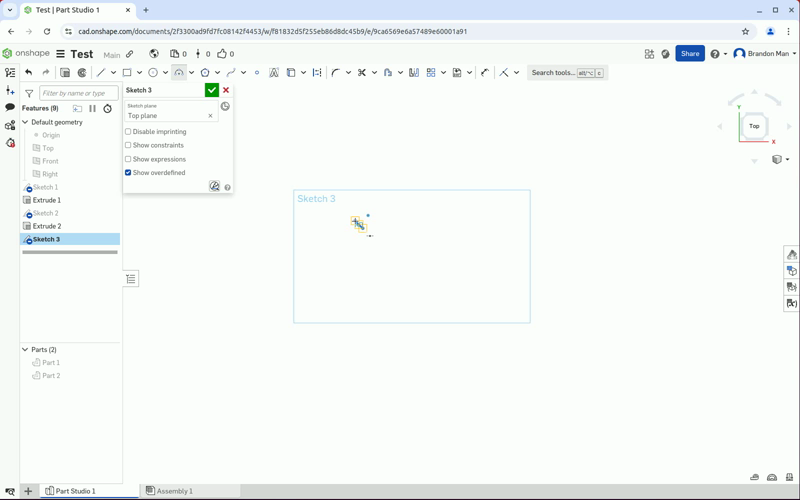
scroll(-6)
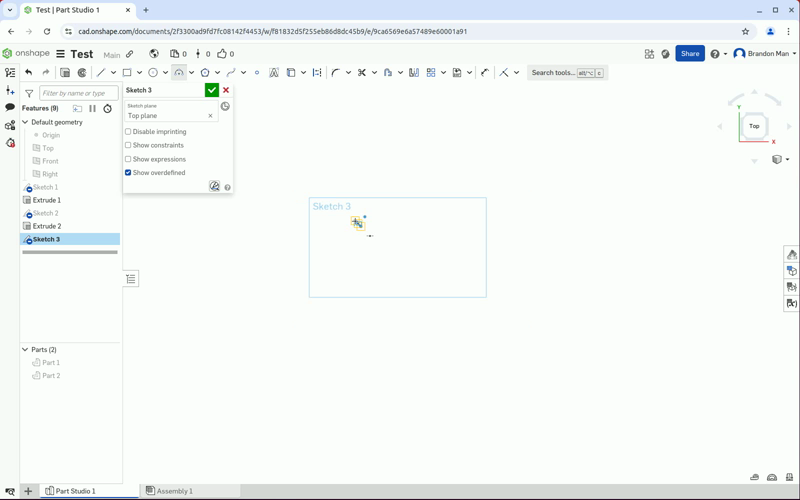
scroll(-6)
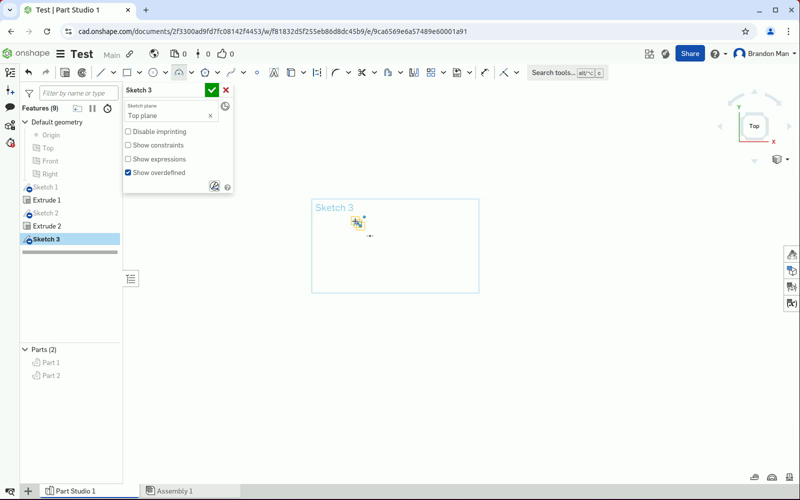
scroll(-6)
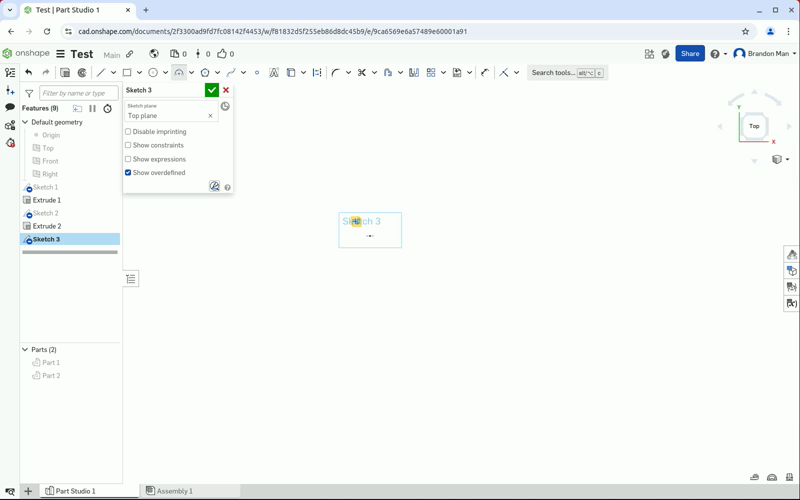
key_down(shift)
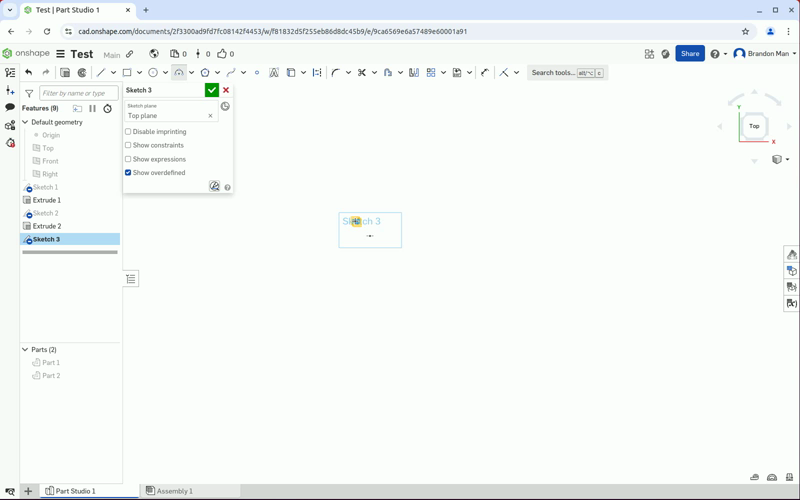
mouse_move(394, 183)
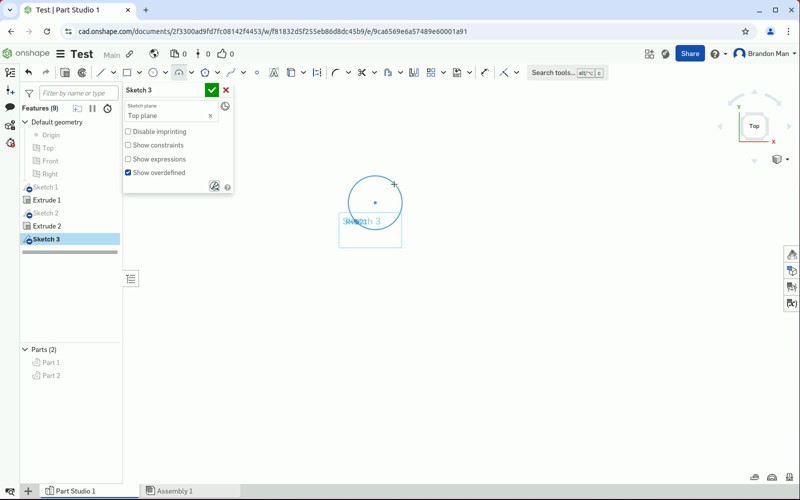
scroll(6)
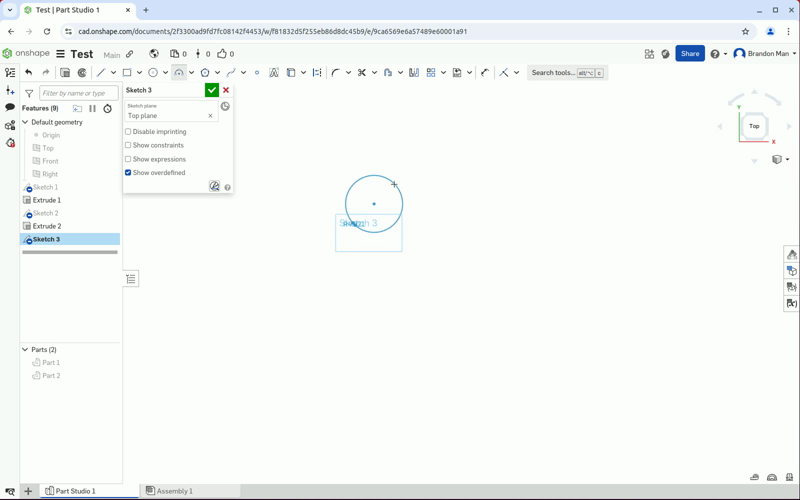
scroll(6)
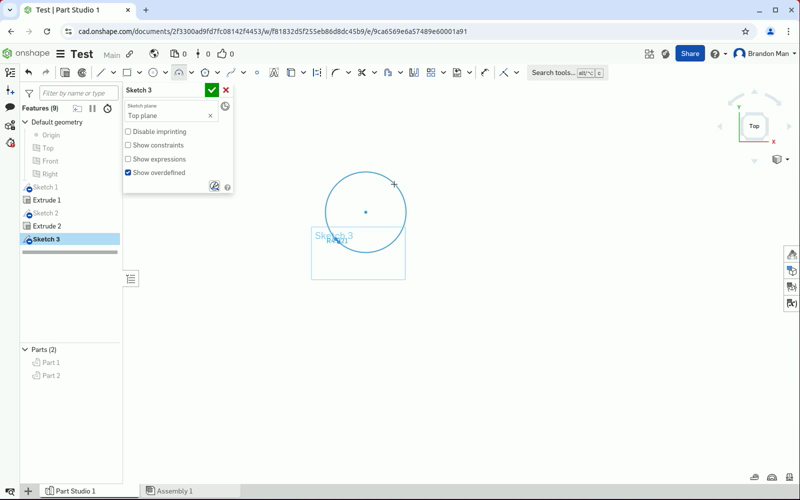
scroll(6)
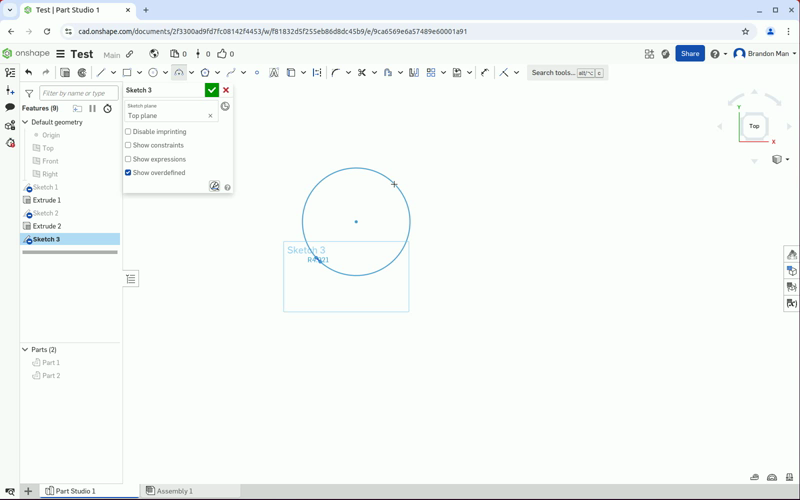
scroll(6)
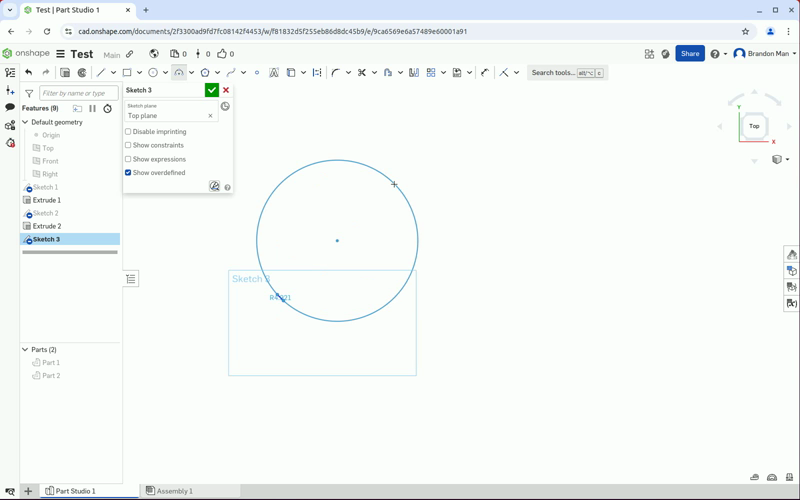
scroll(6)
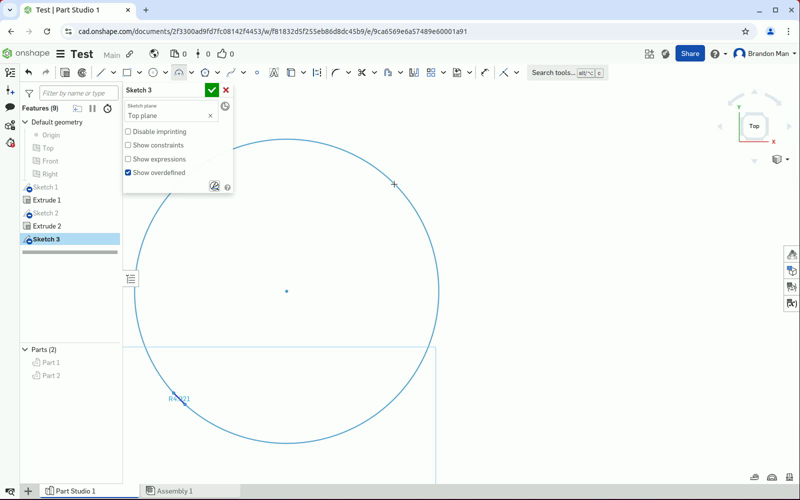
scroll(6)
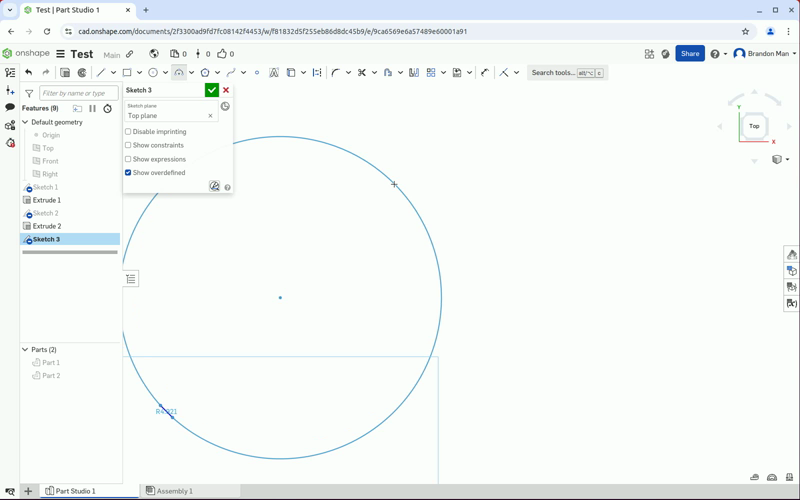
scroll(6)
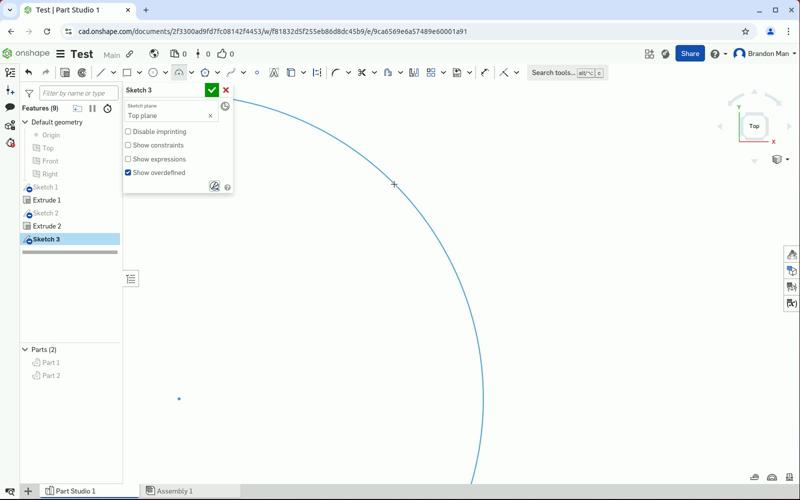
click(394, 183)
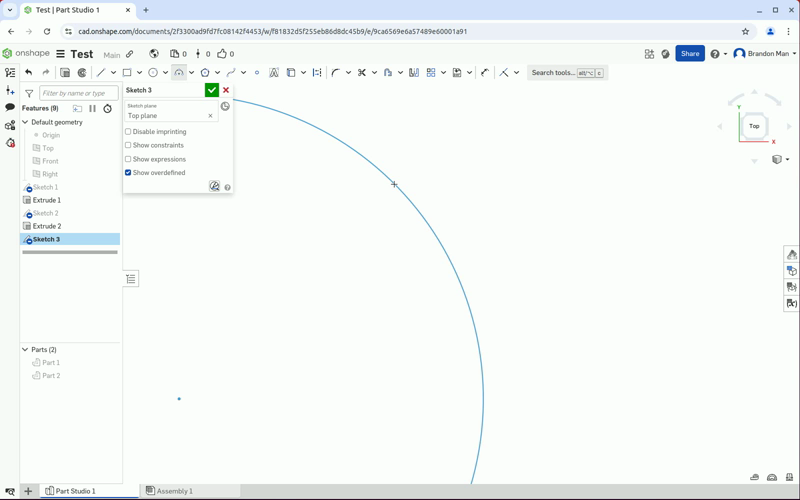
scroll(-6)
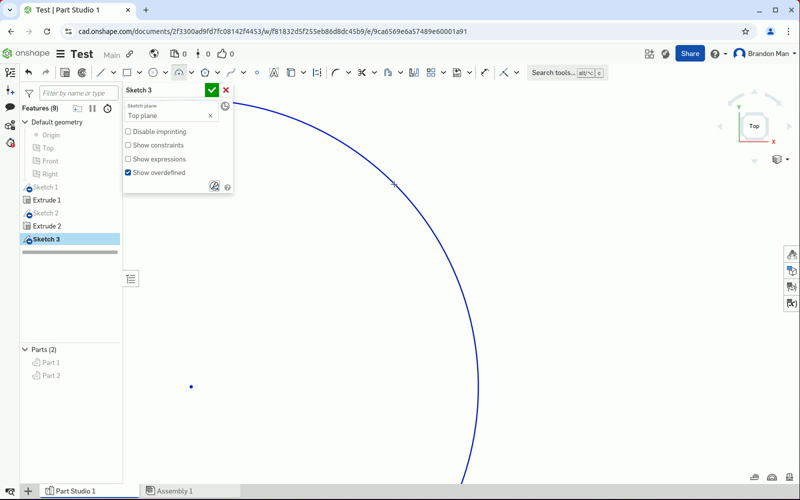
scroll(-6)
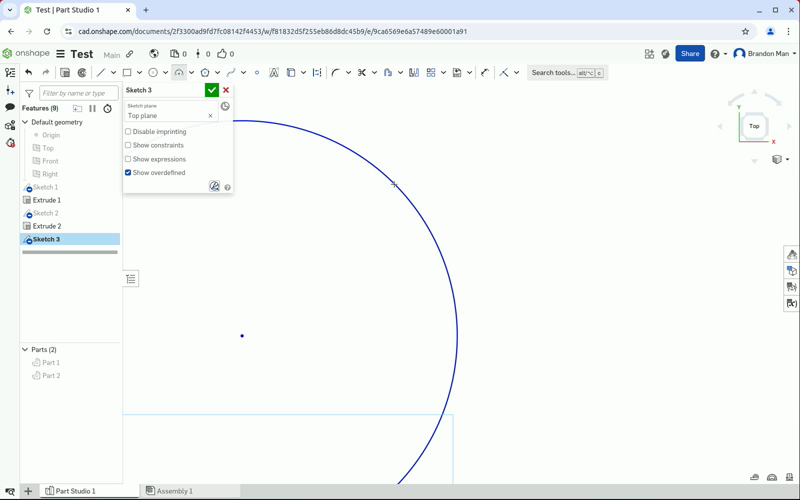
scroll(-6)
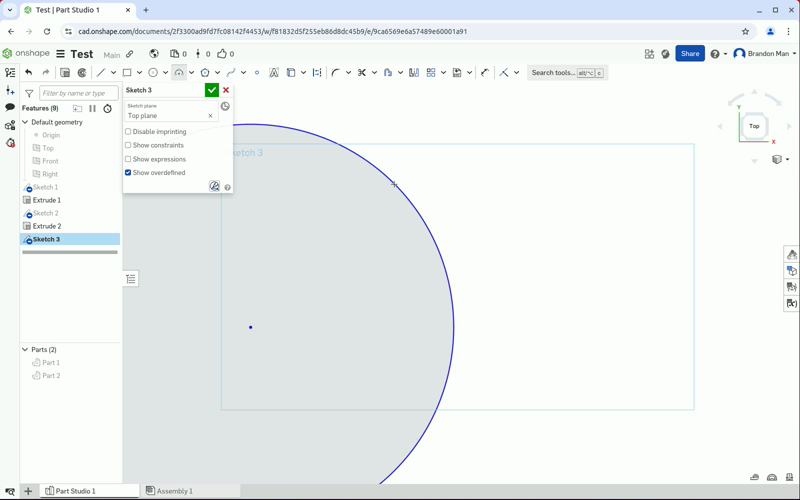
scroll(-6)
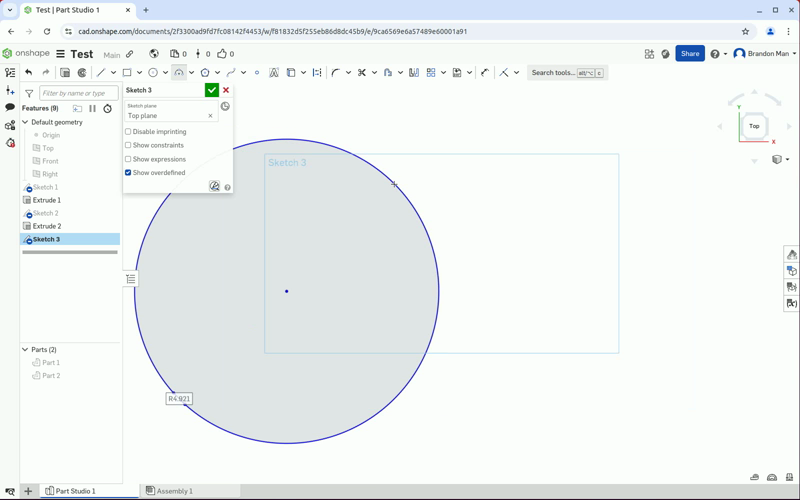
scroll(-6)
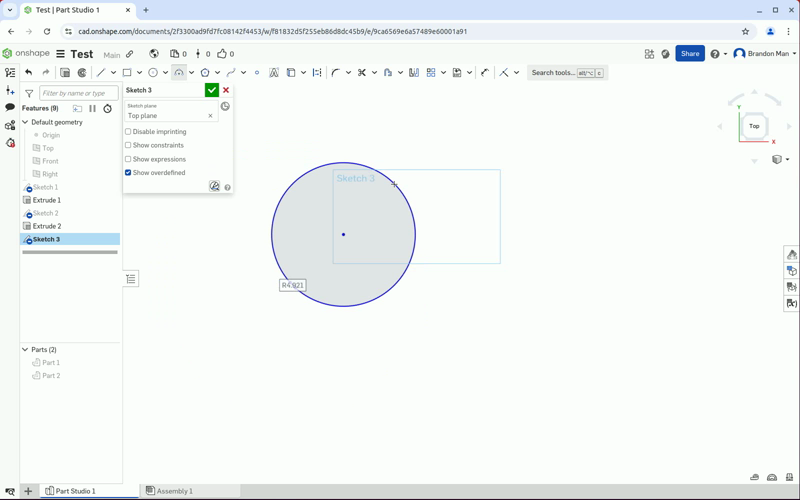
scroll(-6)
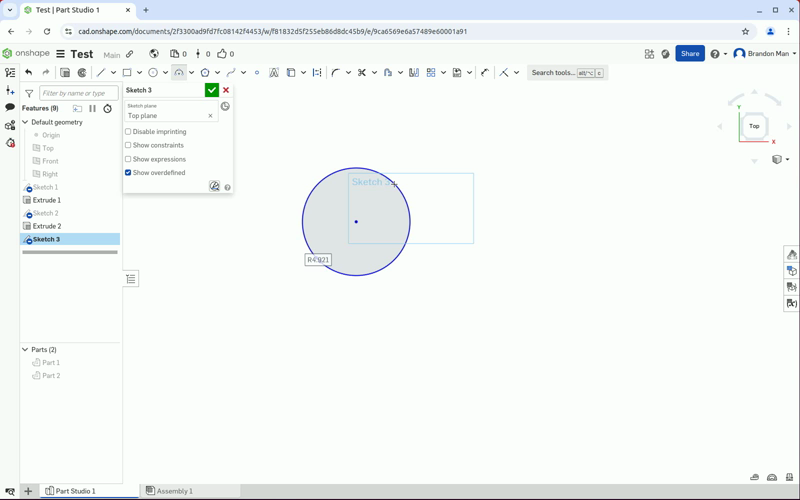
scroll(-6)
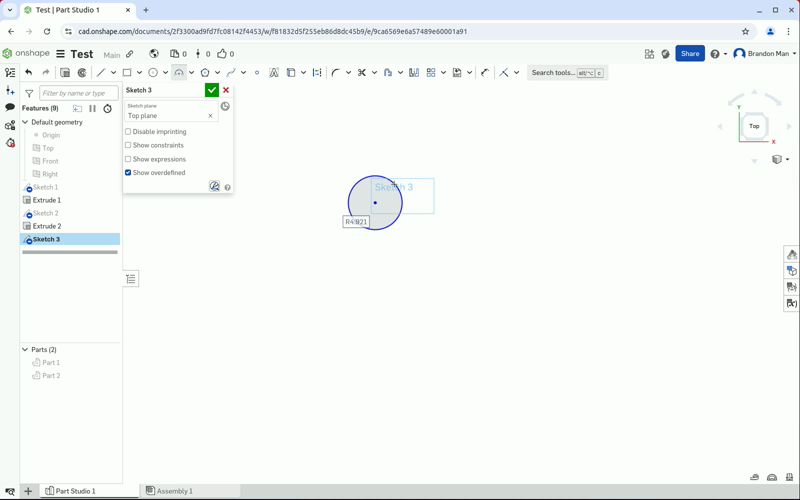
key_up(shift)
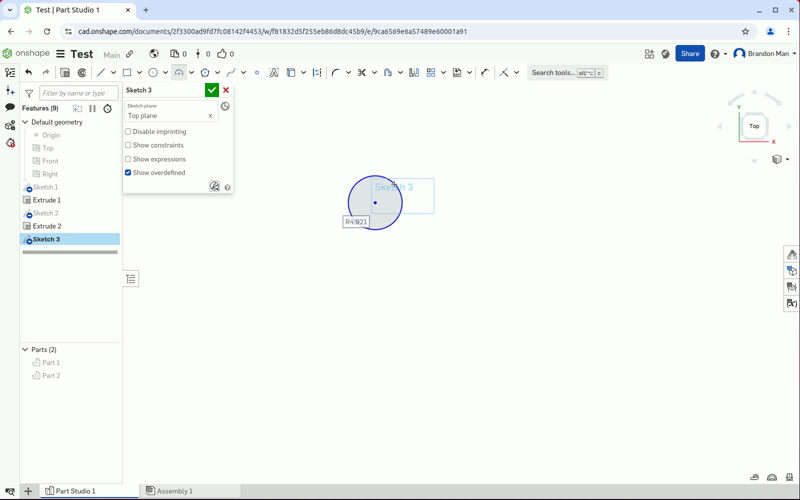
key(esc)
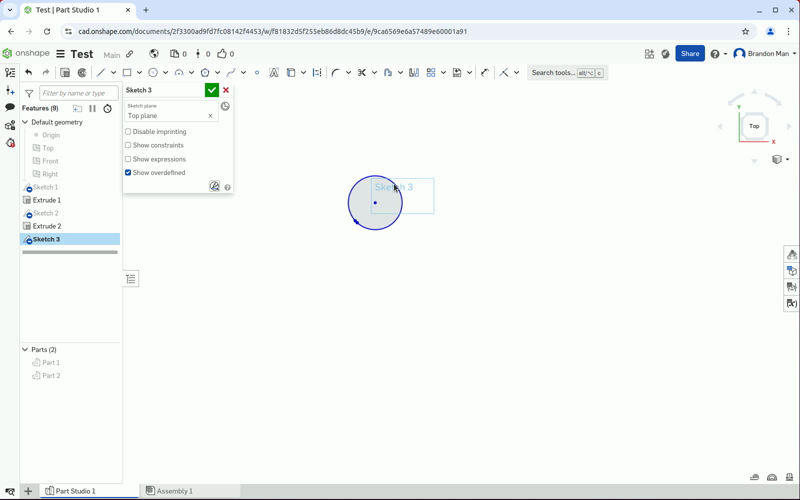
key(l)
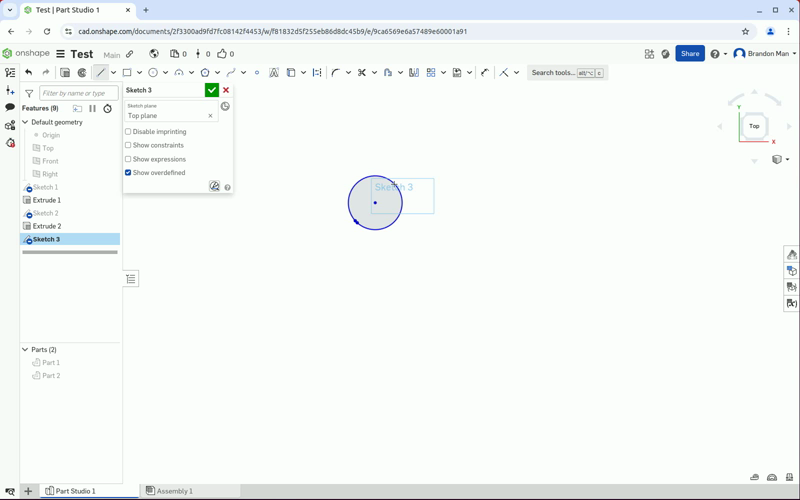
key_down(shift)
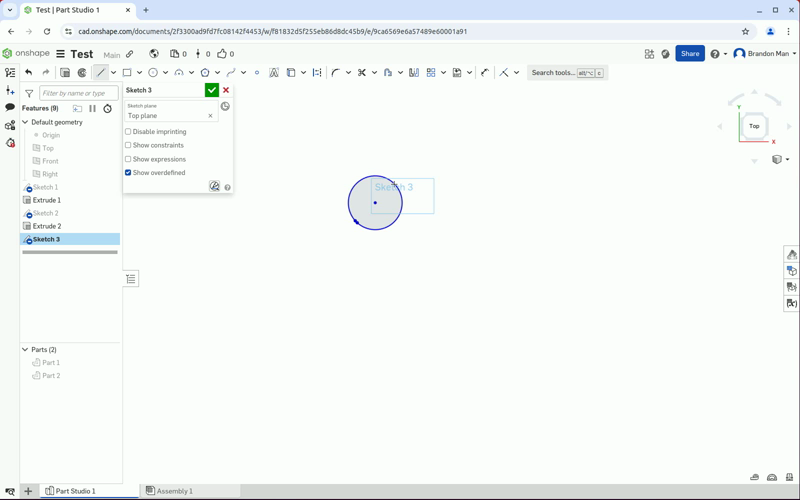
mouse_move(356, 209)
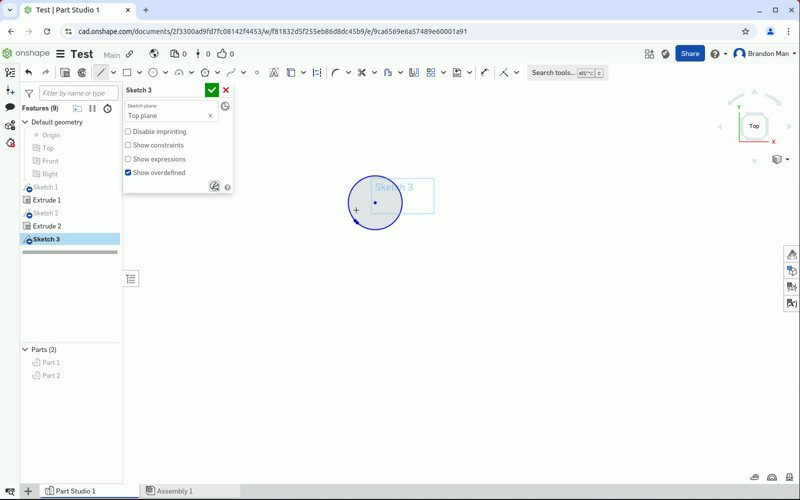
click(356, 209)
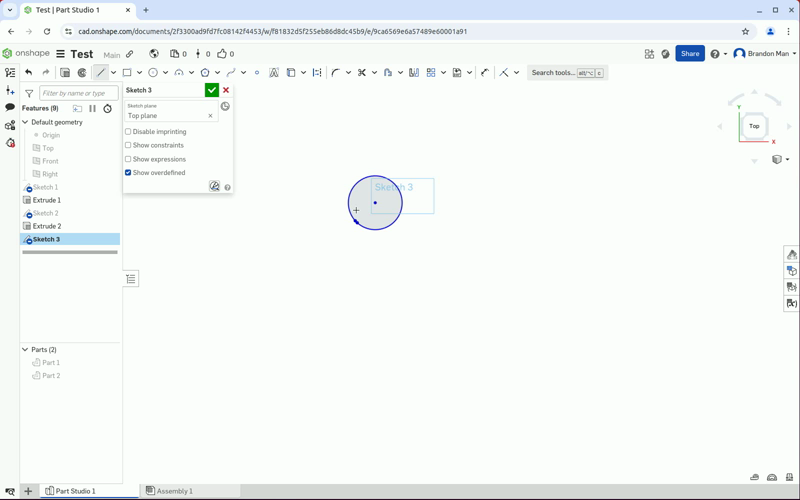
key_up(shift)
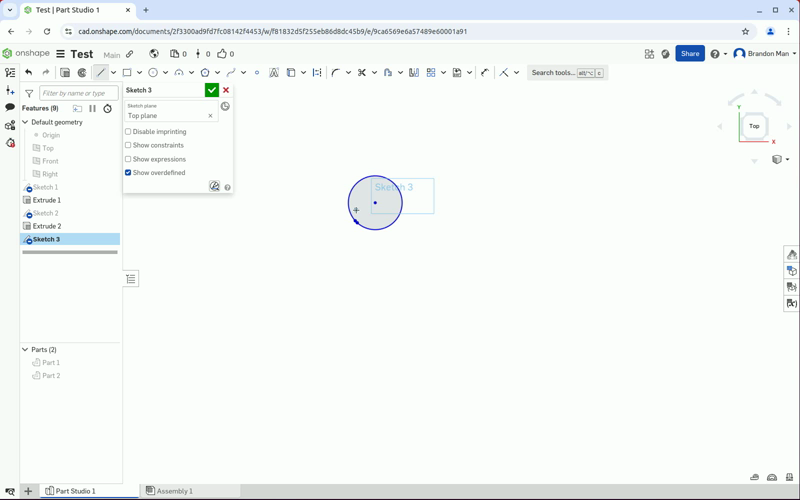
key_down(shift)
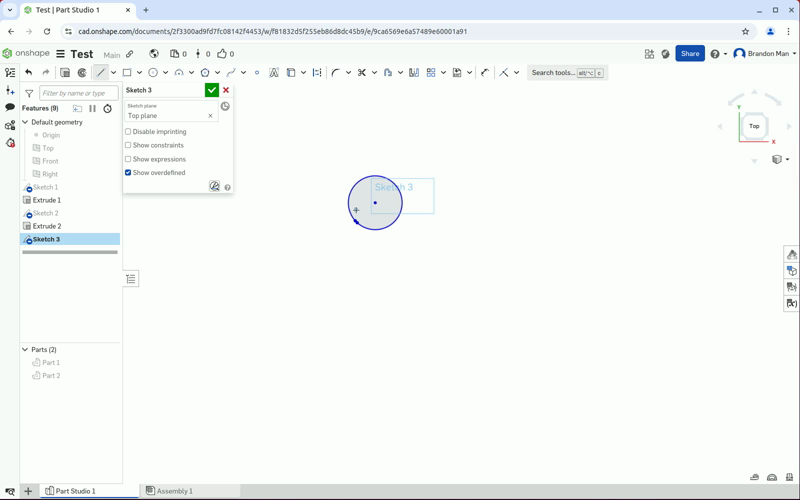
mouse_move(386, 209)
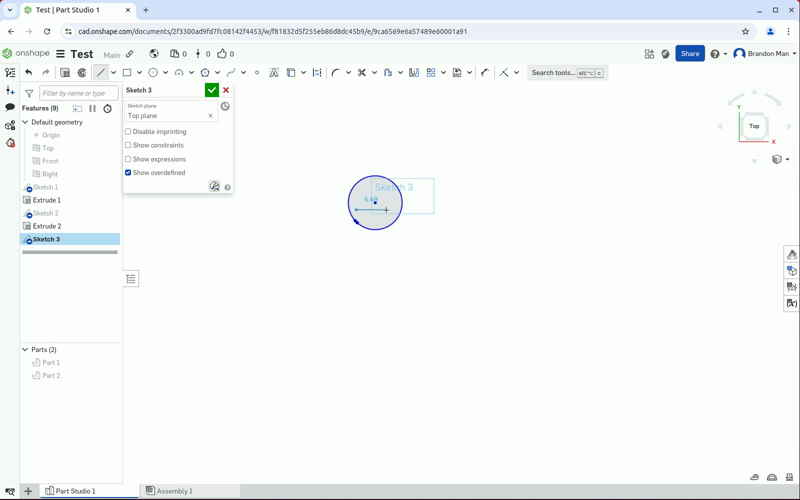
mouse_move(359, 209)
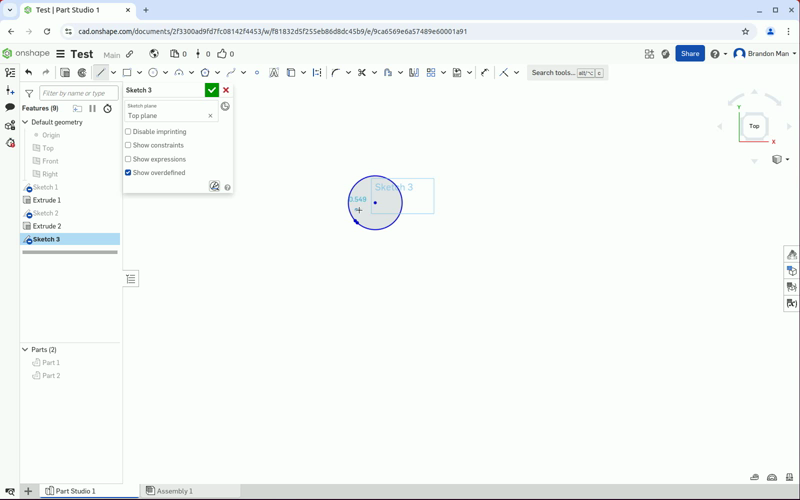
scroll(6)
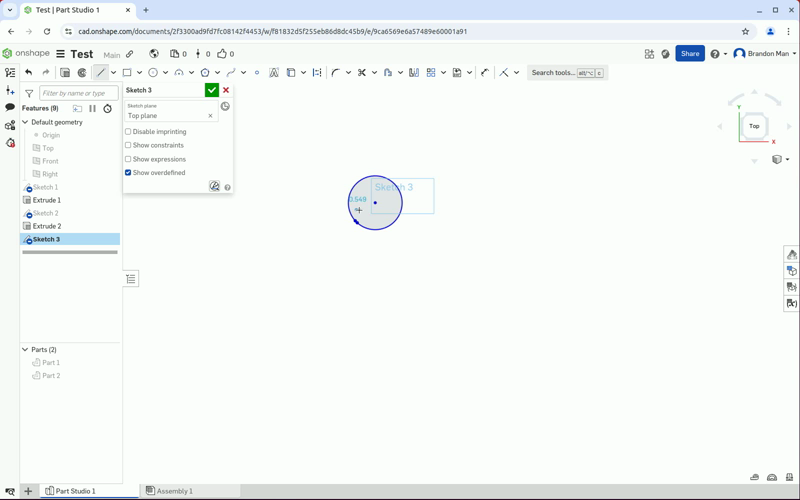
scroll(6)
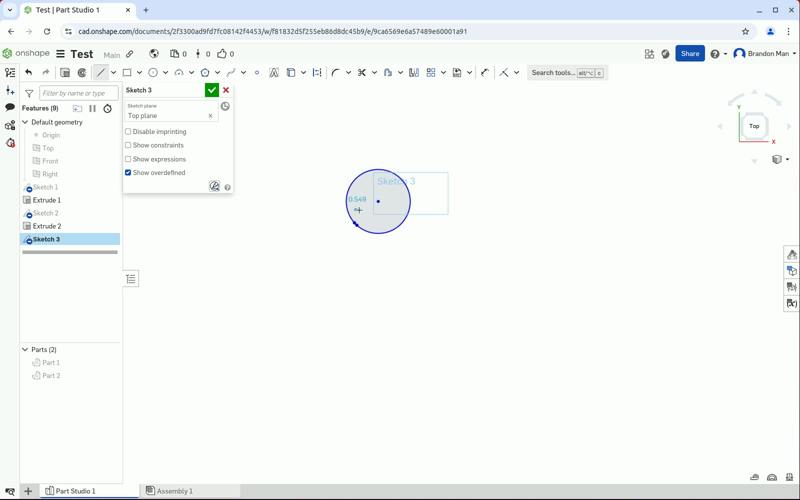
scroll(6)
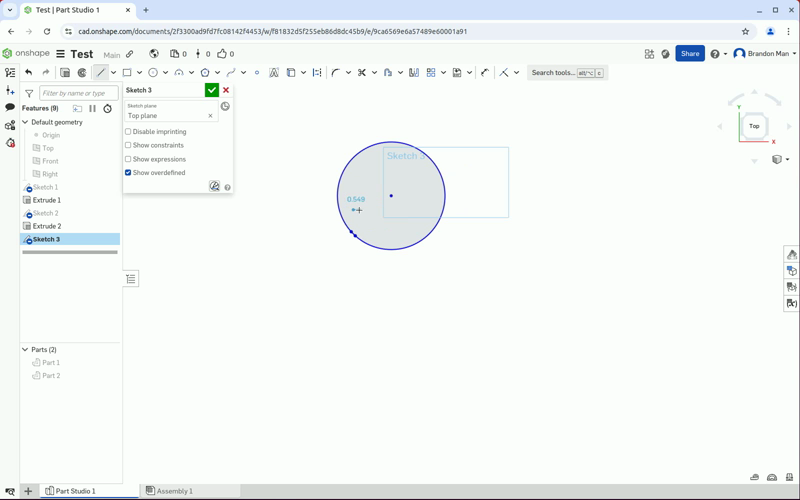
scroll(6)
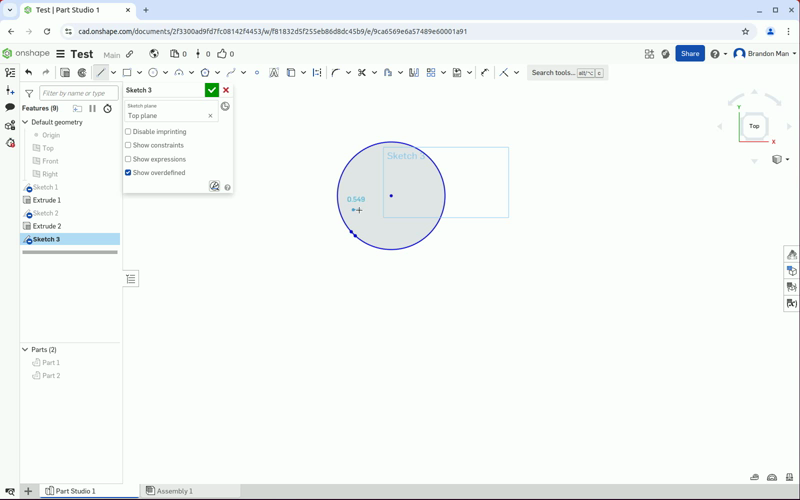
scroll(6)
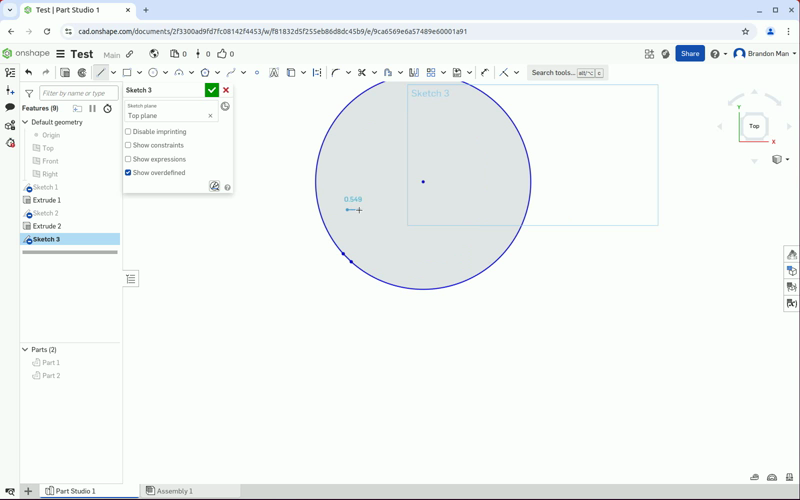
scroll(6)
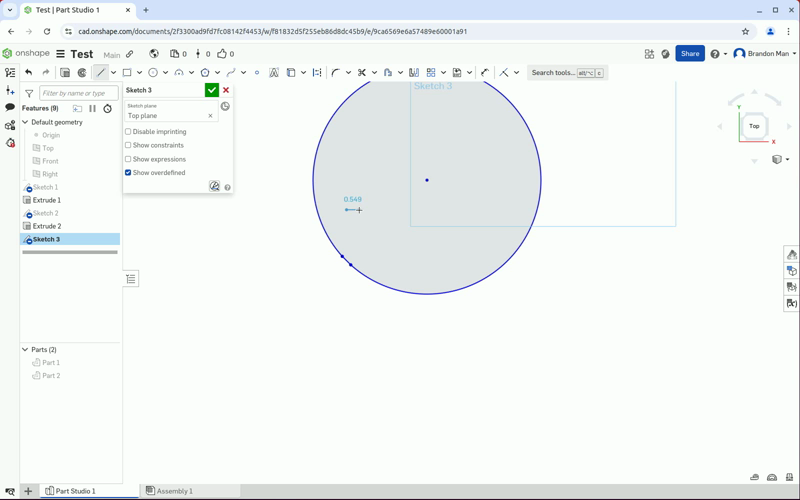
scroll(6)
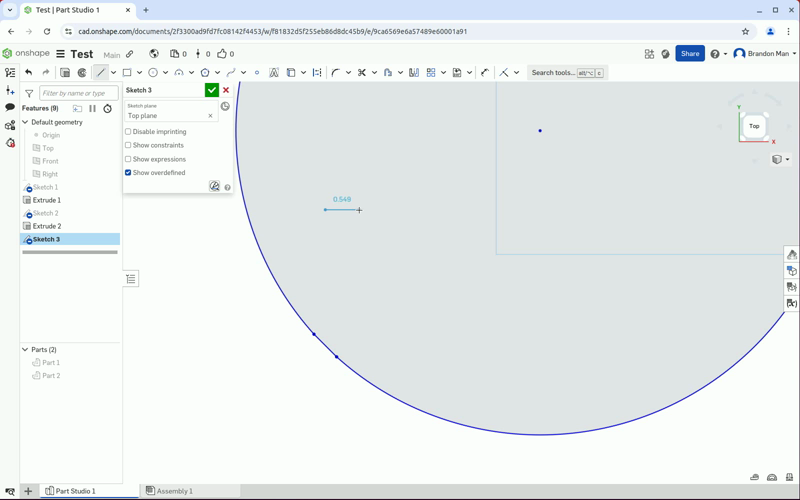
click(359, 209)
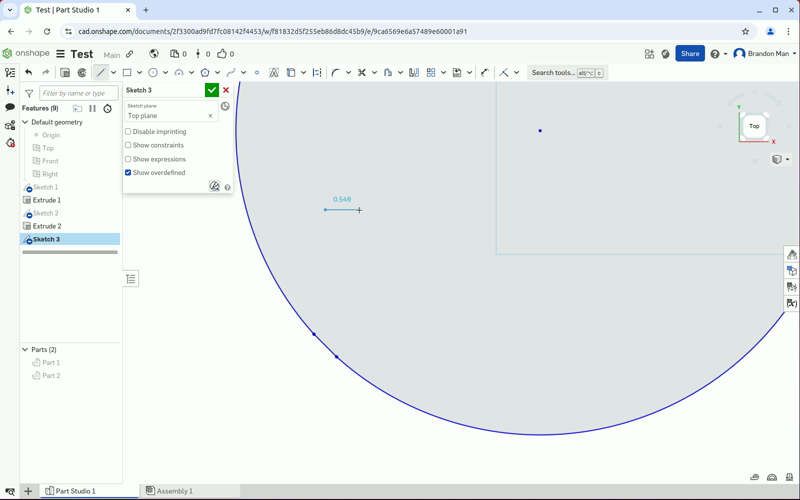
scroll(-6)
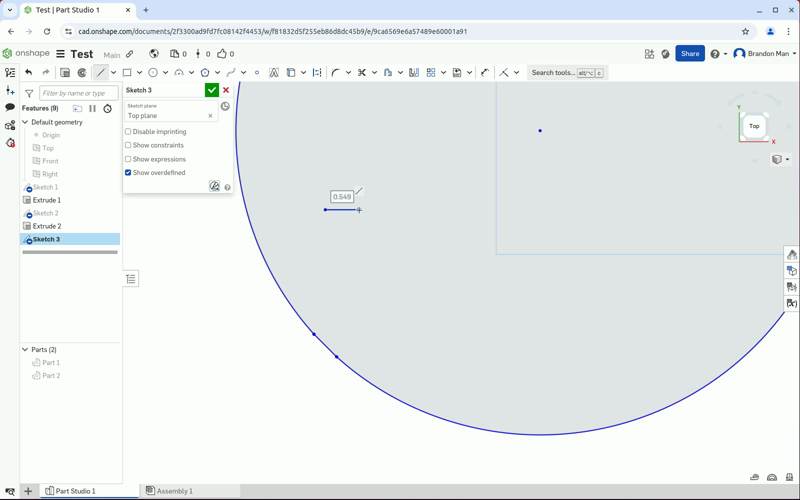
scroll(-6)
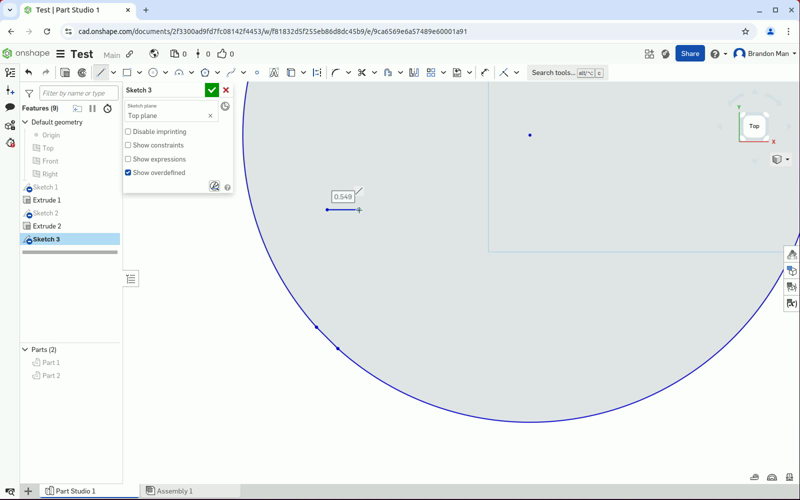
scroll(-6)
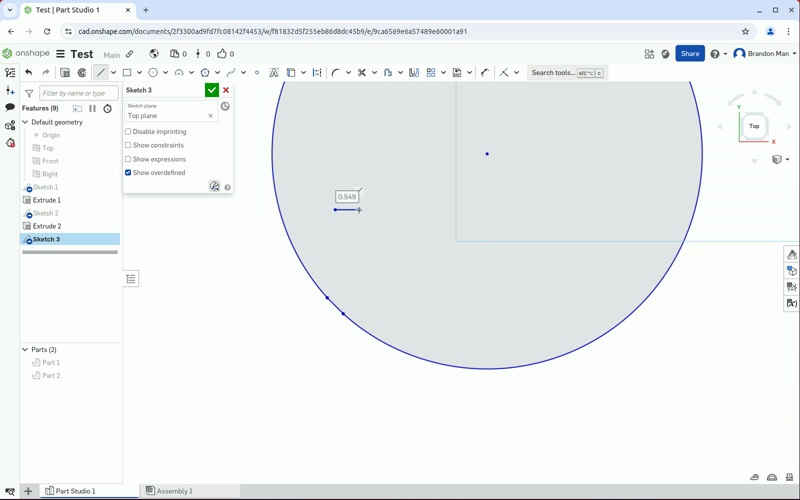
scroll(-6)
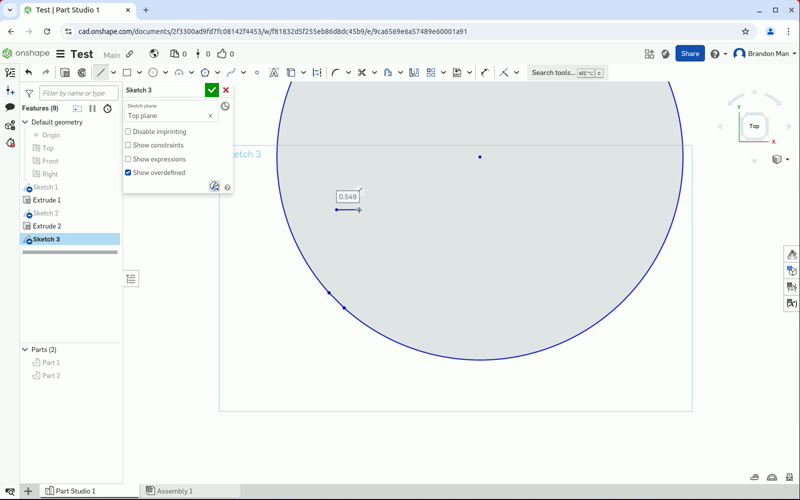
scroll(-6)
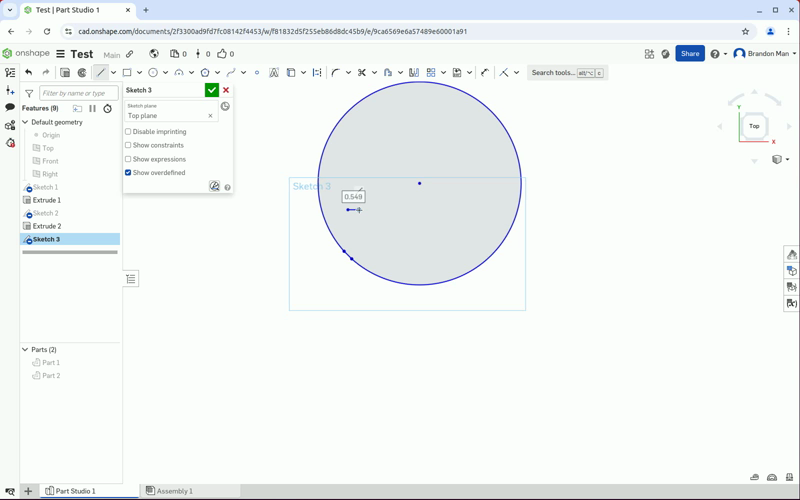
scroll(-6)
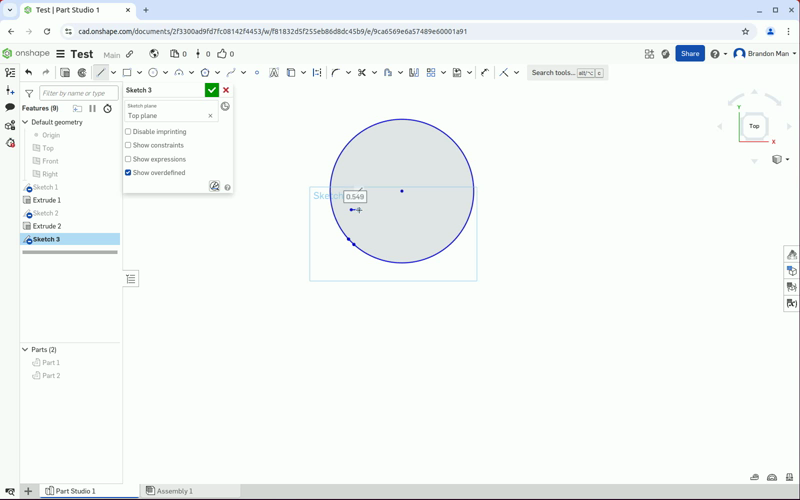
scroll(-6)
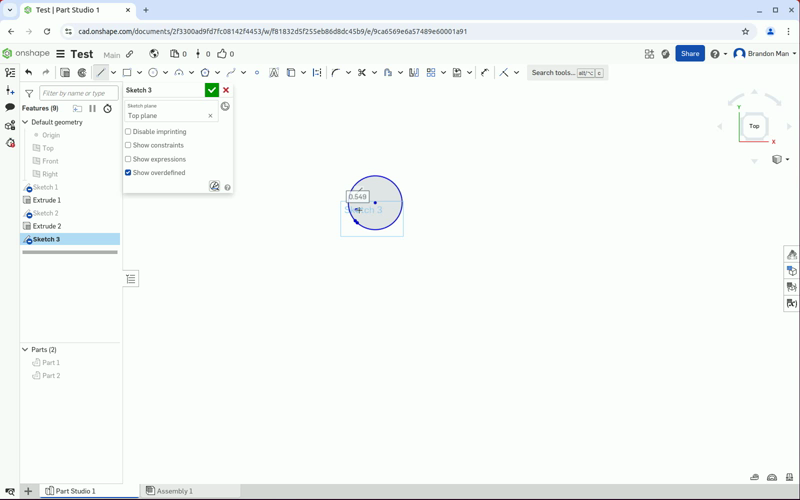
key_up(shift)
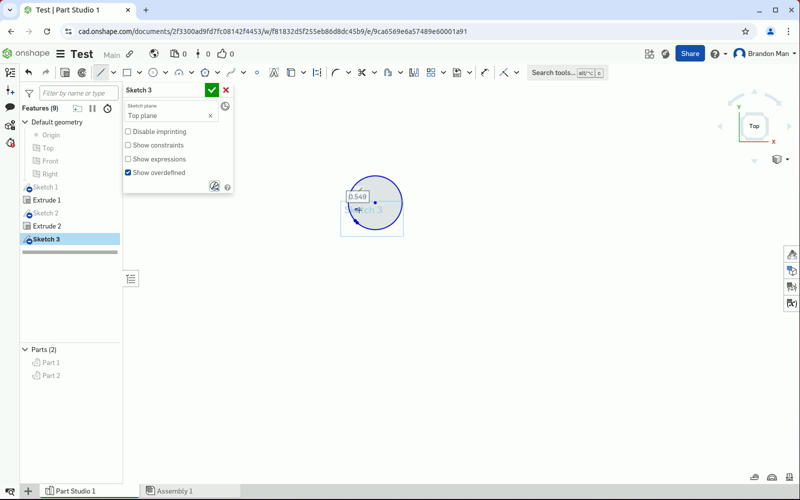
key_down(shift)
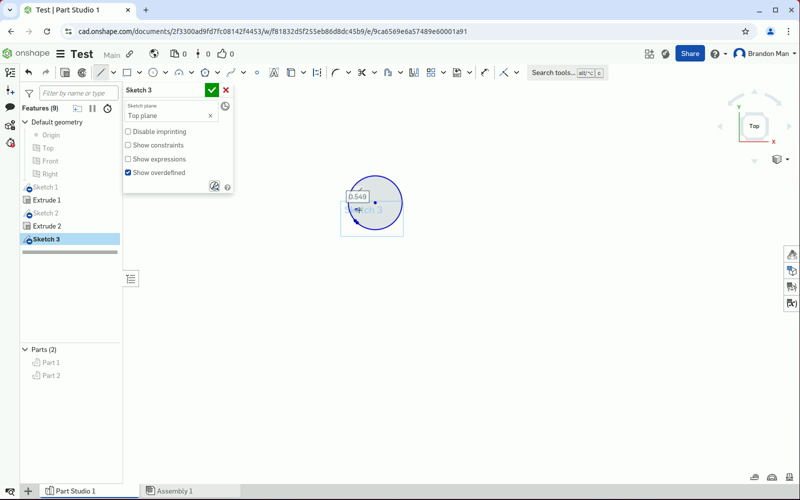
mouse_move(389, 209)
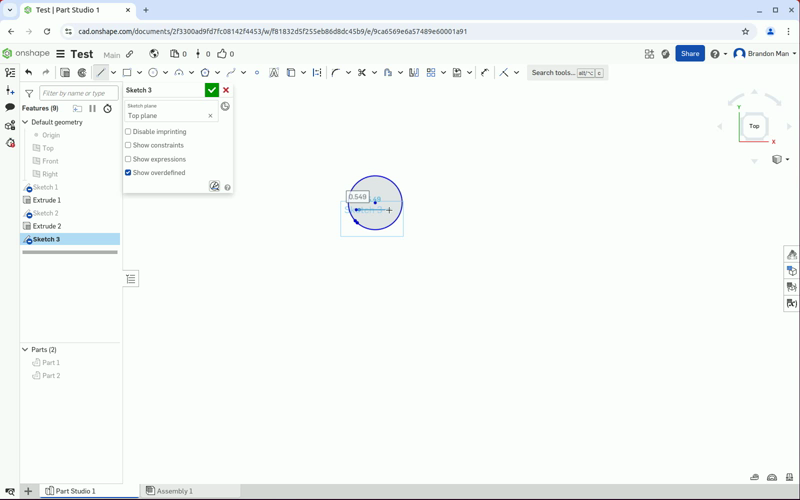
mouse_move(359, 217)
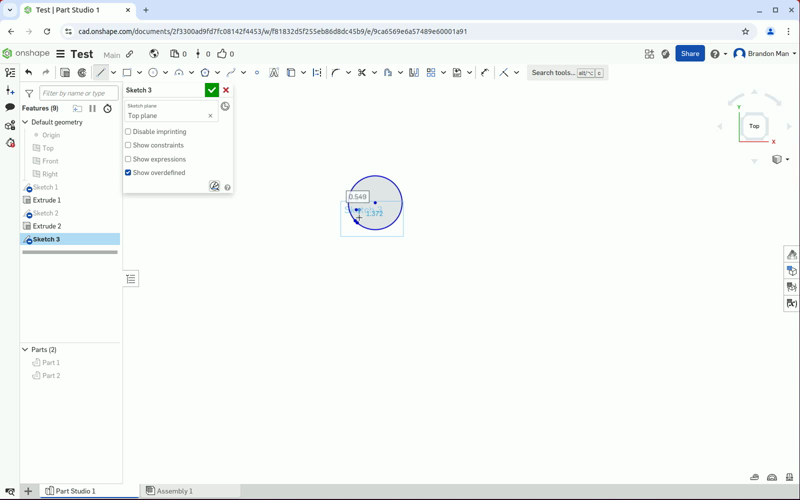
click(359, 217)
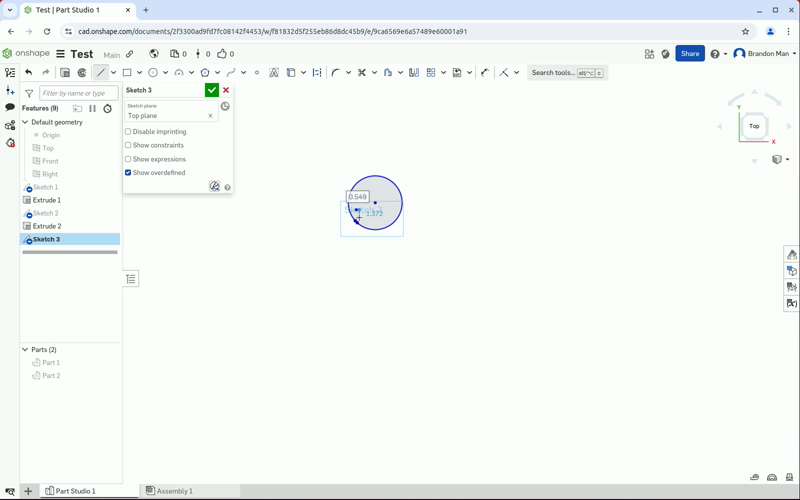
key_up(shift)
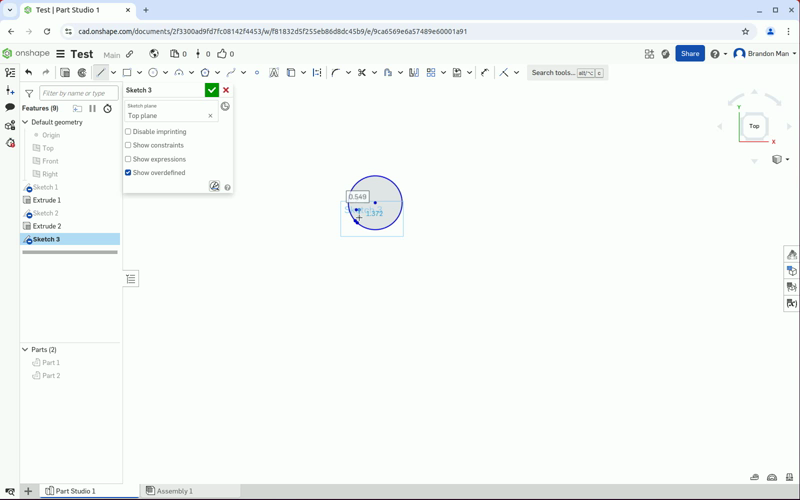
key_down(shift)
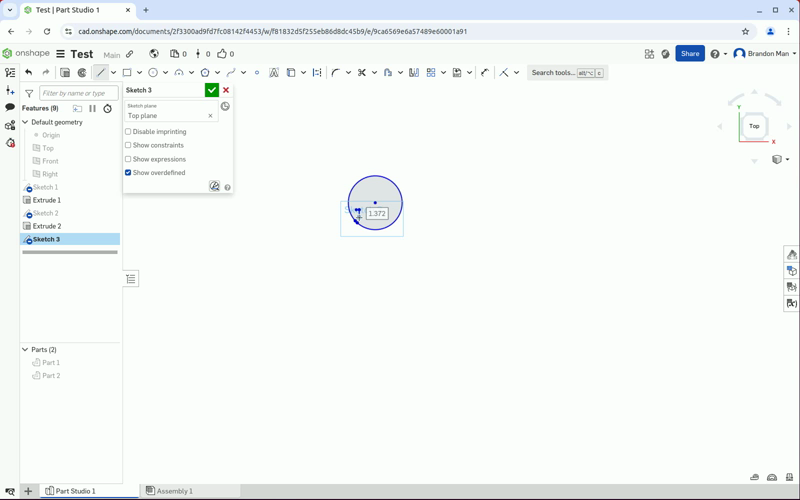
mouse_move(389, 217)
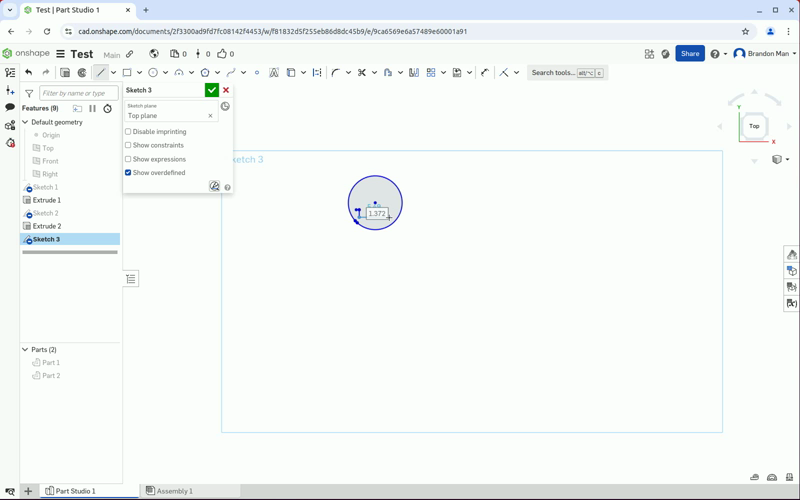
mouse_move(388, 217)
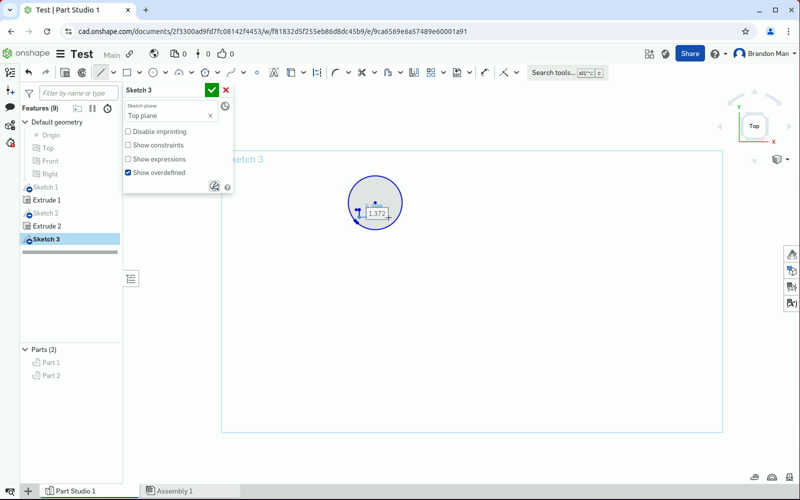
click(388, 217)
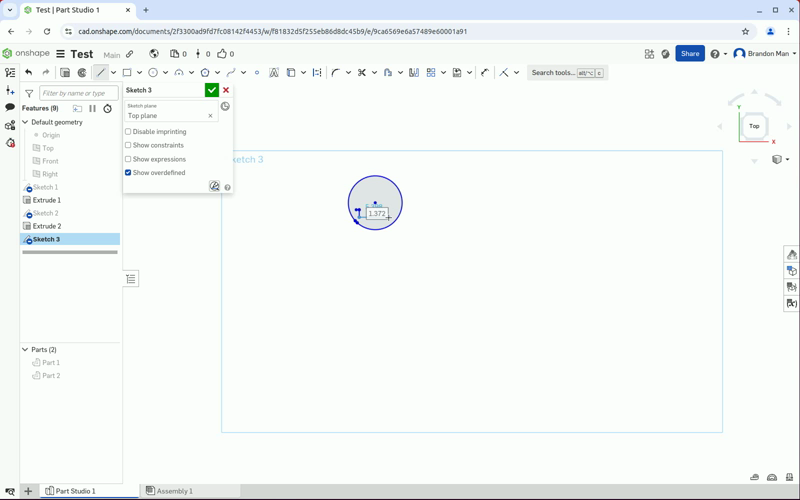
key_up(shift)
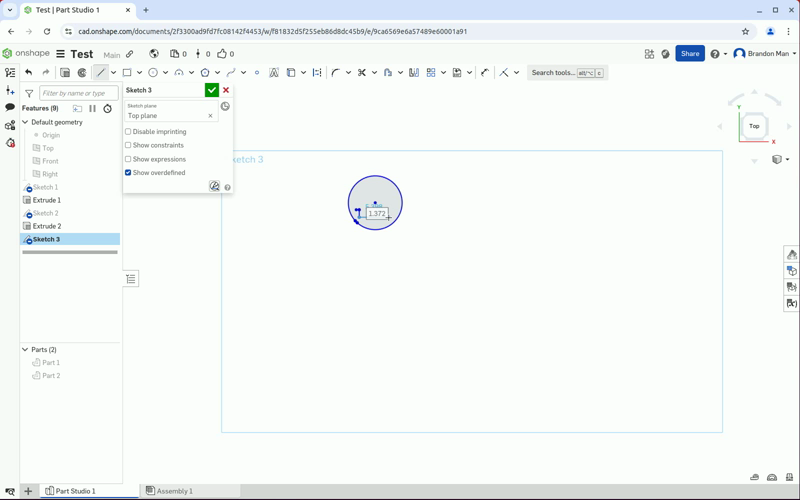
key_down(shift)
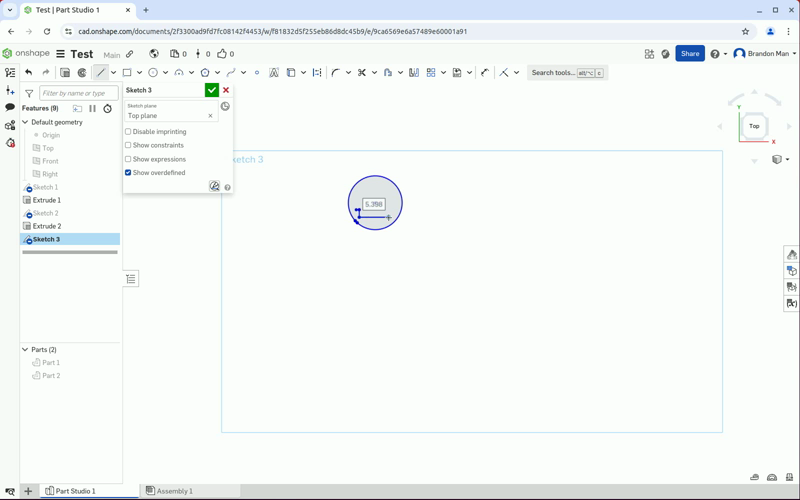
mouse_move(418, 217)
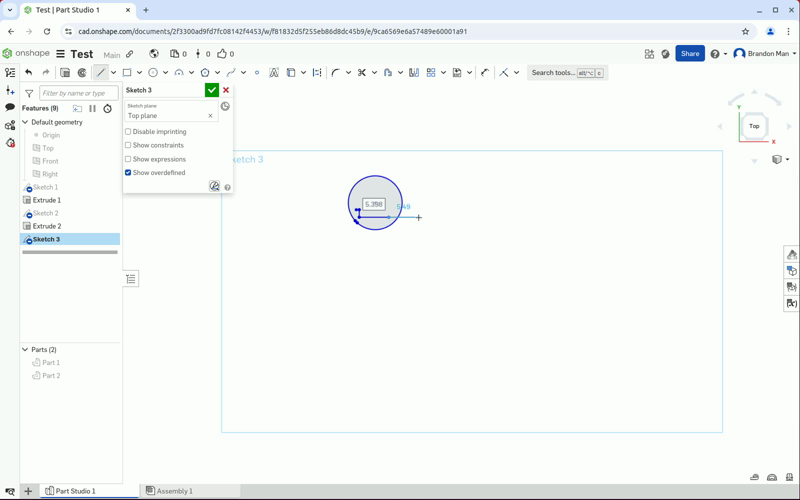
mouse_move(388, 209)
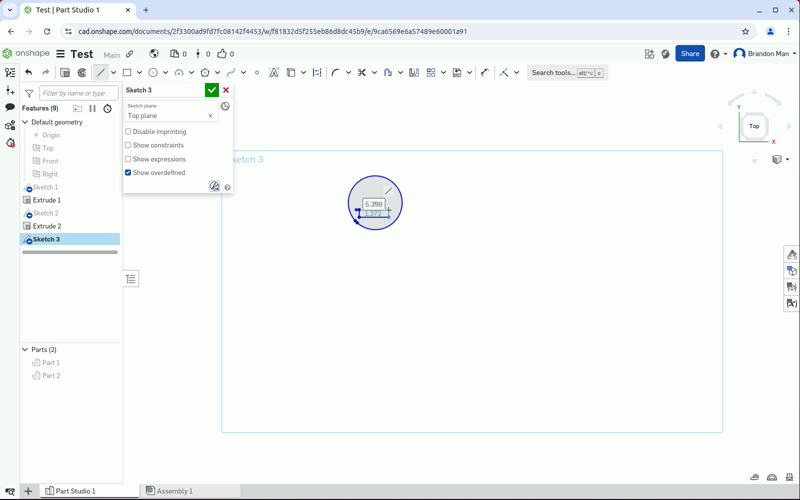
click(388, 209)
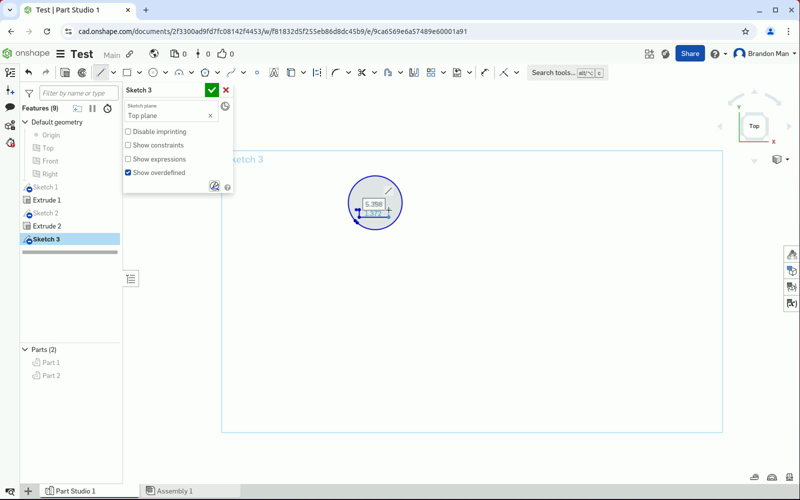
key_up(shift)
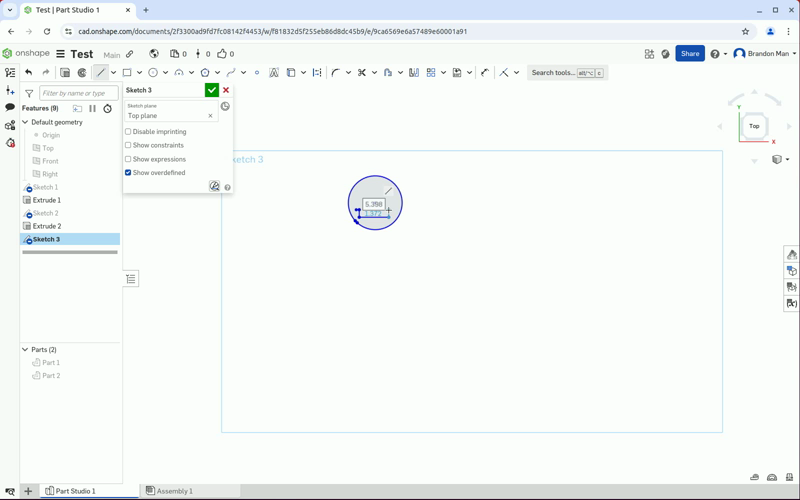
key_down(shift)
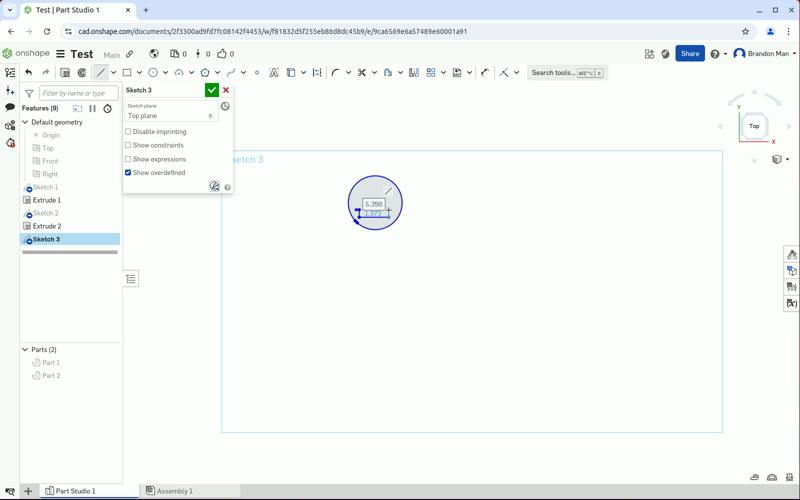
mouse_move(418, 209)
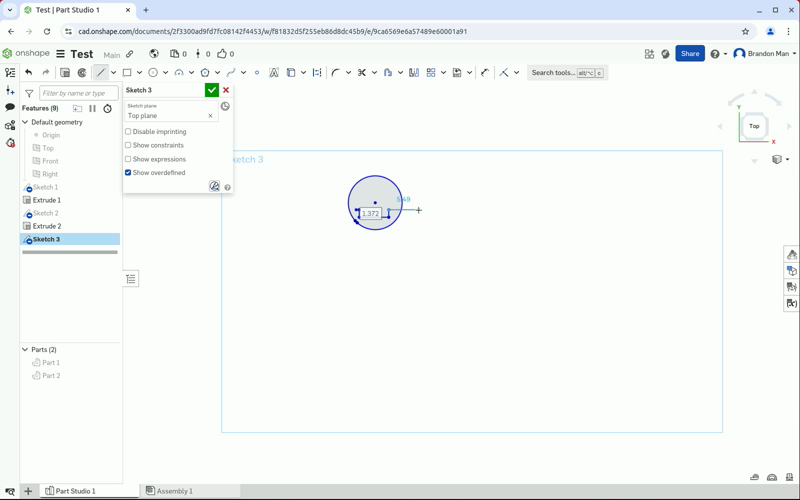
mouse_move(392, 209)
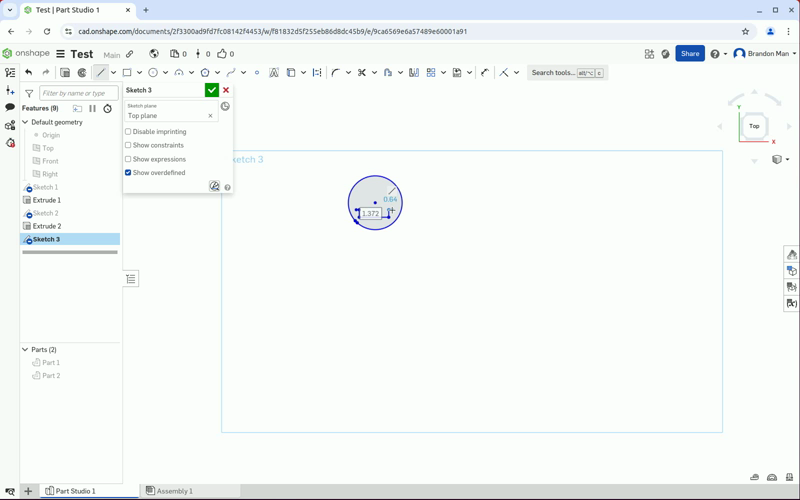
scroll(6)
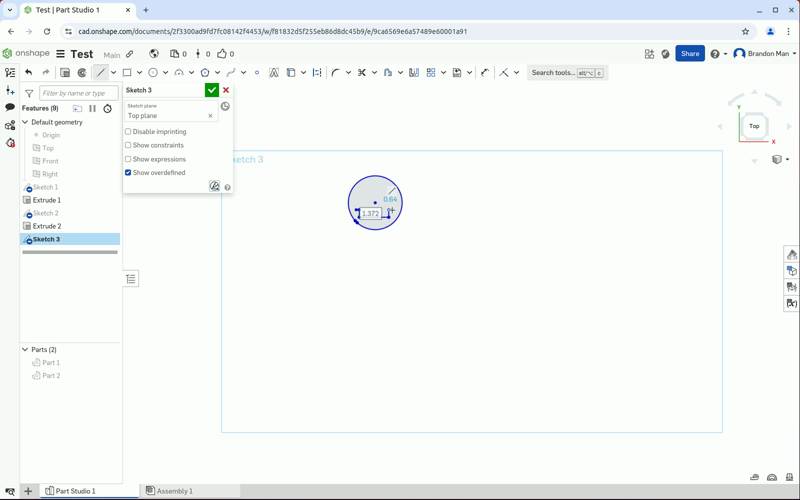
scroll(6)
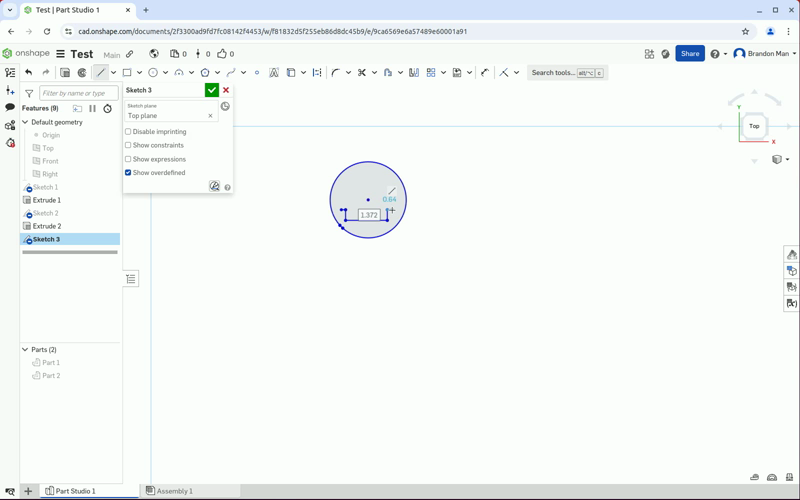
scroll(6)
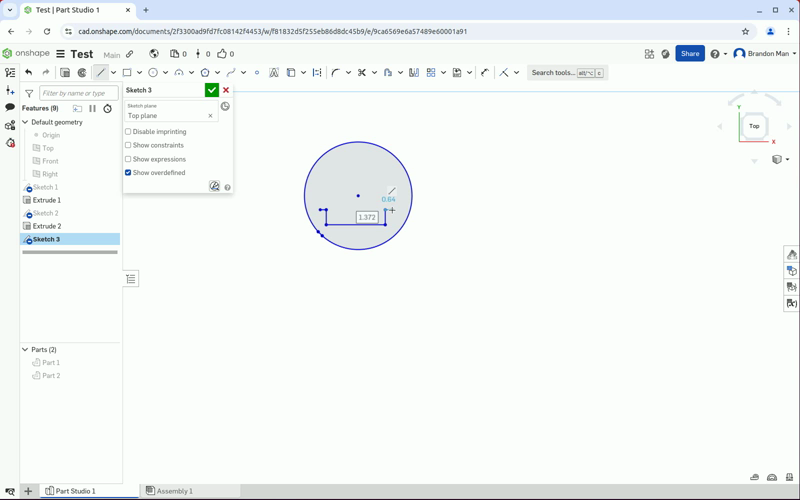
scroll(6)
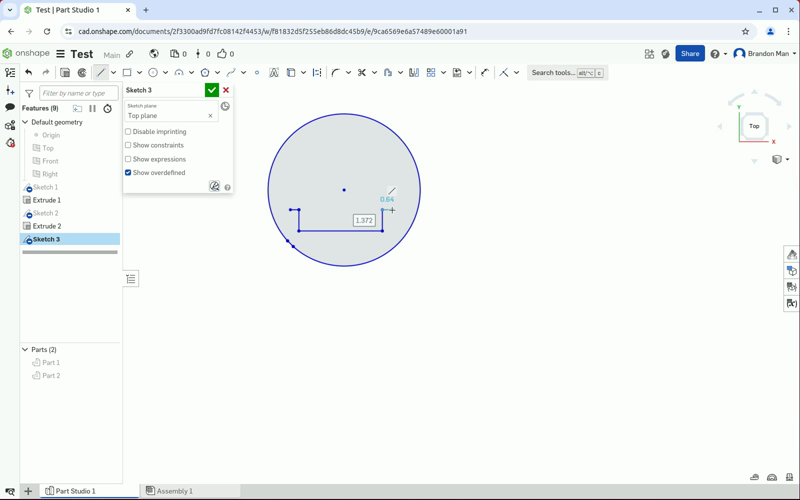
scroll(6)
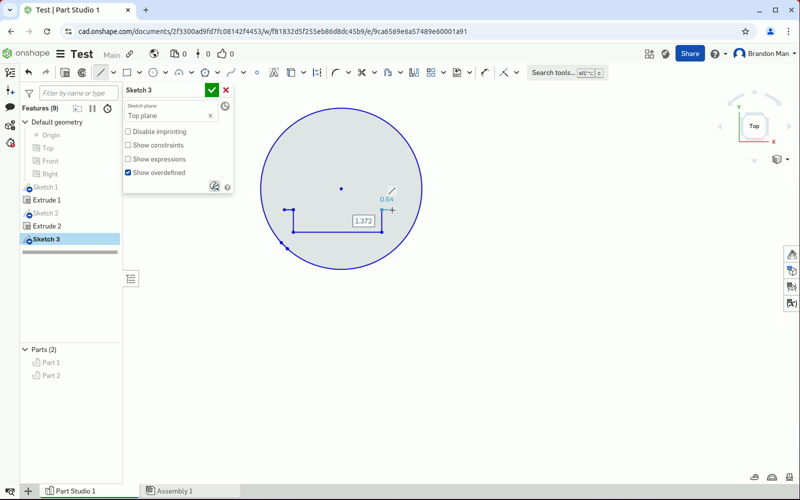
scroll(6)
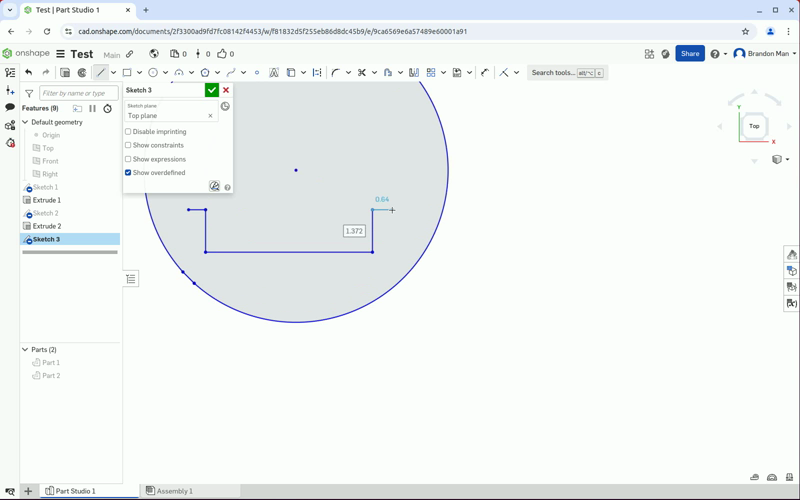
scroll(6)
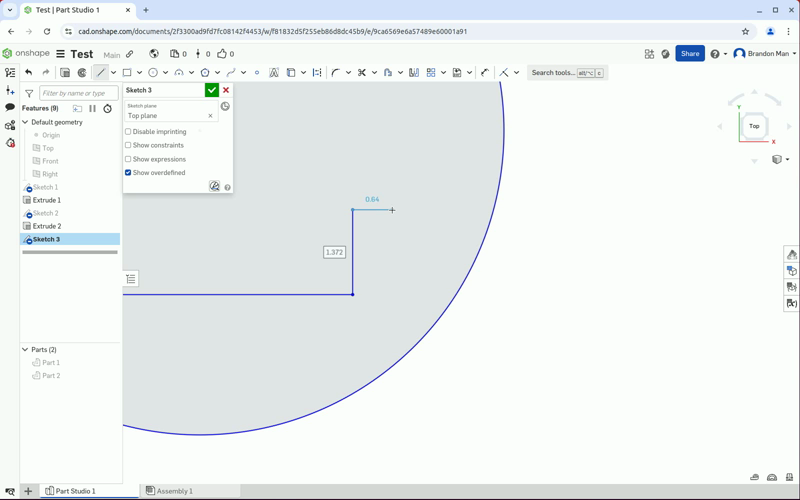
click(392, 209)
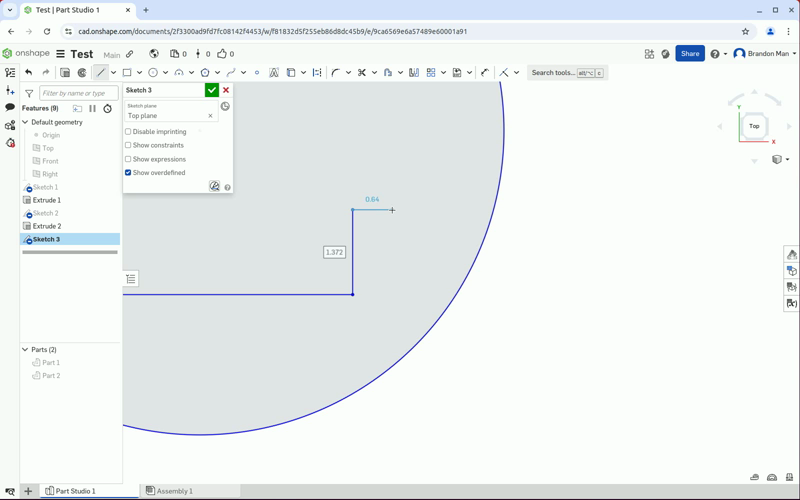
scroll(-6)
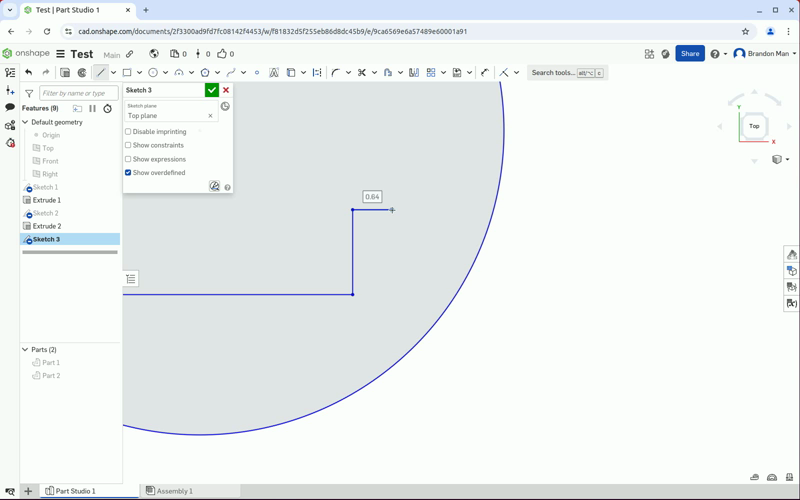
scroll(-6)
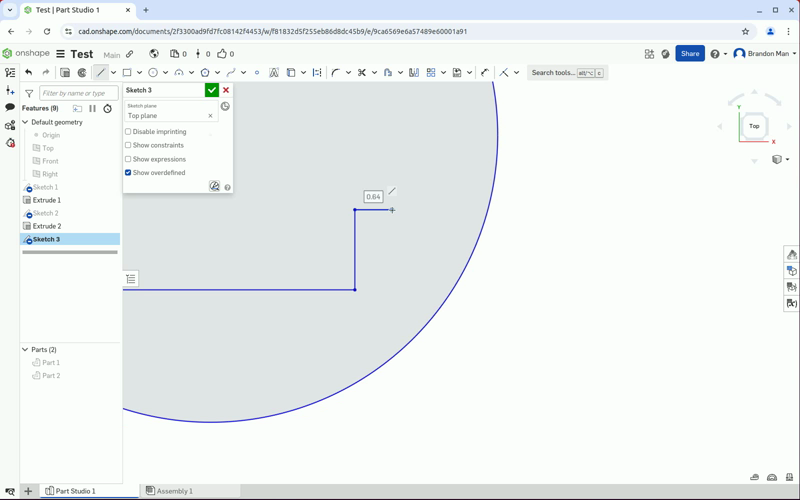
scroll(-6)
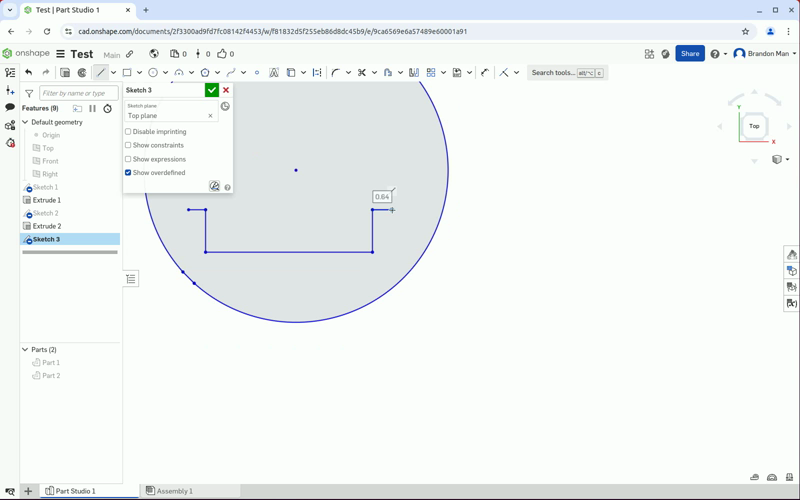
scroll(-6)
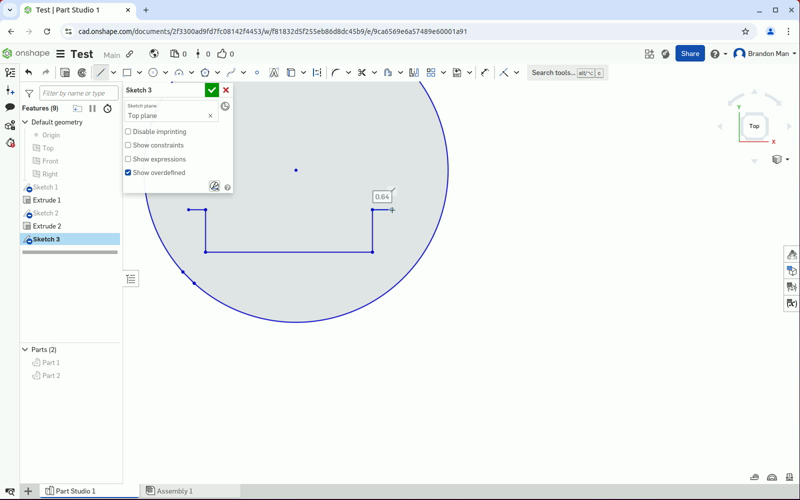
scroll(-6)
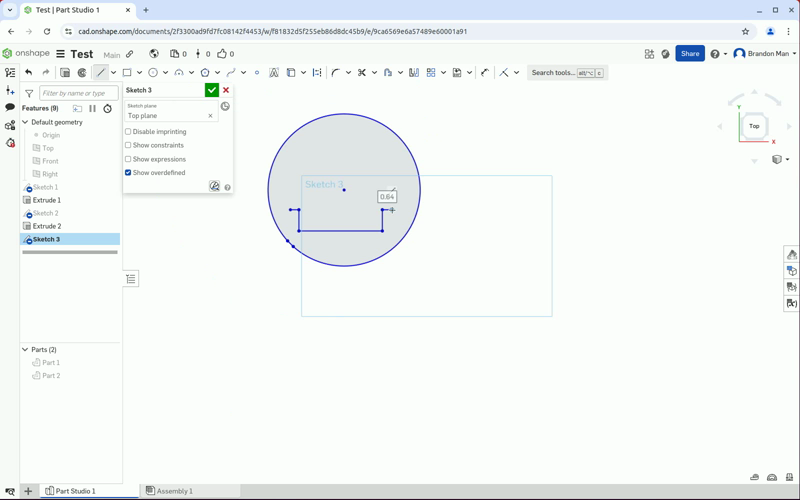
scroll(-6)
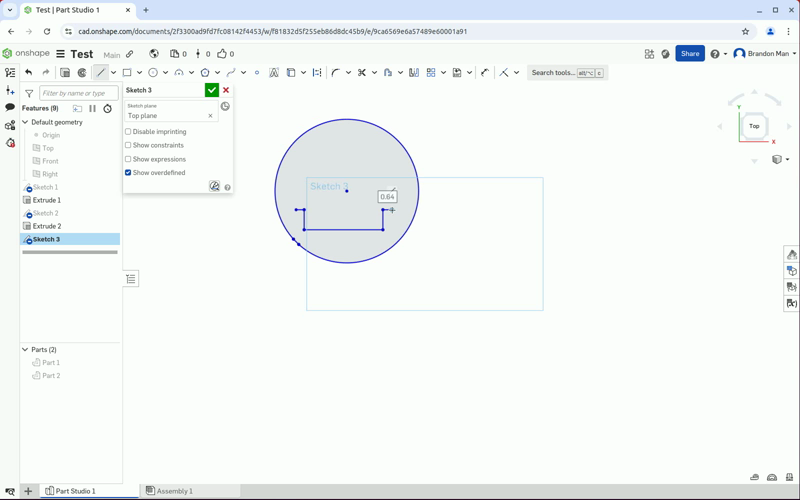
scroll(-6)
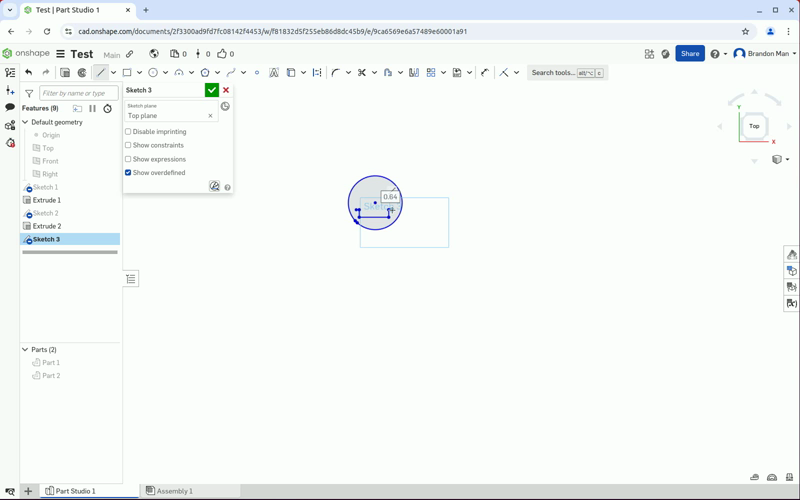
key_up(shift)
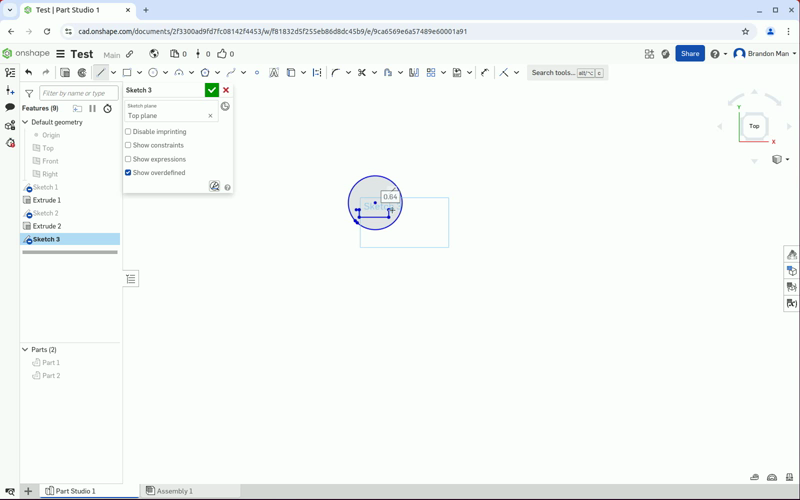
key_down(shift)
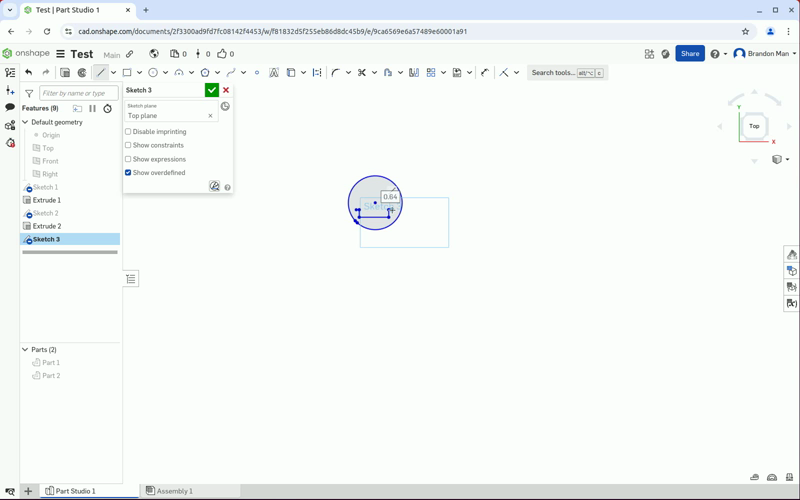
mouse_move(422, 209)
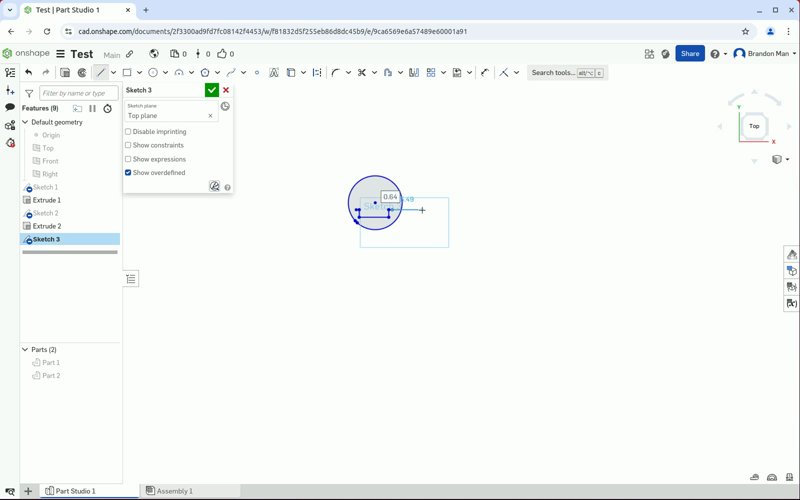
mouse_move(392, 196)
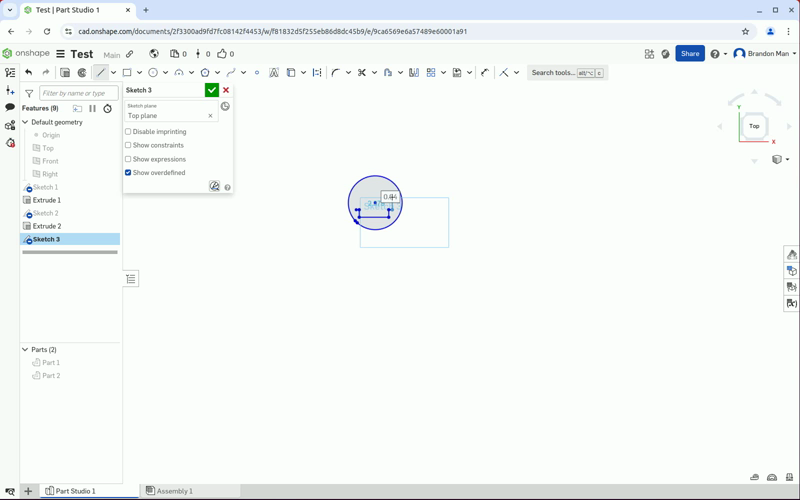
click(392, 196)
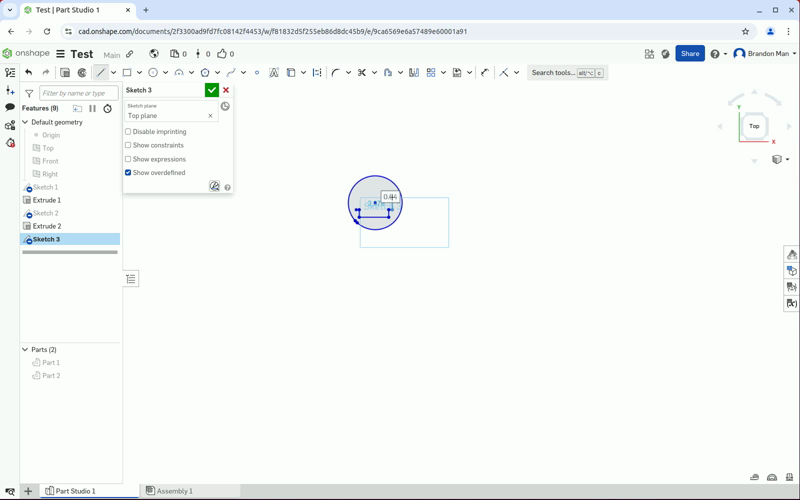
key_up(shift)
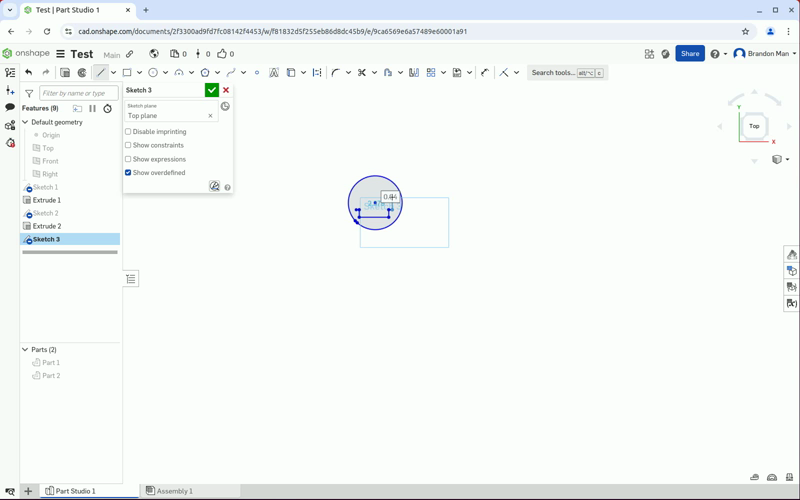
key_down(shift)
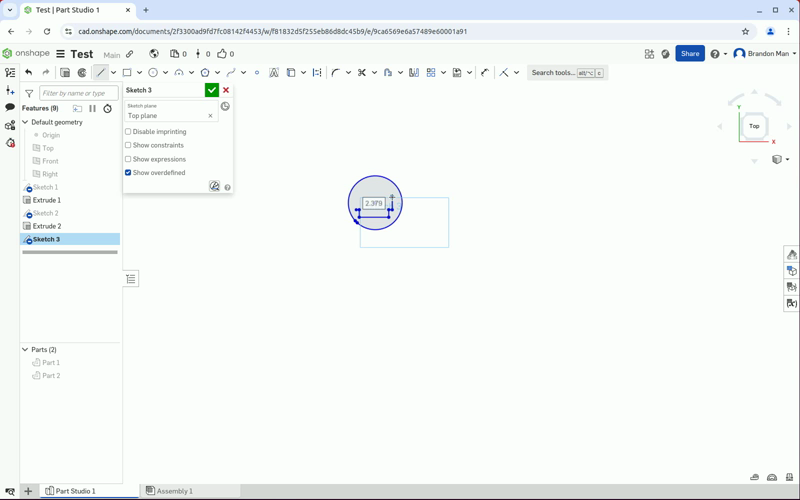
mouse_move(422, 196)
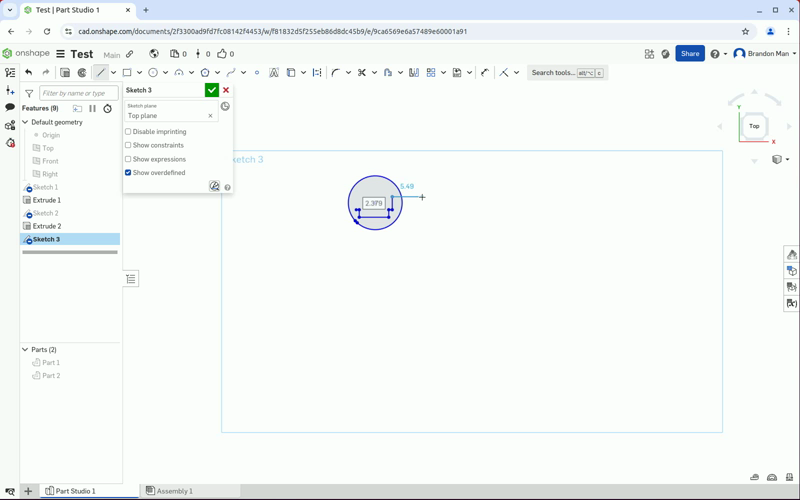
mouse_move(388, 196)
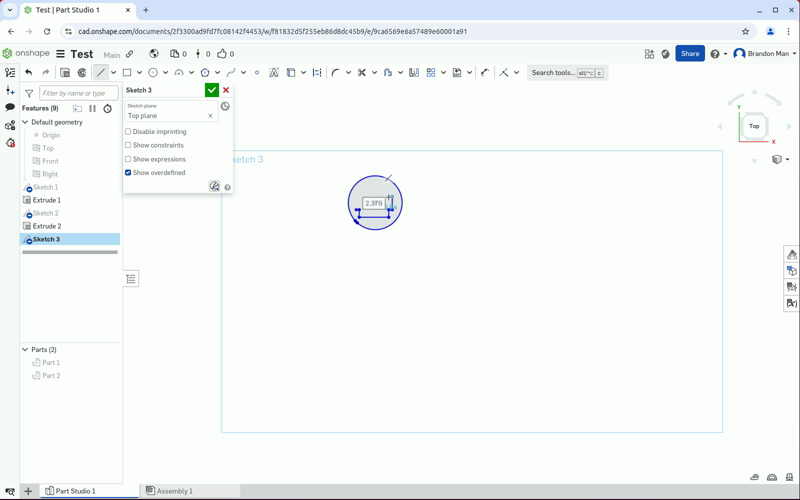
scroll(6)
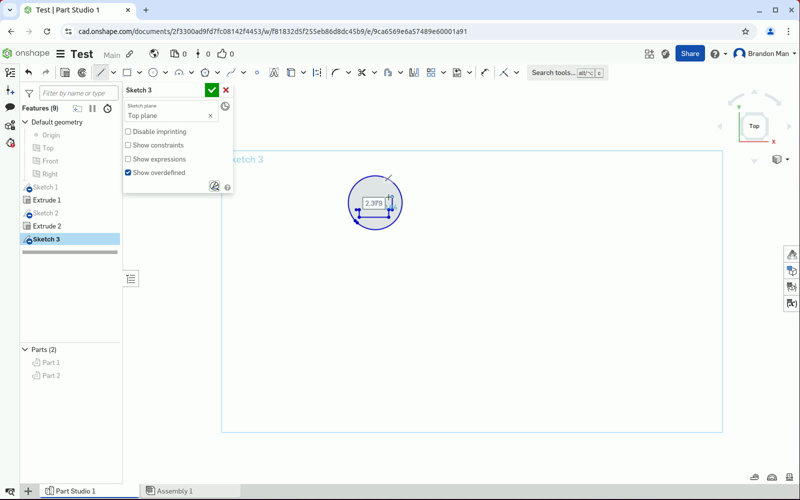
scroll(6)
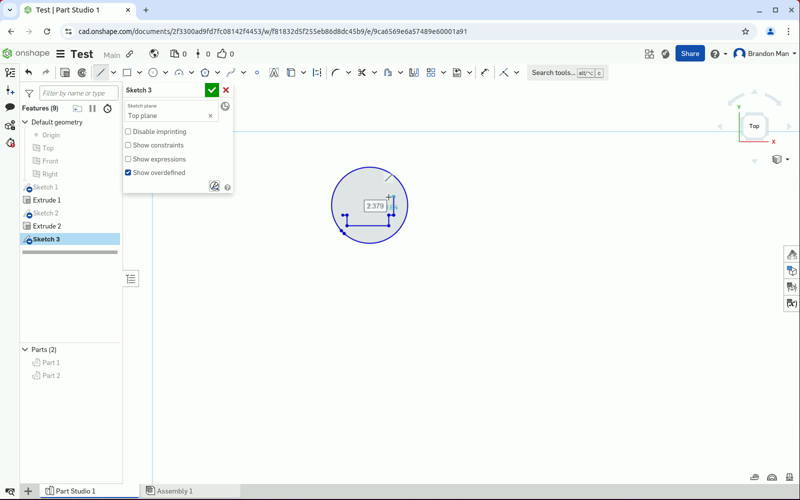
scroll(6)
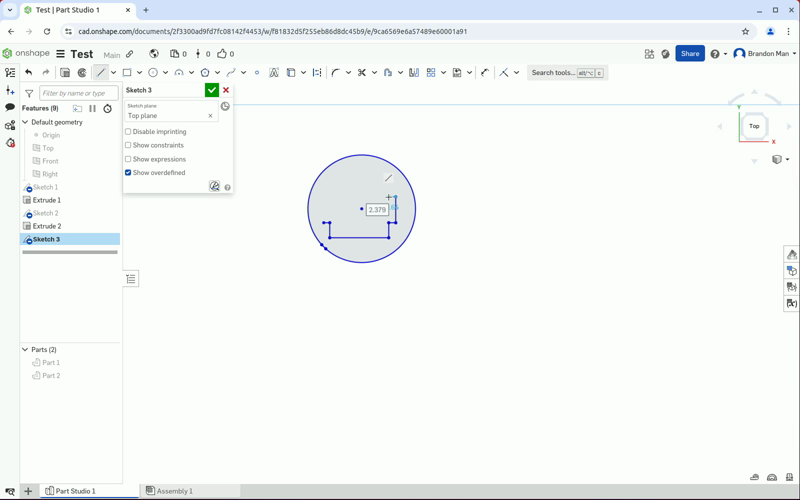
scroll(6)
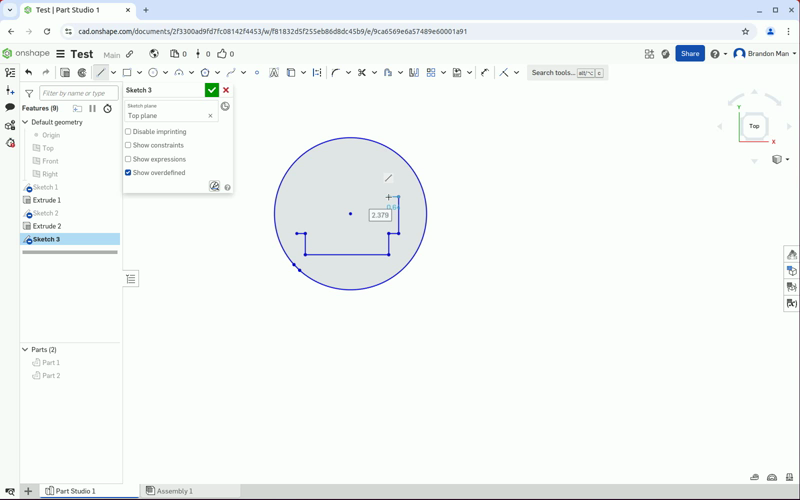
scroll(6)
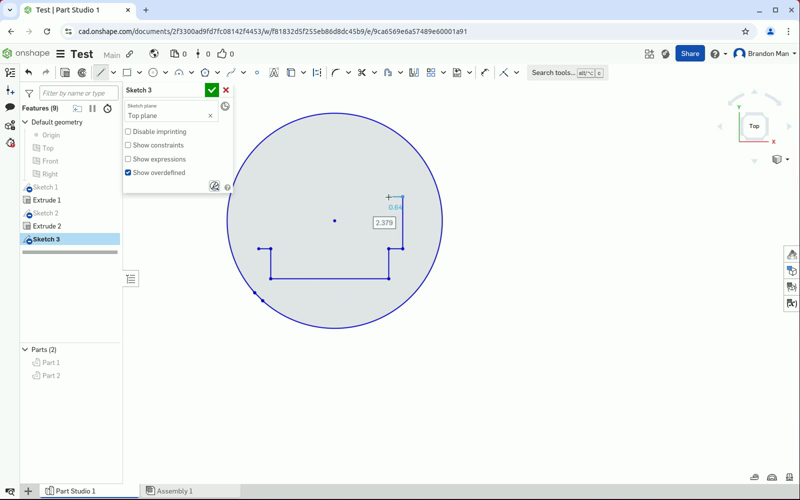
scroll(6)
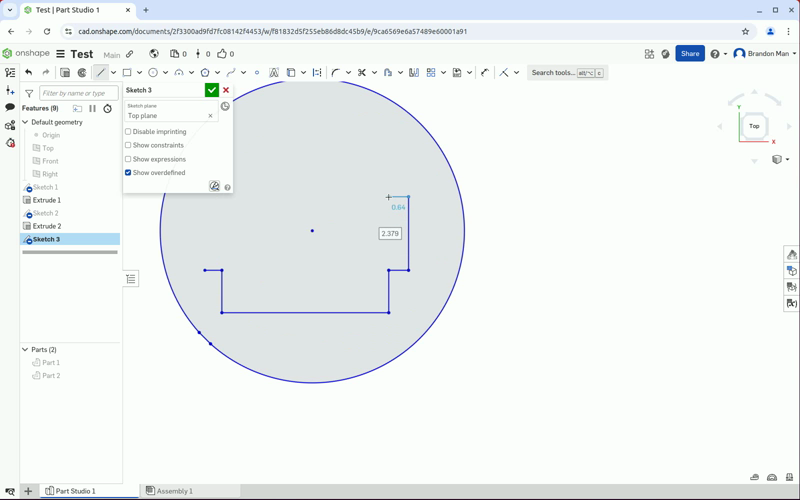
scroll(6)
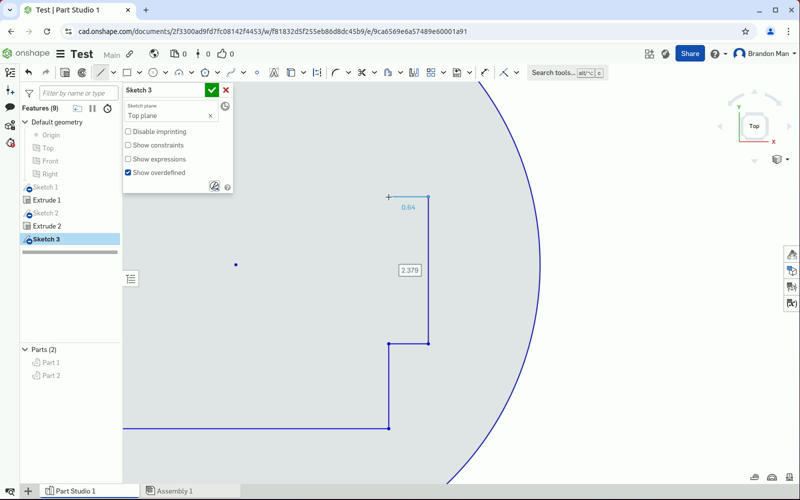
click(388, 196)
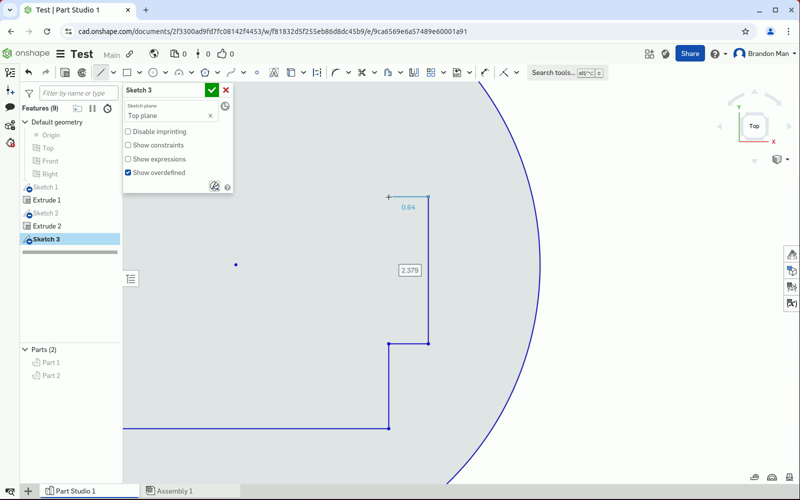
scroll(-6)
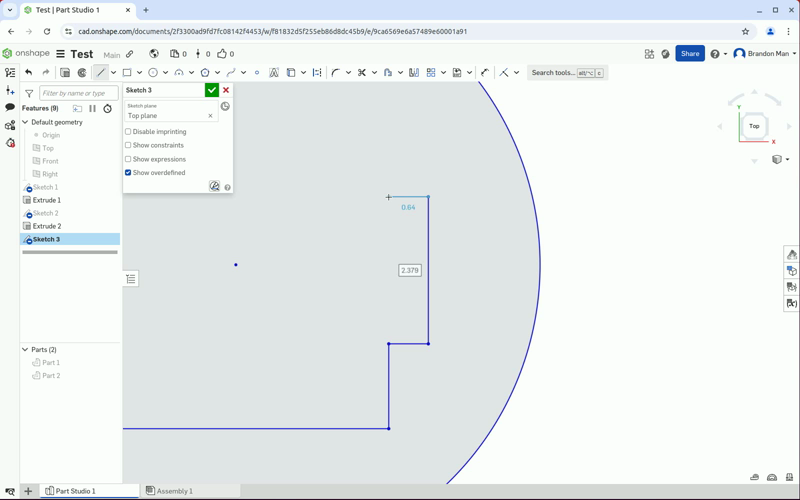
scroll(-6)
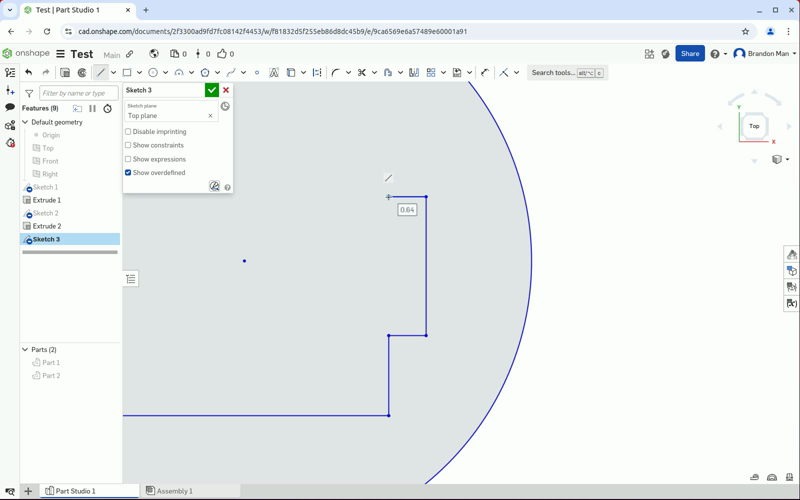
scroll(-6)
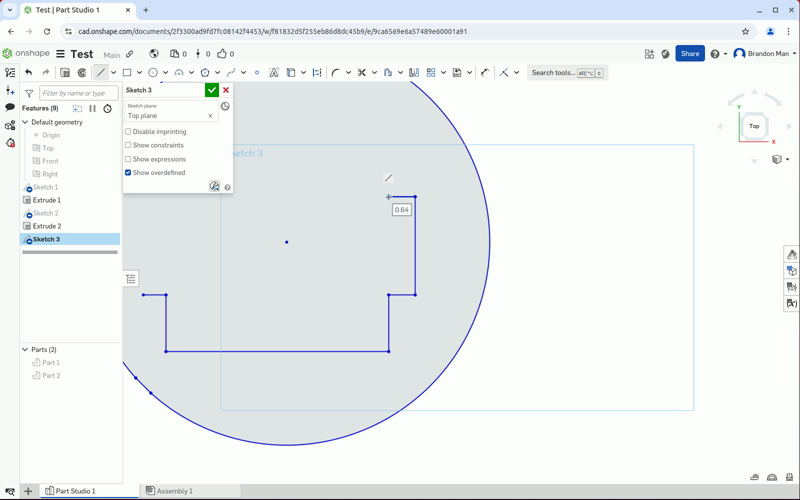
scroll(-6)
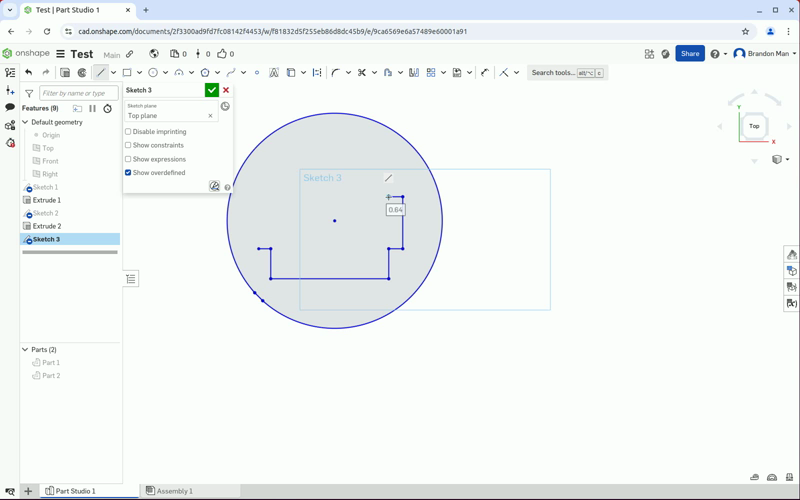
scroll(-6)
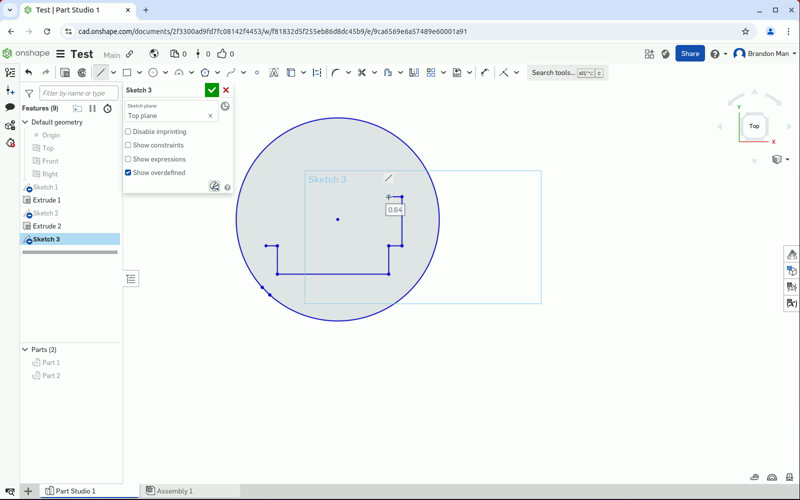
scroll(-6)
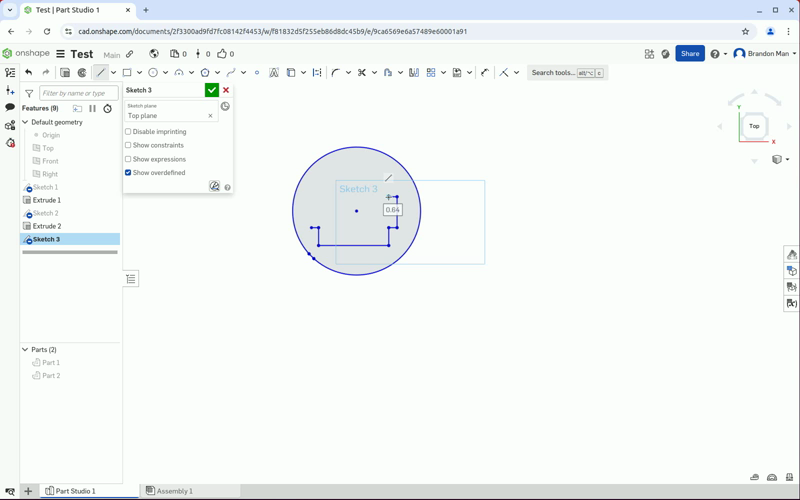
scroll(-6)
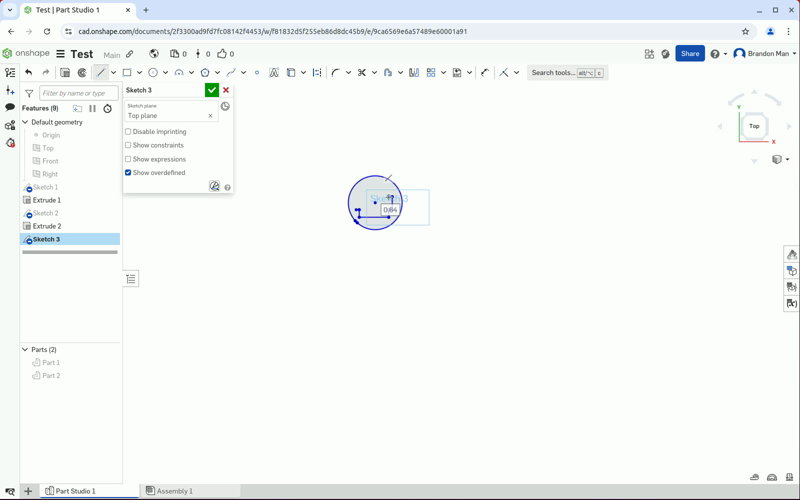
key_up(shift)
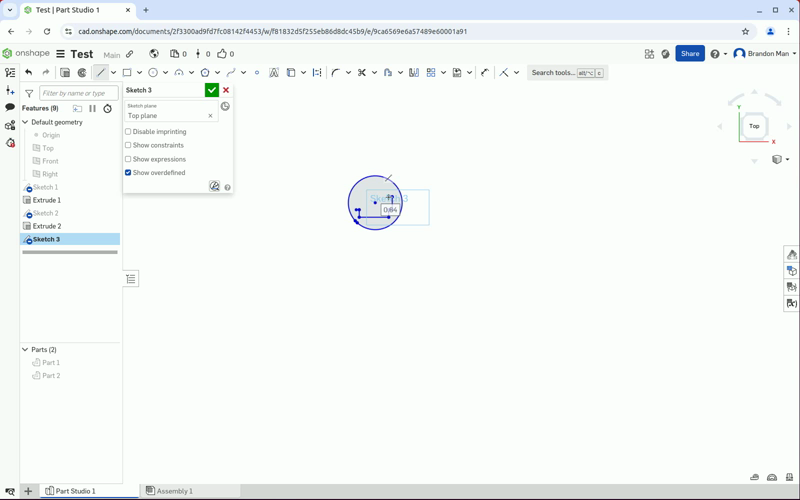
key_down(shift)
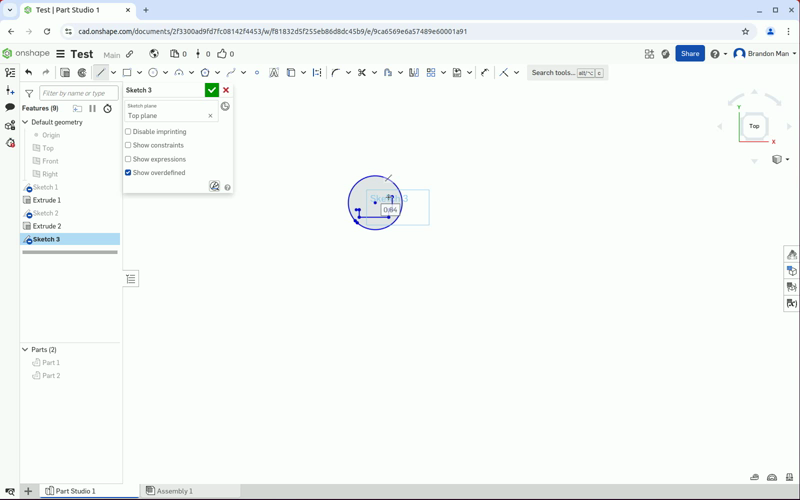
mouse_move(418, 196)
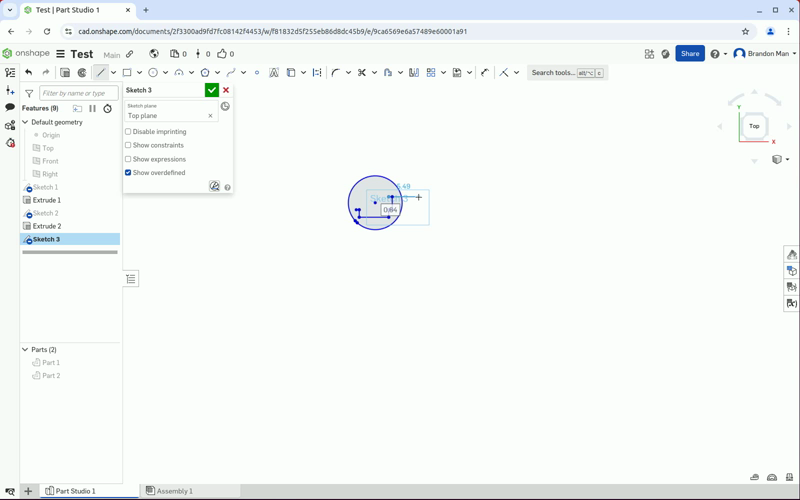
mouse_move(388, 189)
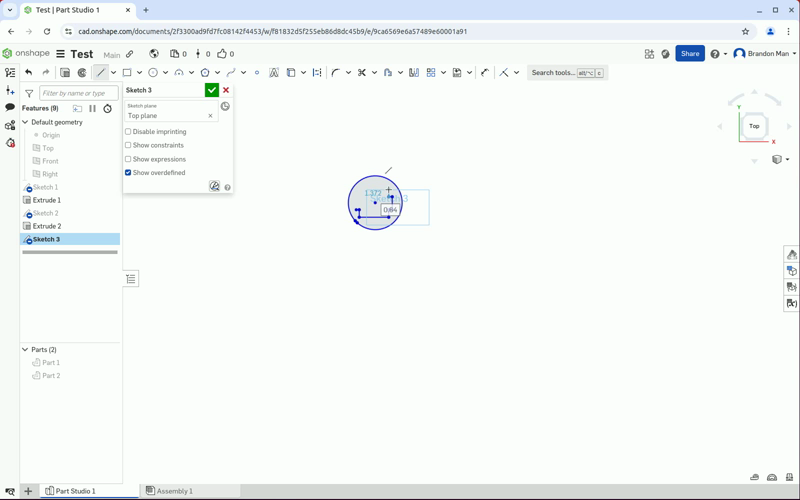
click(388, 189)
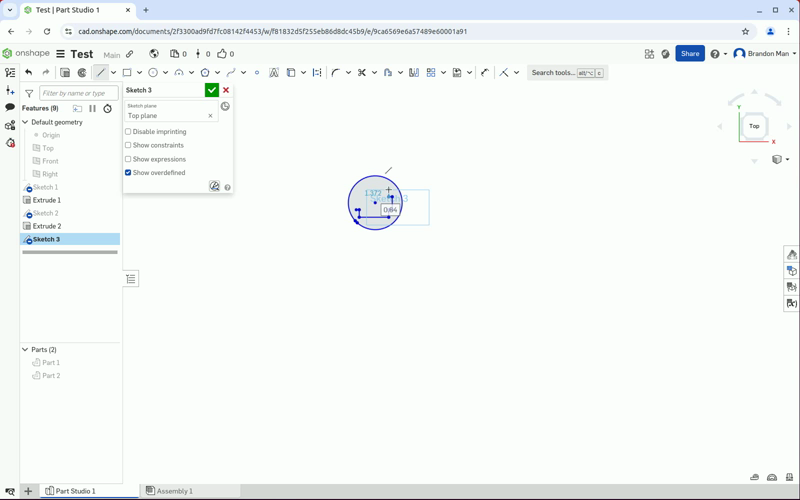
key_up(shift)
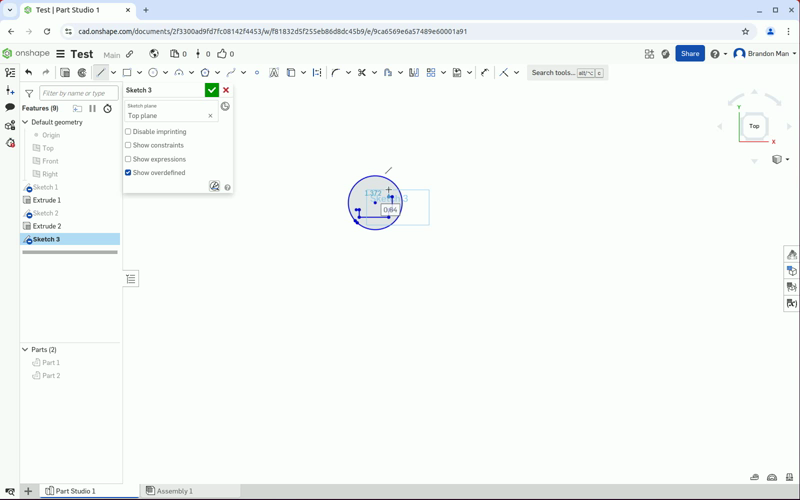
key_down(shift)
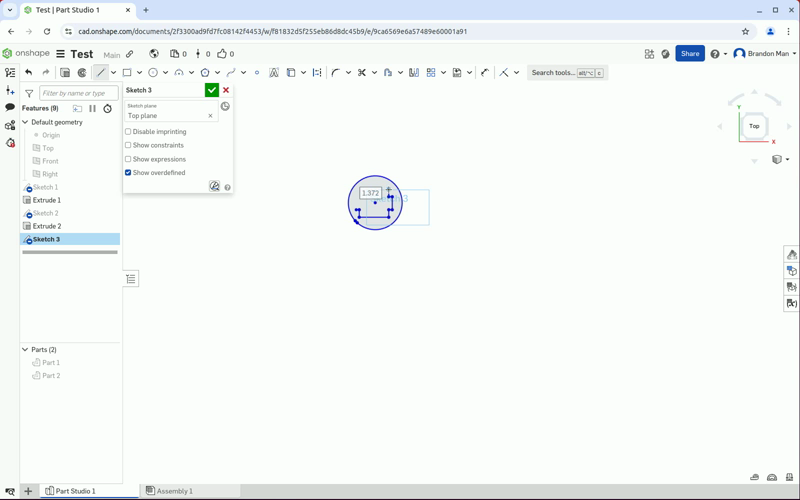
mouse_move(418, 189)
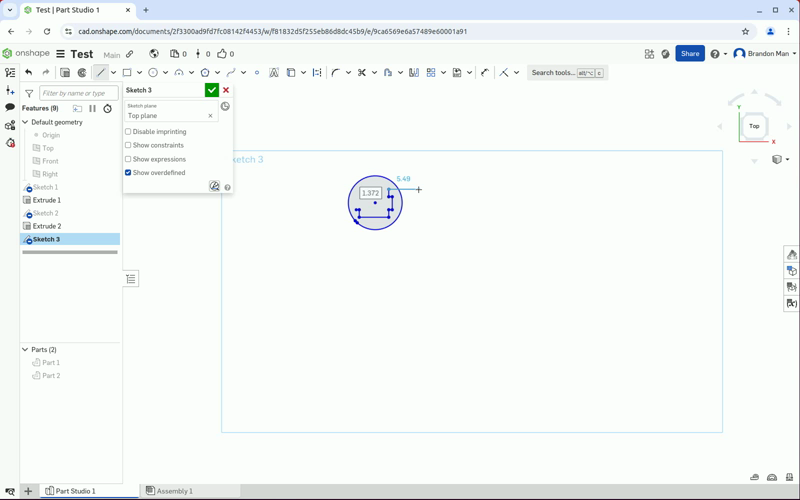
mouse_move(359, 189)
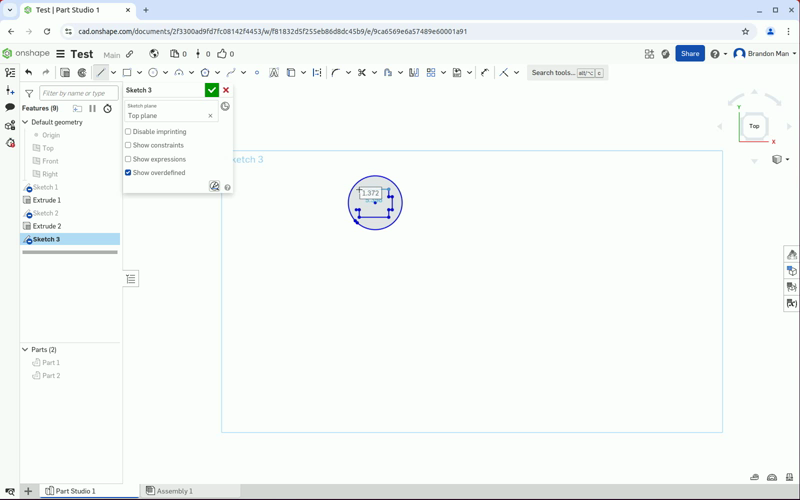
click(359, 189)
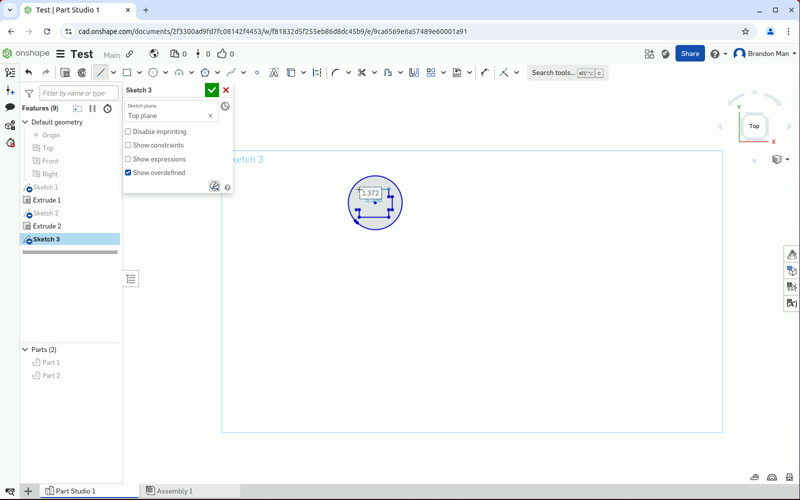
key_up(shift)
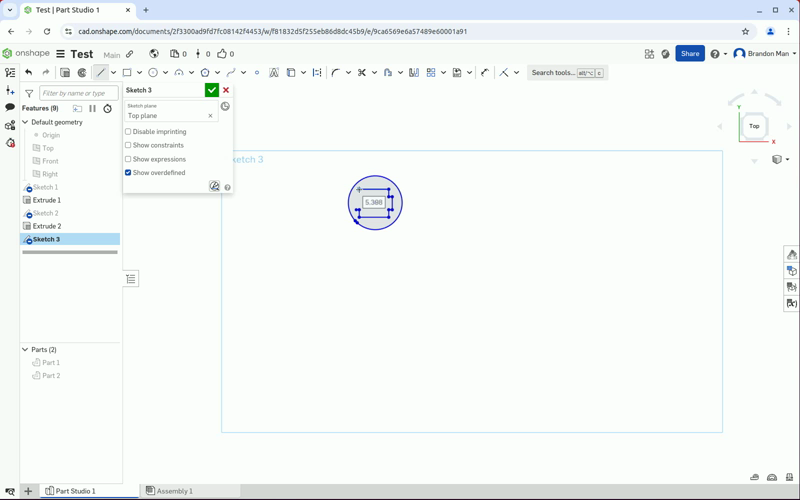
key_down(shift)
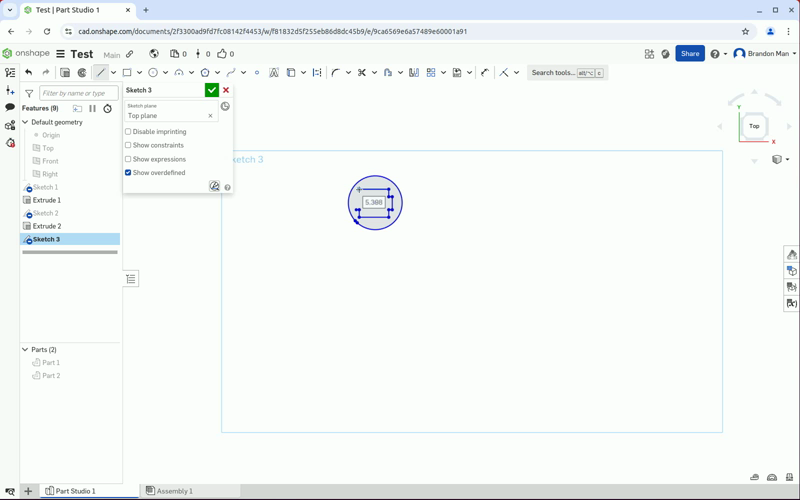
mouse_move(389, 189)
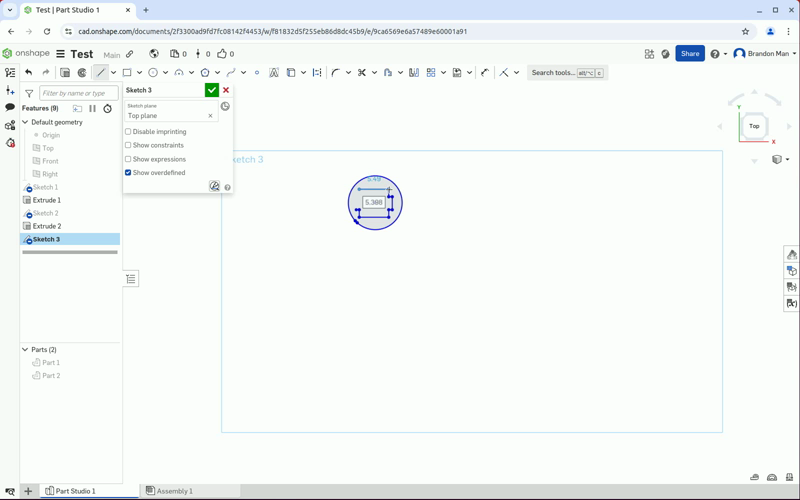
mouse_move(359, 196)
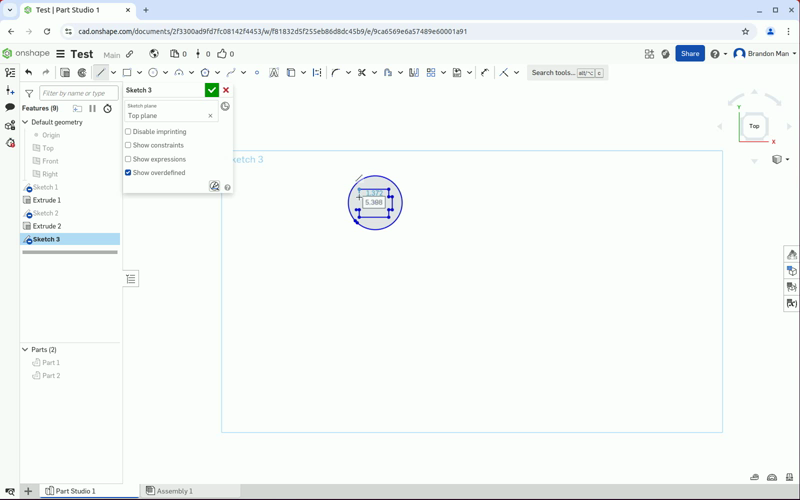
click(359, 196)
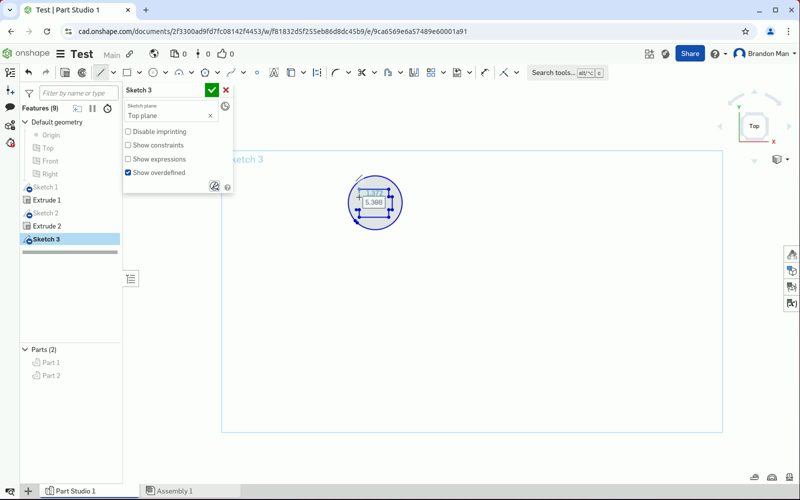
key_up(shift)
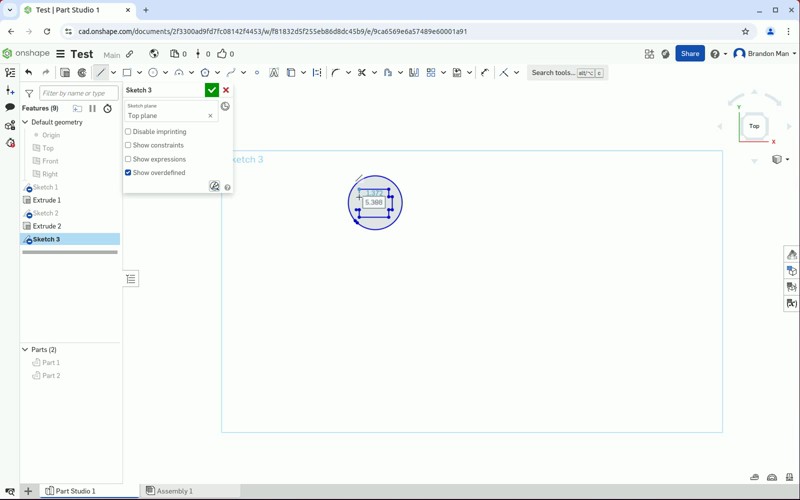
key_down(shift)
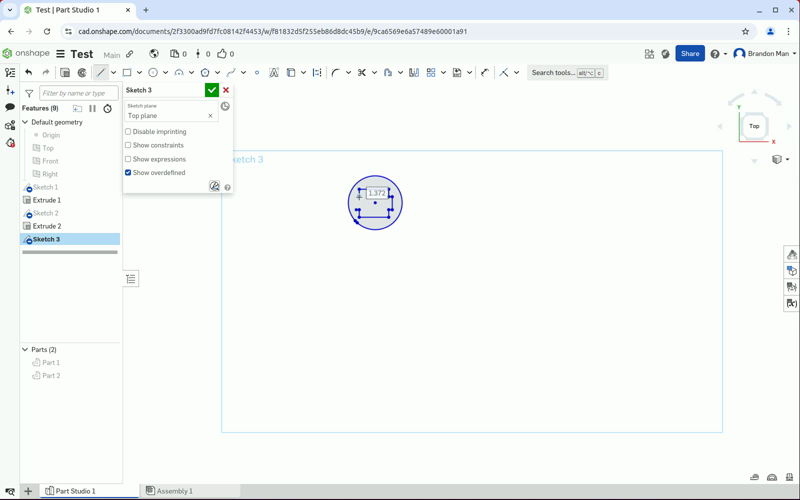
mouse_move(389, 196)
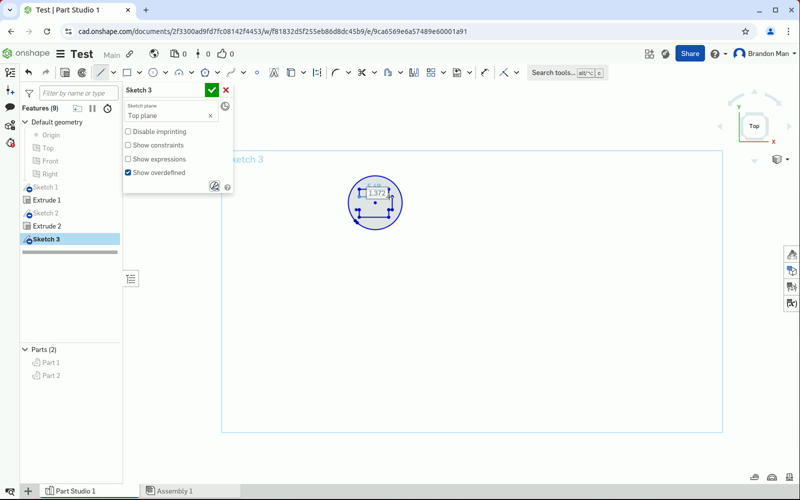
mouse_move(356, 196)
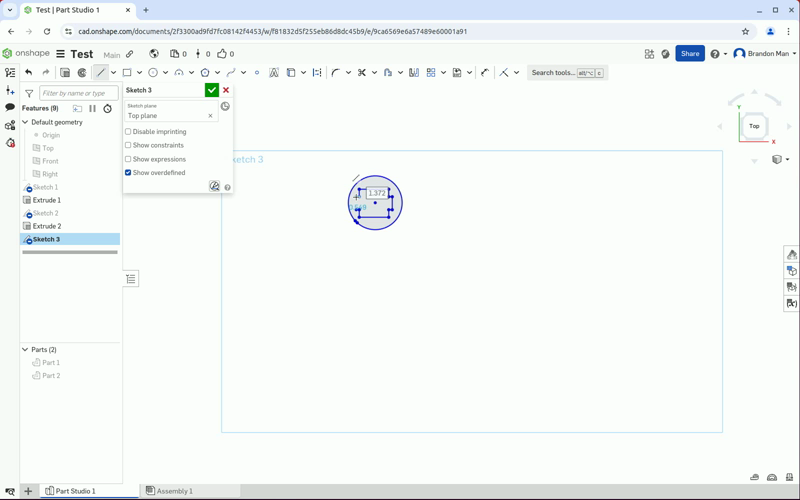
scroll(6)
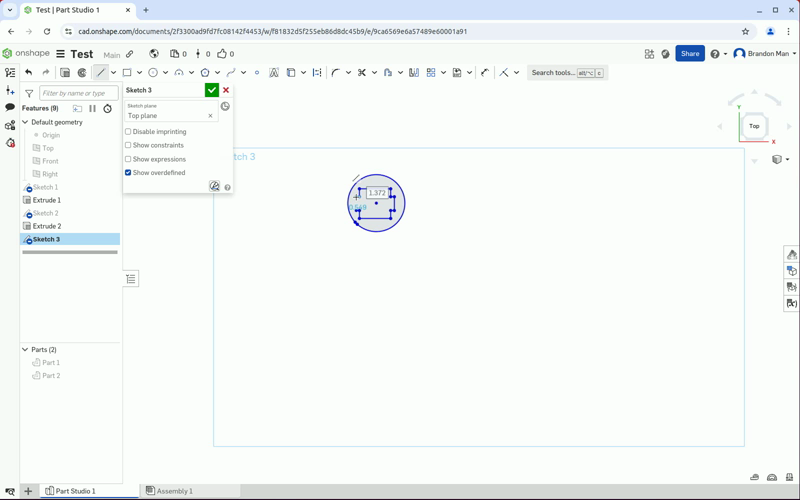
scroll(6)
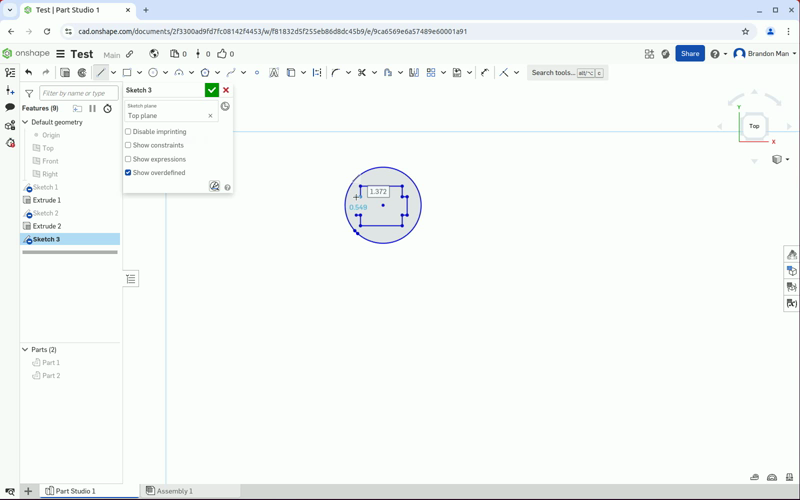
scroll(6)
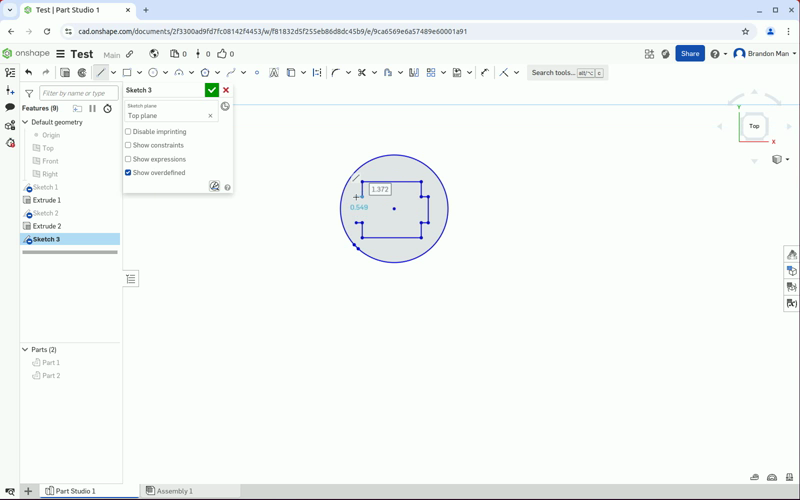
scroll(6)
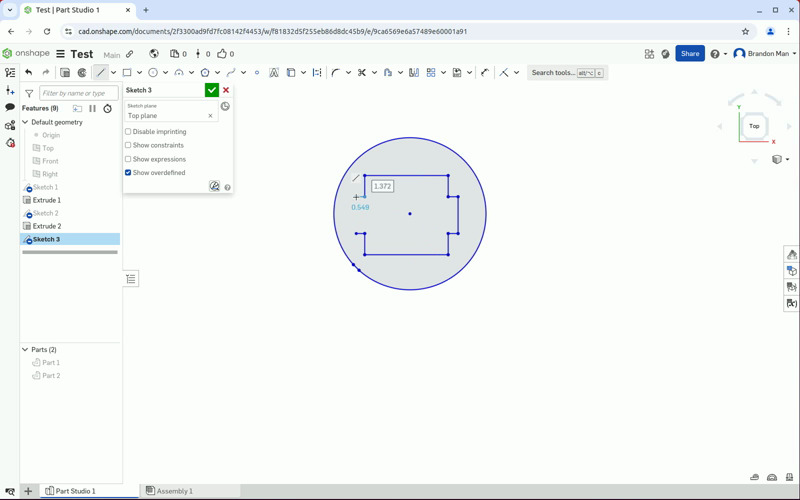
scroll(6)
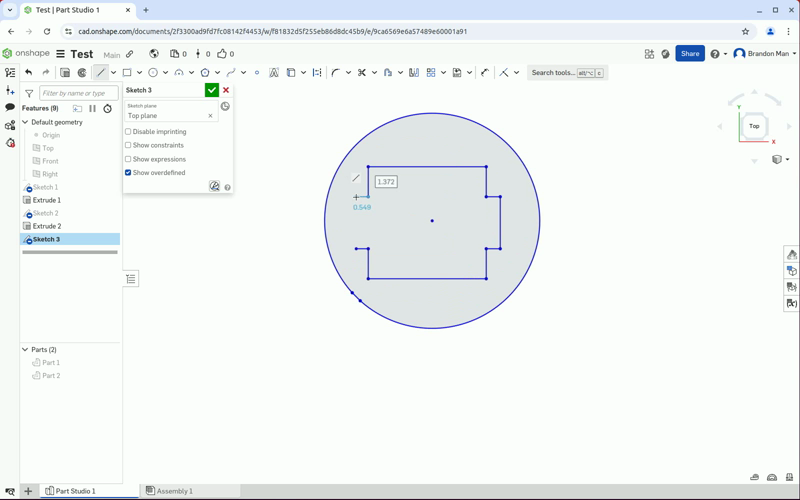
scroll(6)
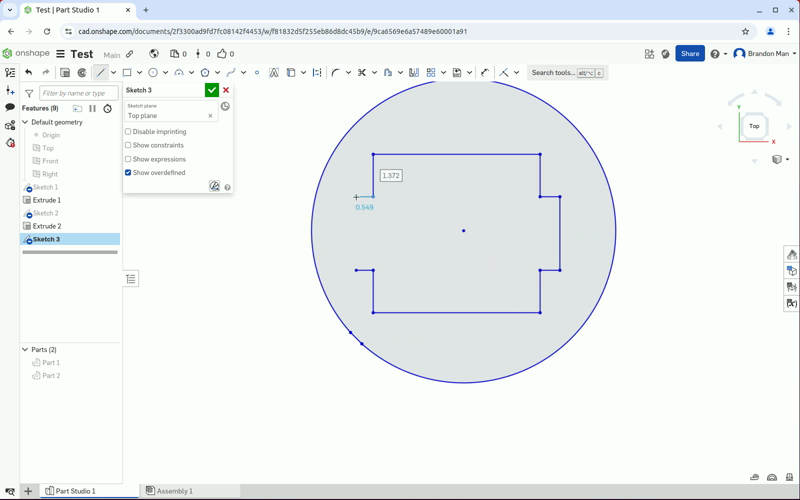
scroll(6)
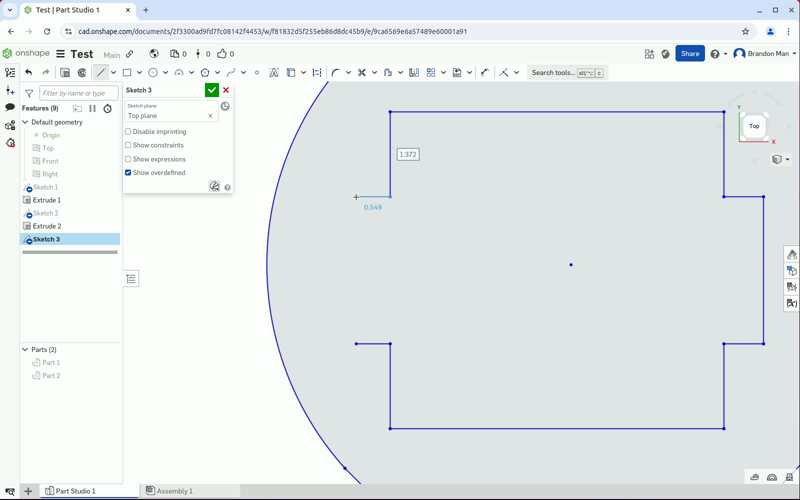
click(356, 196)
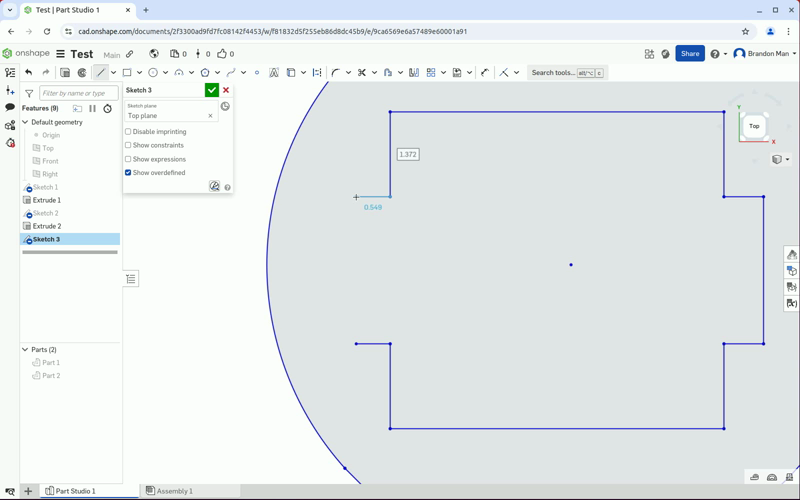
scroll(-6)
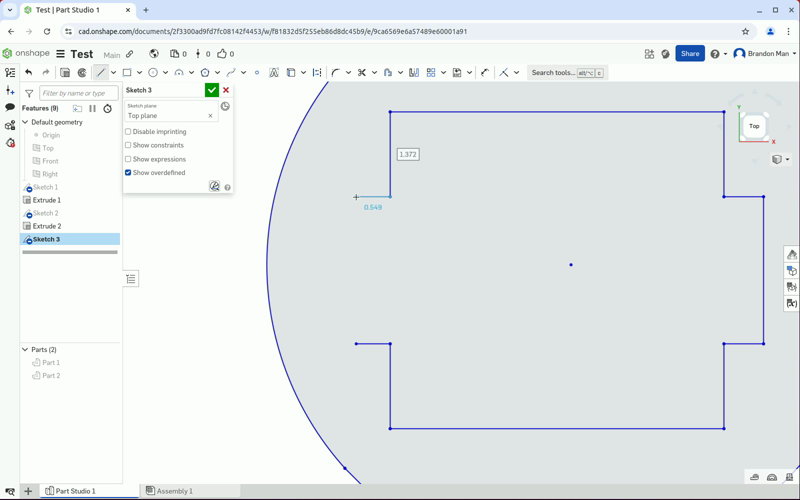
scroll(-6)
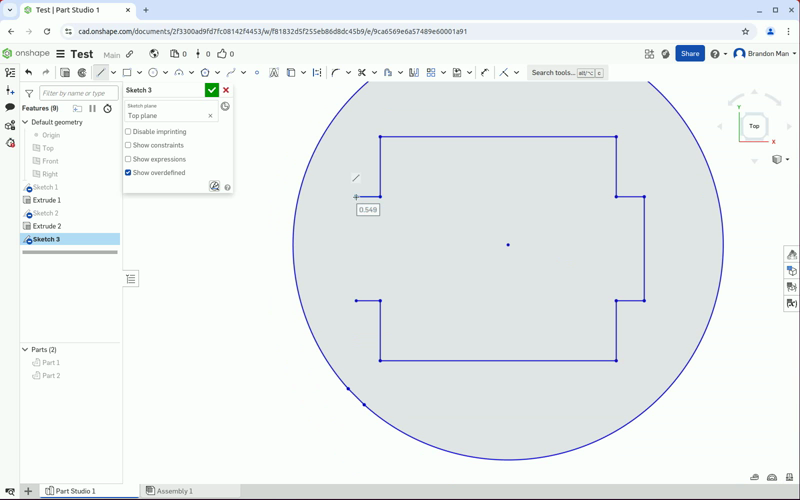
scroll(-6)
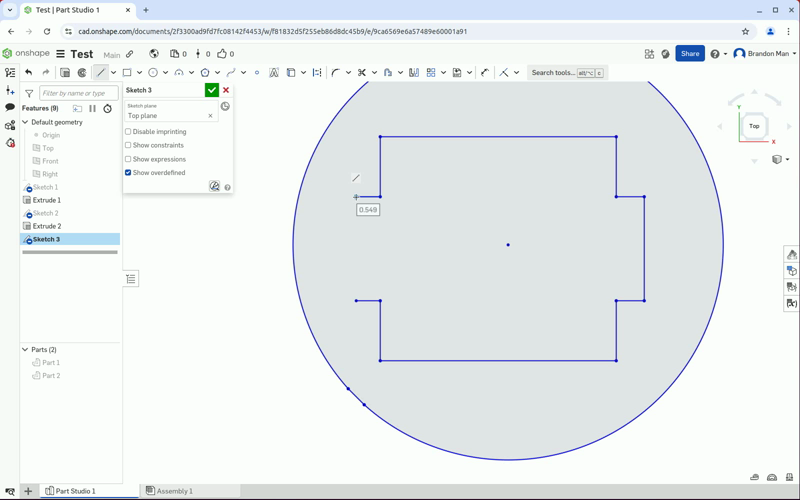
scroll(-6)
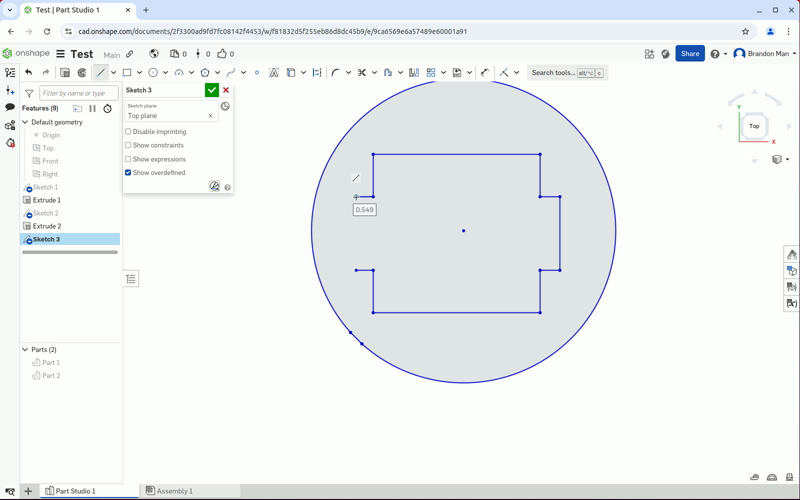
scroll(-6)
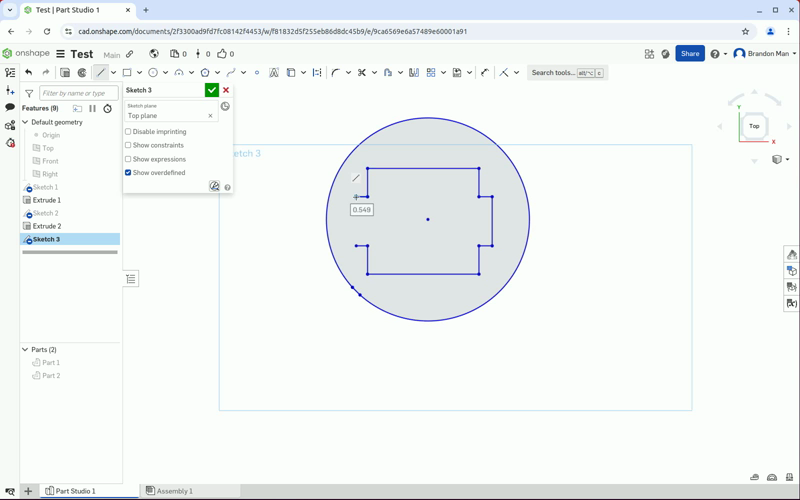
scroll(-6)
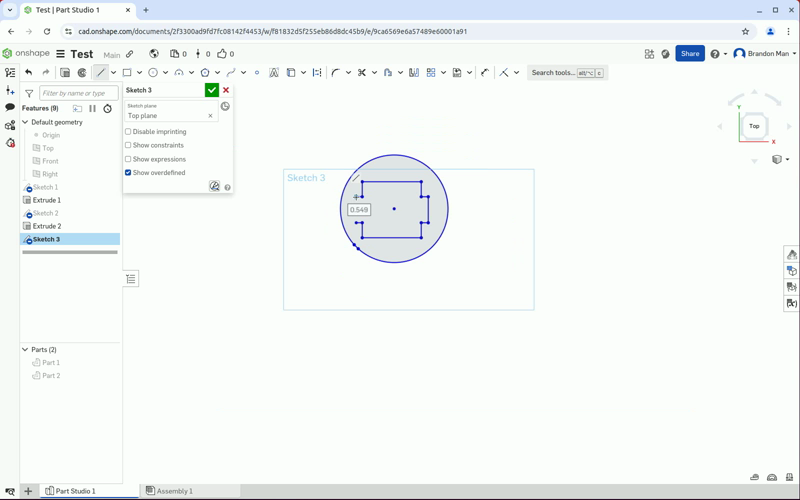
scroll(-6)
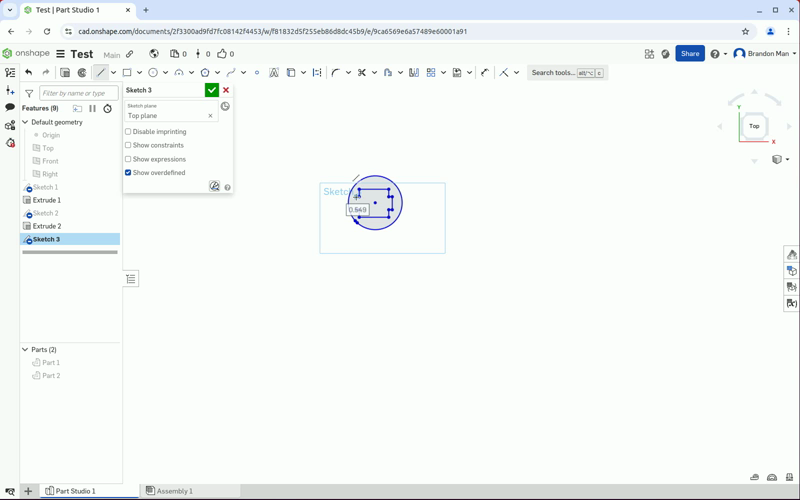
key_up(shift)
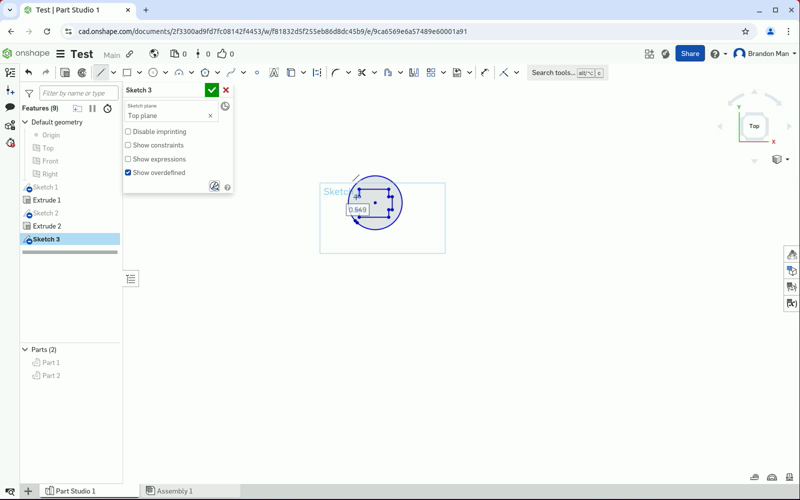
mouse_move(386, 196)
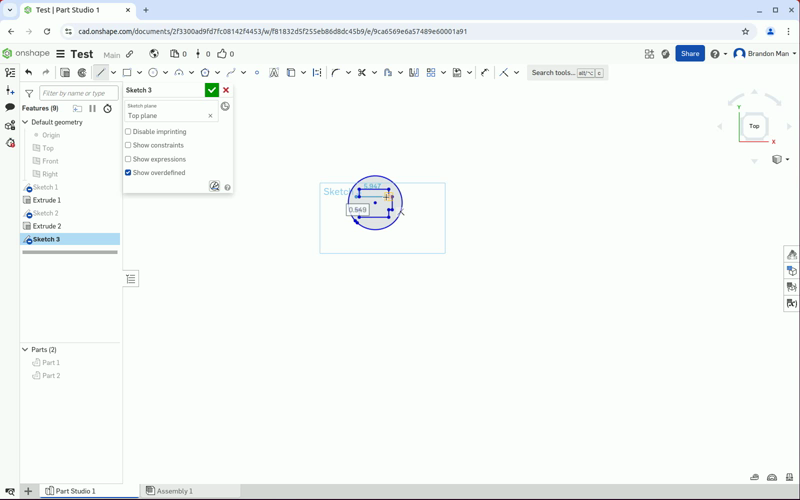
key_down(shift)
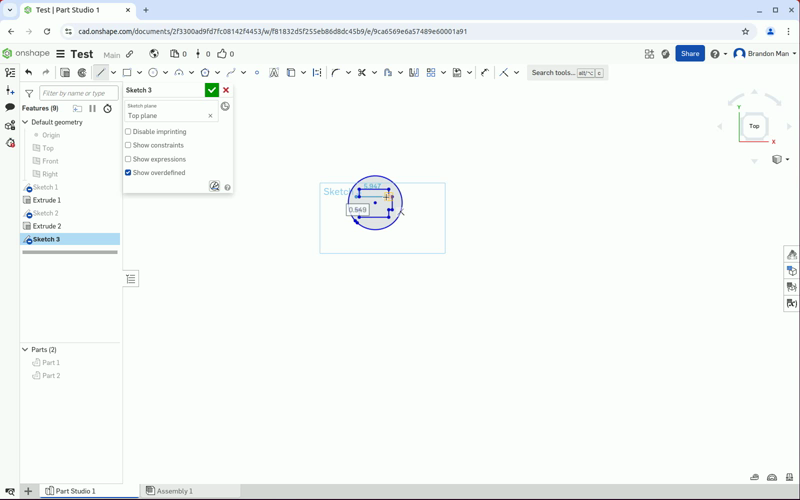
mouse_move(356, 209)
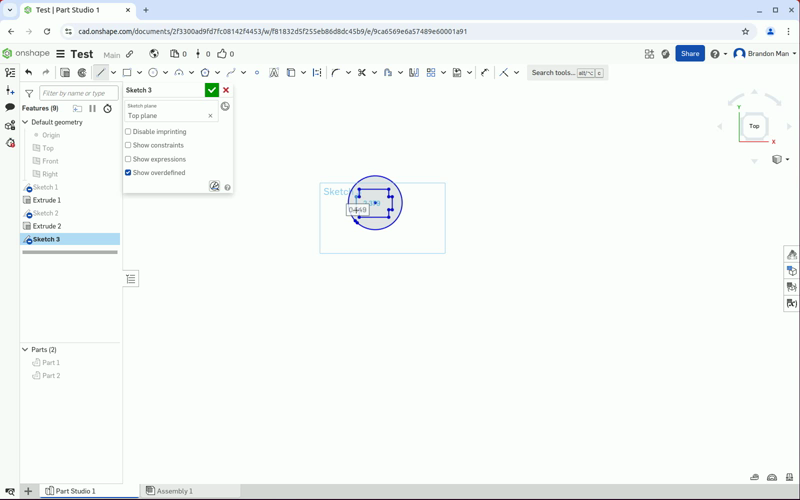
scroll(6)
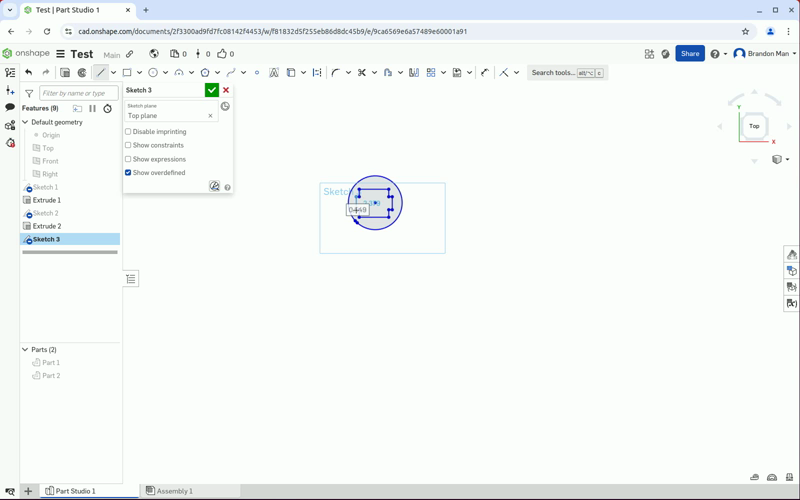
scroll(6)
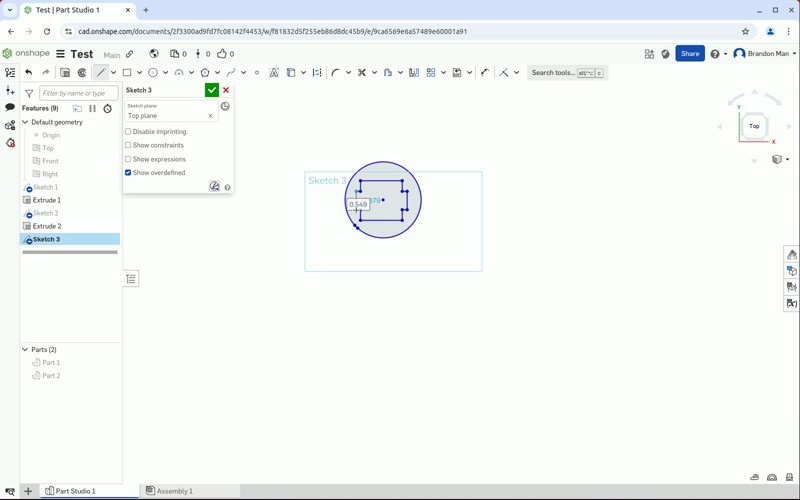
scroll(6)
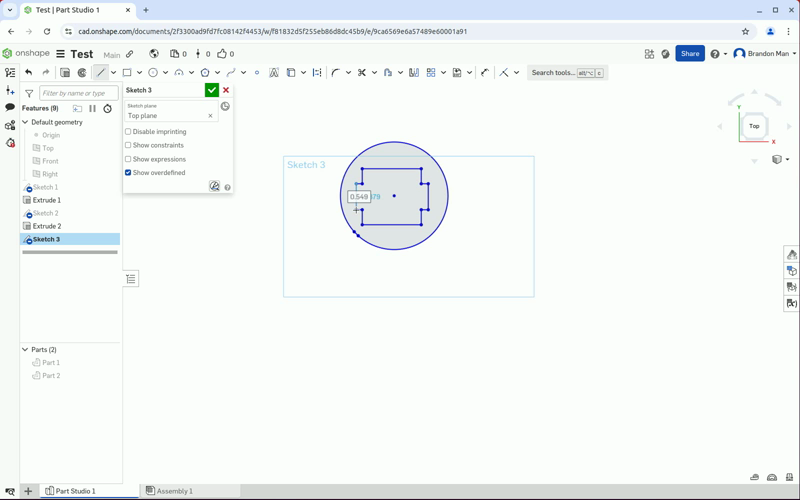
scroll(6)
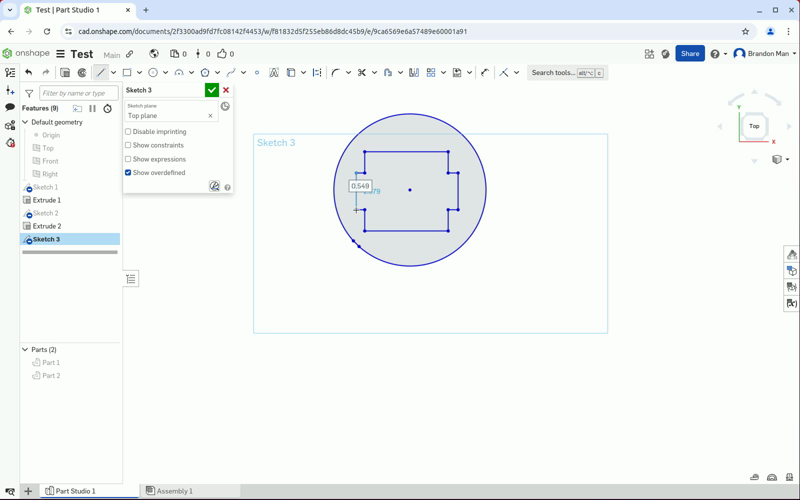
scroll(6)
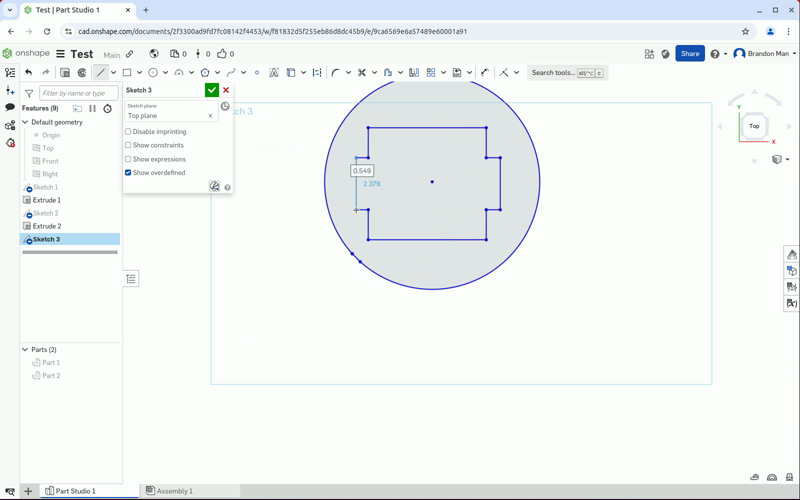
scroll(6)
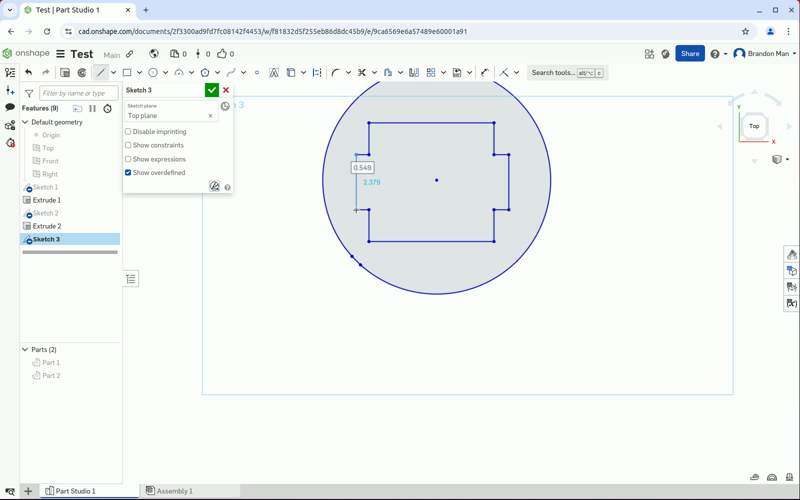
scroll(6)
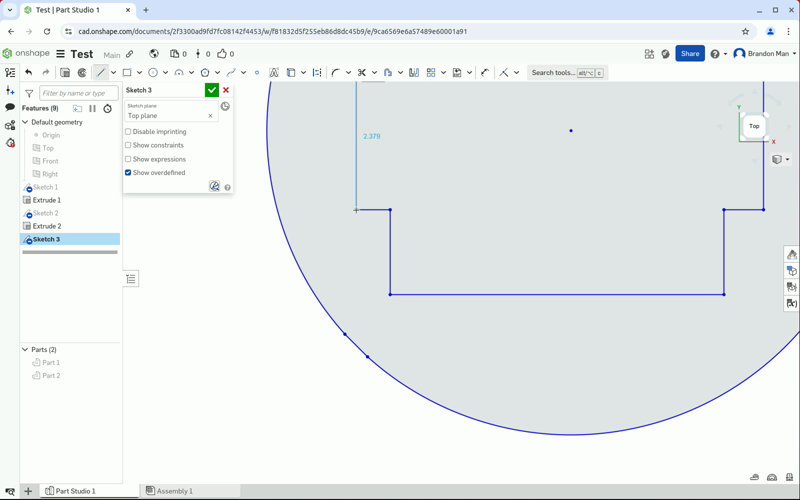
key_up(shift)
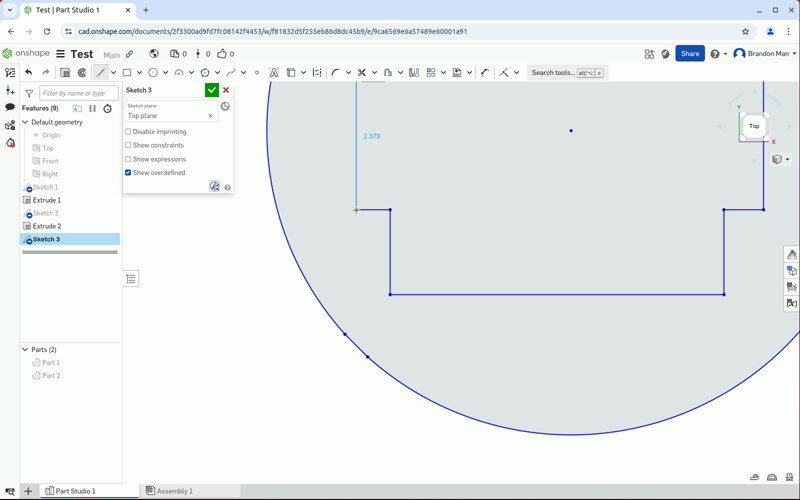
click(356, 209)
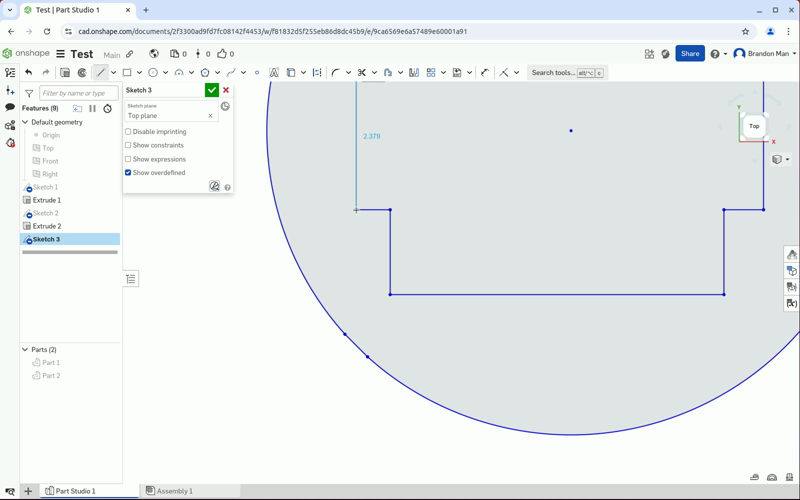
scroll(-6)
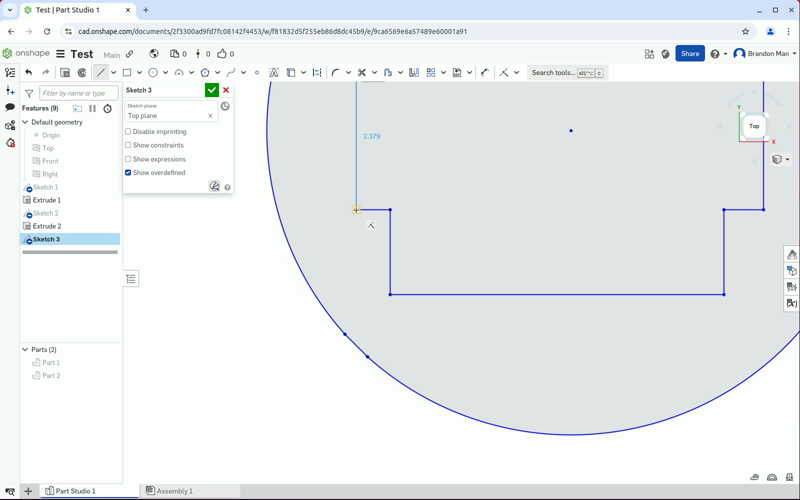
scroll(-6)
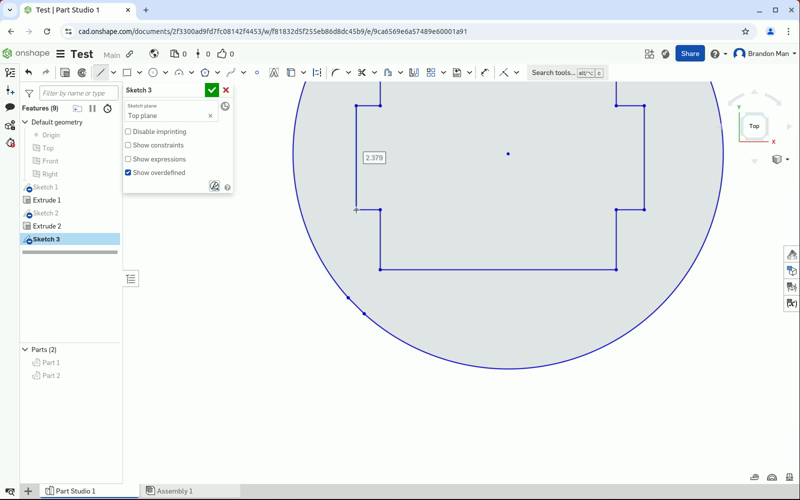
scroll(-6)
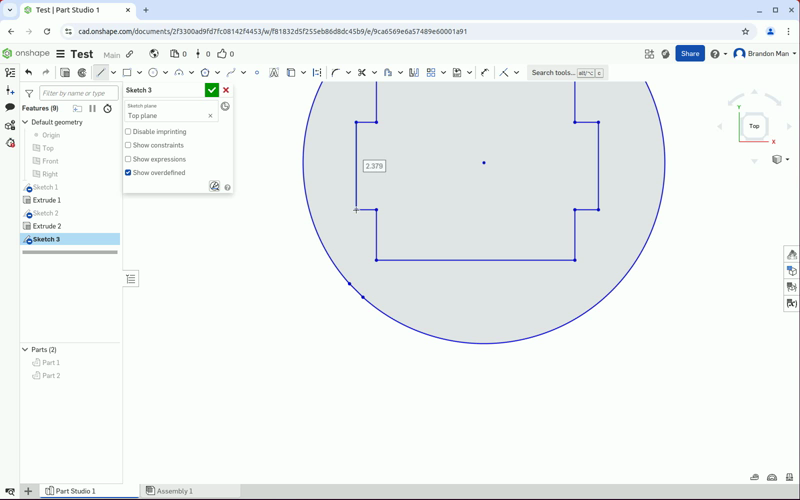
scroll(-6)
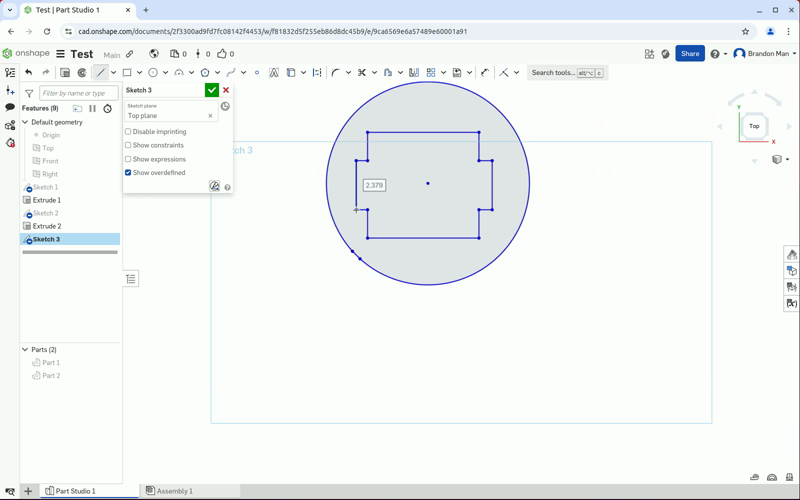
scroll(-6)
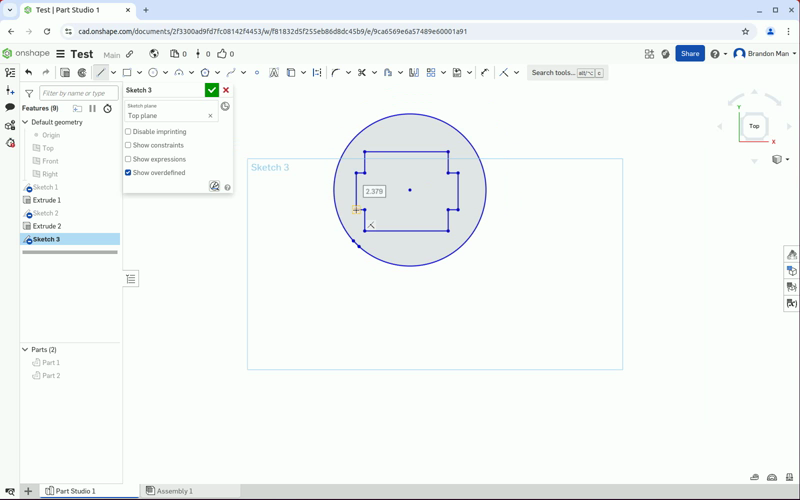
scroll(-6)
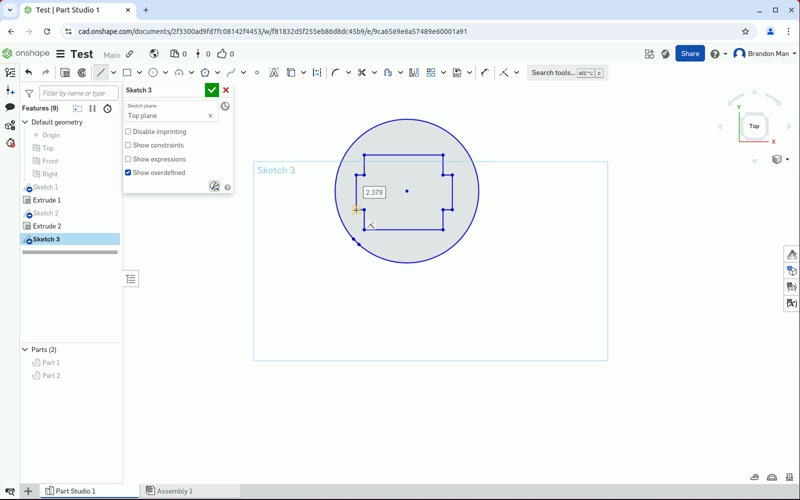
scroll(-6)
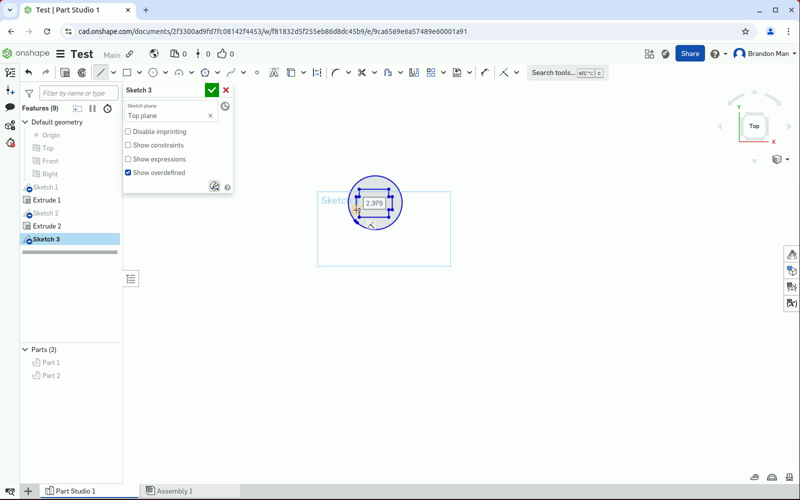
key(esc)
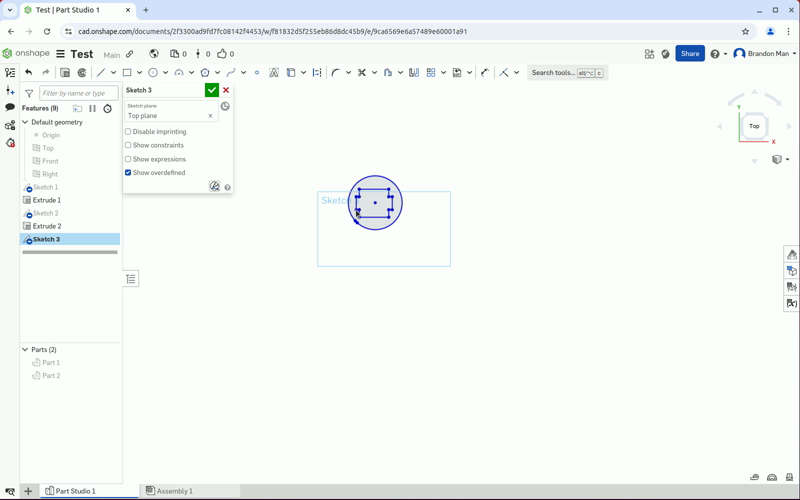
mouse_move(380, 221)
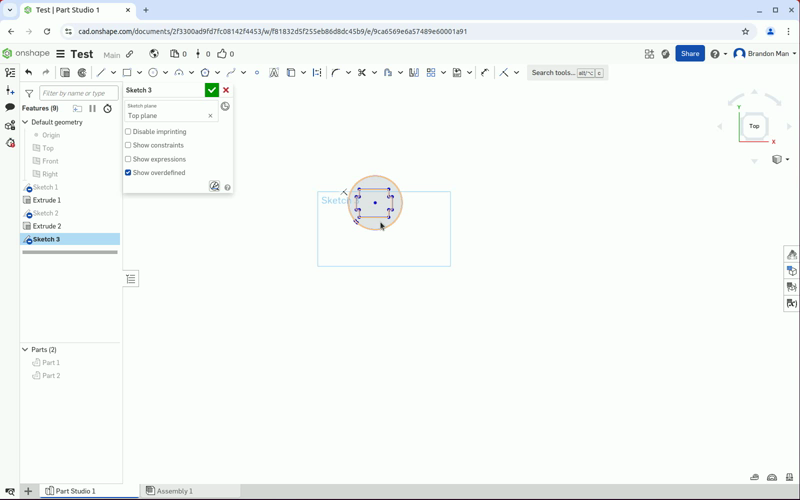
scroll(6)
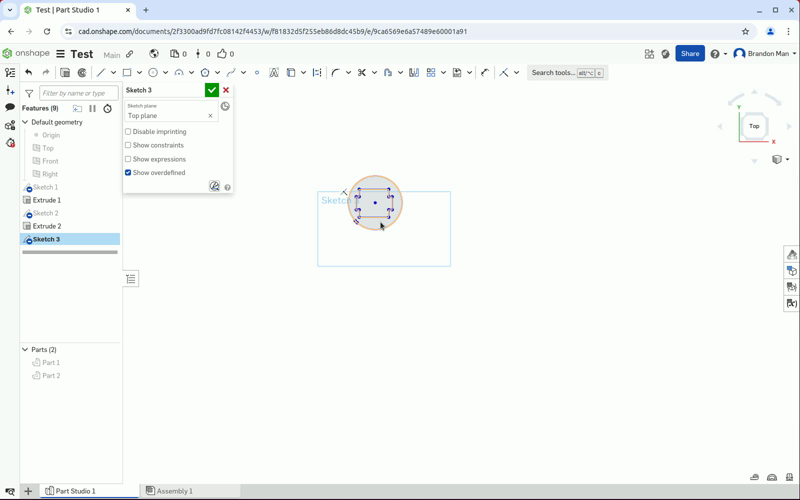
scroll(6)
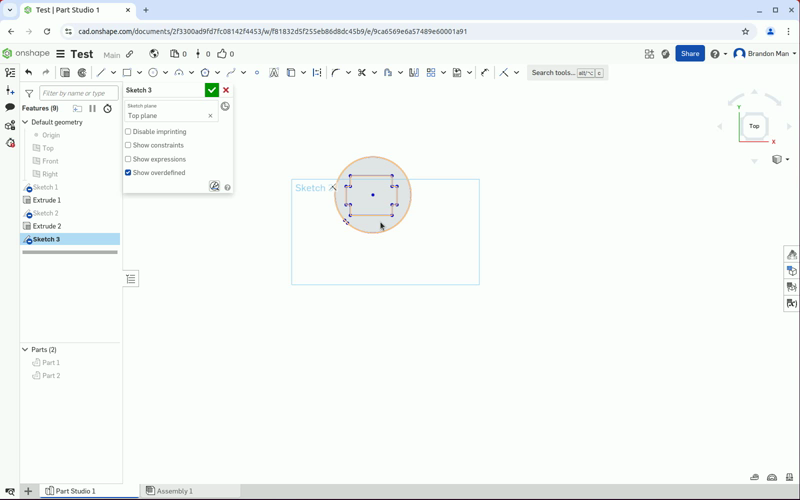
scroll(6)
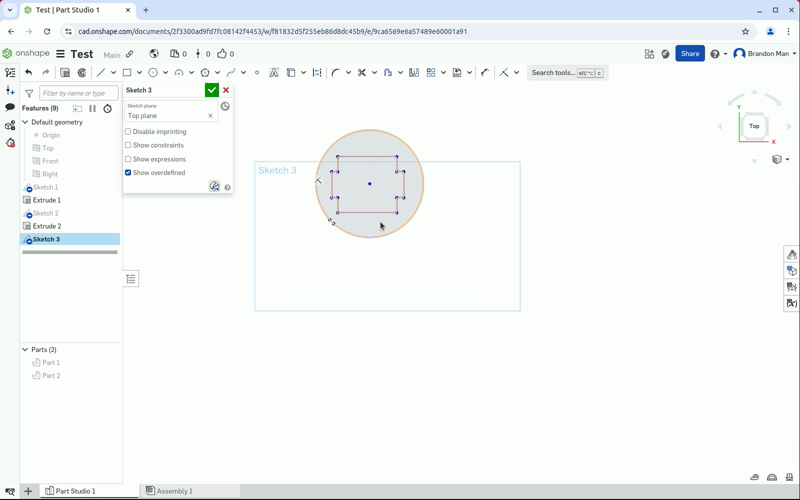
scroll(6)
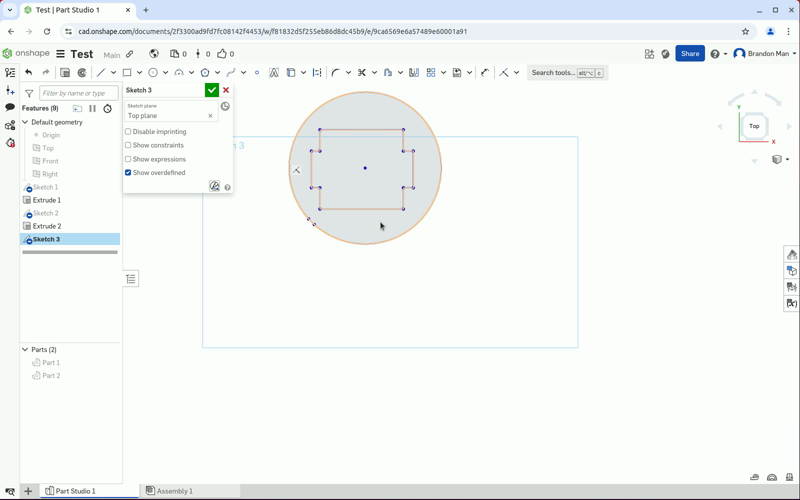
scroll(6)
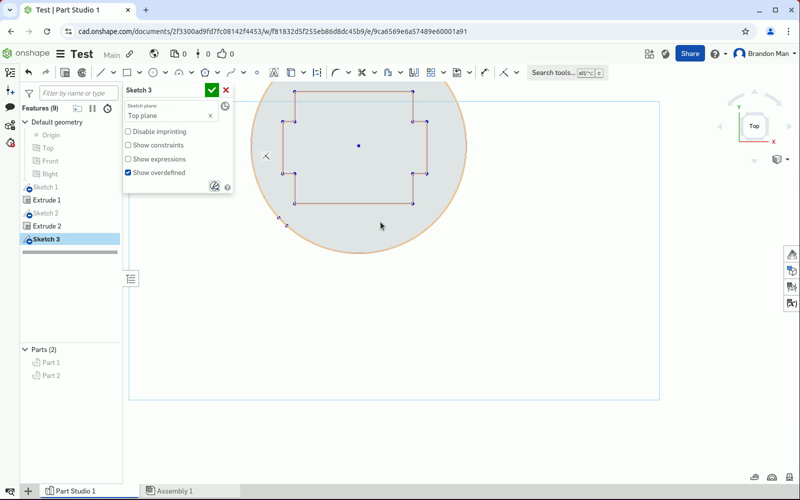
scroll(6)
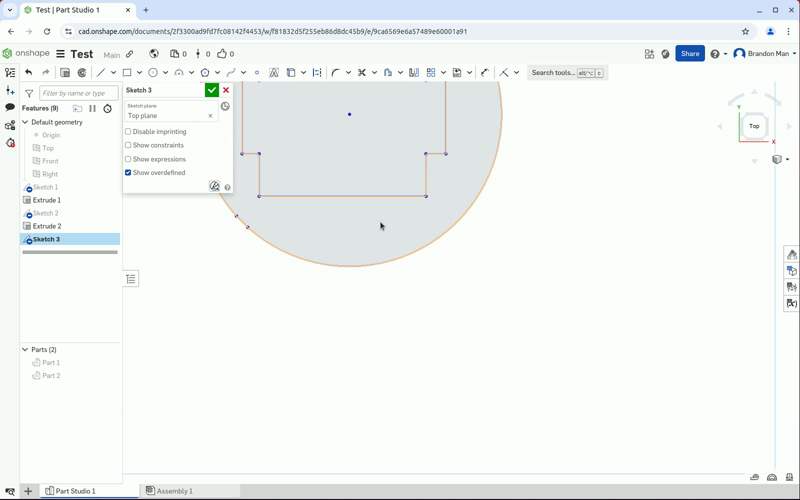
scroll(6)
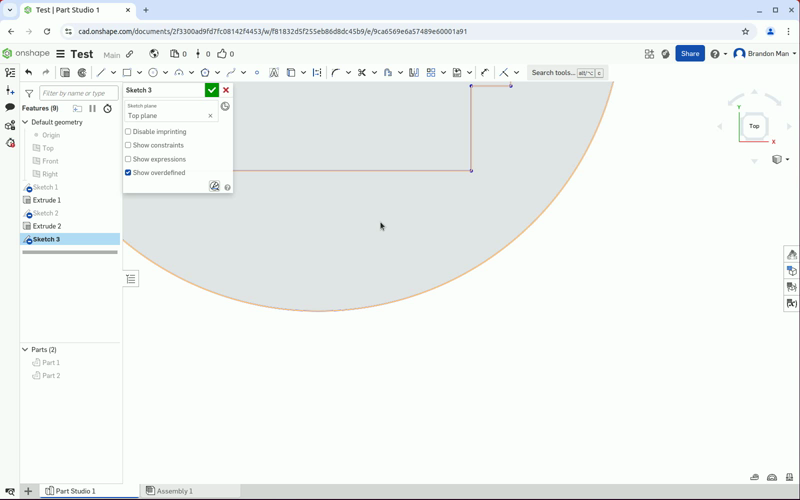
click(380, 221)
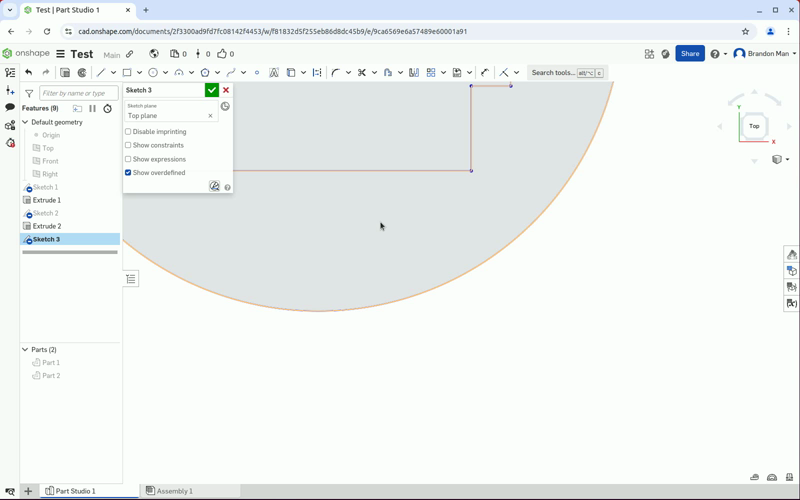
scroll(-6)
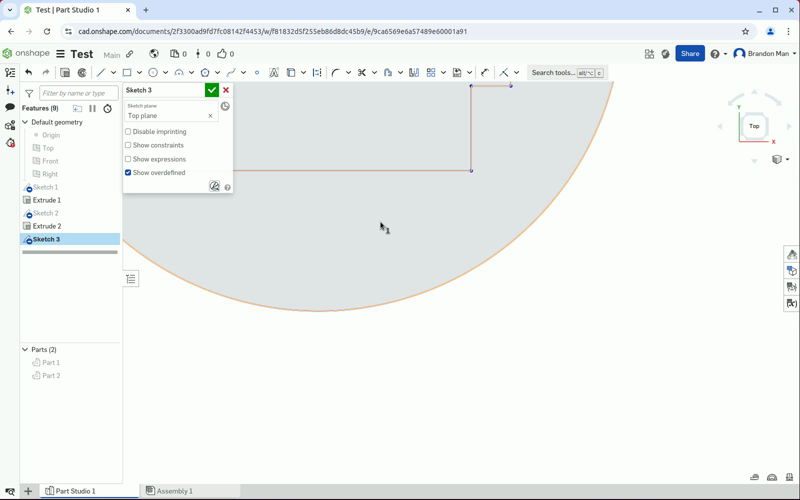
scroll(-6)
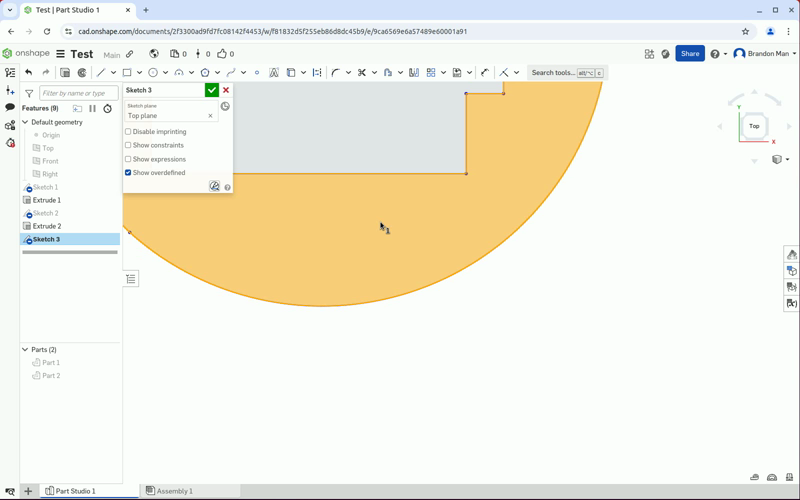
scroll(-6)
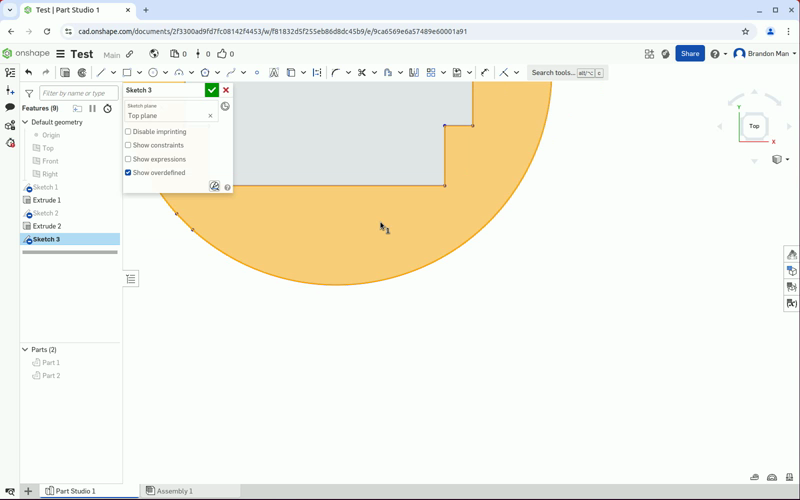
scroll(-6)
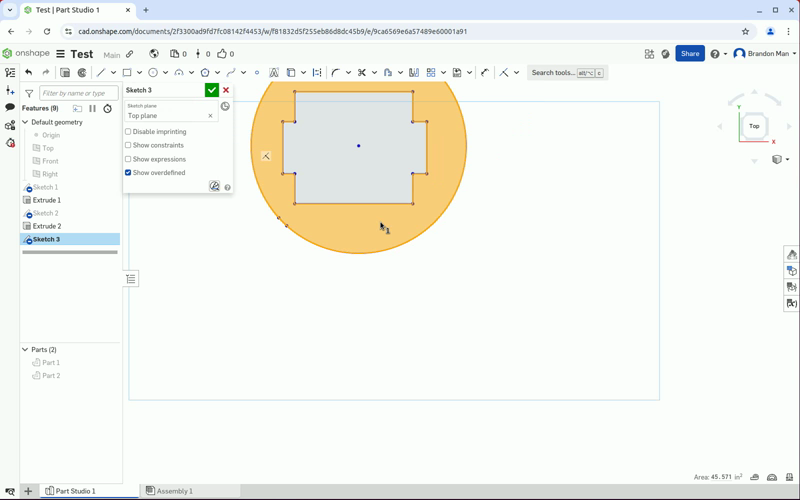
scroll(-6)
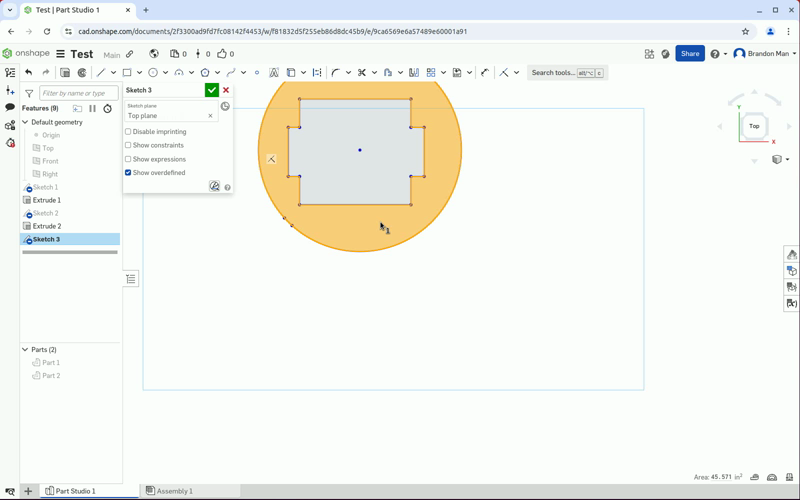
scroll(-6)
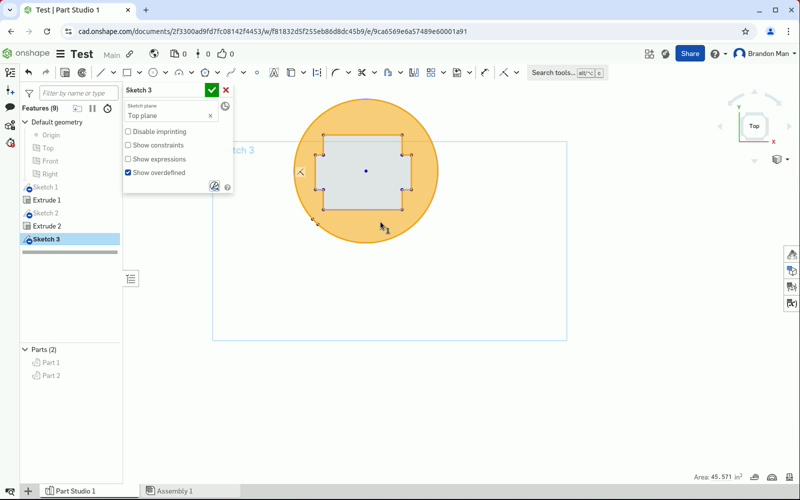
scroll(-6)
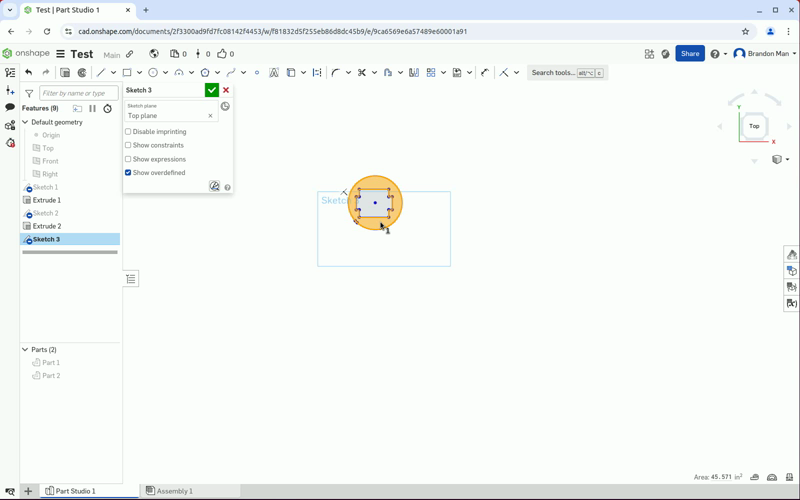
mouse_move(73, 352)
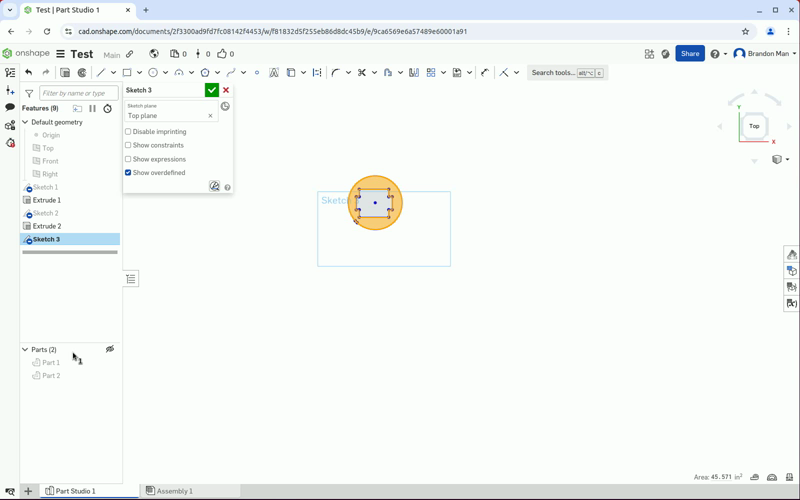
key(shift+y)
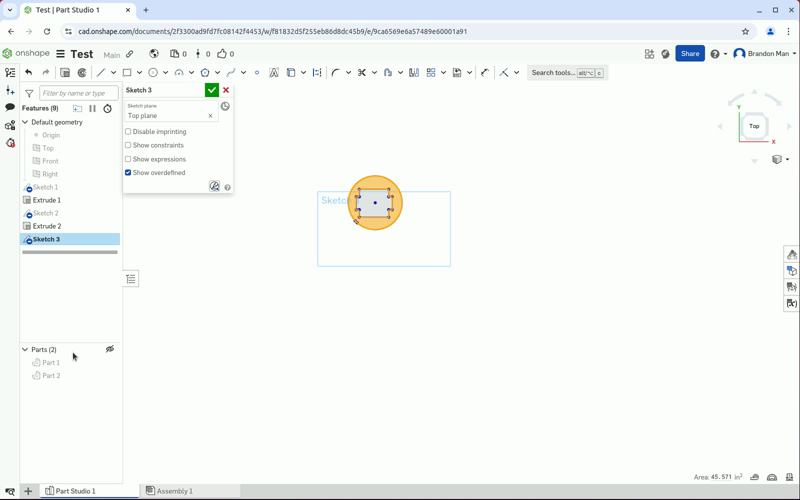
key(shift+e)
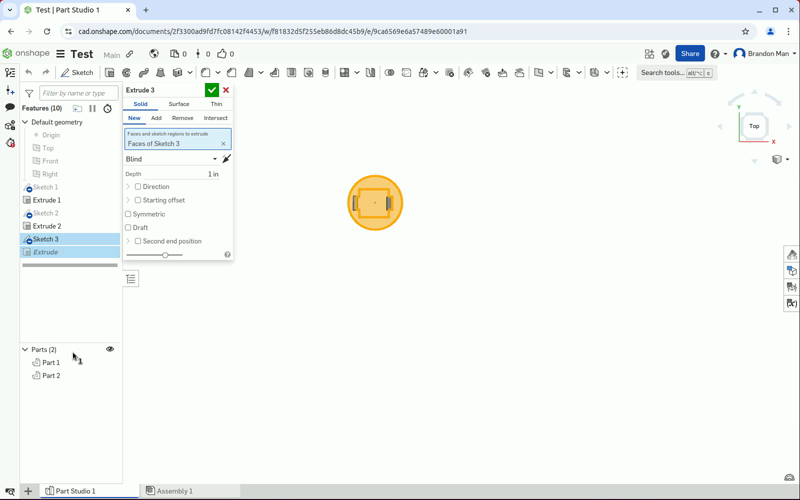
mouse_move(143, 106)
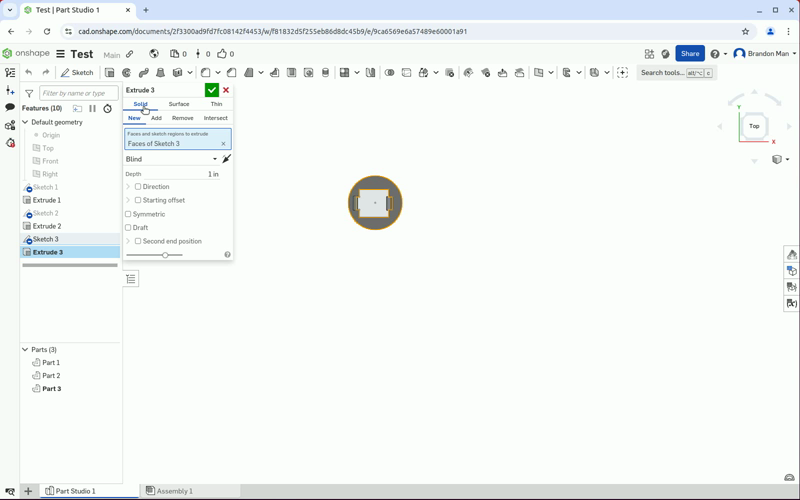
click(143, 106)
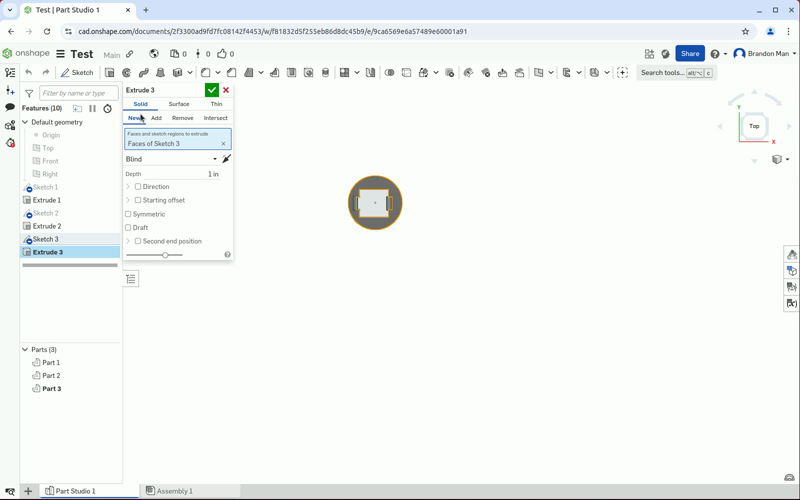
mouse_move(137, 120)
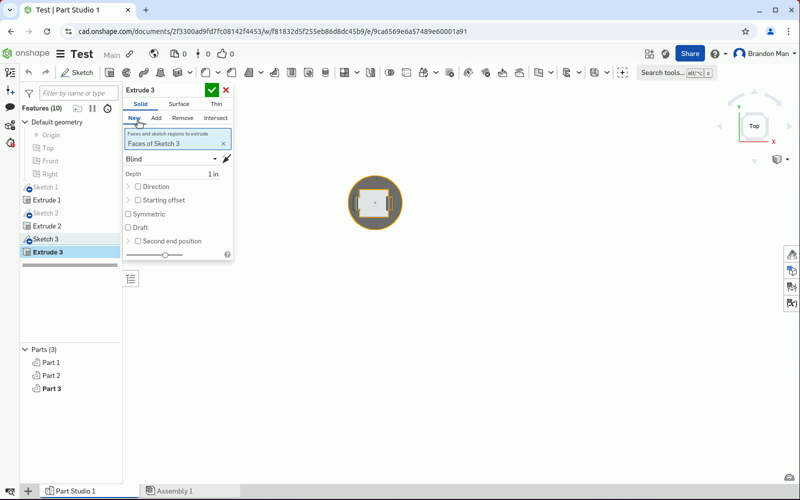
click(137, 120)
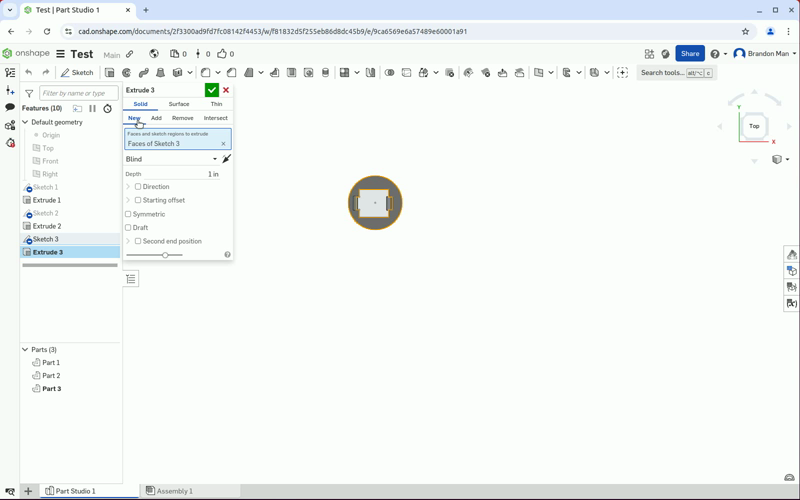
key(tab, 4)
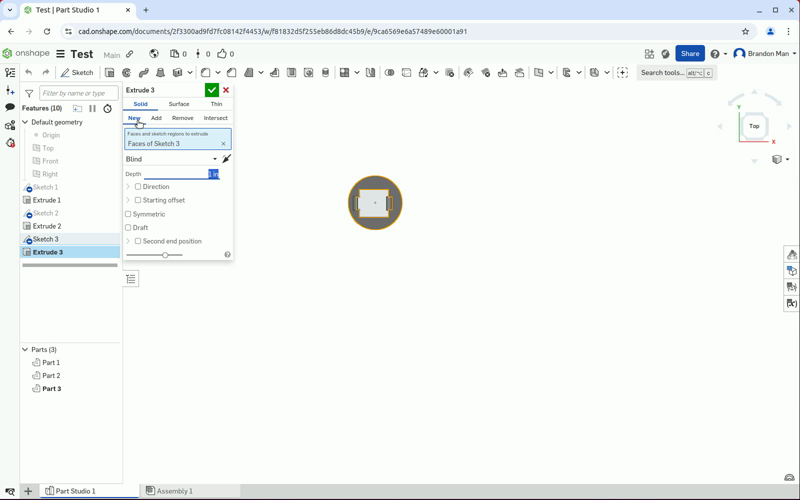
text(5.536)
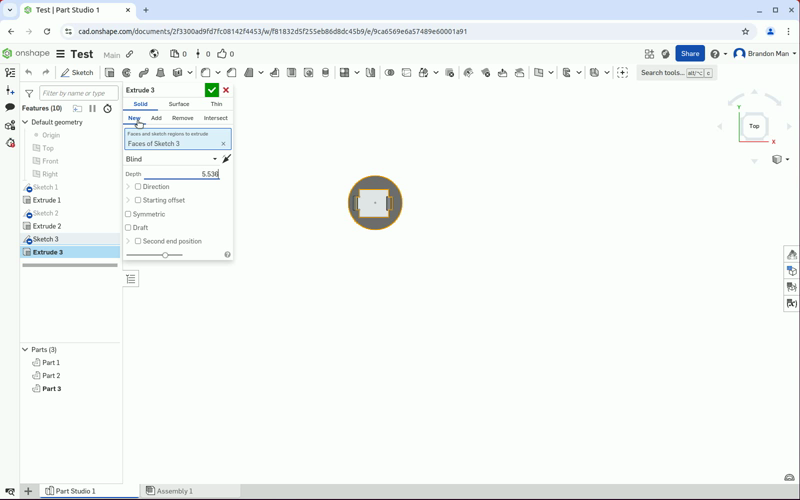
key(enter)
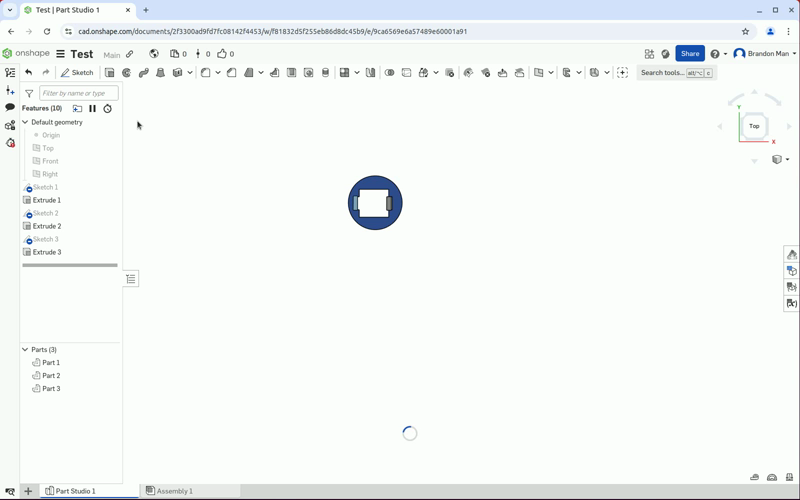
key(shift+h)
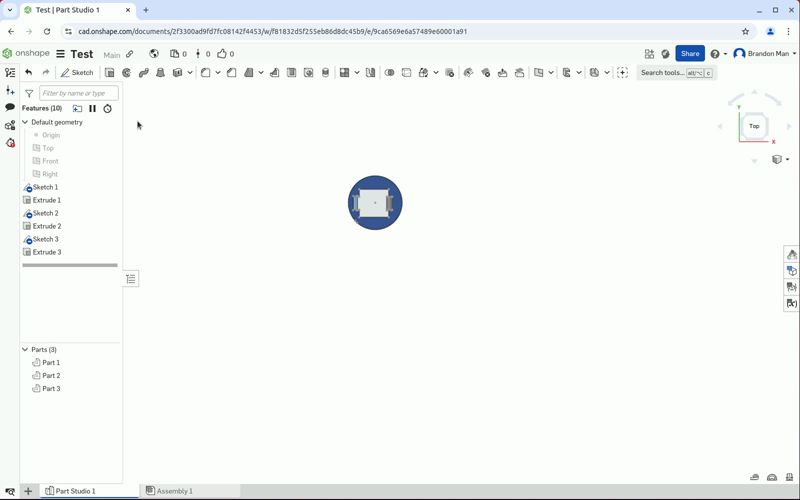
key(shift+h)
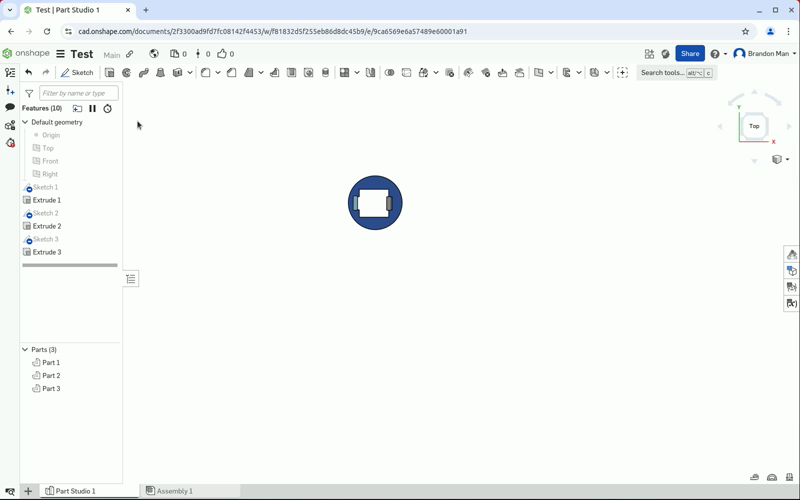
mouse_move(73, 189)
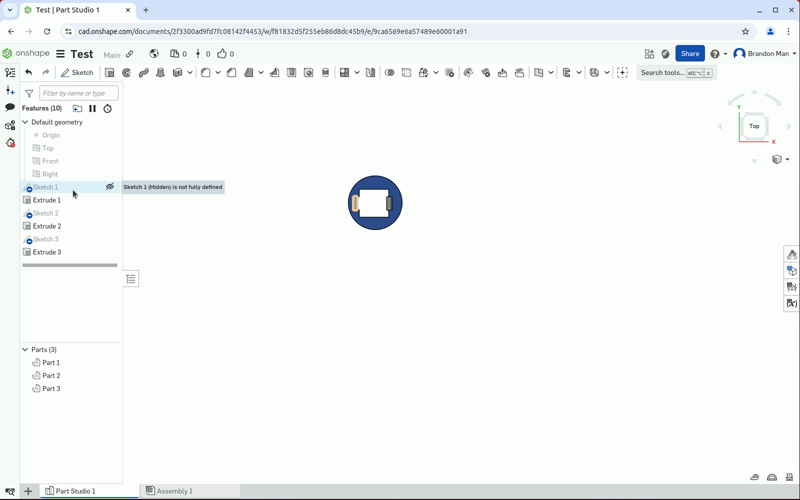
click(73, 189)
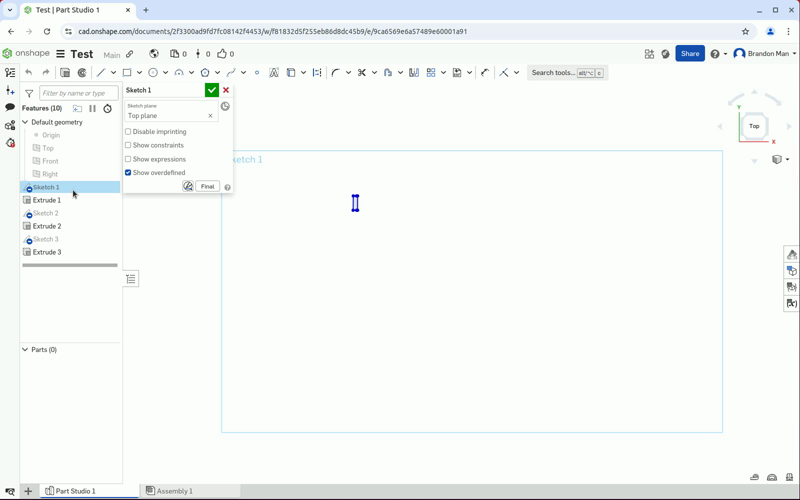
mouse_move(229, 92)
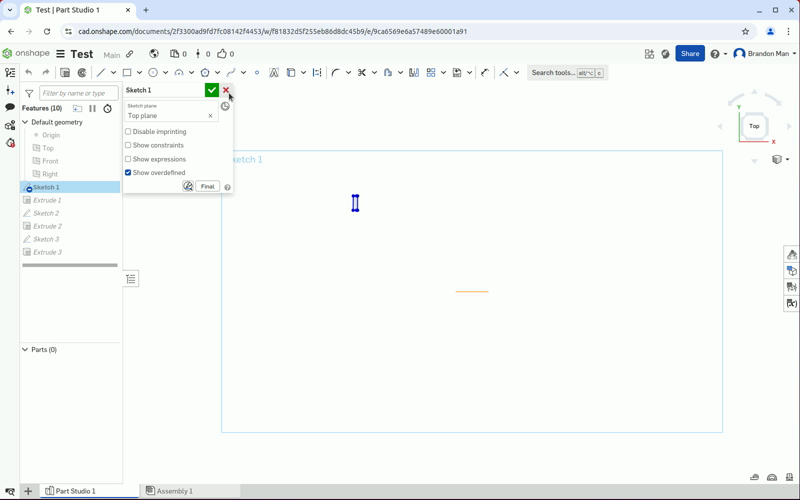
click(229, 92)
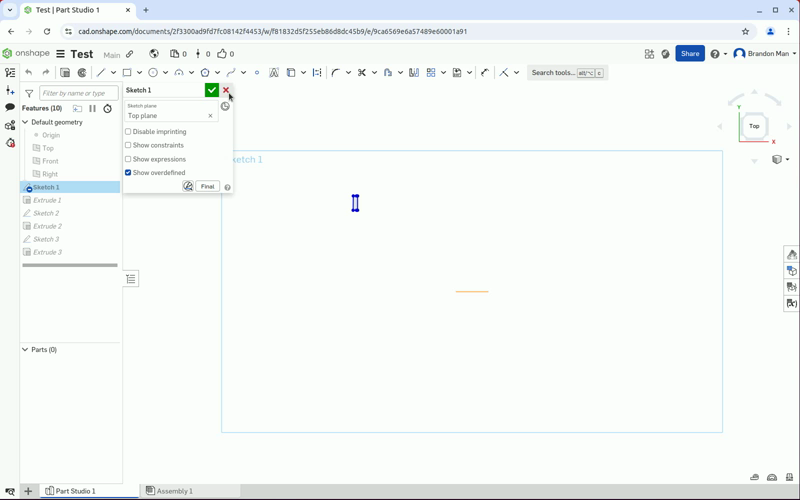
key(shift+s)
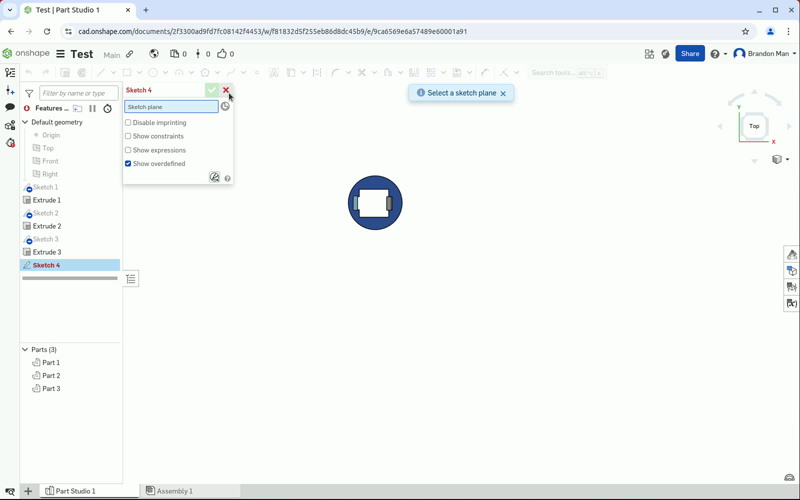
mouse_move(73, 150)
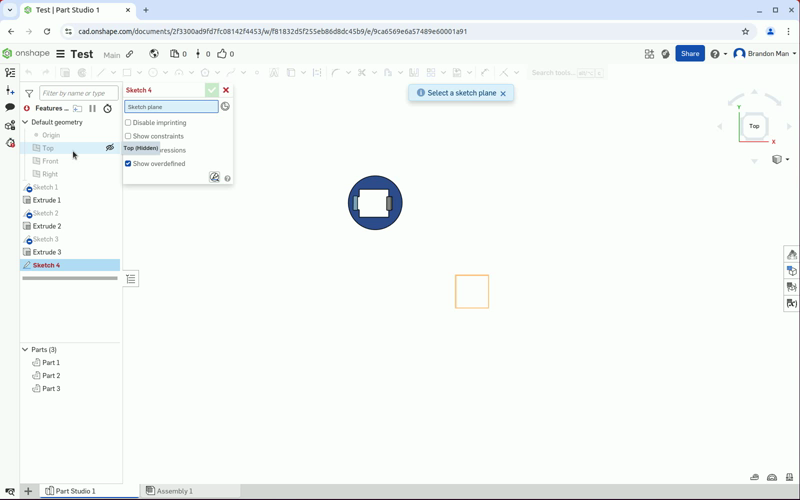
click(73, 150)
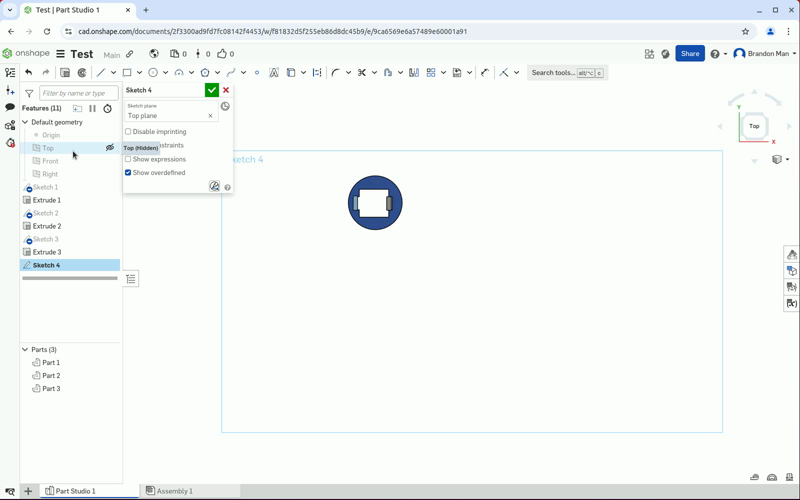
mouse_move(73, 352)
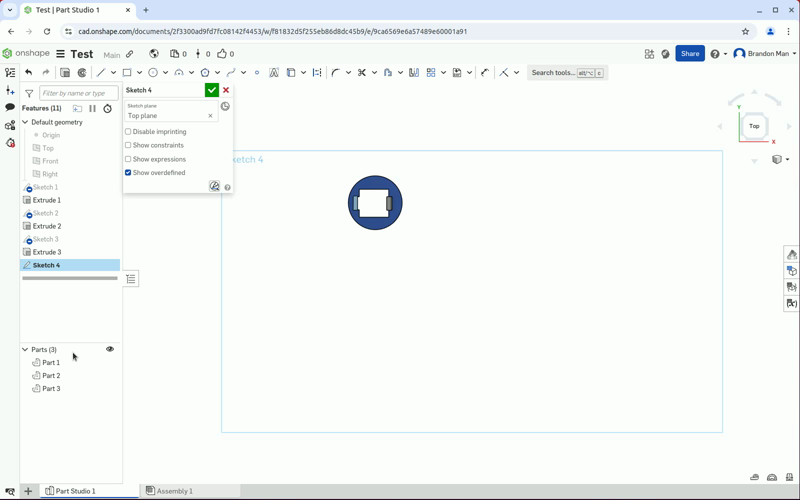
key(y)
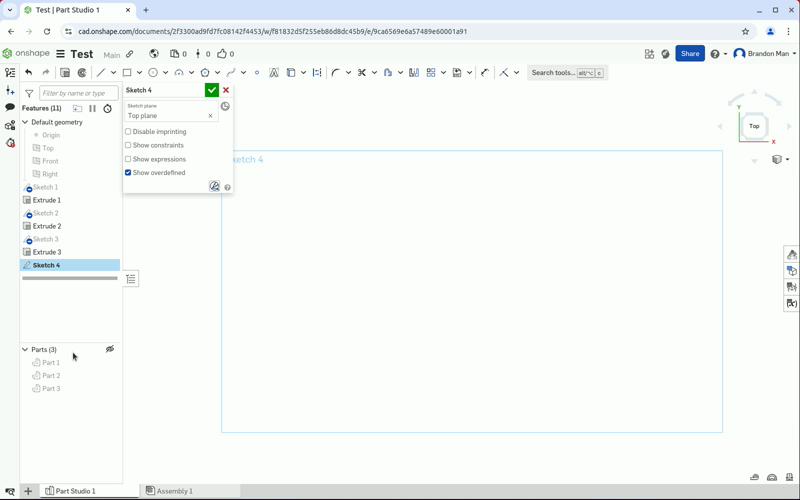
key(l)
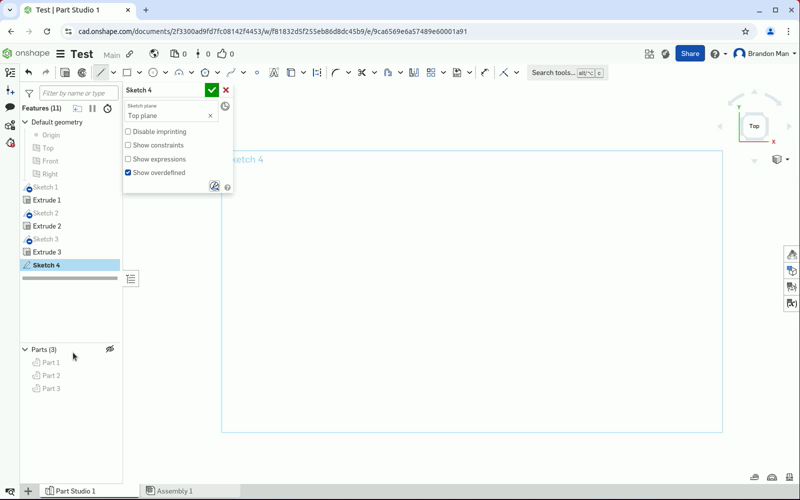
key_down(shift)
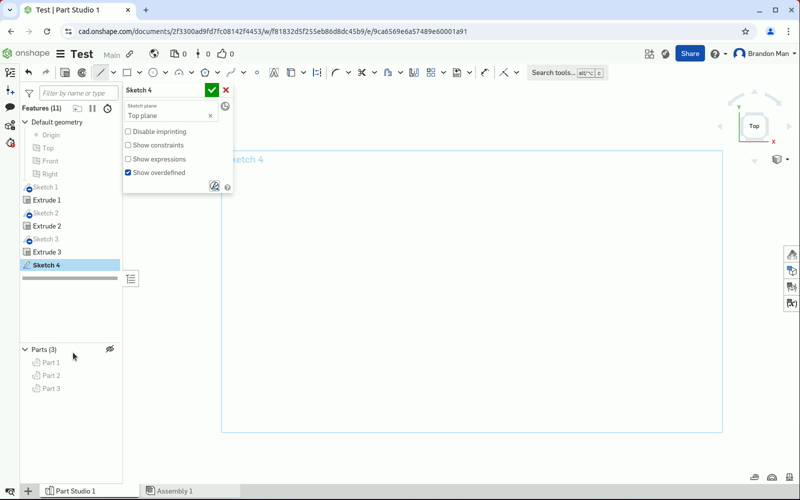
mouse_move(356, 222)
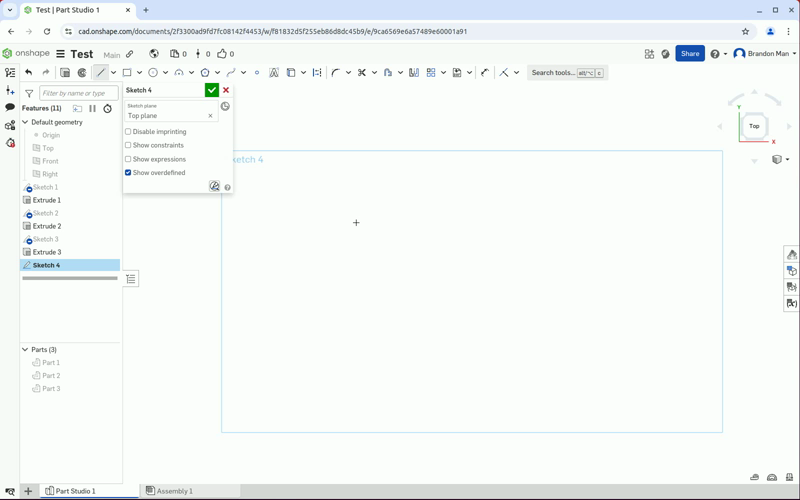
click(356, 222)
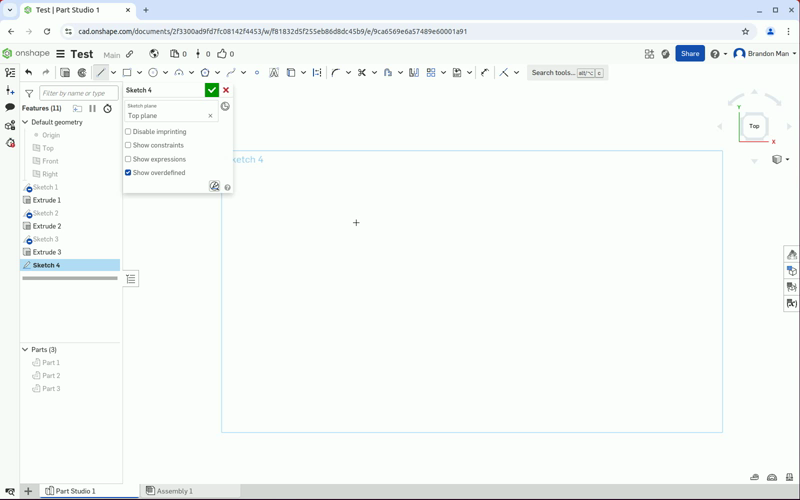
key_up(shift)
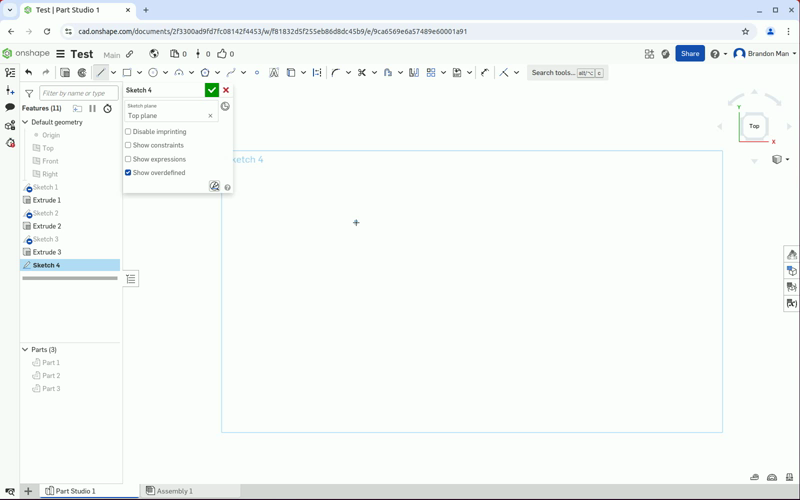
key_down(shift)
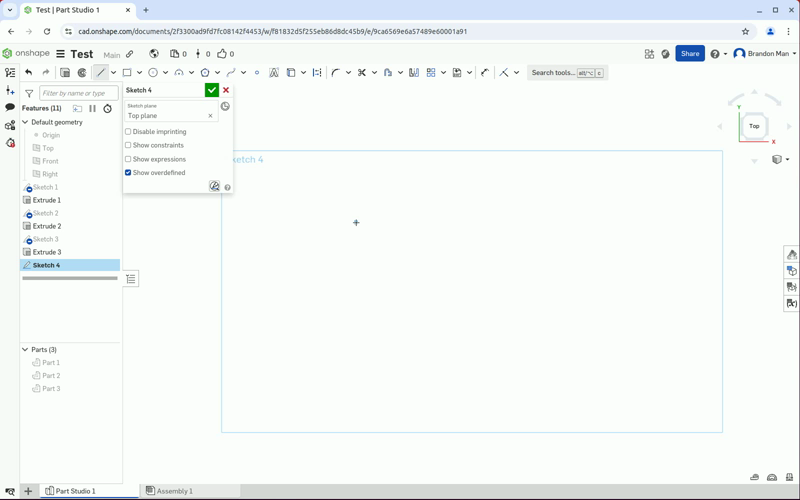
mouse_move(496, 357)
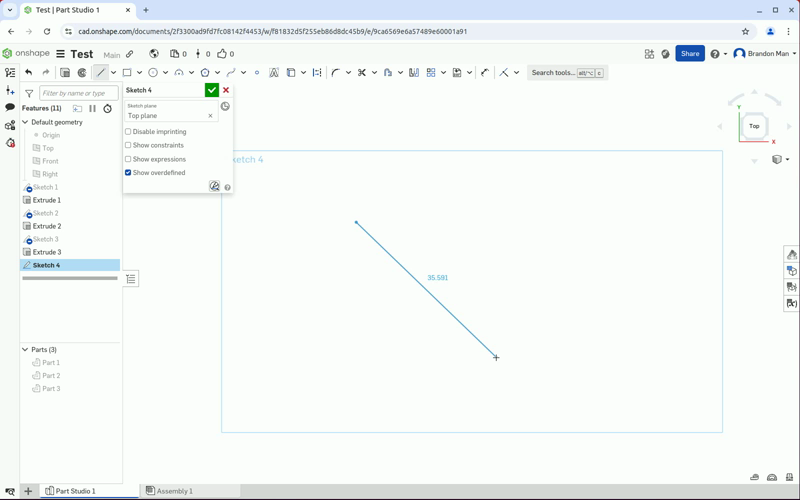
click(496, 357)
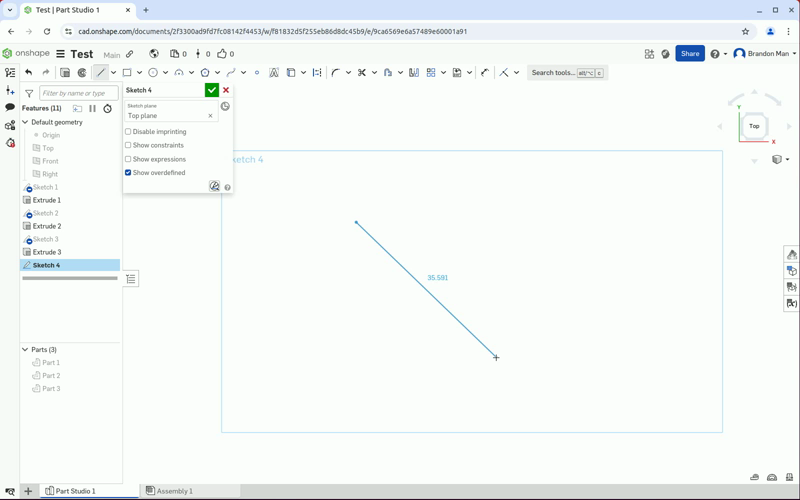
key_up(shift)
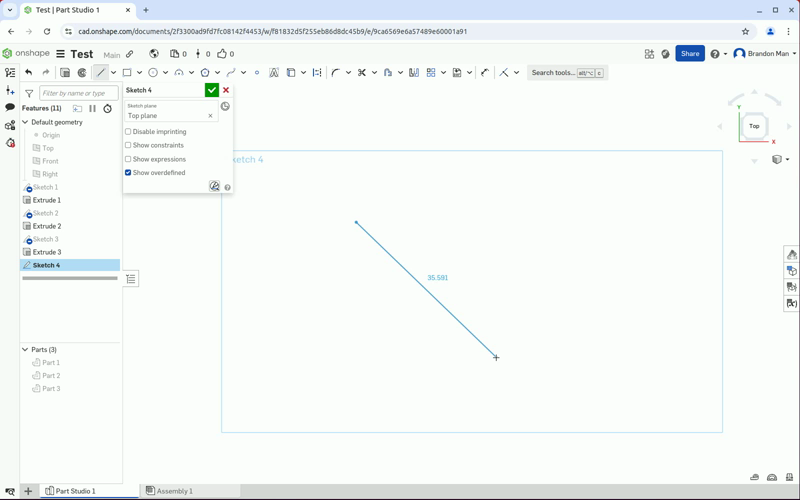
key(esc)
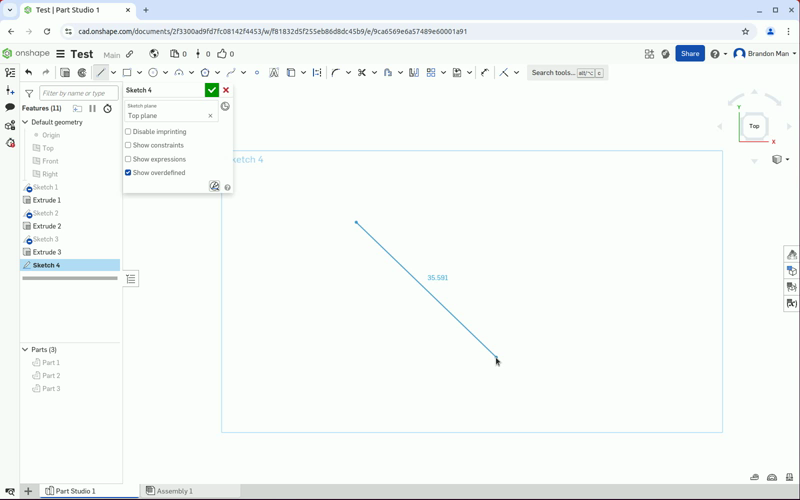
key(a)
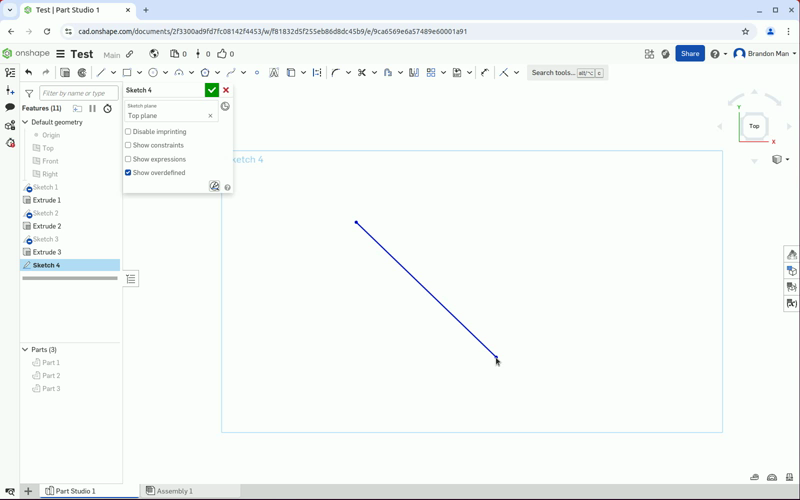
mouse_move(496, 357)
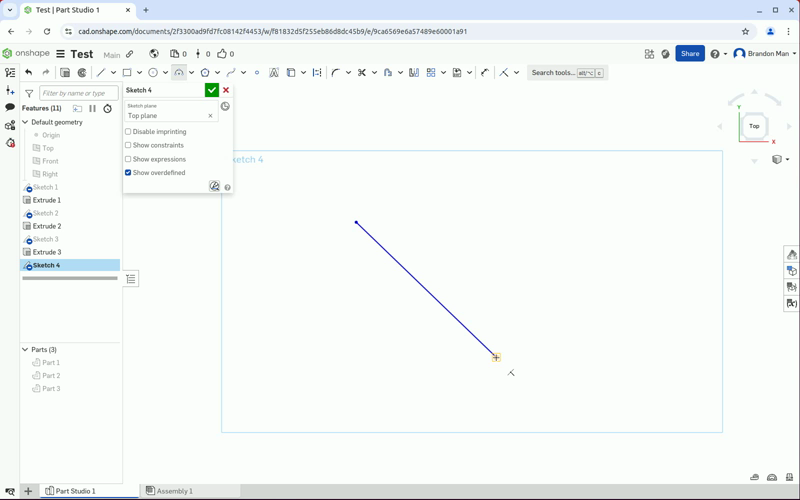
click(496, 357)
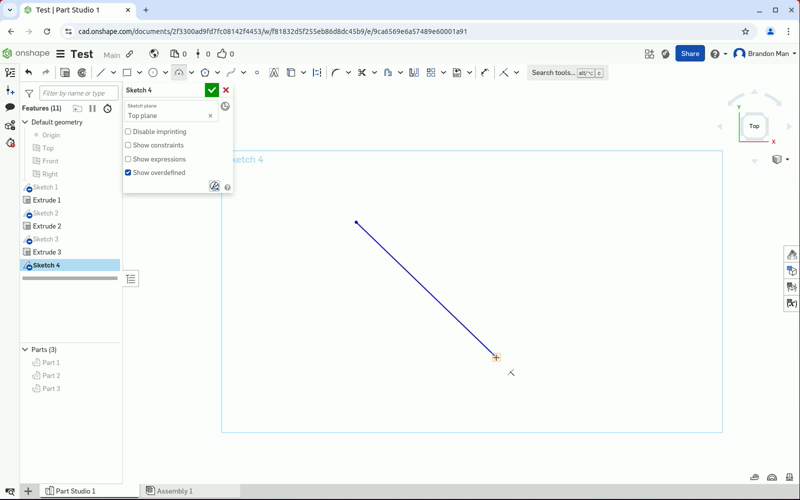
key_down(shift)
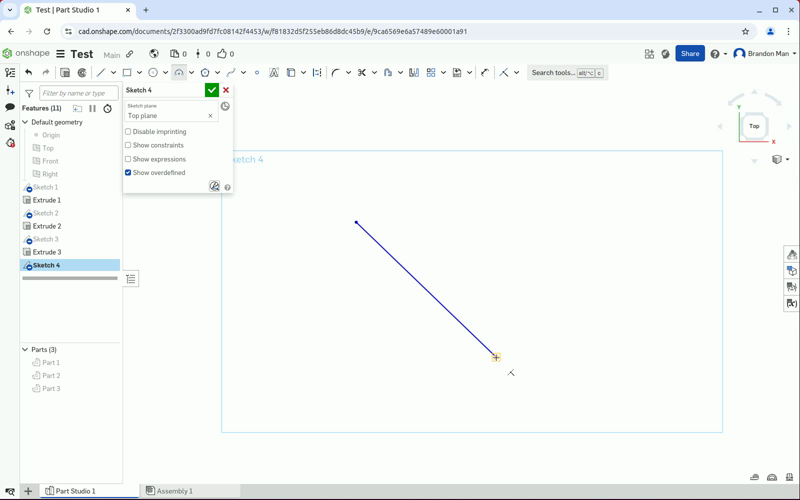
mouse_move(528, 325)
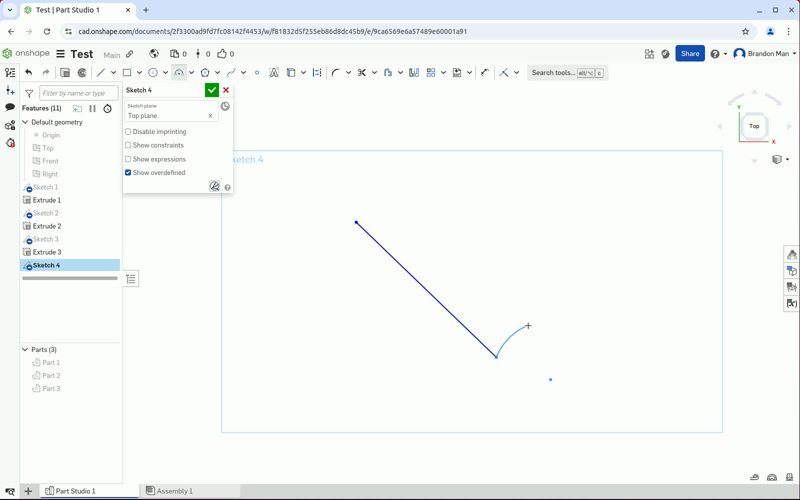
click(528, 325)
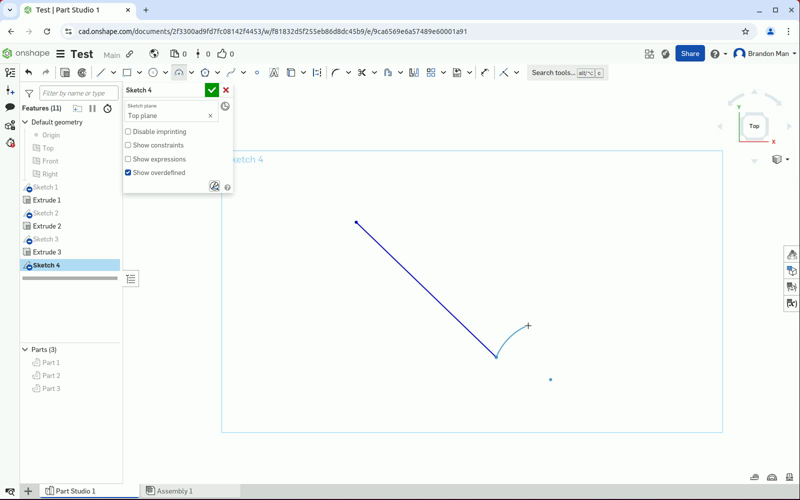
mouse_move(550, 379)
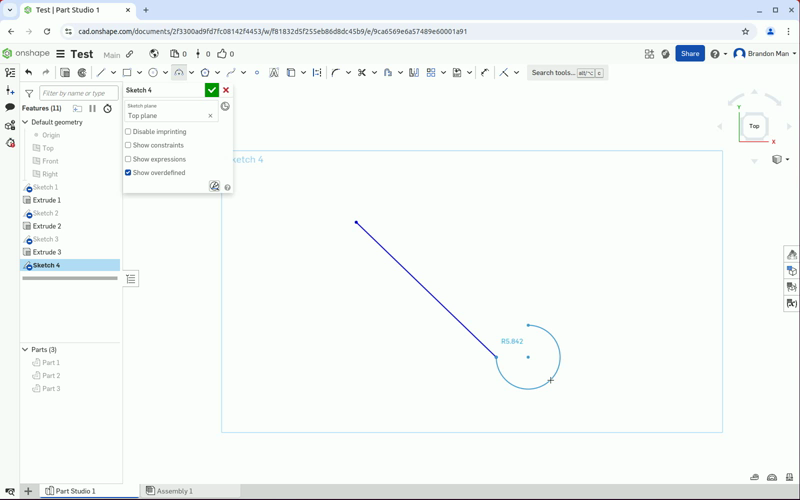
click(550, 379)
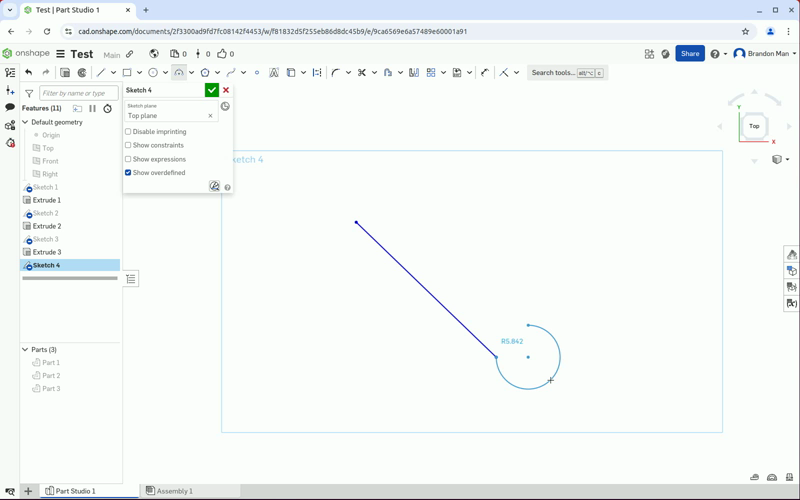
key_up(shift)
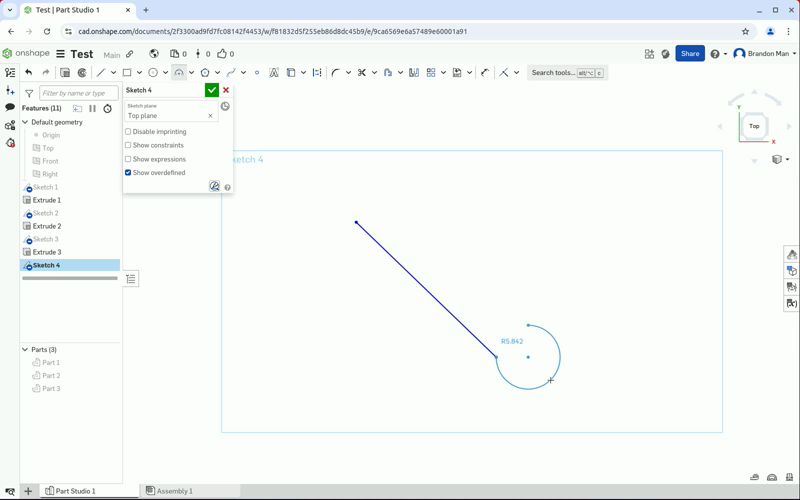
key(esc)
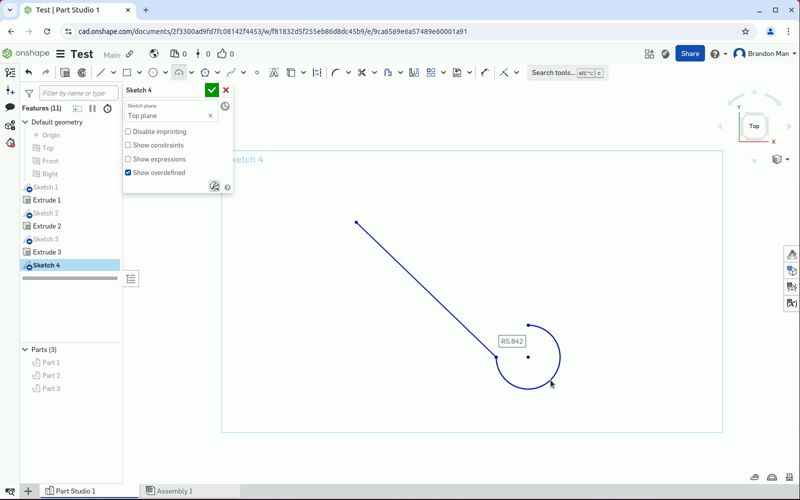
key(l)
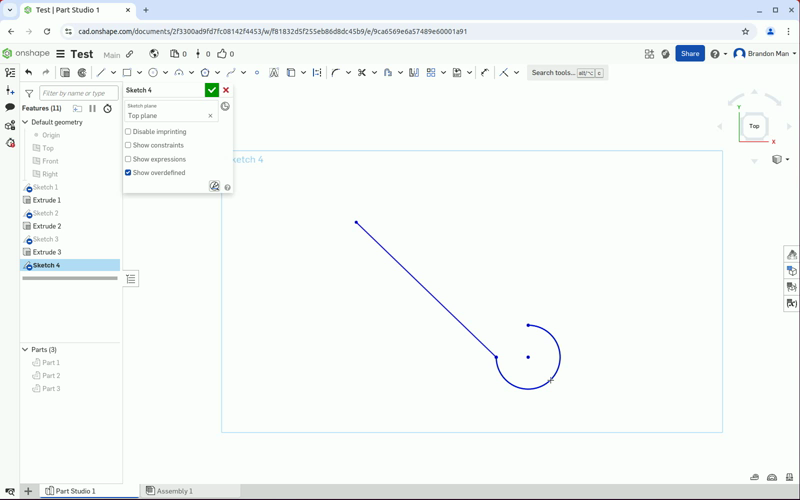
mouse_move(528, 325)
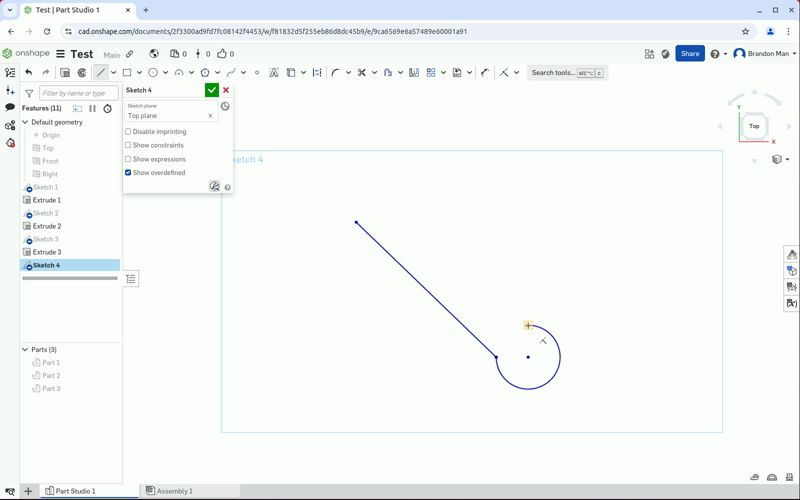
click(528, 325)
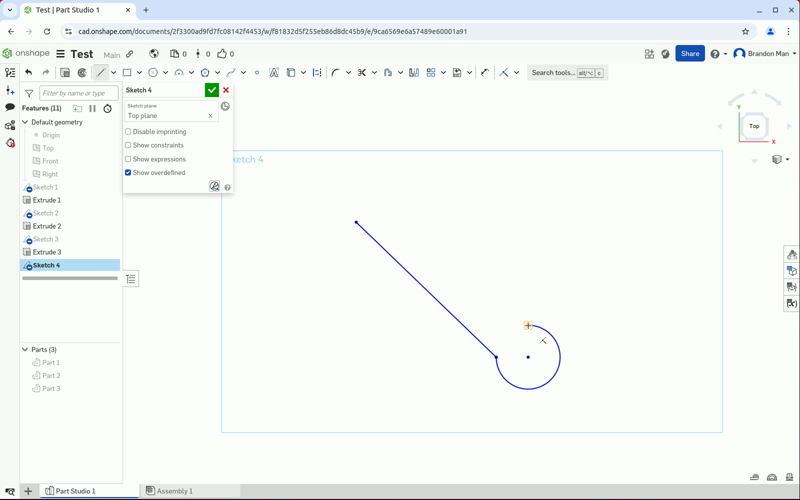
key_down(shift)
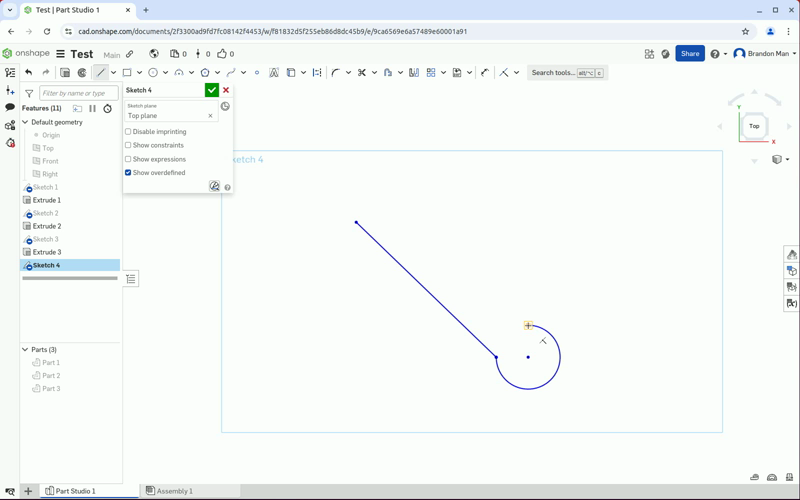
mouse_move(390, 187)
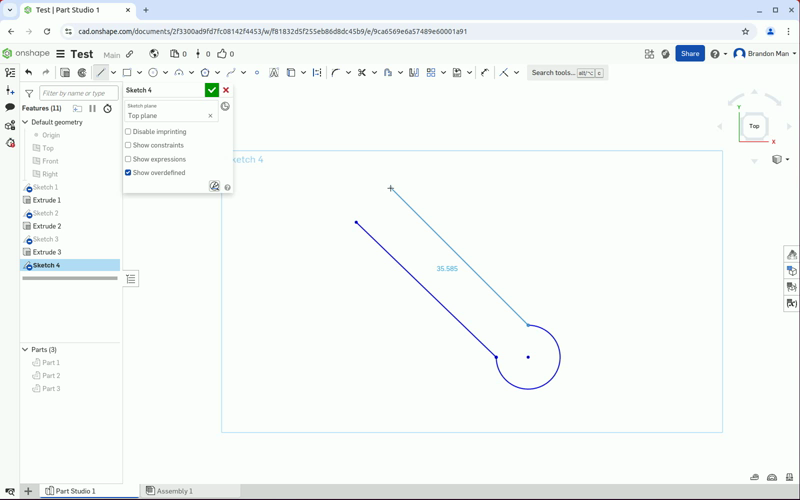
click(390, 187)
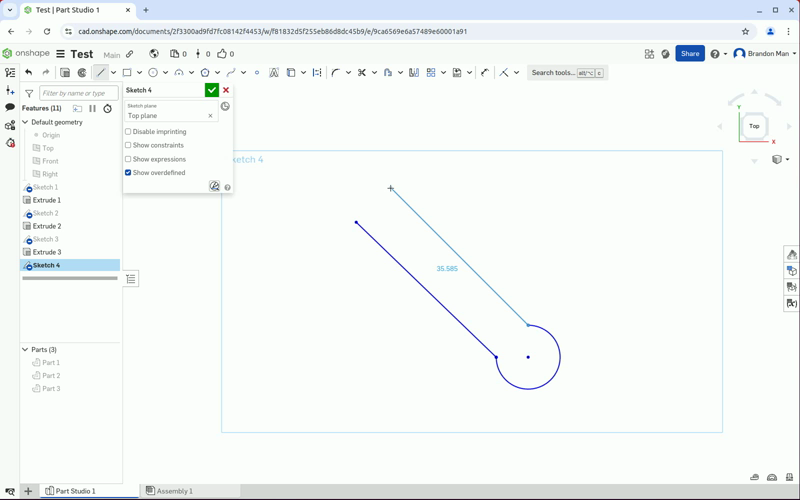
key_up(shift)
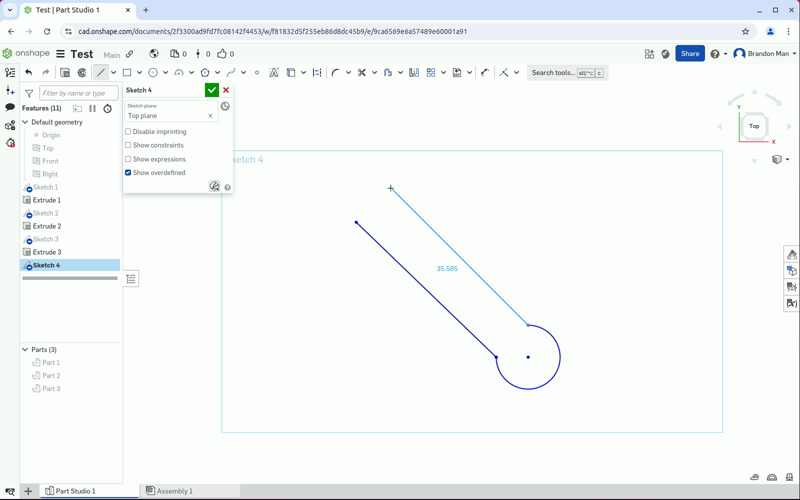
key(esc)
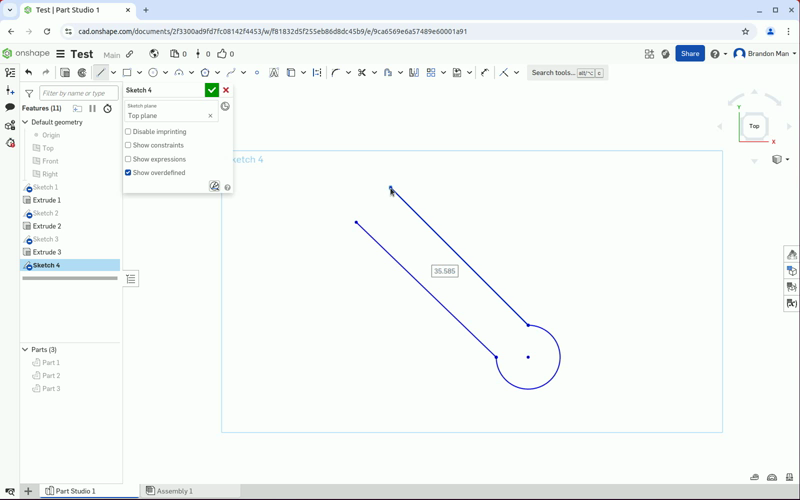
key(a)
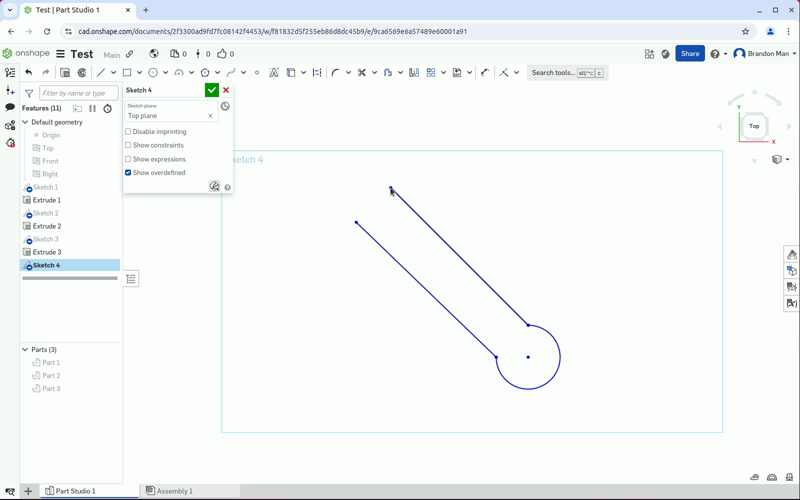
mouse_move(390, 187)
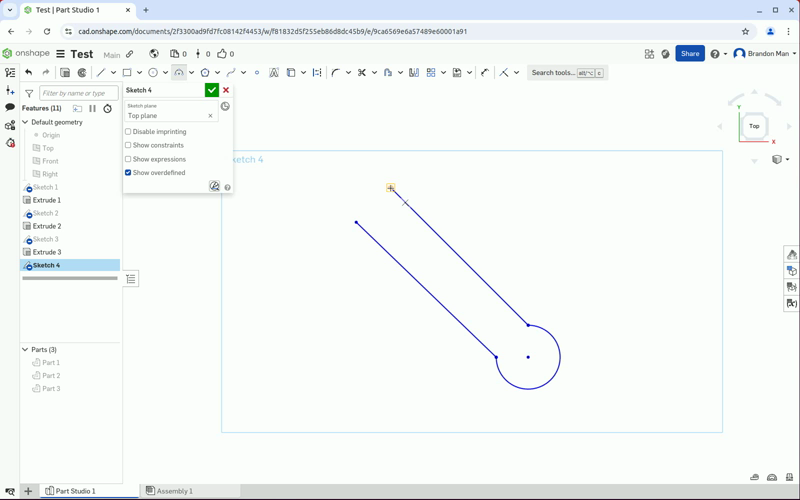
click(390, 187)
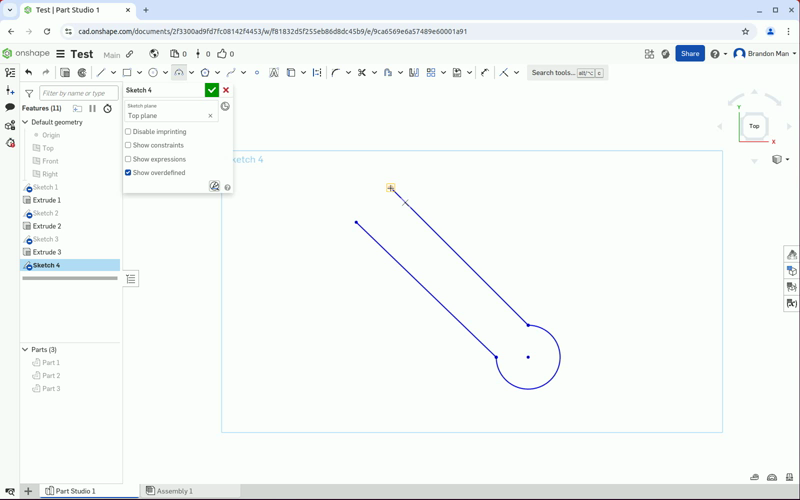
mouse_move(356, 222)
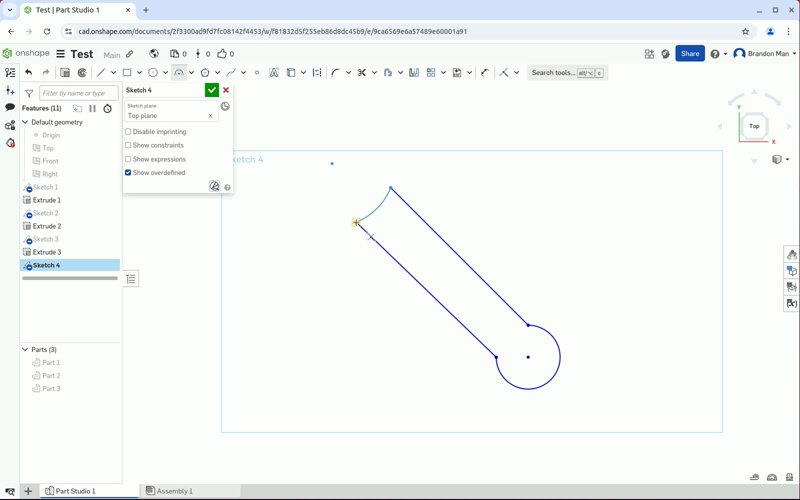
click(356, 222)
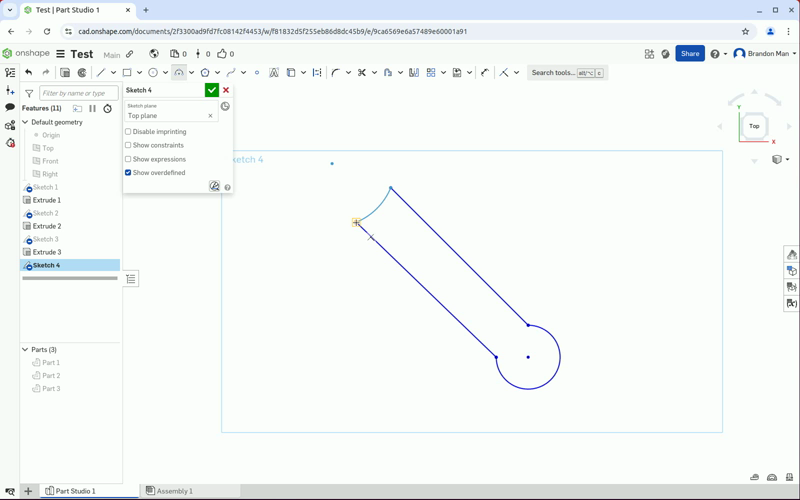
key_down(shift)
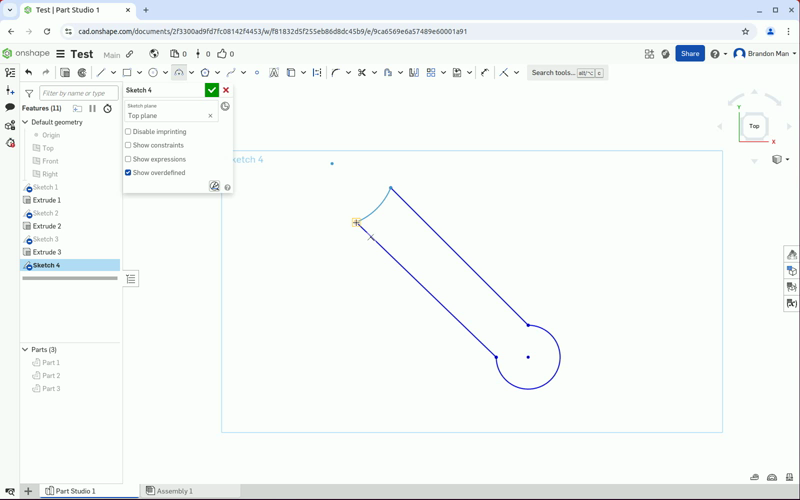
mouse_move(389, 221)
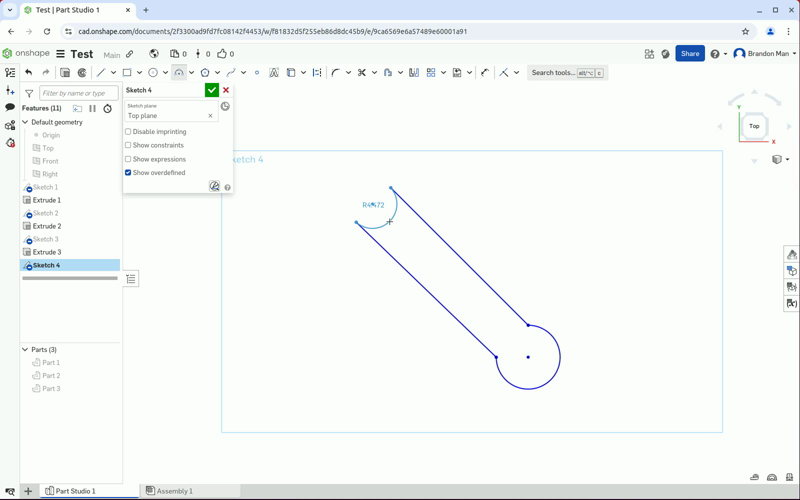
click(389, 221)
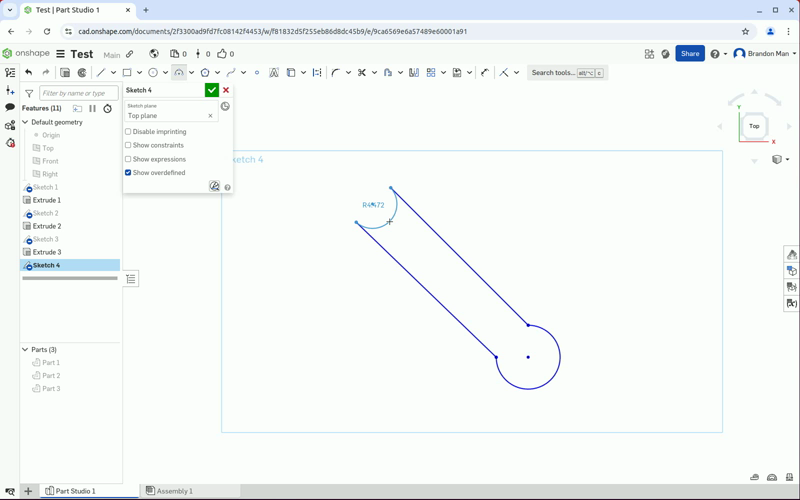
key_up(shift)
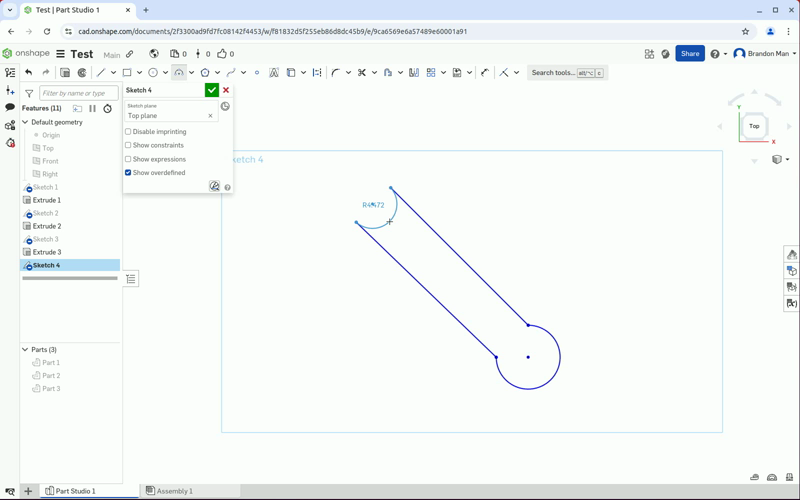
key(esc)
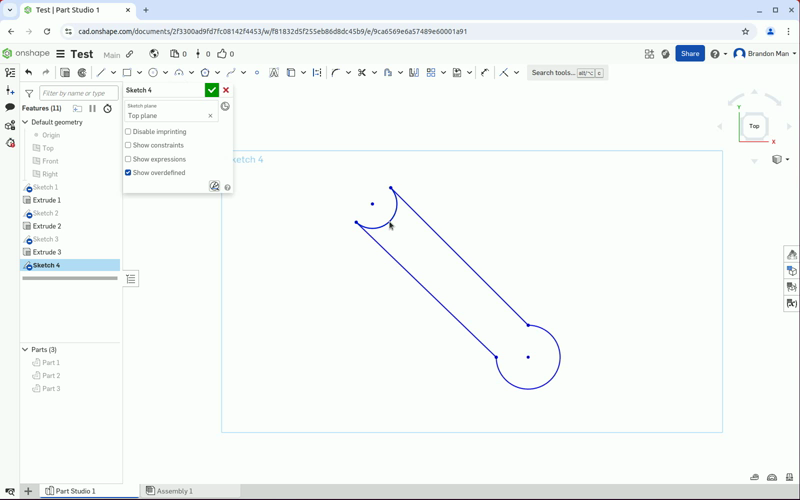
key(c)
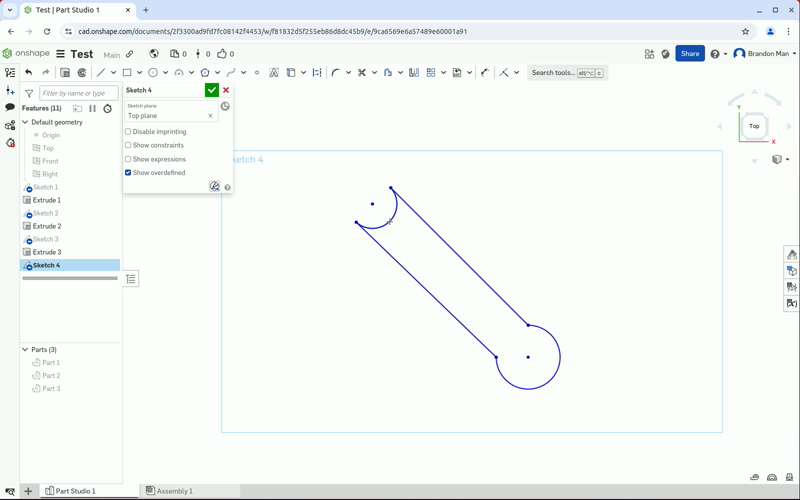
key_down(shift)
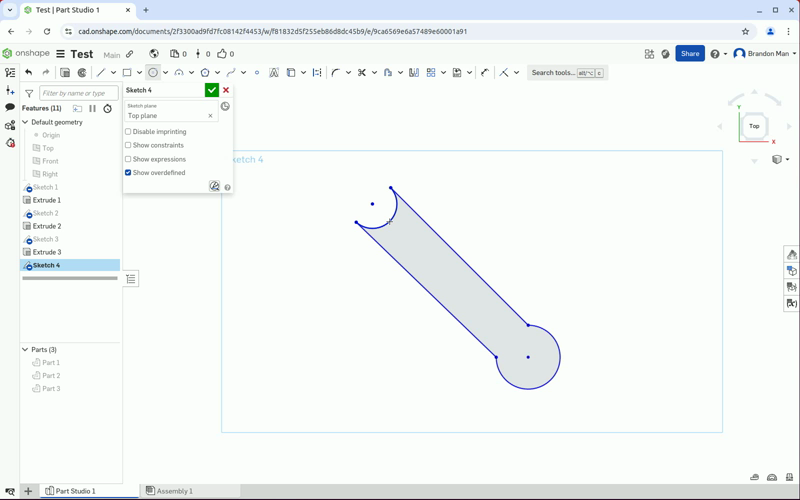
mouse_move(528, 357)
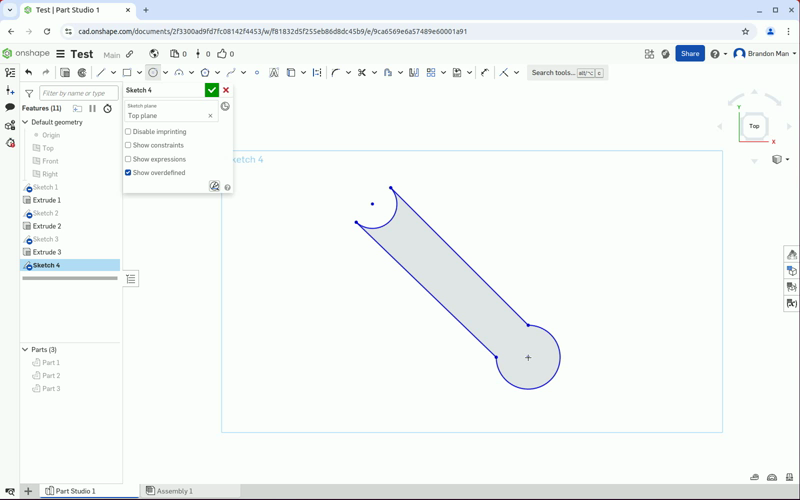
click(528, 357)
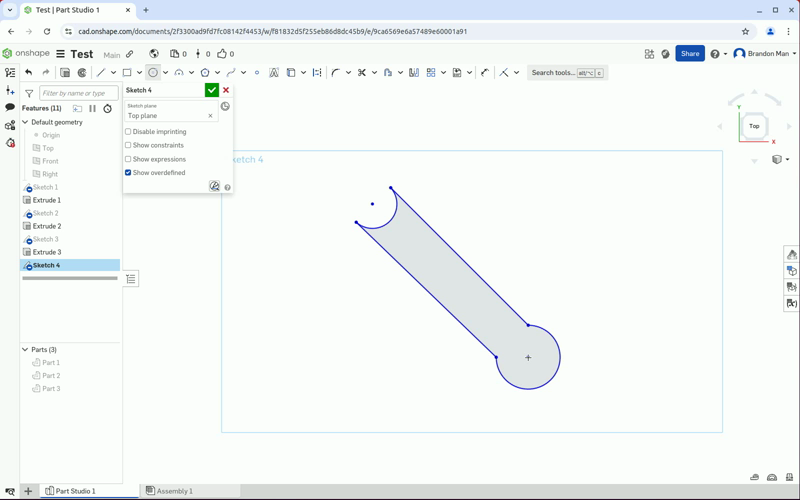
key_up(shift)
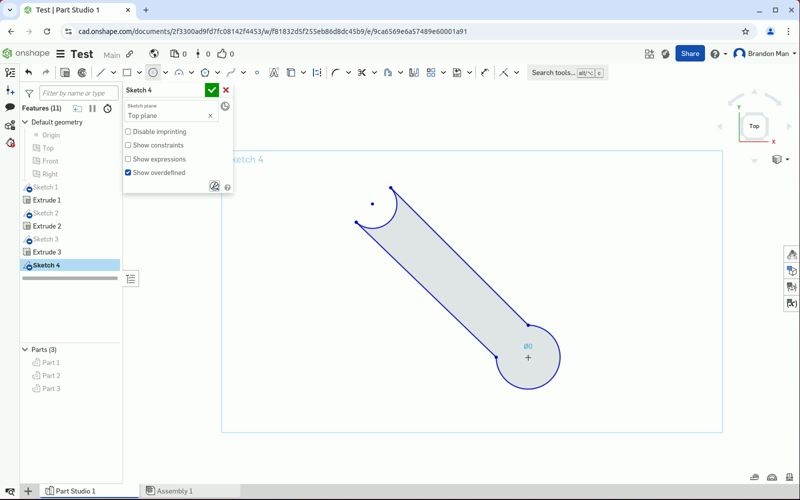
mouse_move(552, 357)
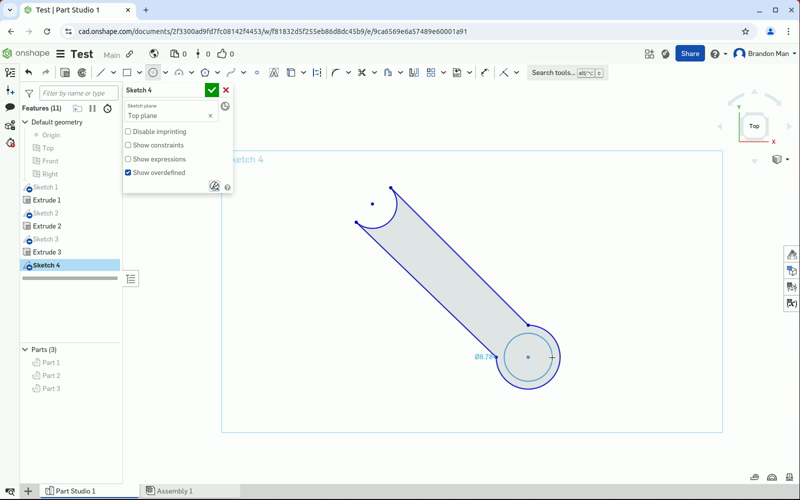
click(552, 357)
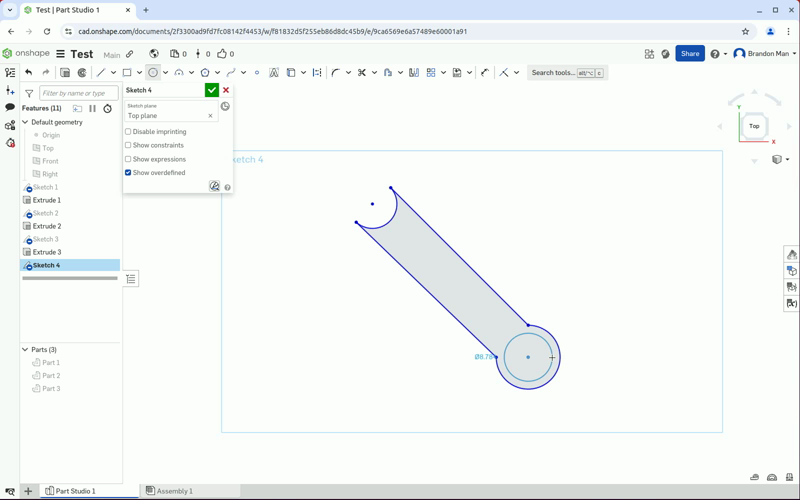
key(esc)
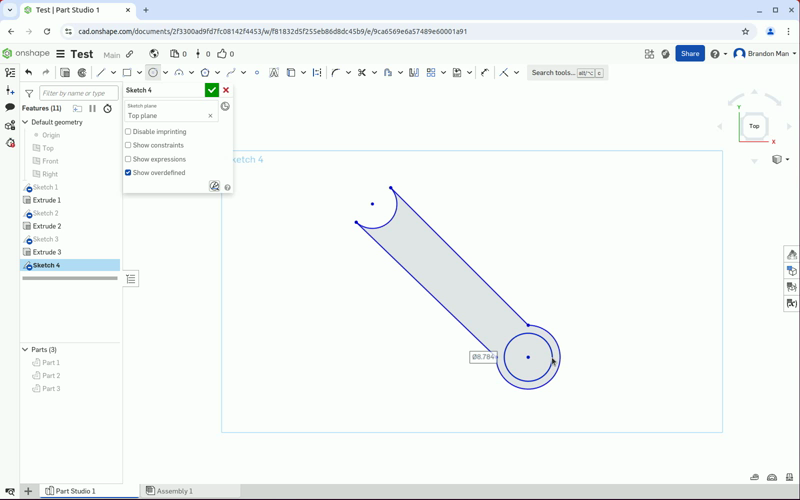
mouse_move(433, 269)
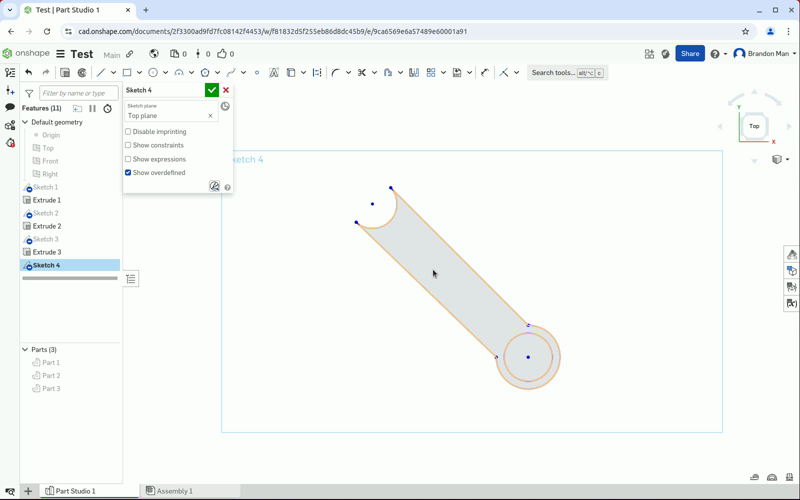
click(433, 269)
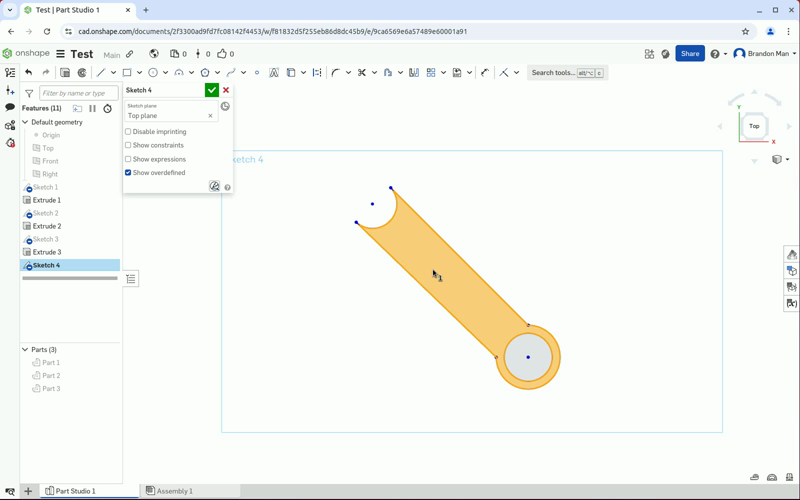
mouse_move(73, 352)
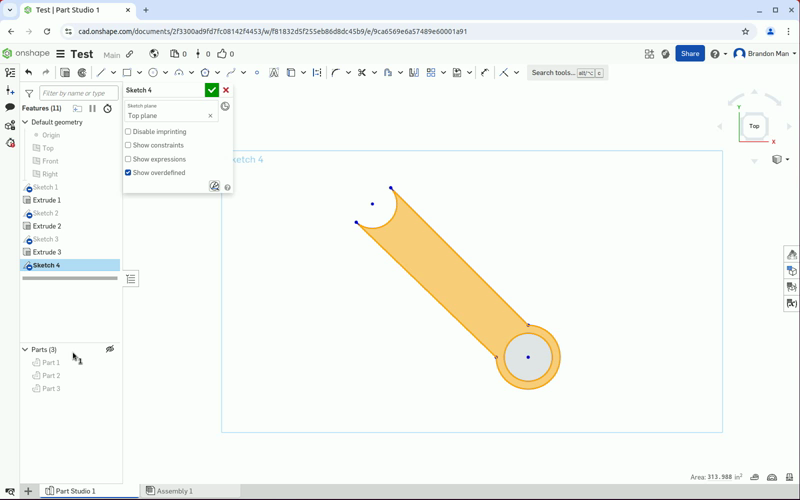
key(shift+y)
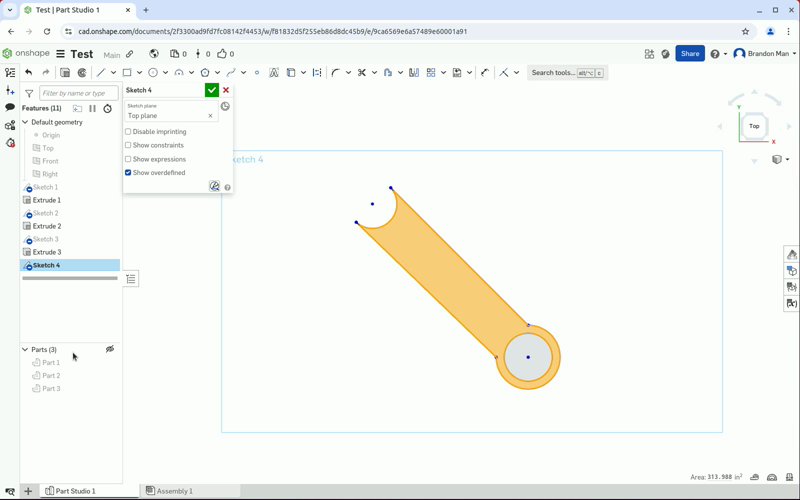
key(shift+e)
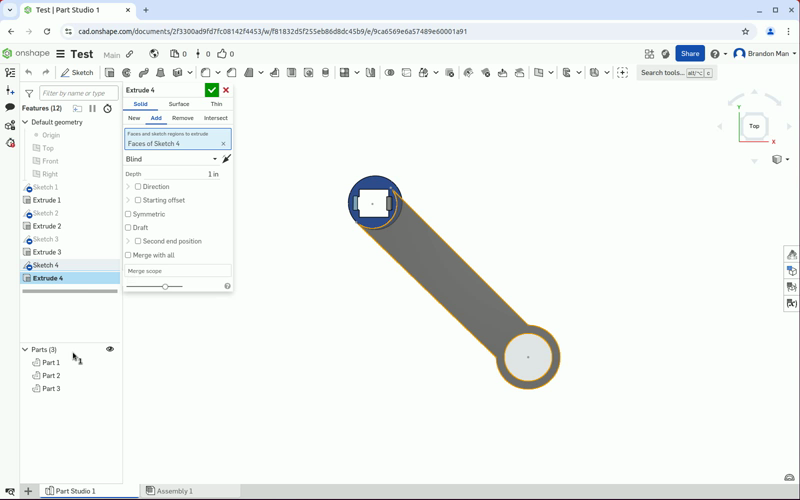
mouse_move(143, 106)
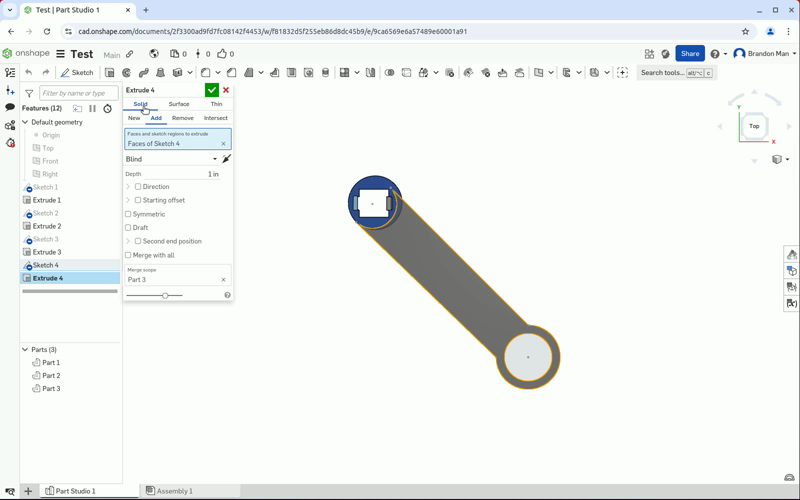
click(143, 106)
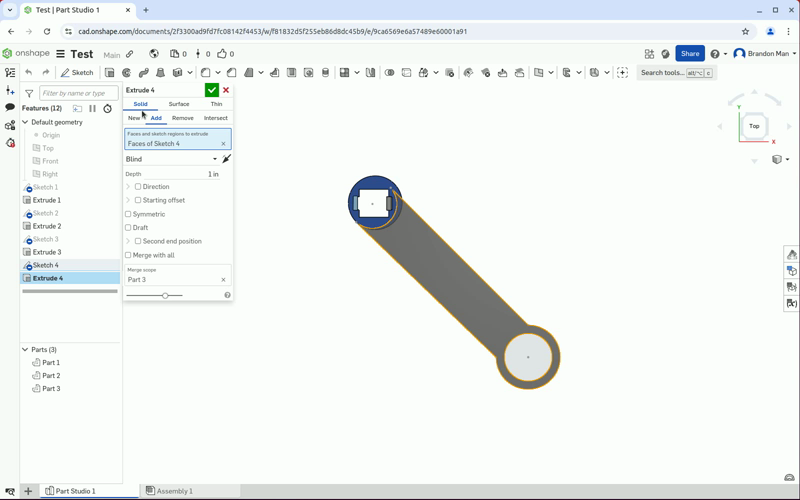
mouse_move(137, 120)
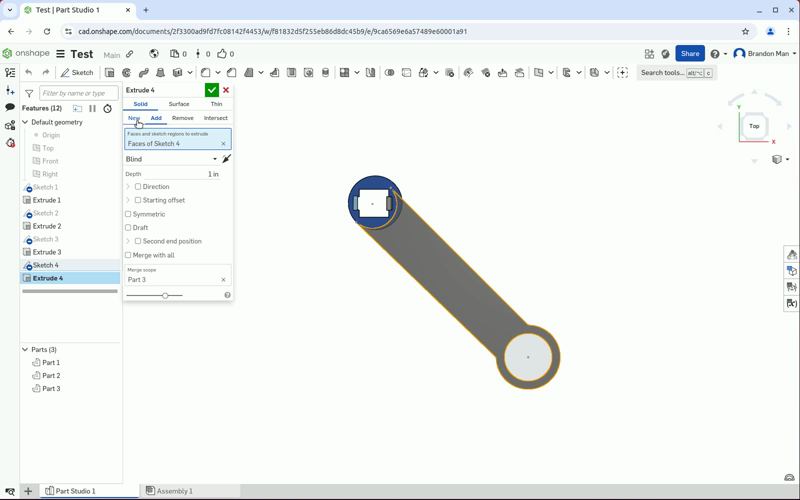
click(137, 120)
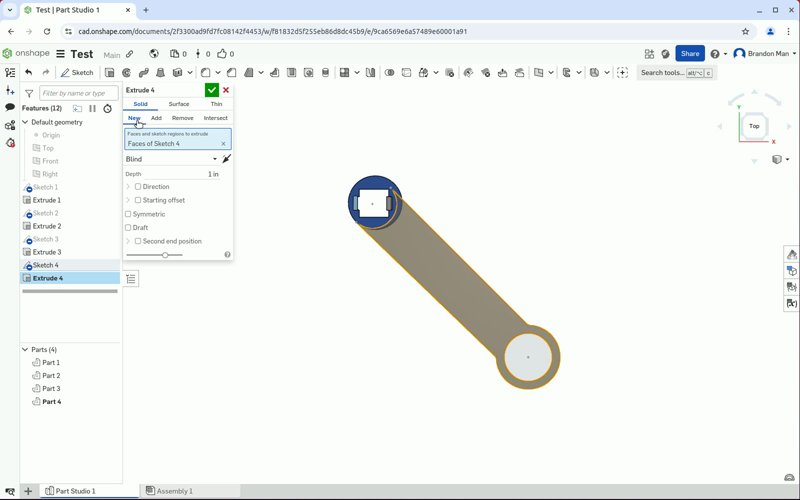
key(tab, 4)
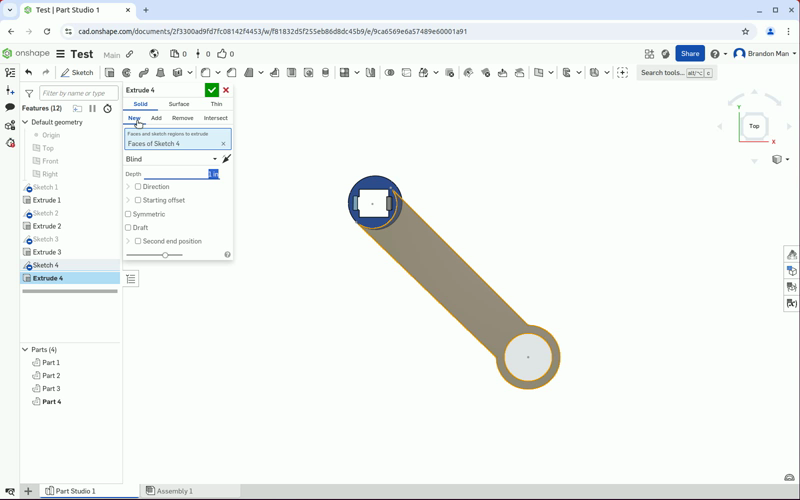
text(3.851)
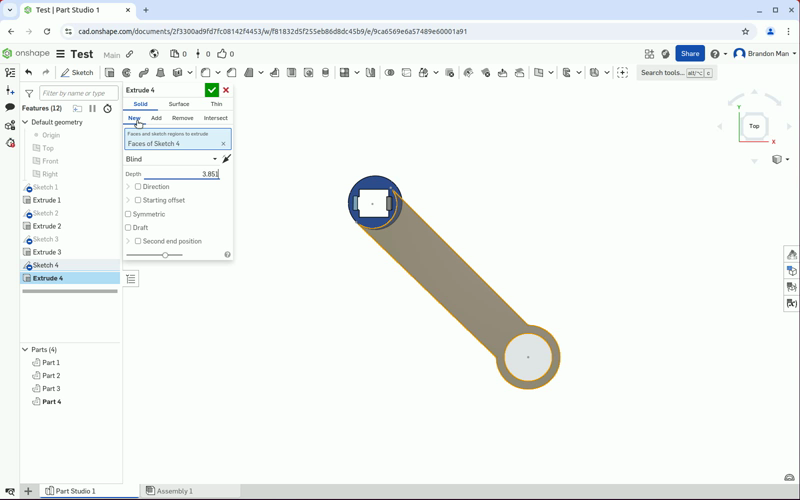
key(enter)
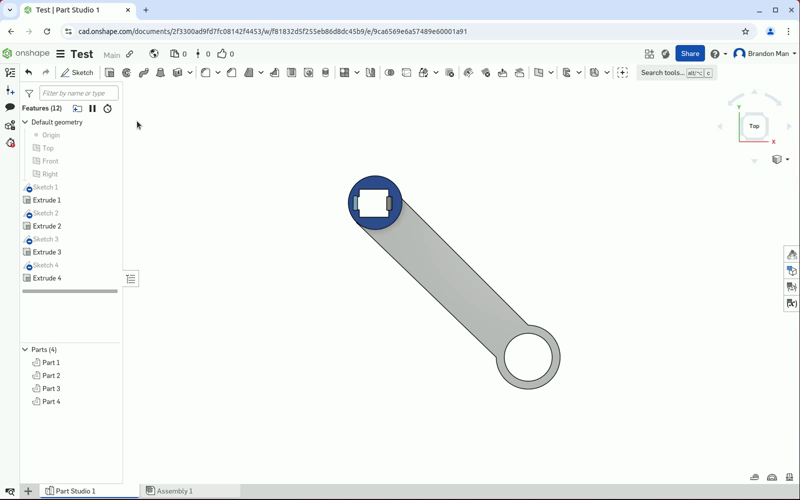
key(shift+h)
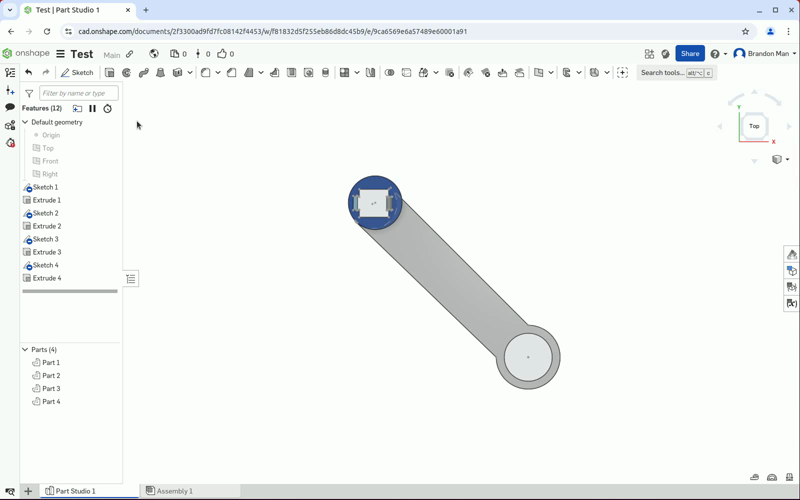
key(shift+h)
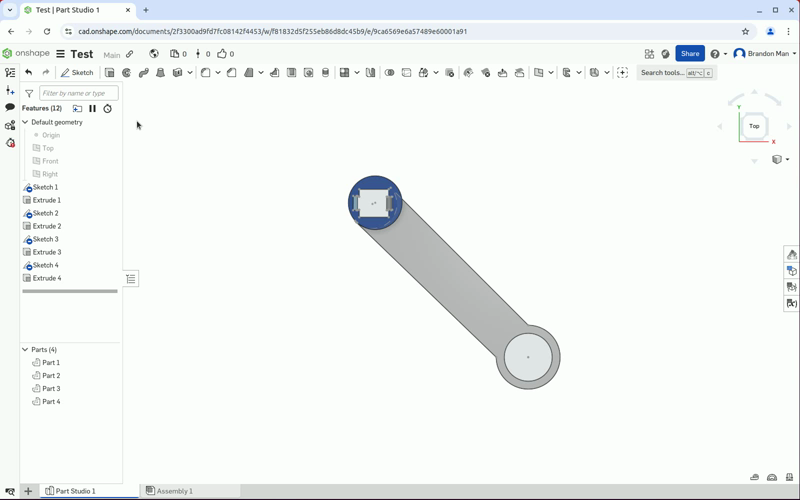
key(shift+7)
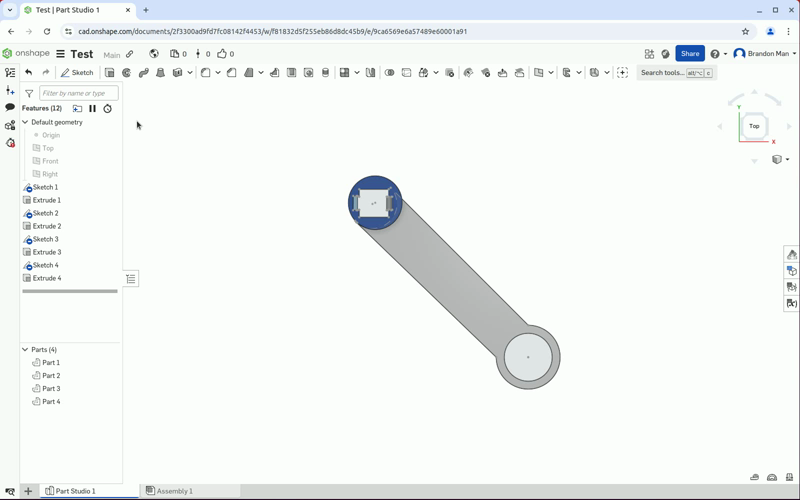
key(up, 3)
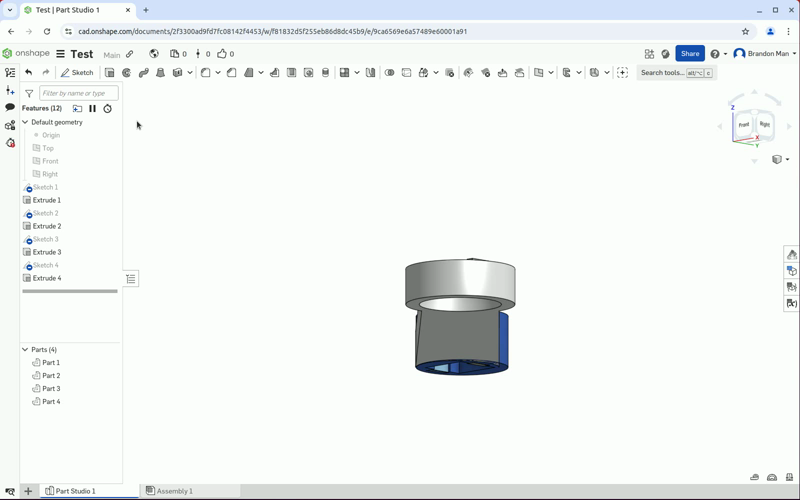
key(left, 3)
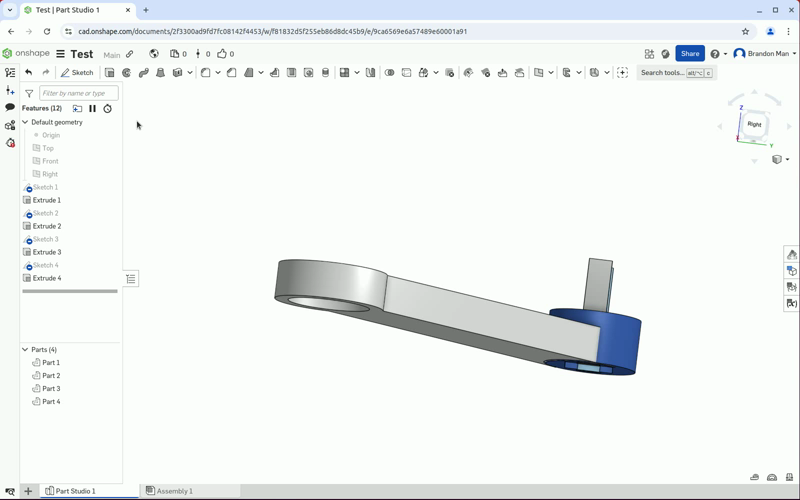
key(right, 3)
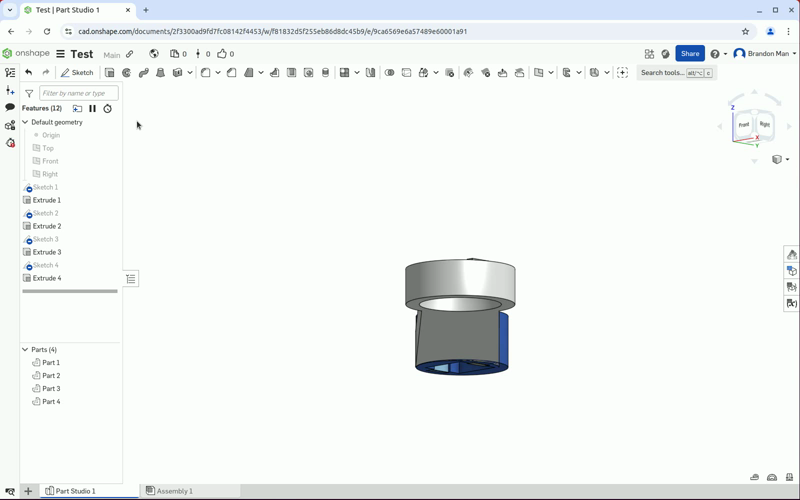
key(down, 3)
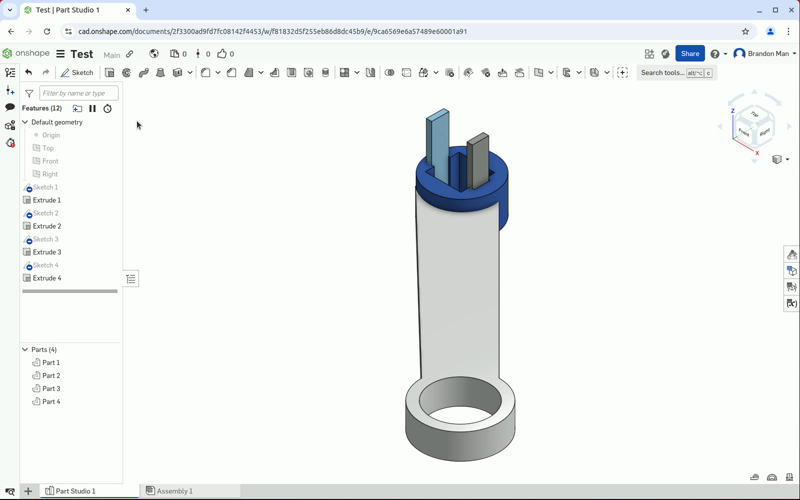
mouse_move(73, 189)
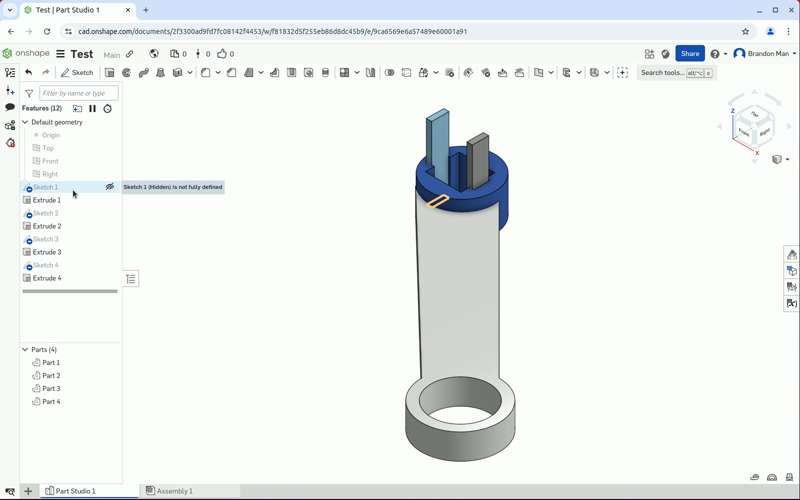
click(73, 189)